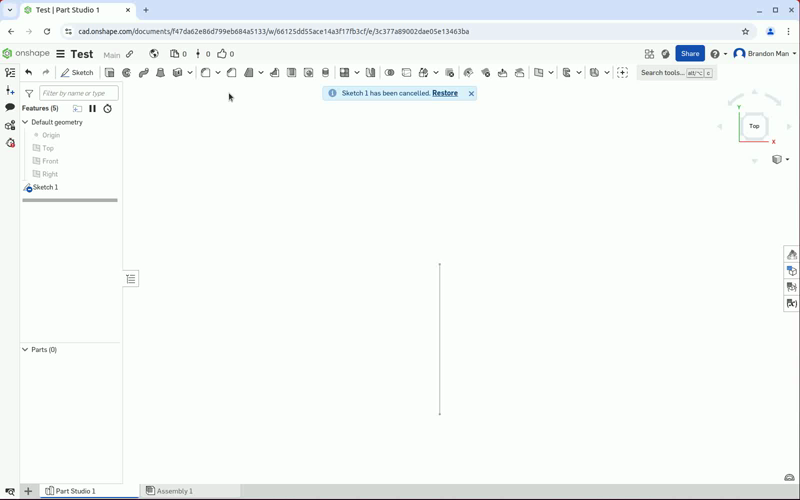
key(shift+h)
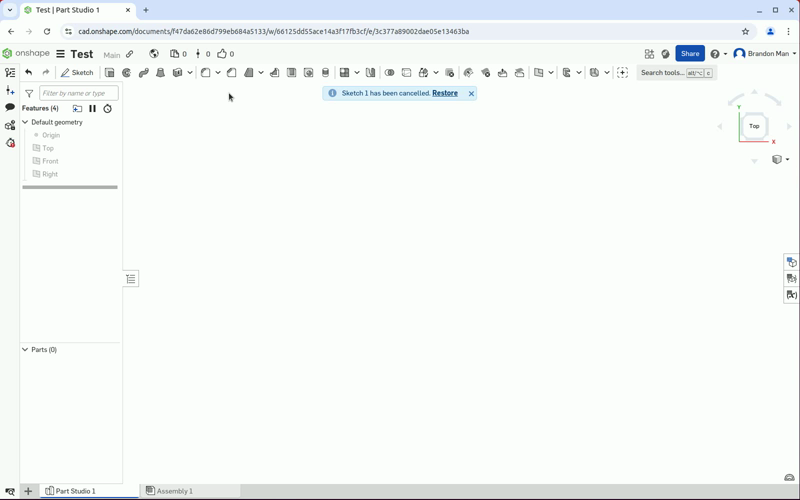
mouse_move(73, 352)
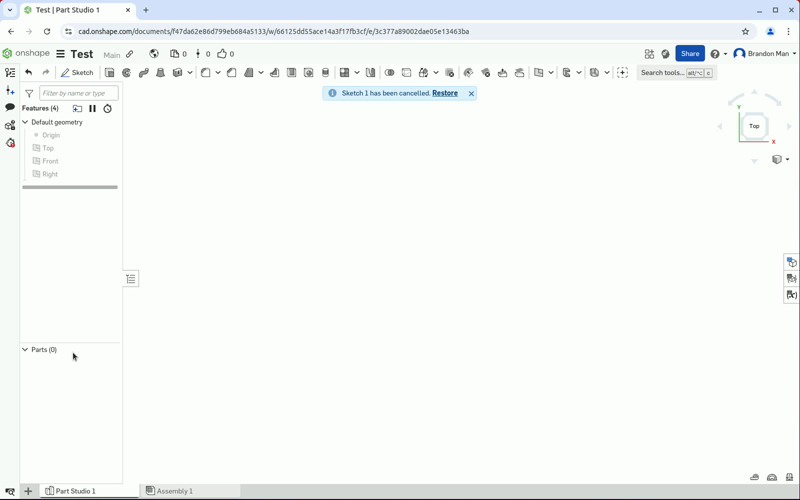
key(y)
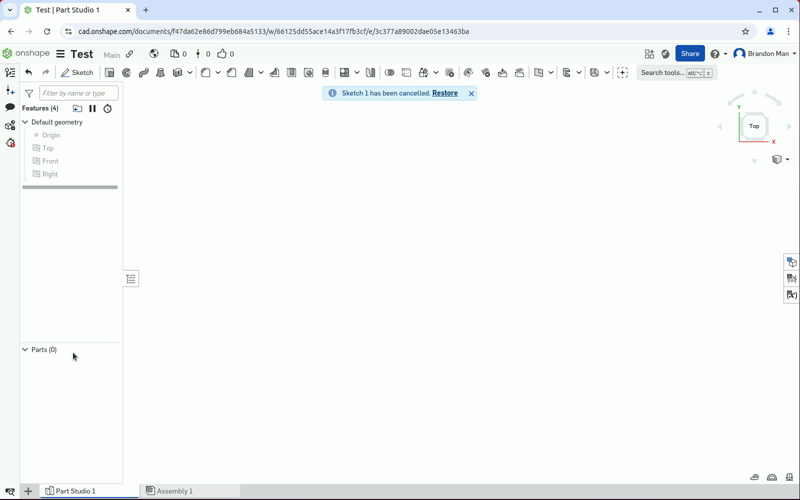
key(shift+p)
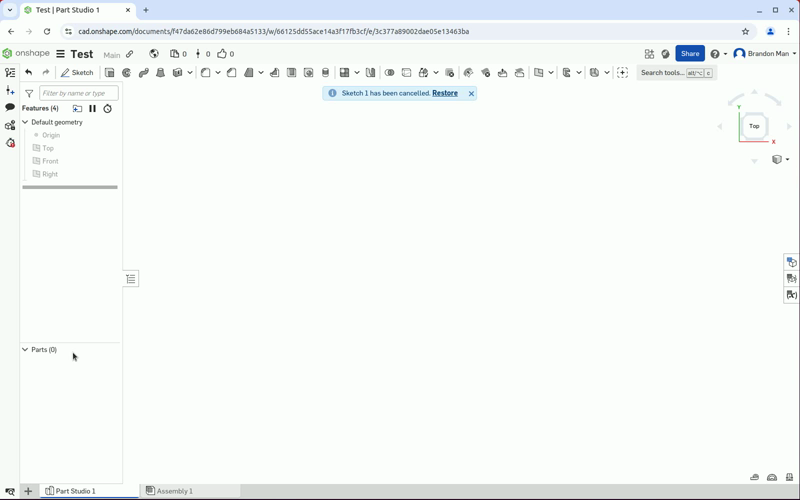
key(space)
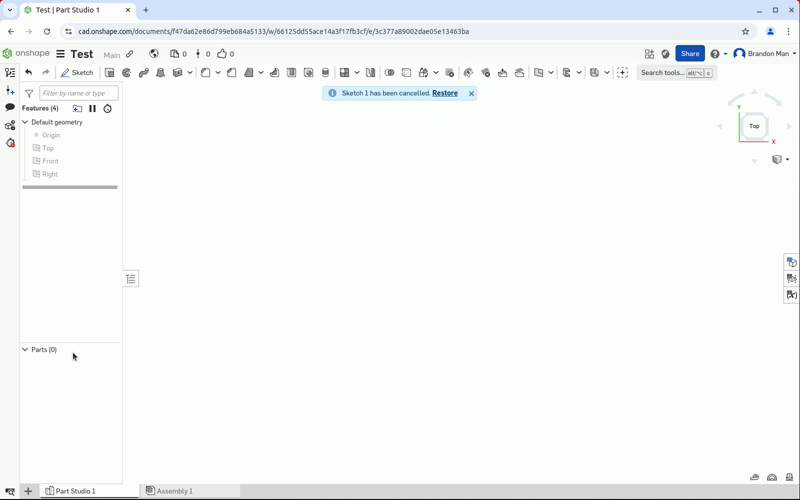
key_down(shift)
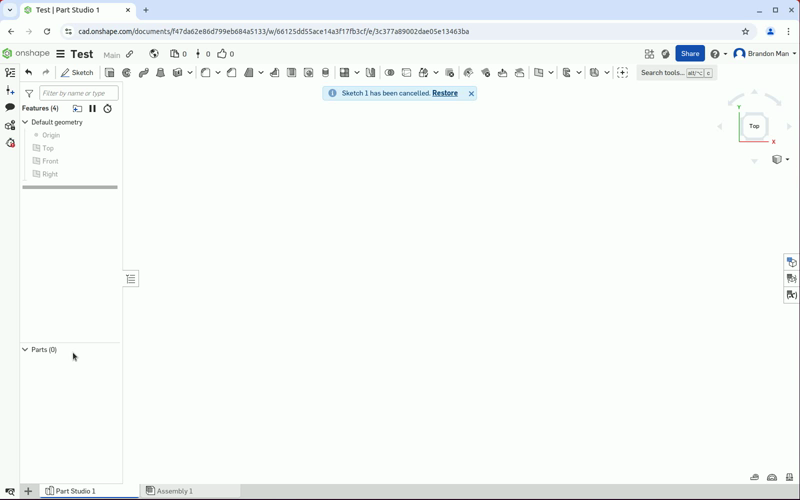
key(up)
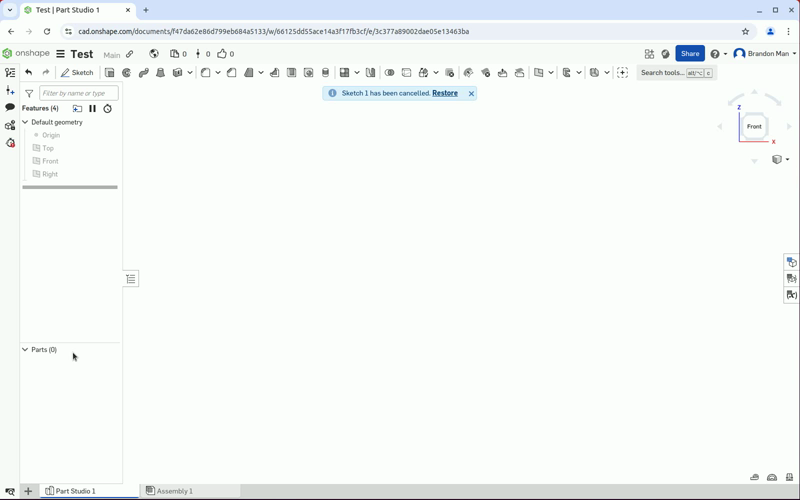
key_up(shift)
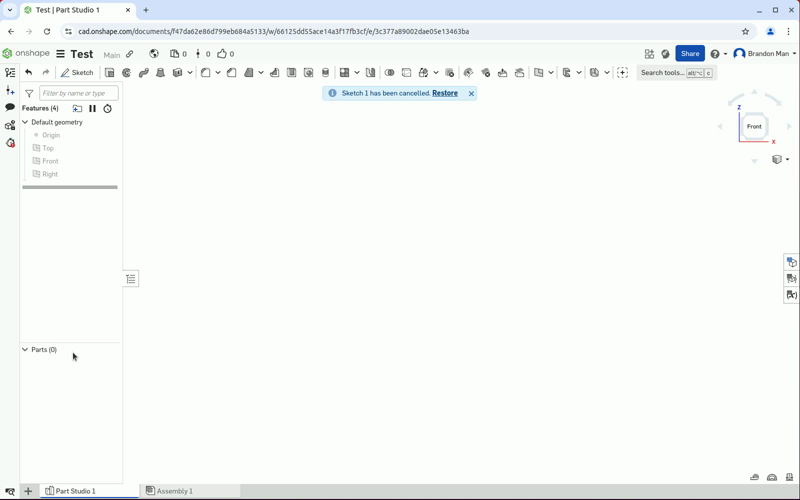
mouse_move(73, 352)
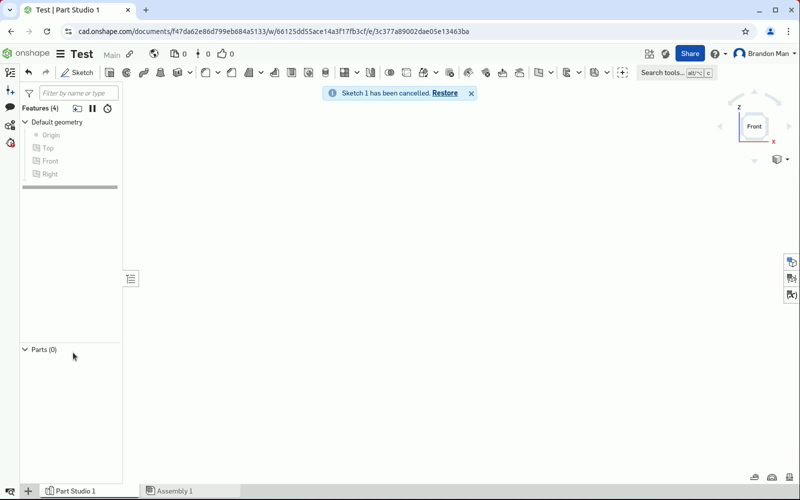
key(shift+y)
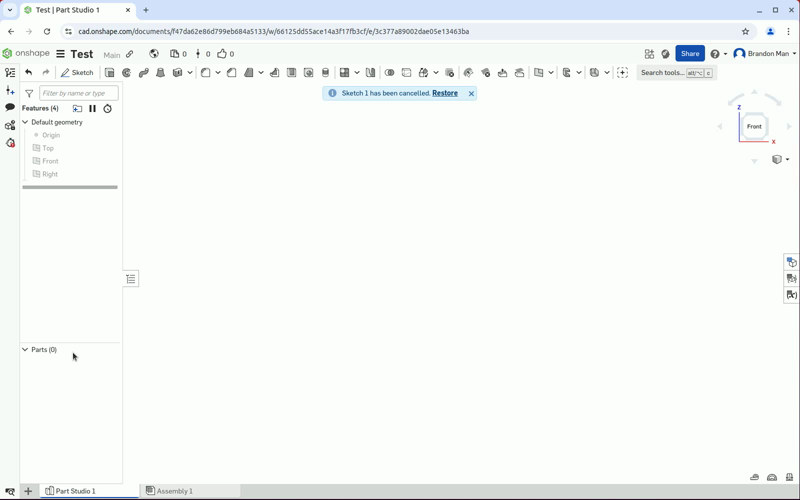
key(shift+s)
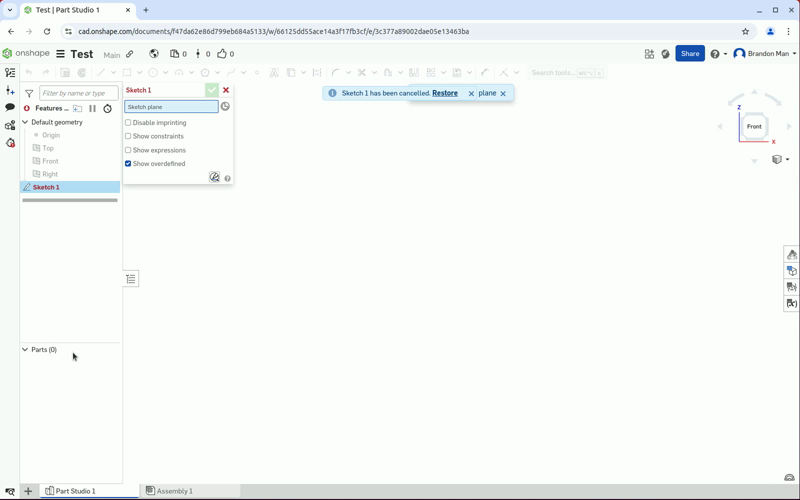
mouse_move(73, 163)
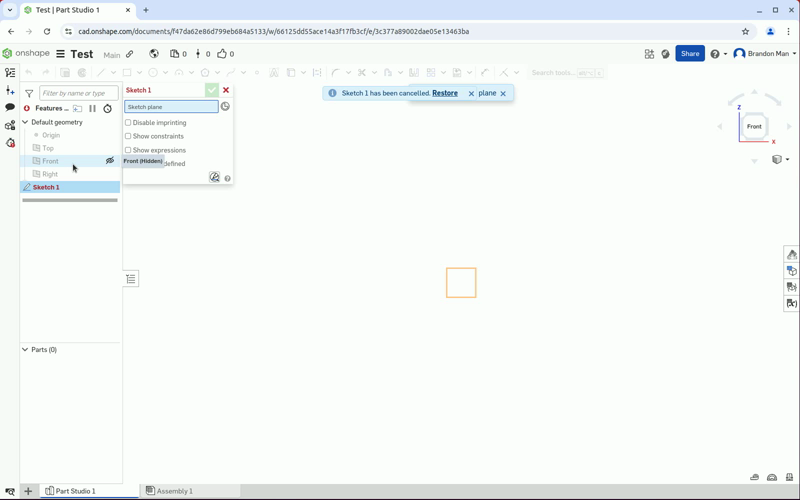
click(73, 163)
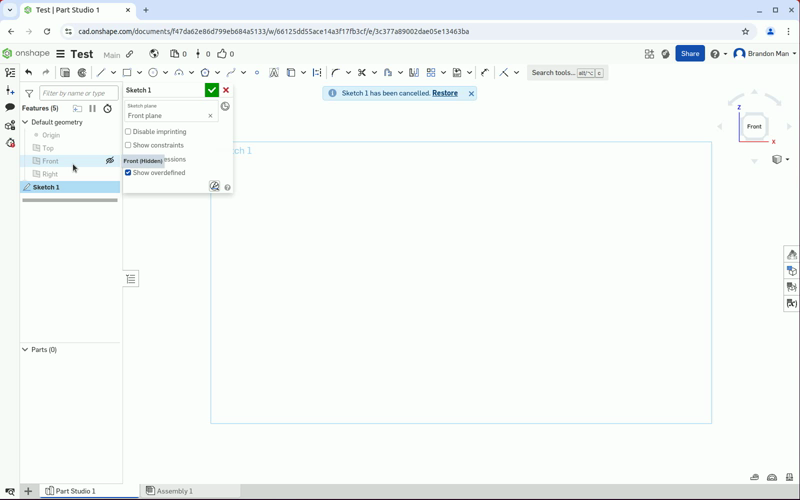
mouse_move(73, 352)
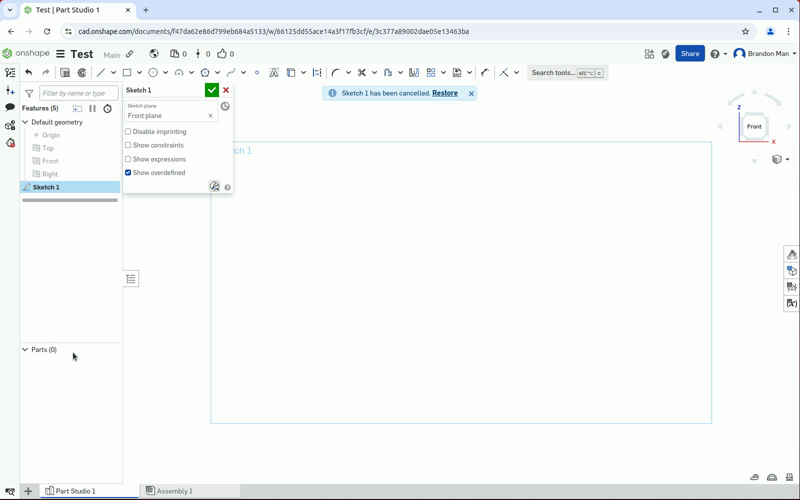
key(y)
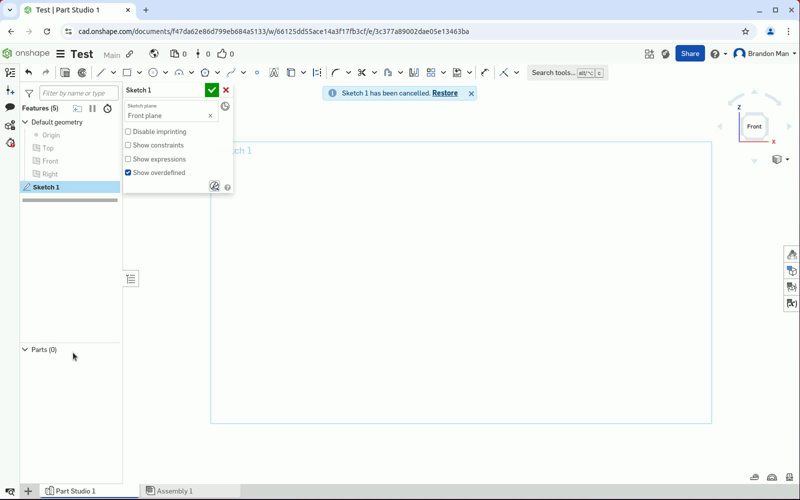
key(a)
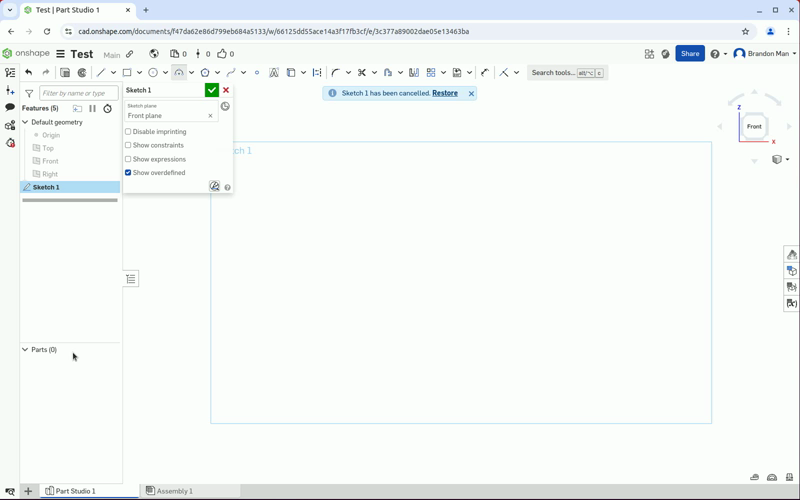
key_down(shift)
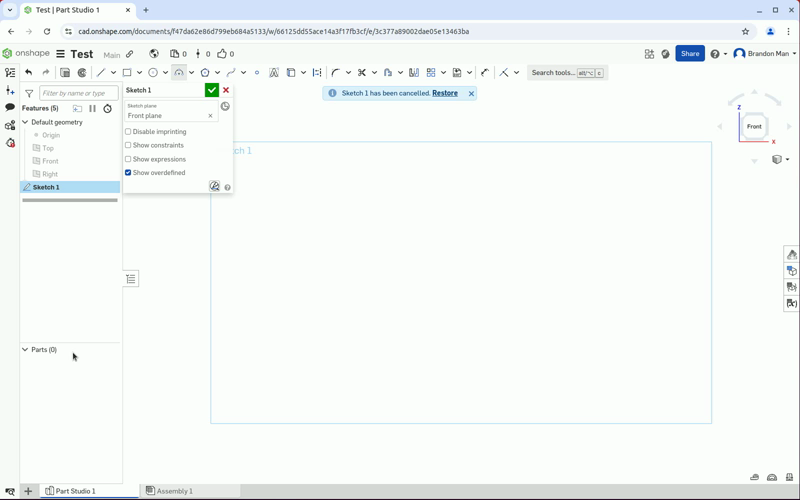
mouse_move(471, 282)
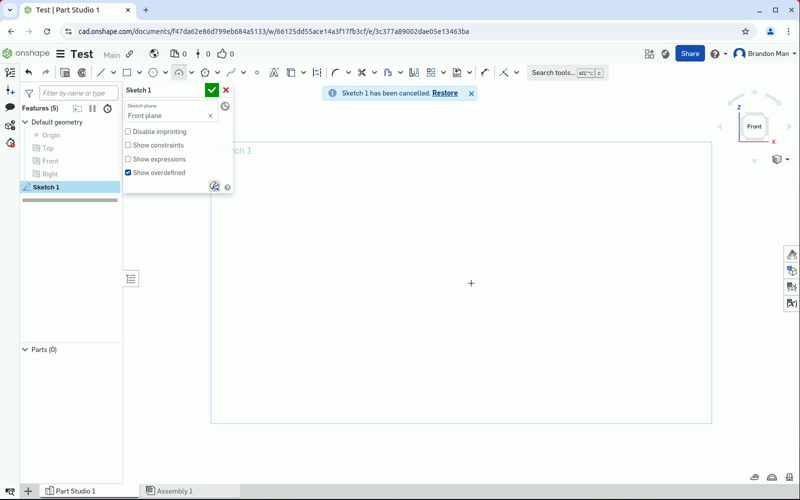
click(471, 282)
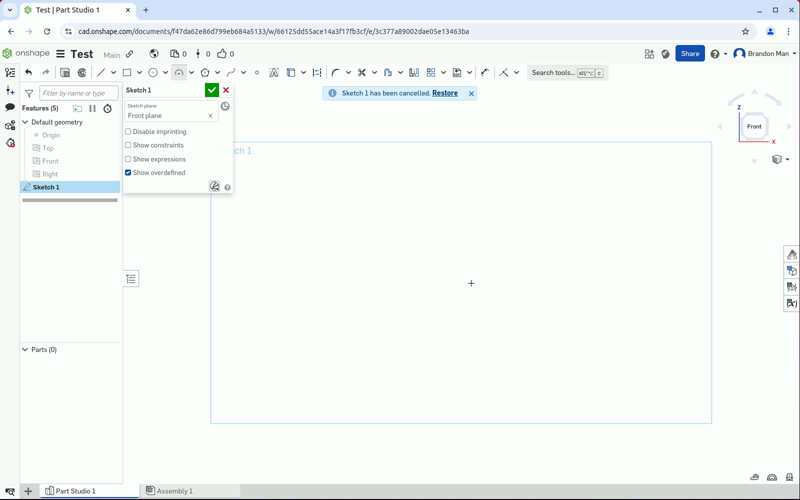
key_up(shift)
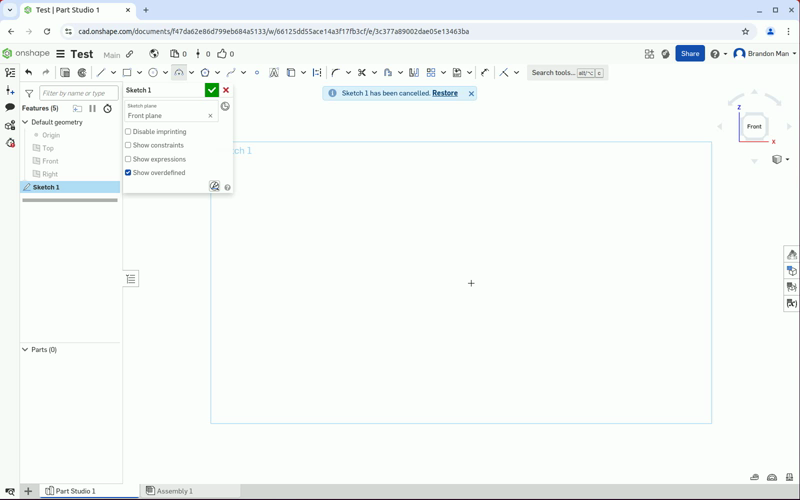
key_down(shift)
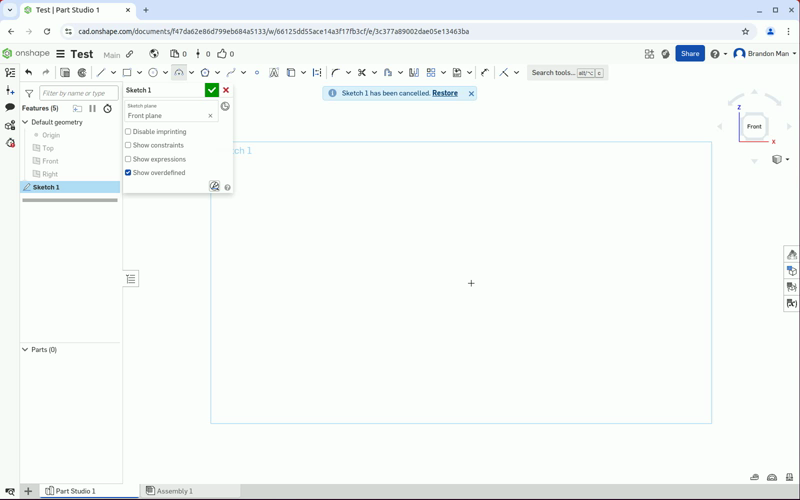
mouse_move(483, 294)
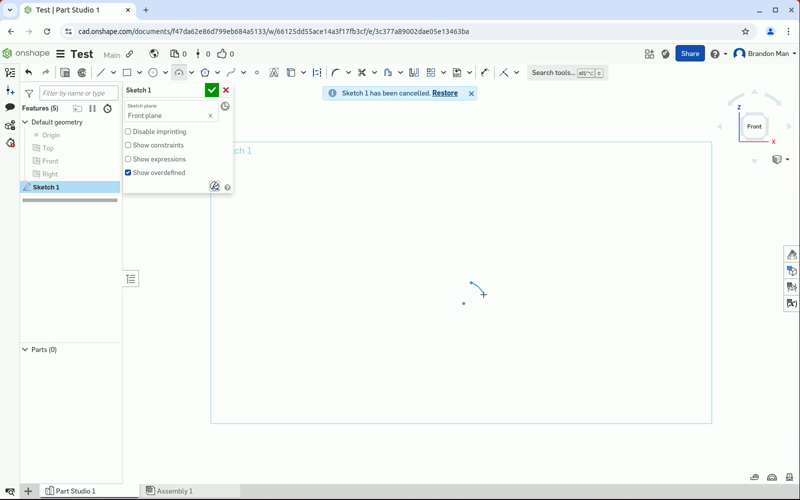
click(483, 294)
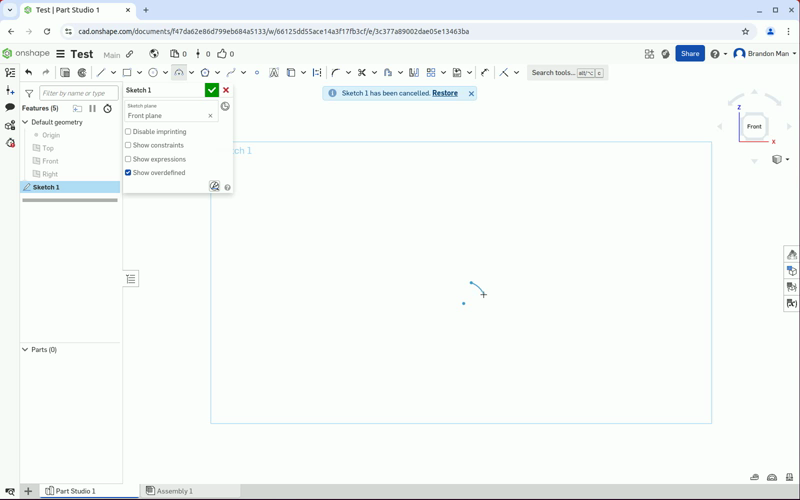
mouse_move(474, 291)
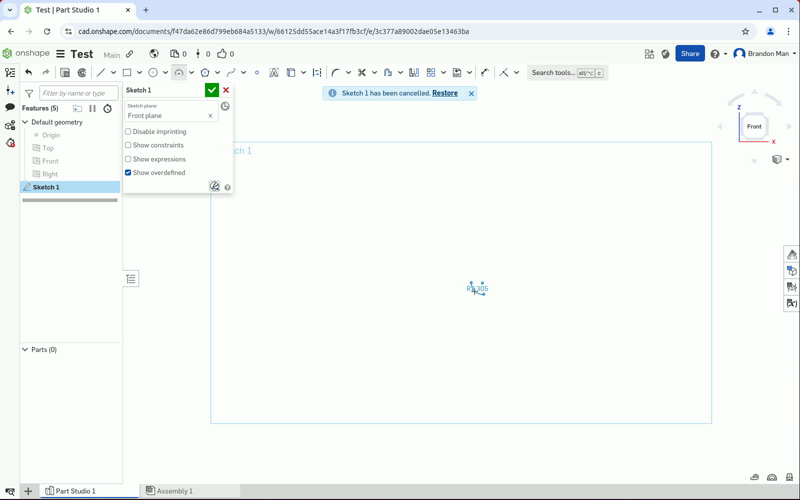
click(474, 291)
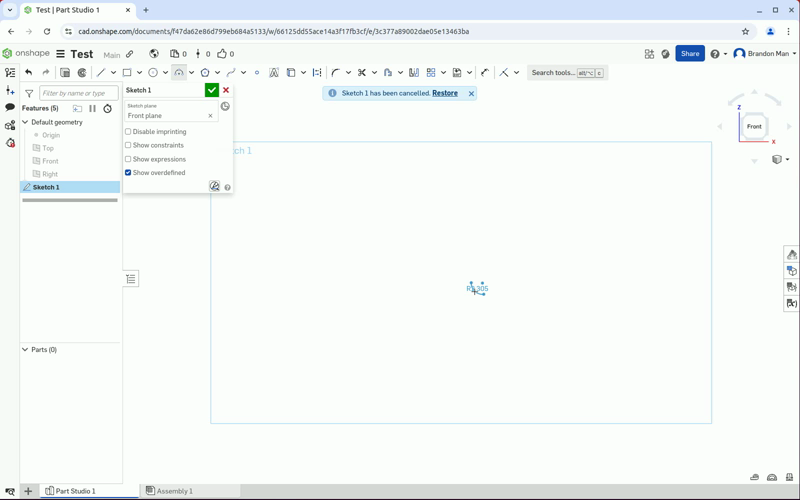
key_up(shift)
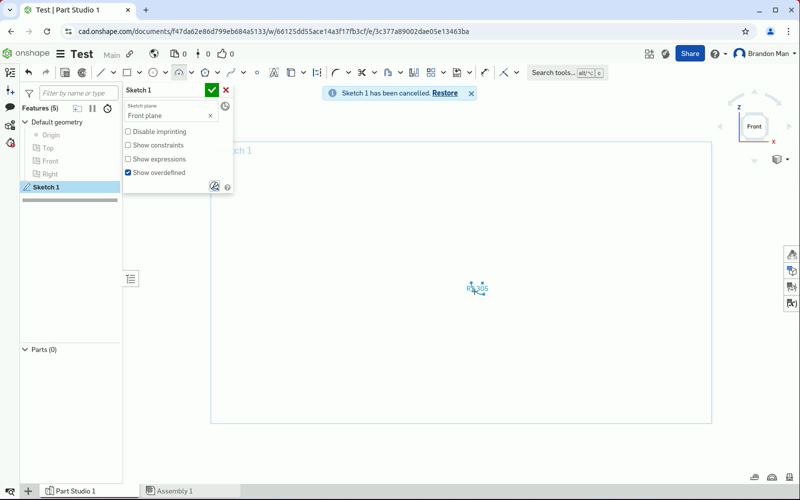
key(esc)
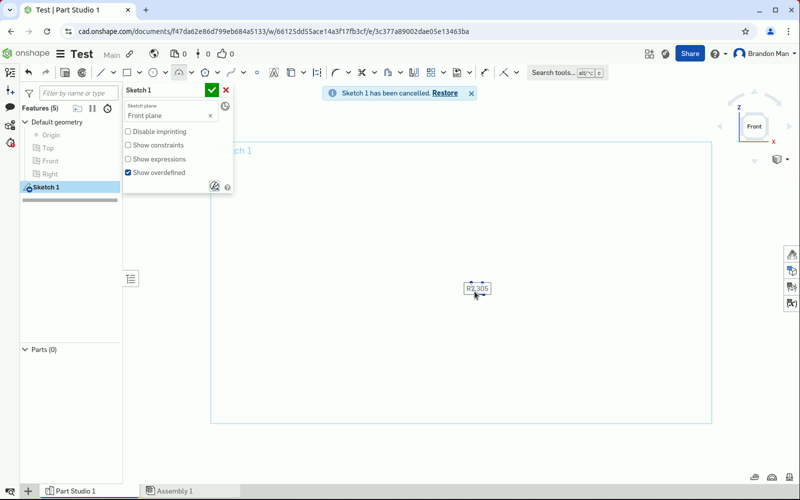
key(l)
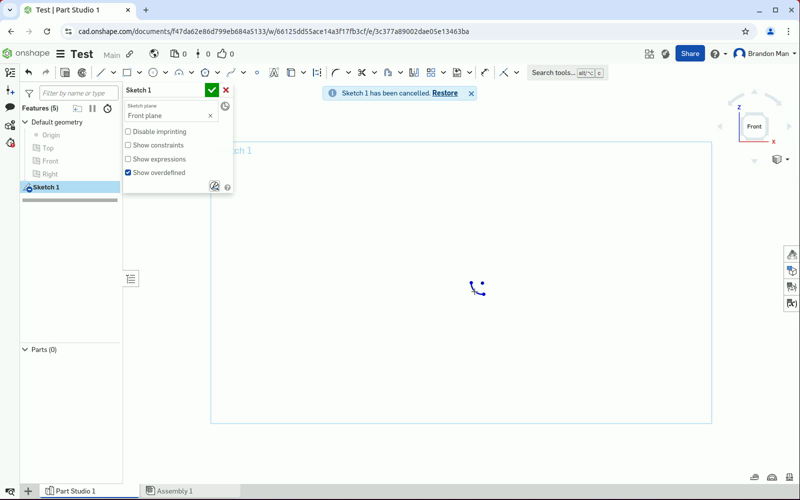
mouse_move(483, 294)
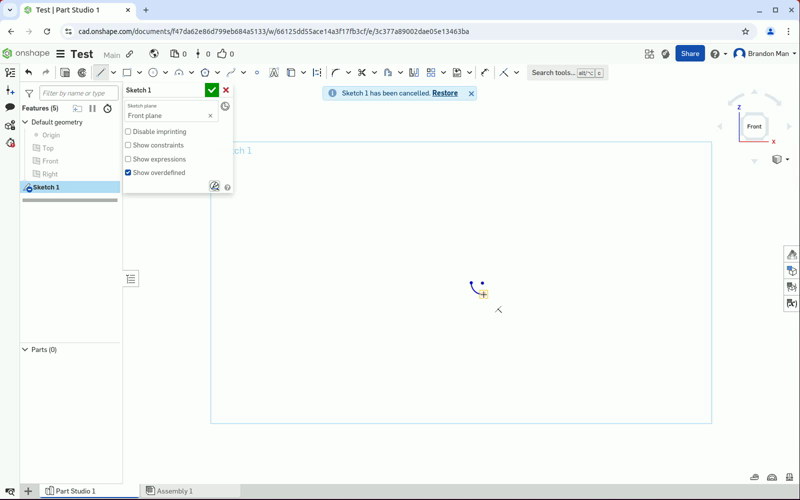
click(483, 294)
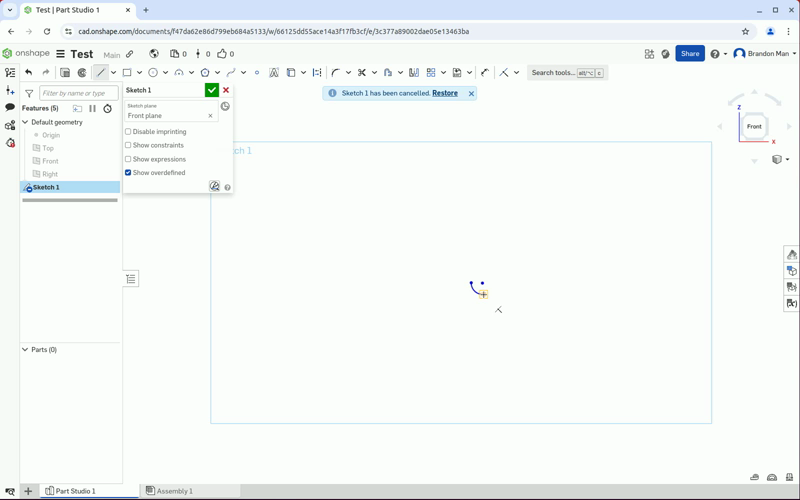
key_down(shift)
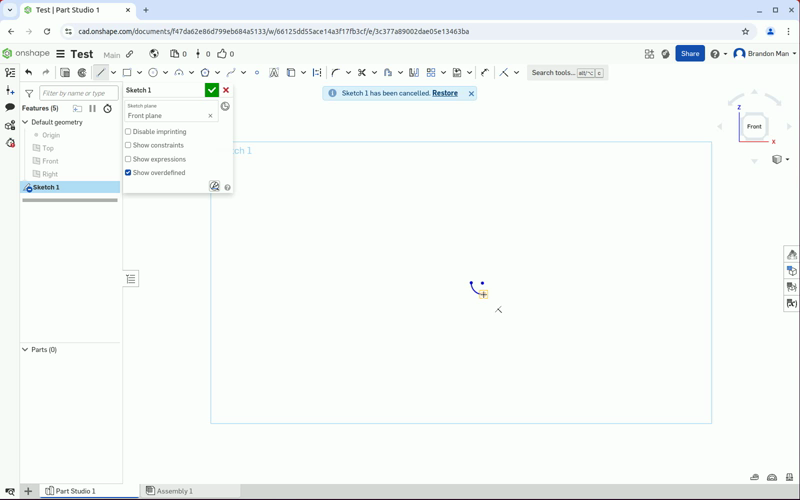
mouse_move(555, 289)
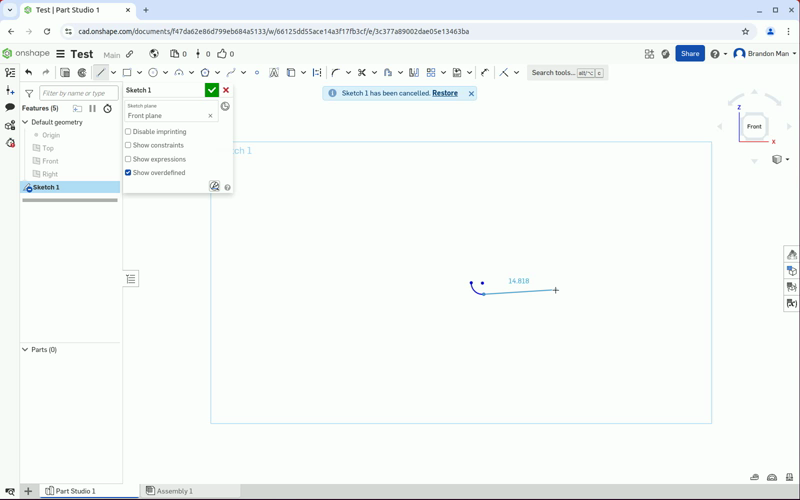
click(555, 289)
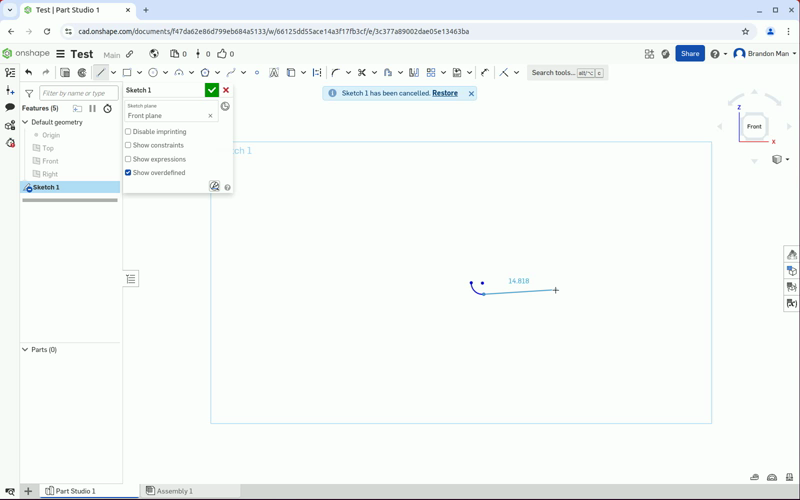
key_up(shift)
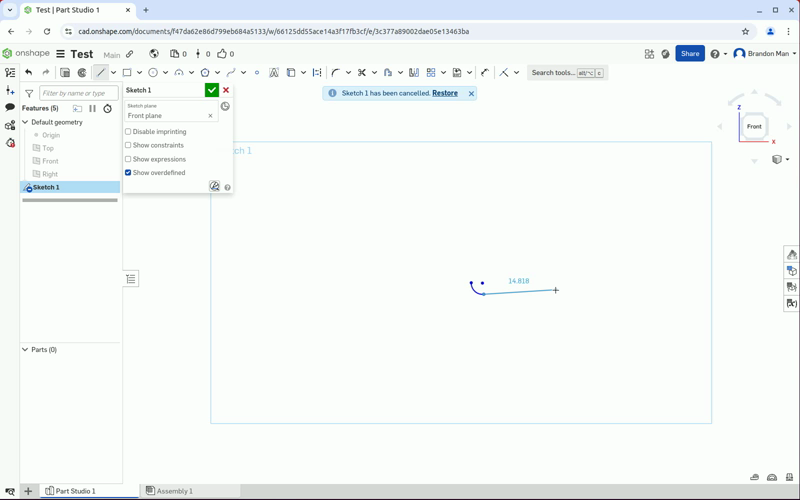
key(esc)
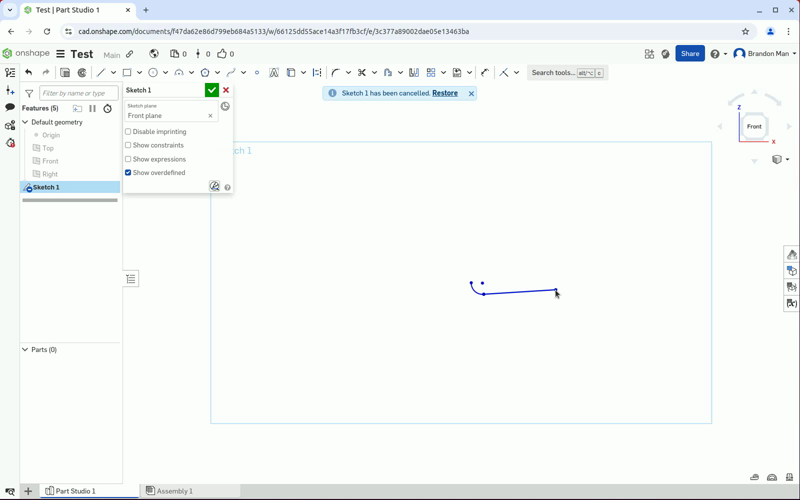
key(a)
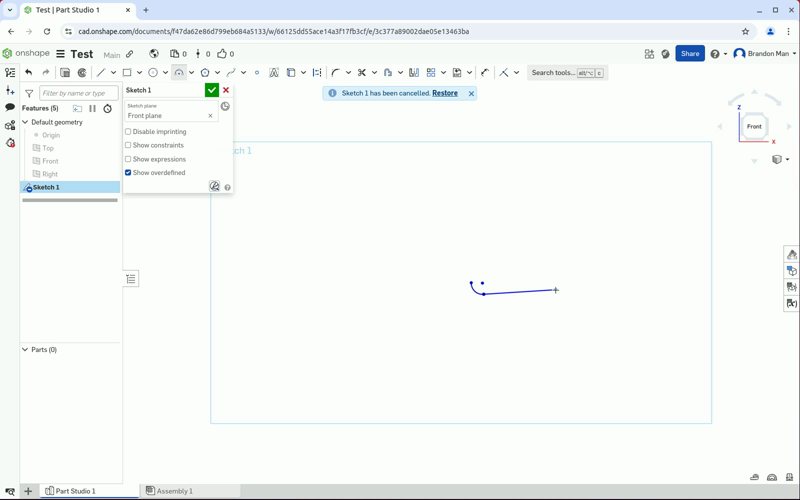
mouse_move(555, 289)
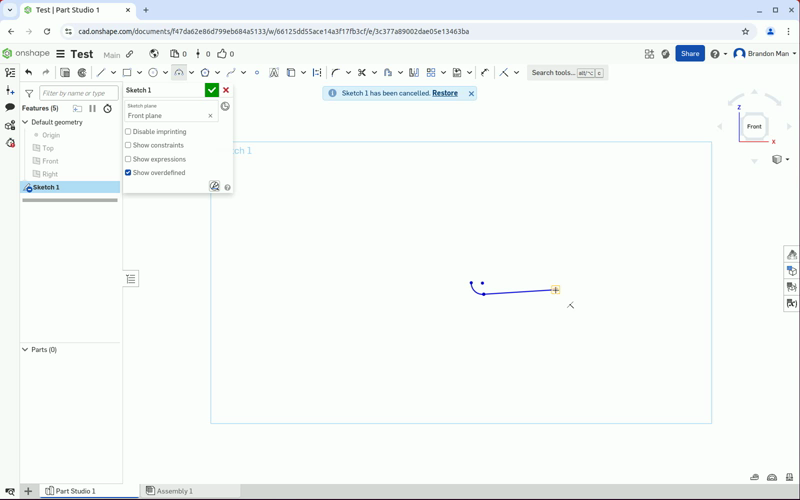
click(555, 289)
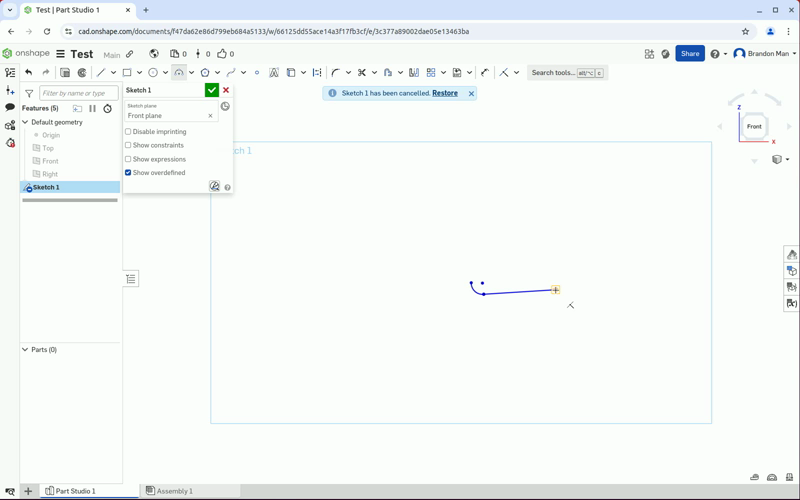
key_down(shift)
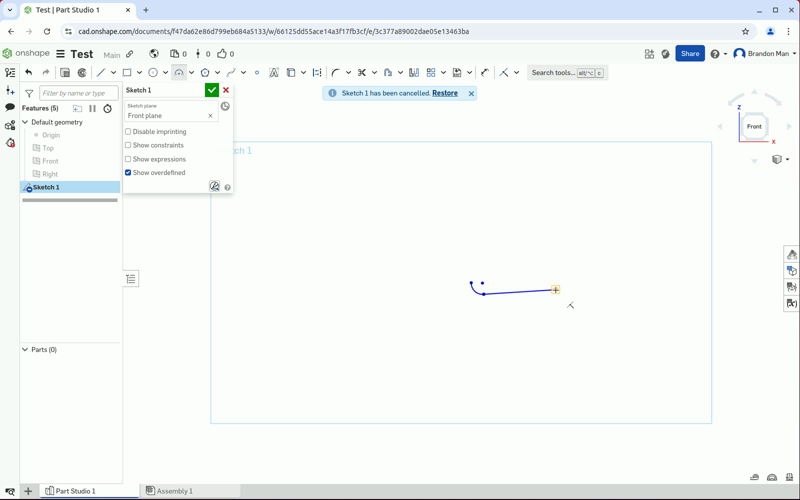
mouse_move(561, 282)
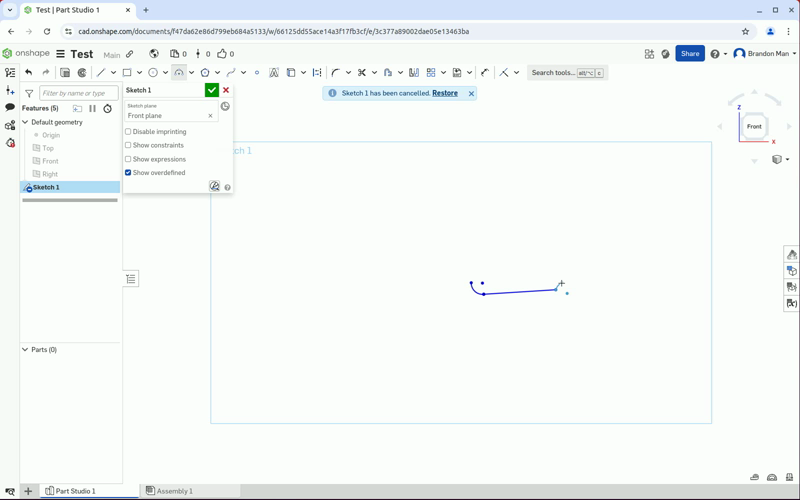
click(561, 282)
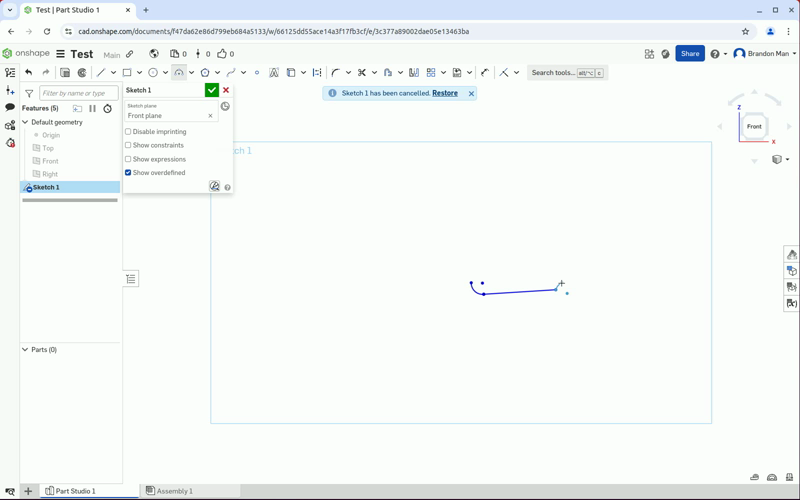
mouse_move(560, 287)
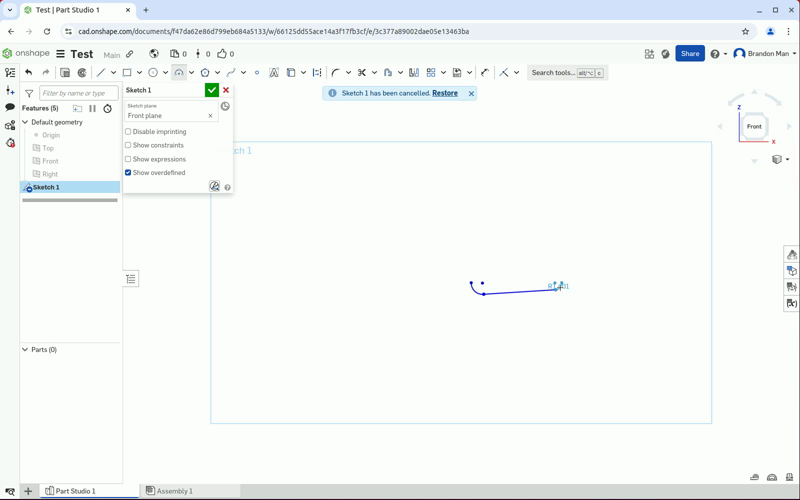
click(560, 287)
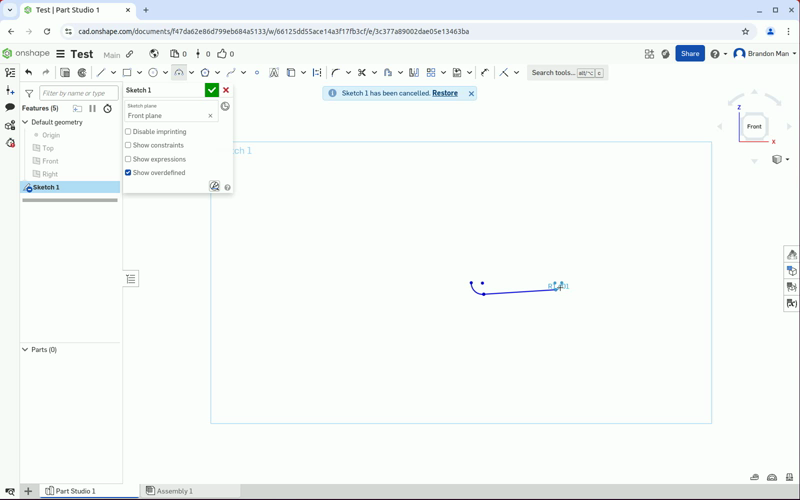
key_up(shift)
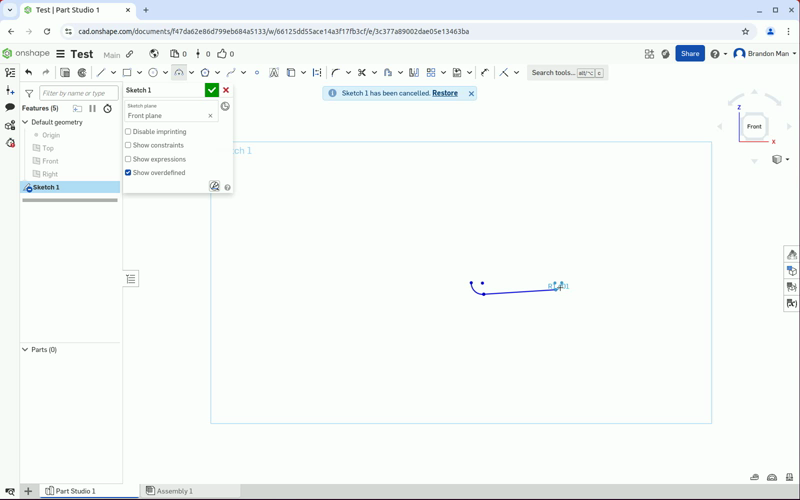
key(esc)
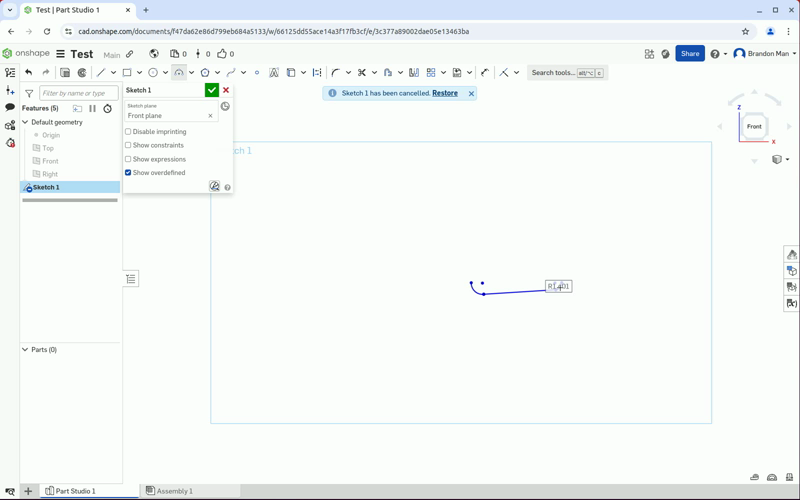
key(l)
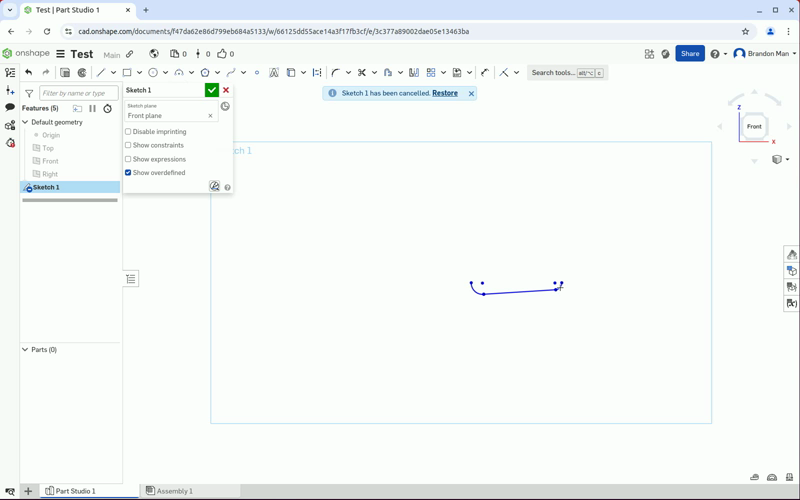
mouse_move(561, 282)
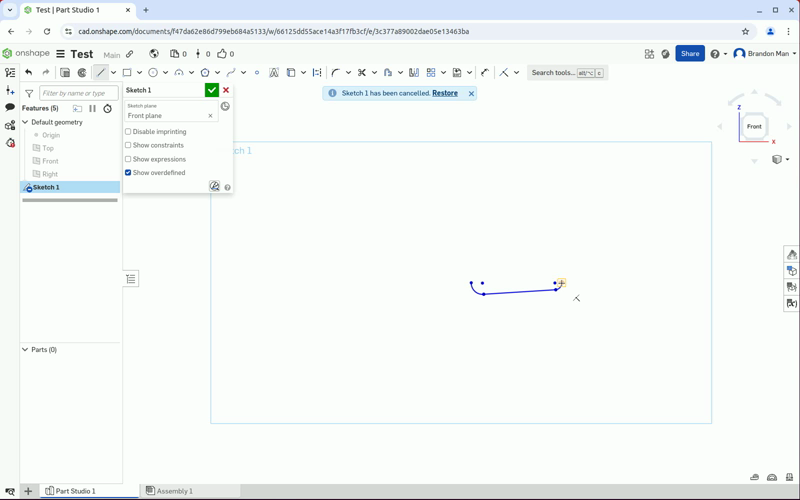
click(561, 282)
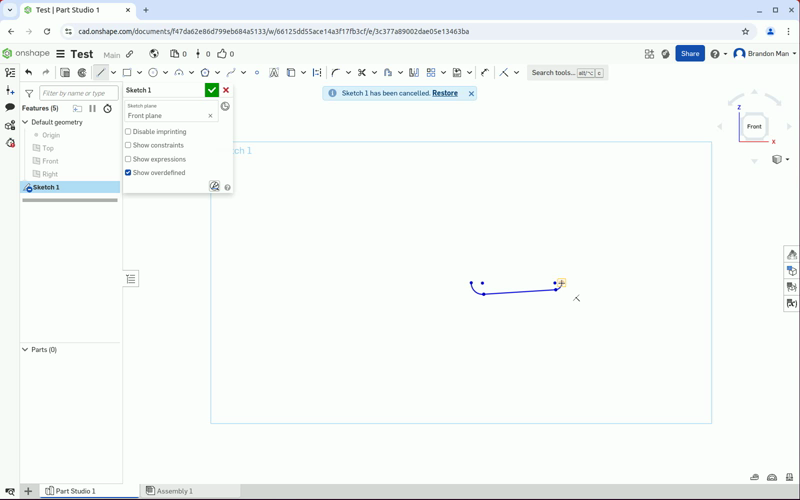
key_down(shift)
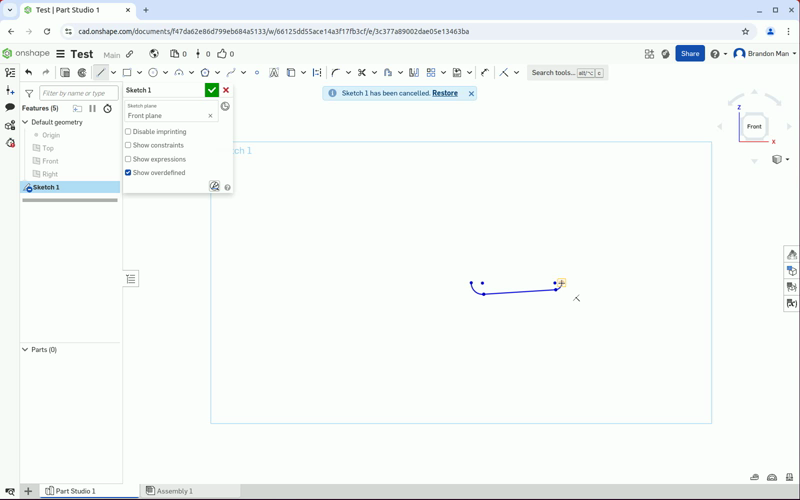
mouse_move(589, 282)
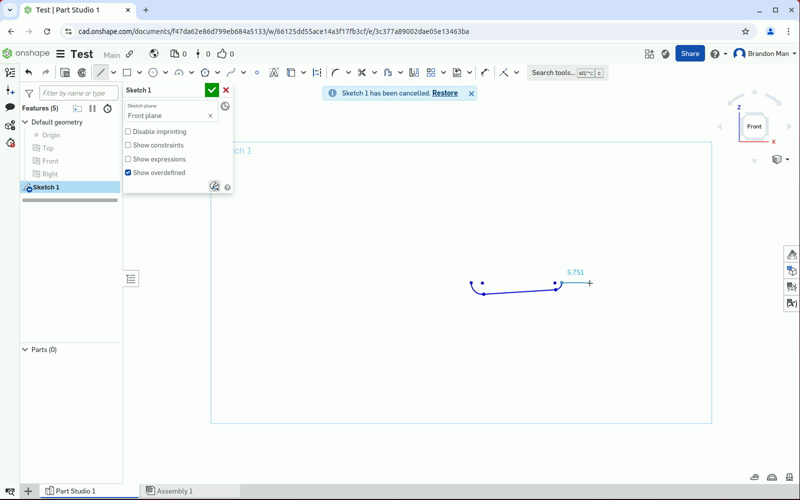
mouse_move(555, 282)
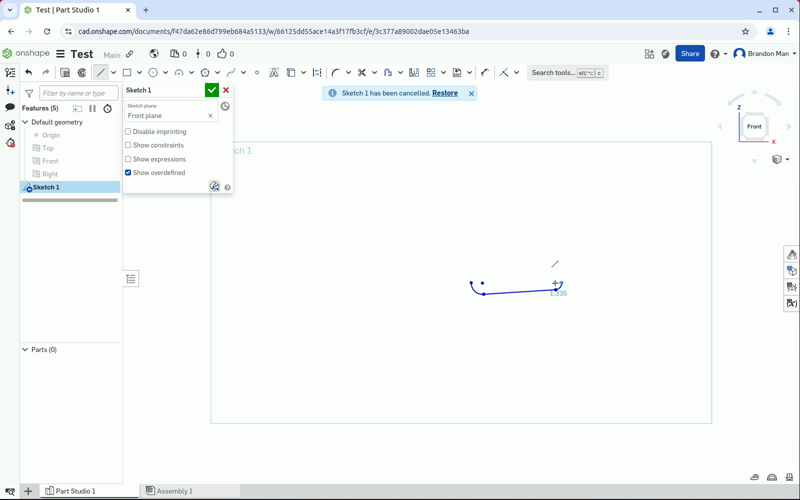
scroll(6)
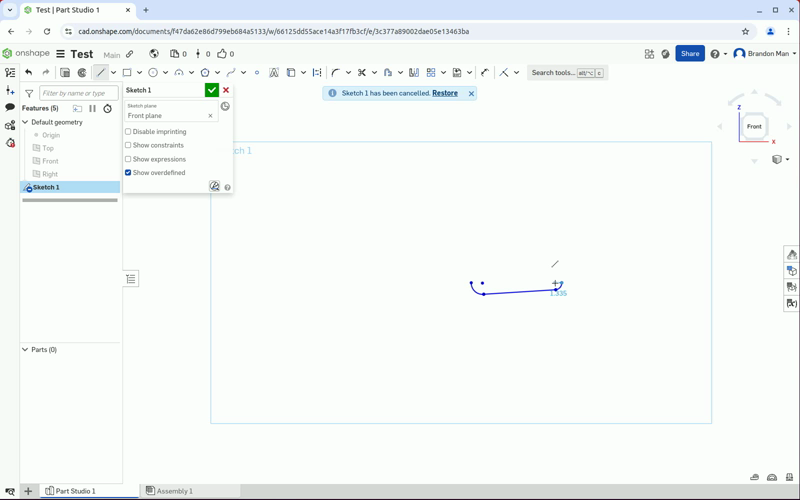
scroll(6)
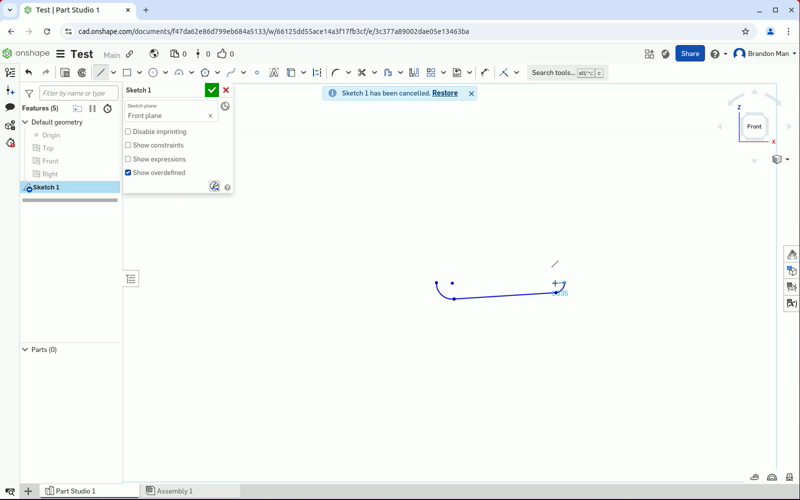
scroll(6)
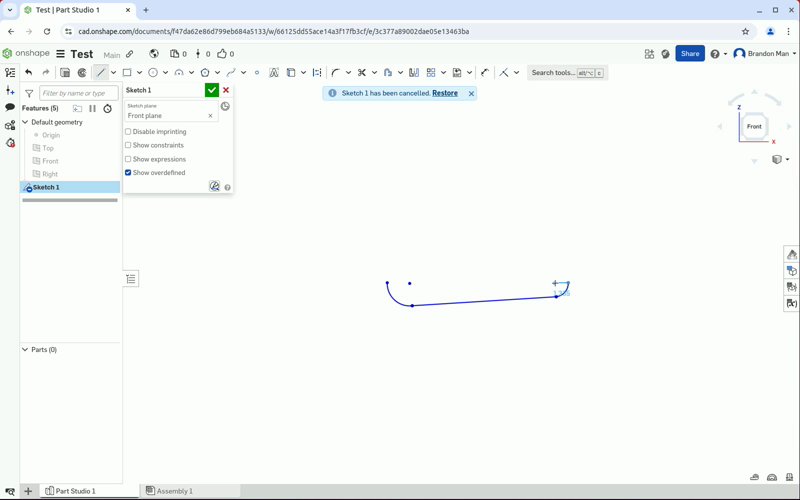
scroll(6)
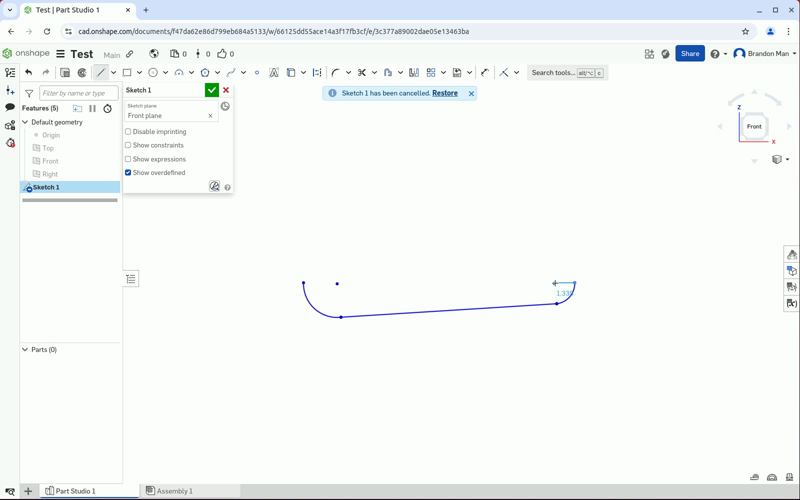
scroll(6)
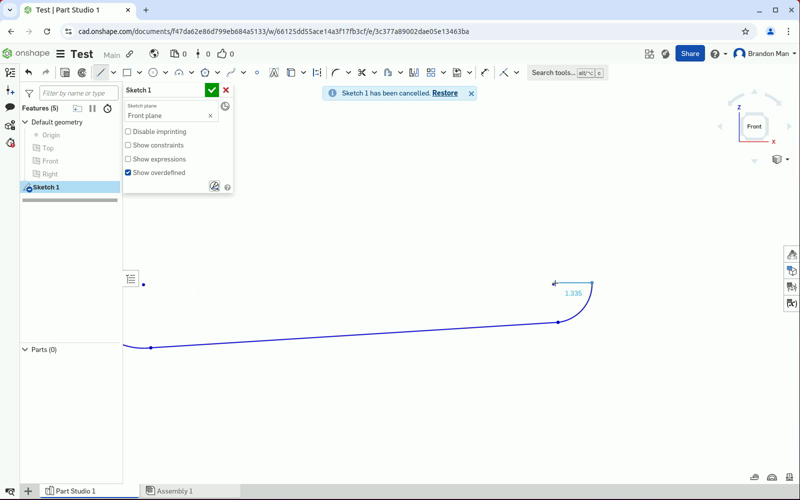
scroll(6)
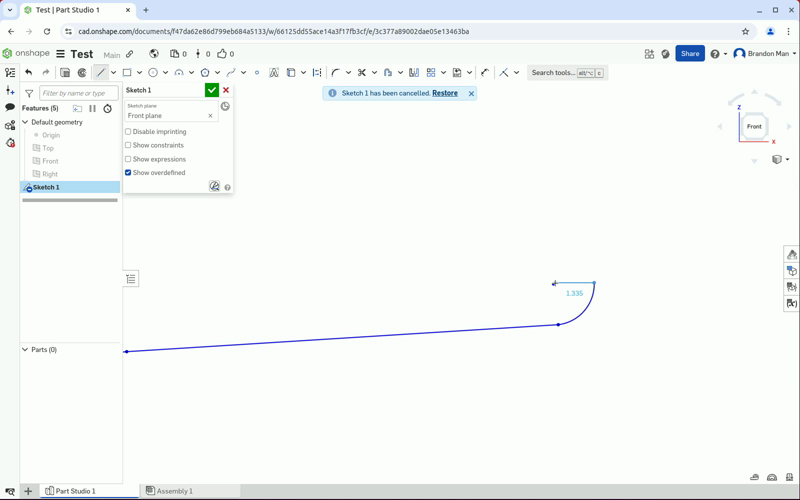
scroll(6)
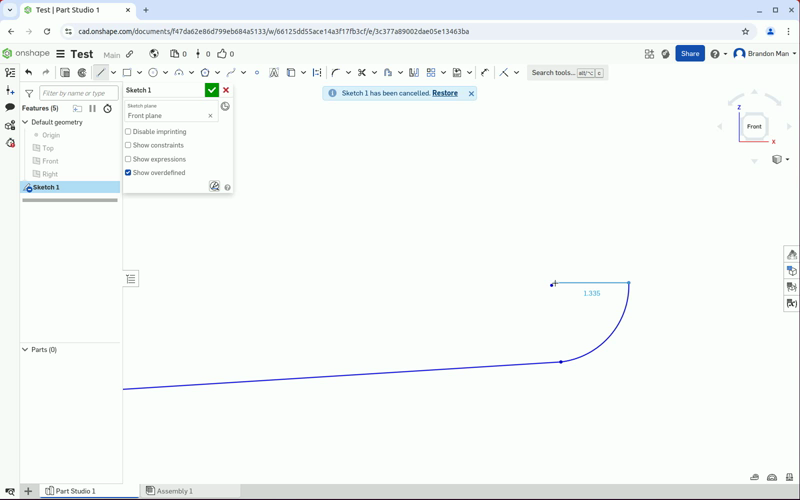
click(555, 282)
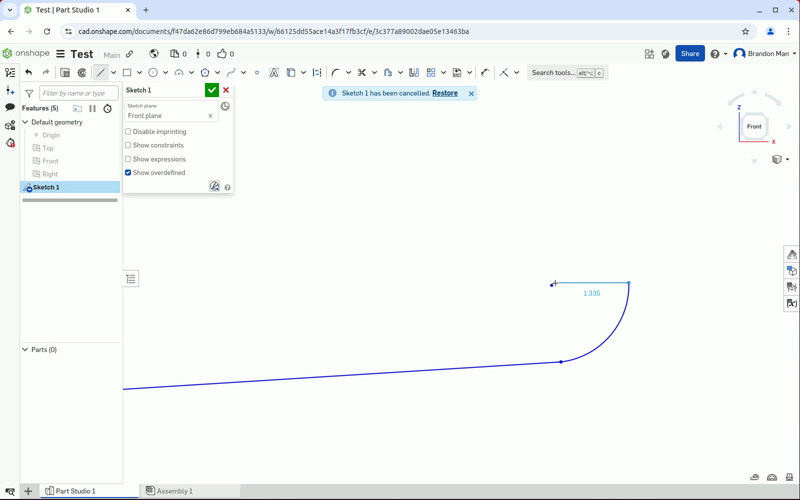
scroll(-6)
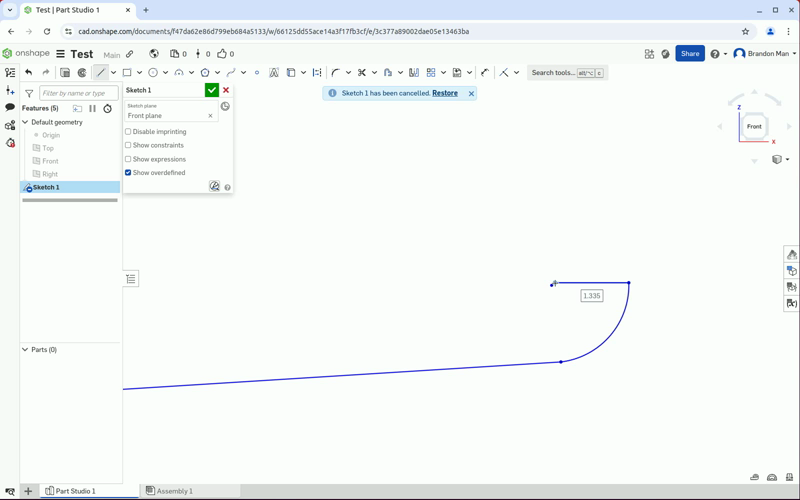
scroll(-6)
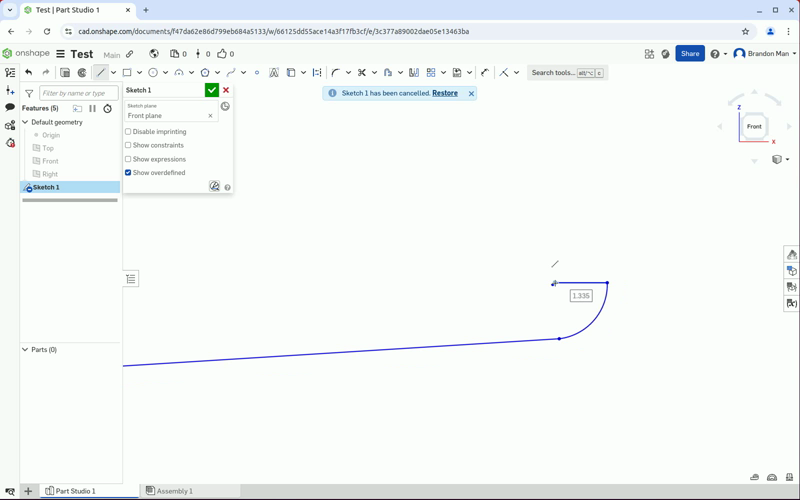
scroll(-6)
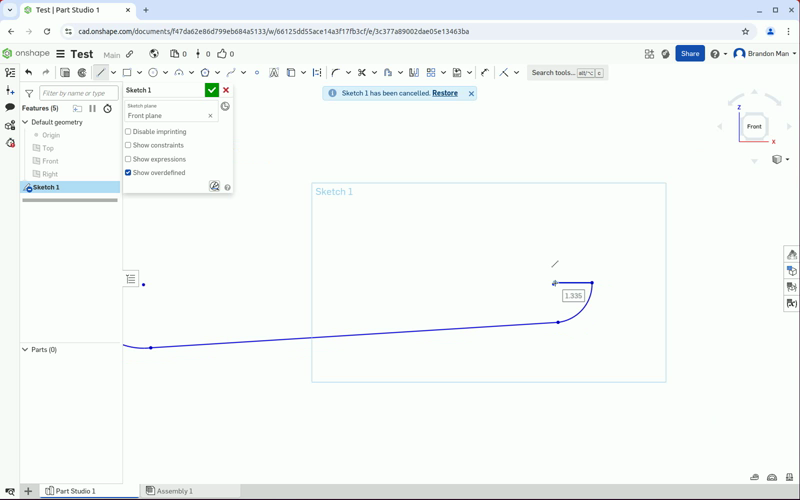
scroll(-6)
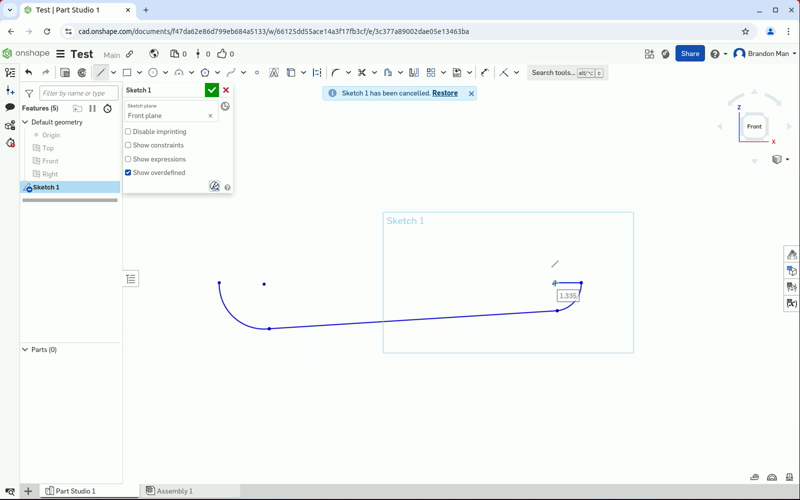
scroll(-6)
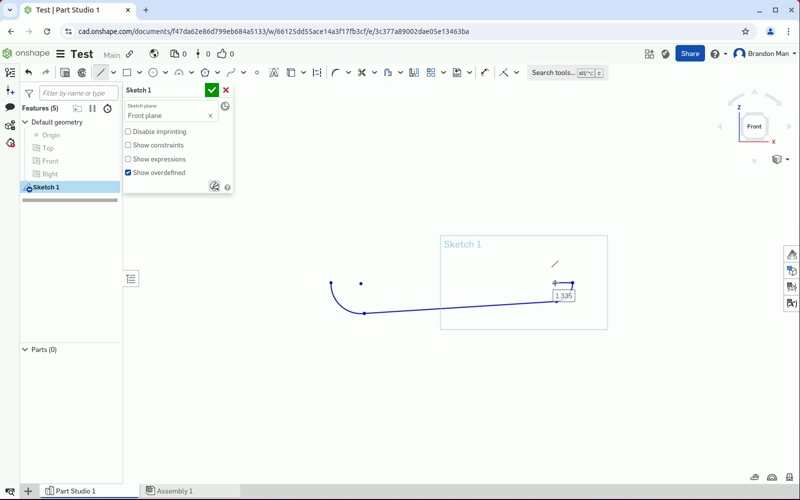
scroll(-6)
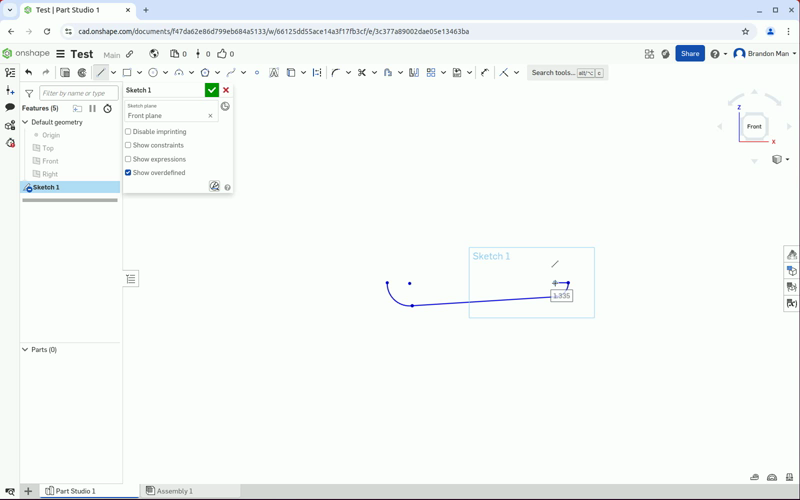
scroll(-6)
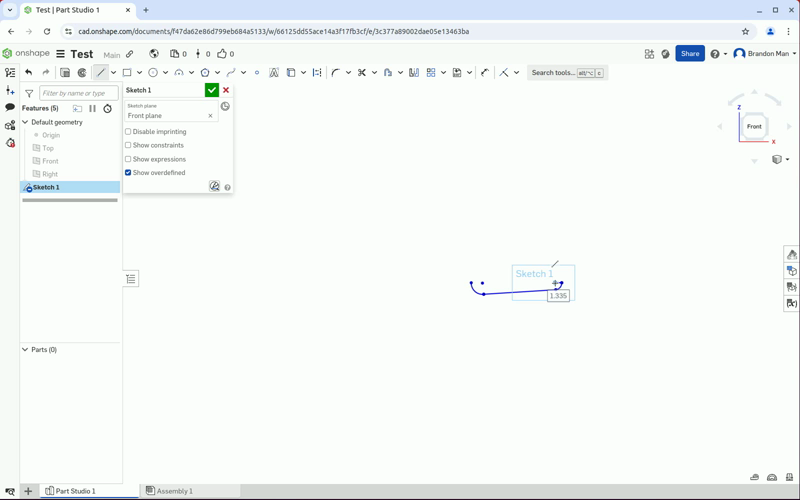
key_up(shift)
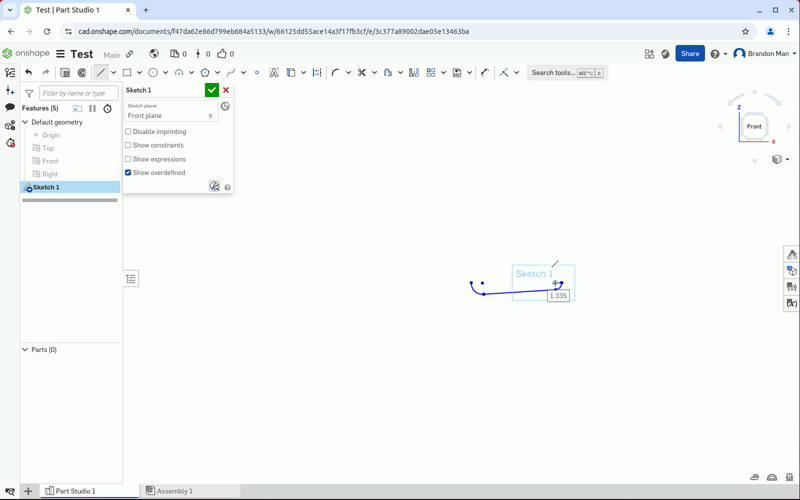
key_down(shift)
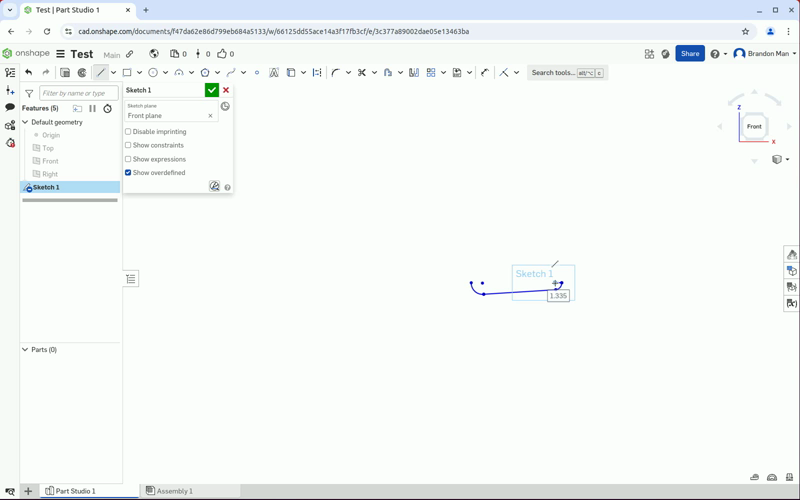
mouse_move(482, 282)
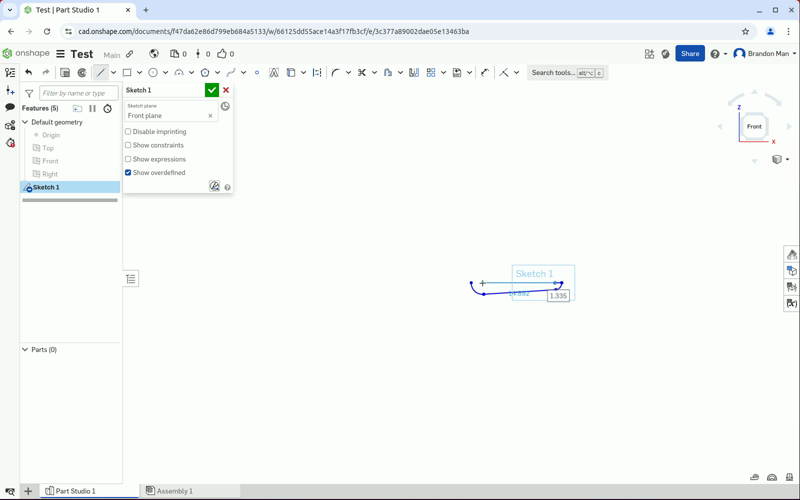
click(482, 282)
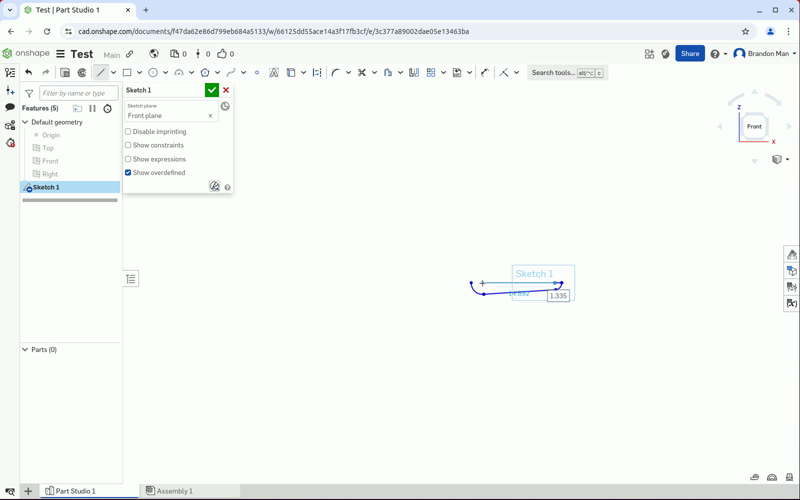
key_up(shift)
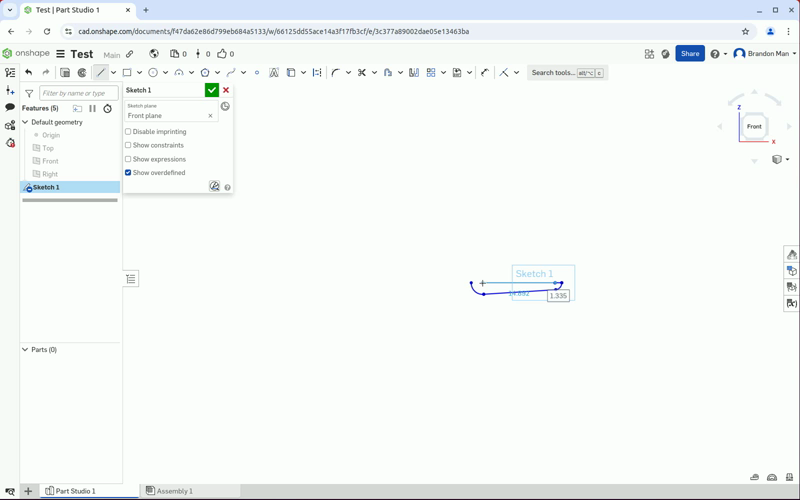
mouse_move(512, 282)
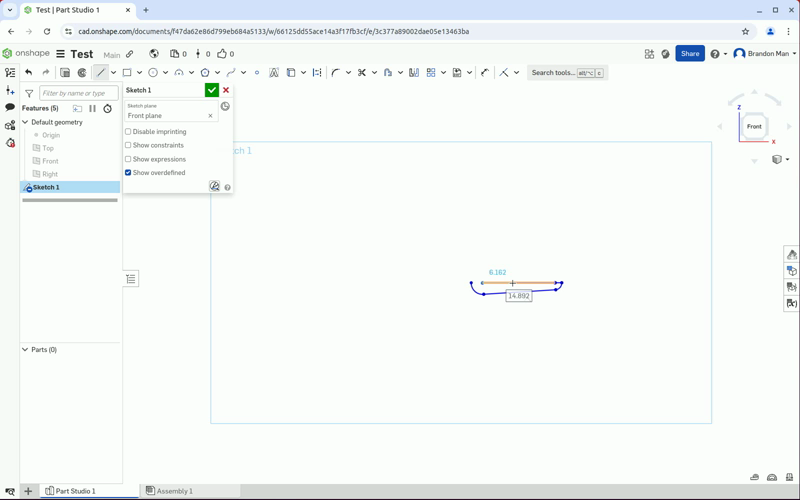
key_down(shift)
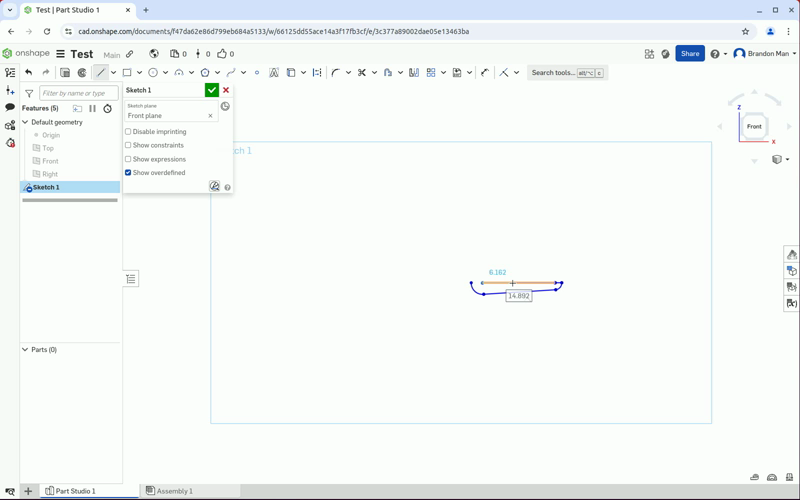
mouse_move(471, 282)
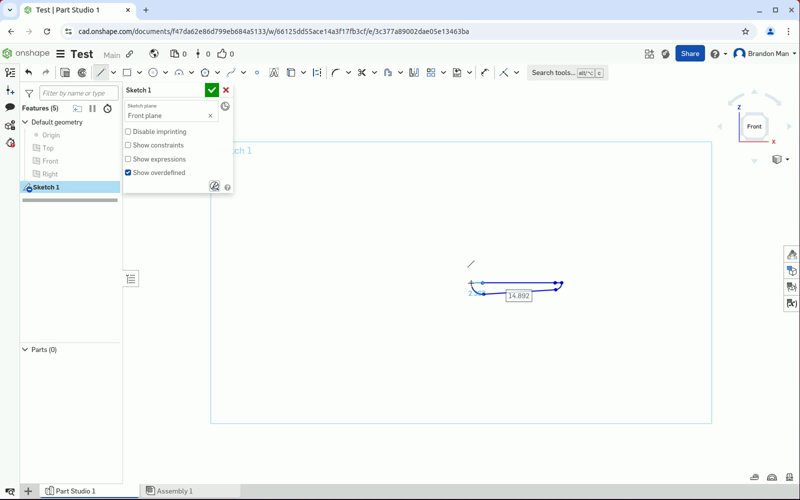
key_up(shift)
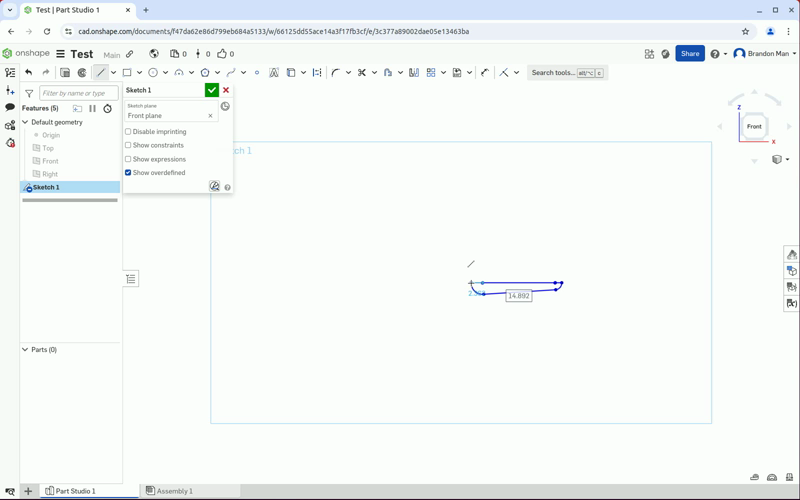
click(471, 282)
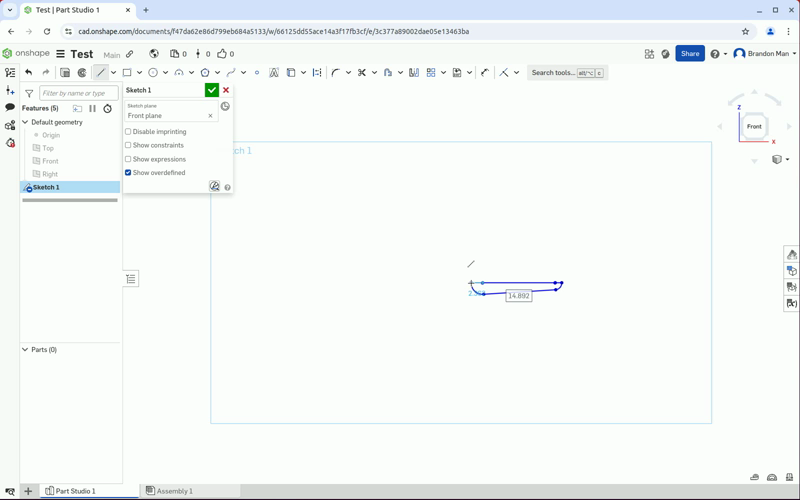
key(esc)
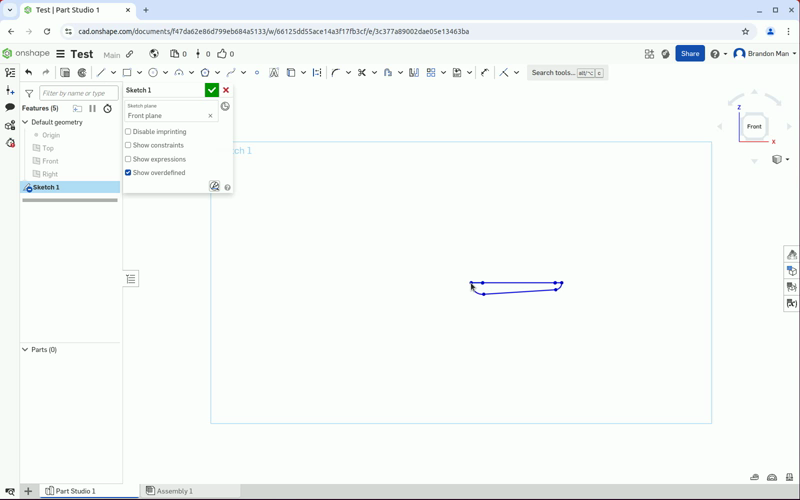
mouse_move(505, 283)
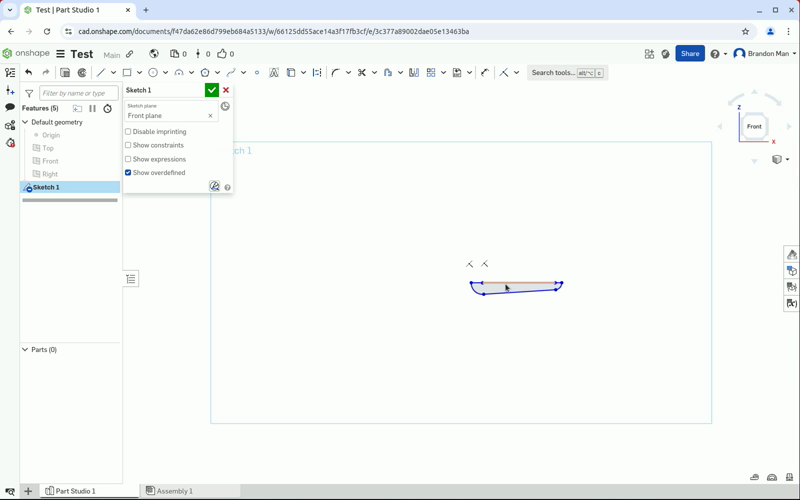
scroll(6)
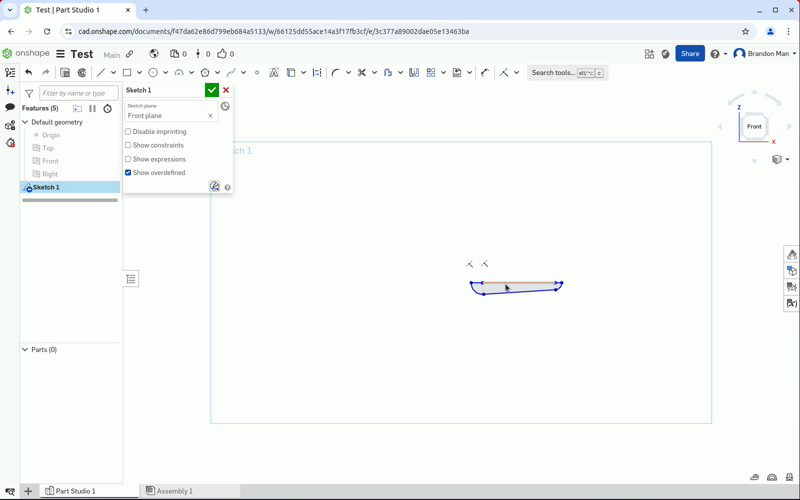
scroll(6)
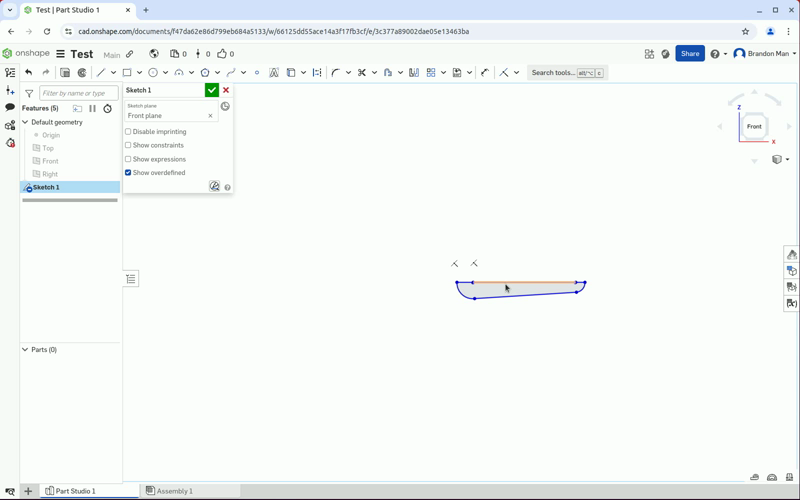
scroll(6)
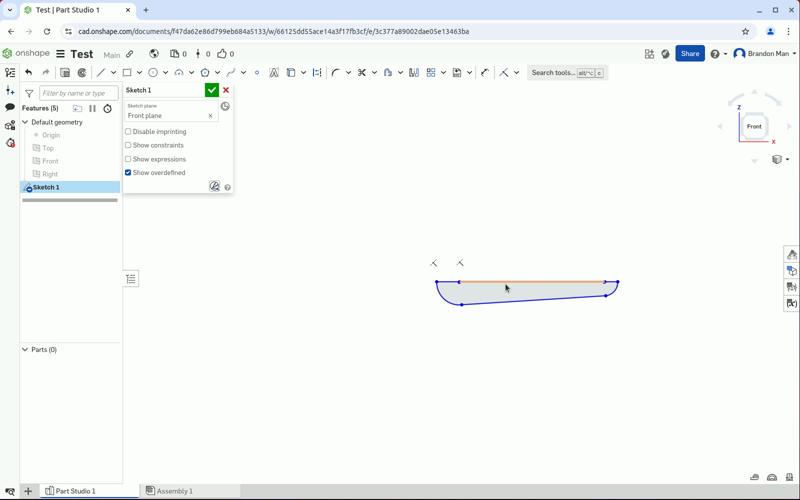
scroll(6)
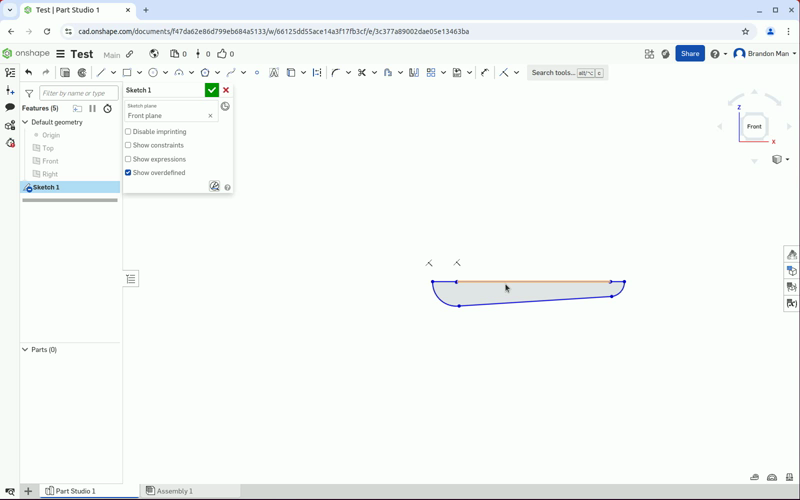
scroll(6)
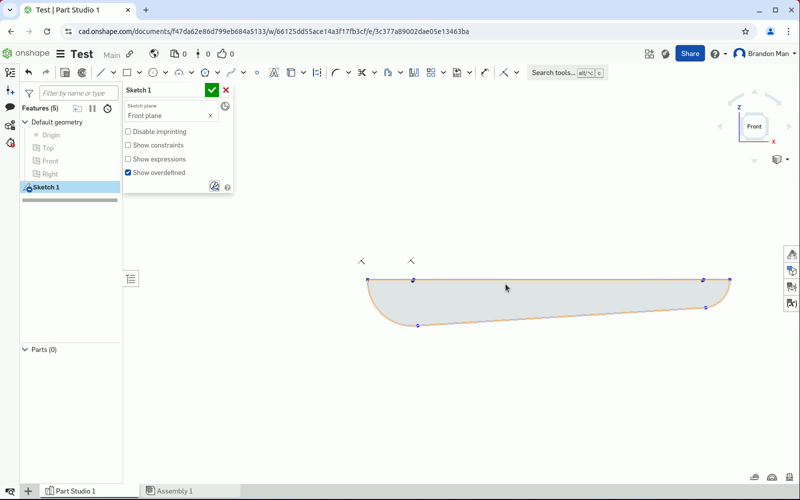
scroll(6)
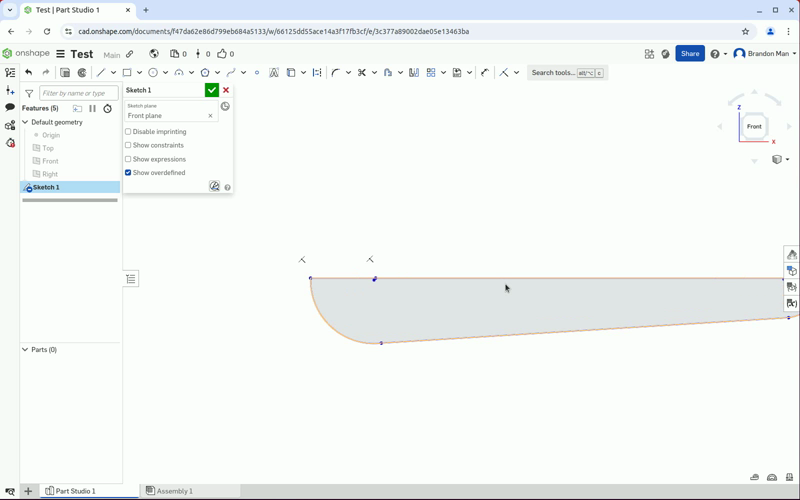
scroll(6)
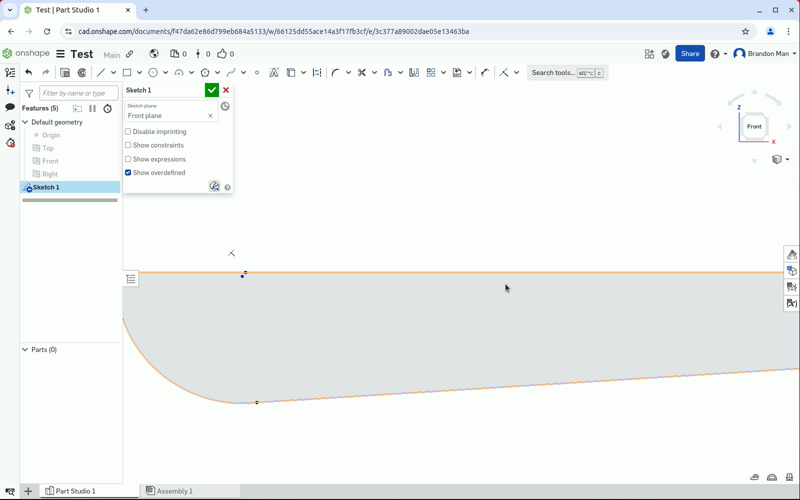
click(505, 283)
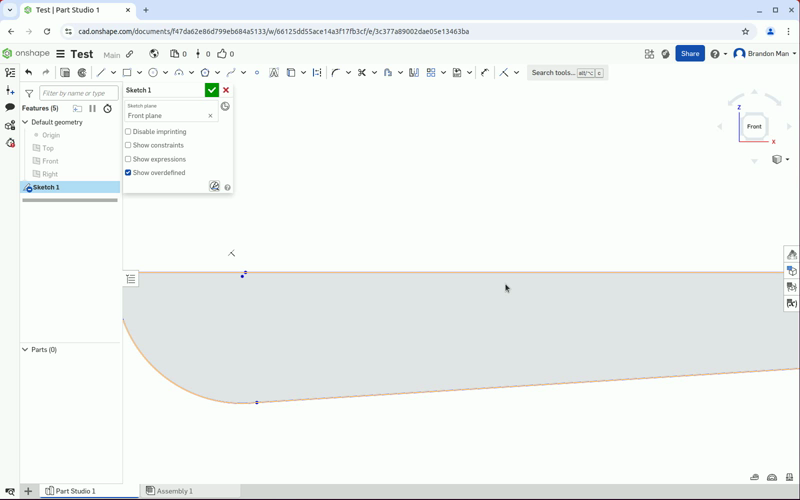
scroll(-6)
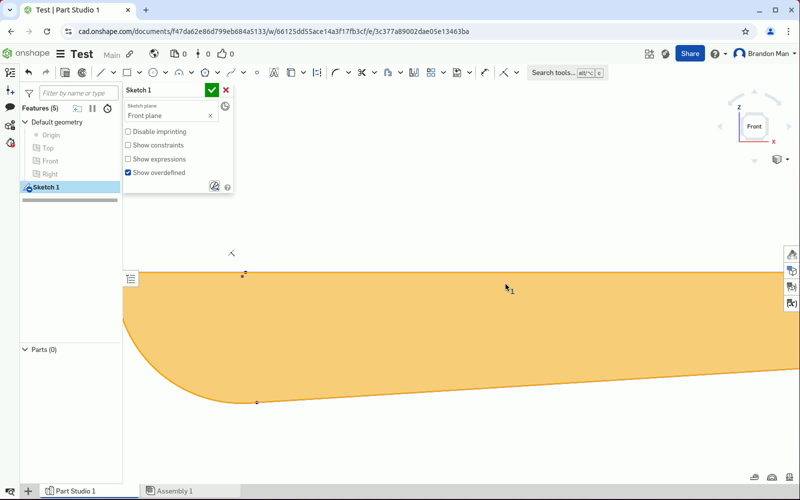
scroll(-6)
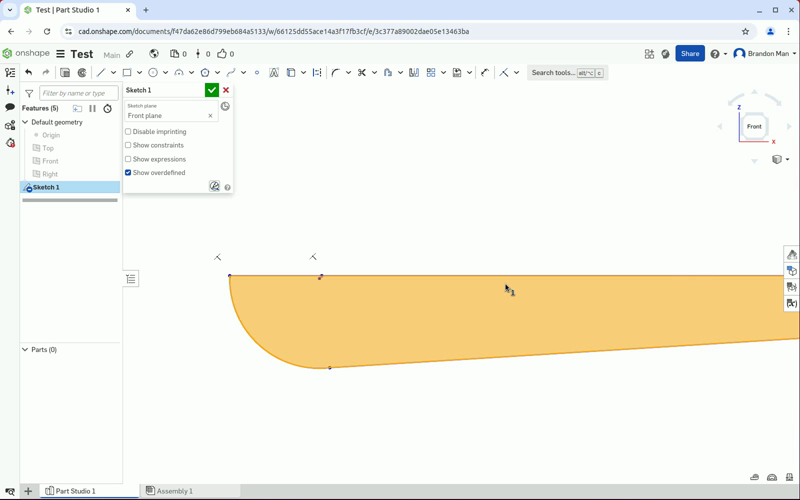
scroll(-6)
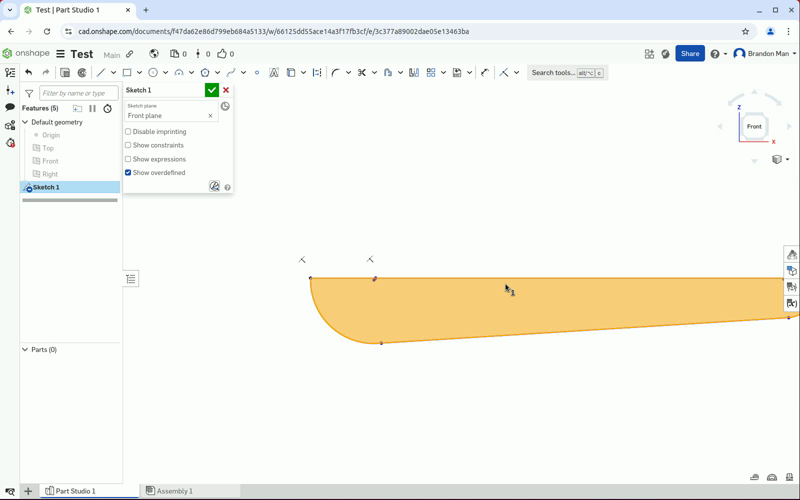
scroll(-6)
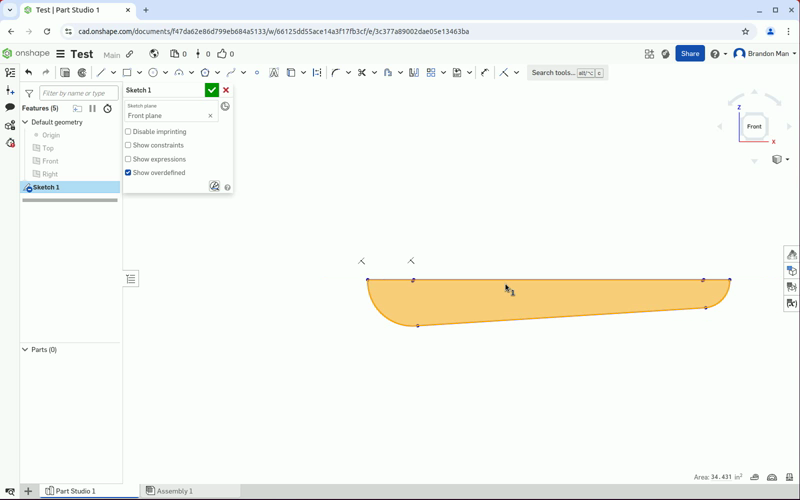
scroll(-6)
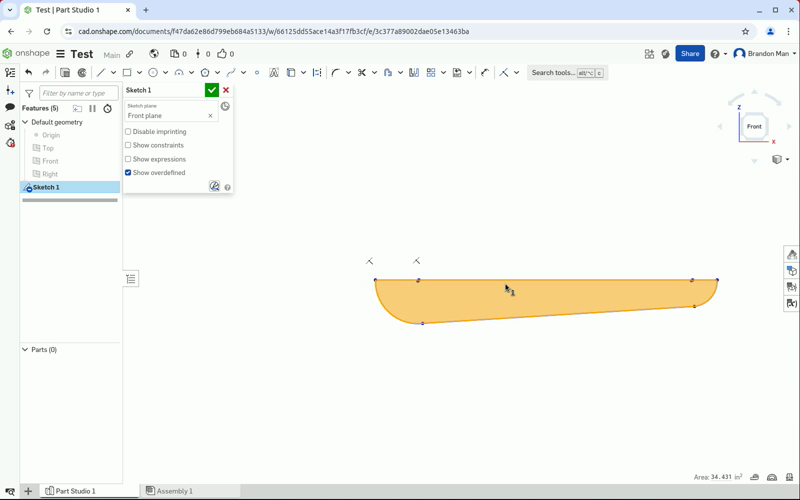
scroll(-6)
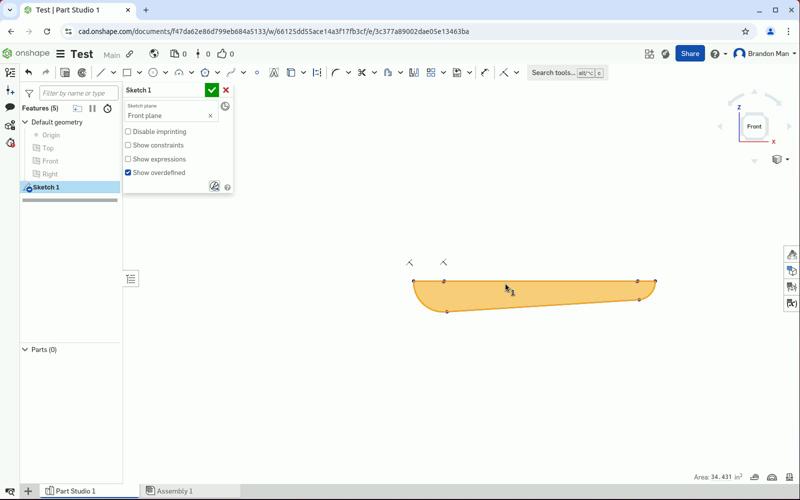
scroll(-6)
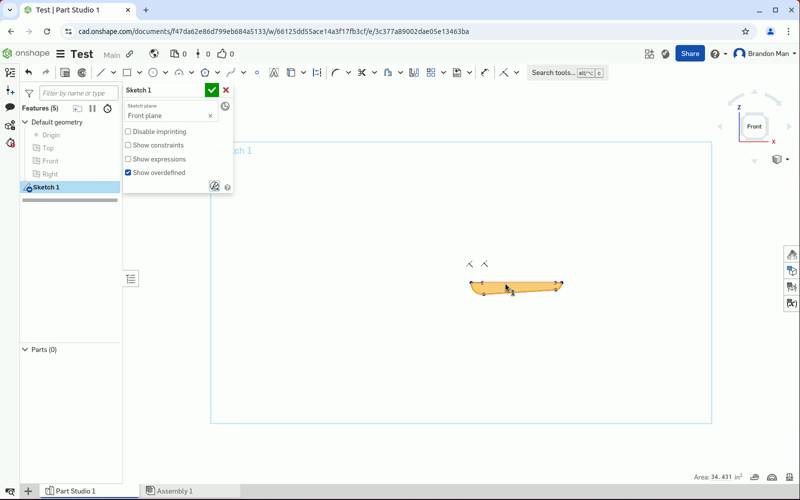
mouse_move(73, 352)
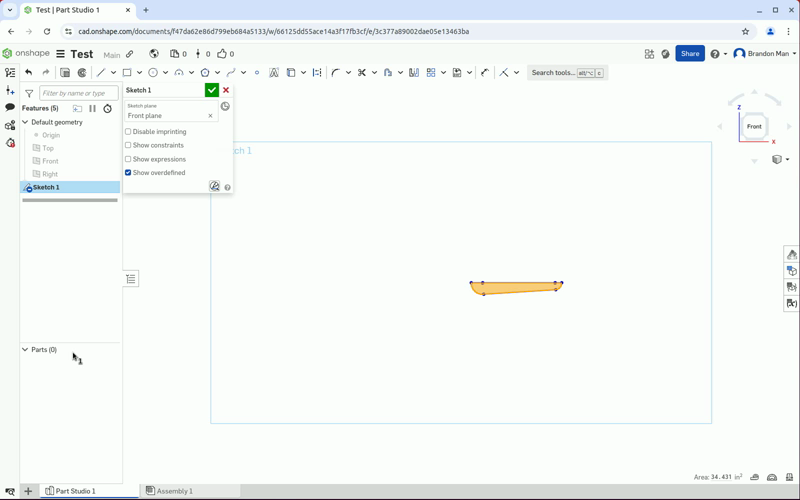
key(shift+y)
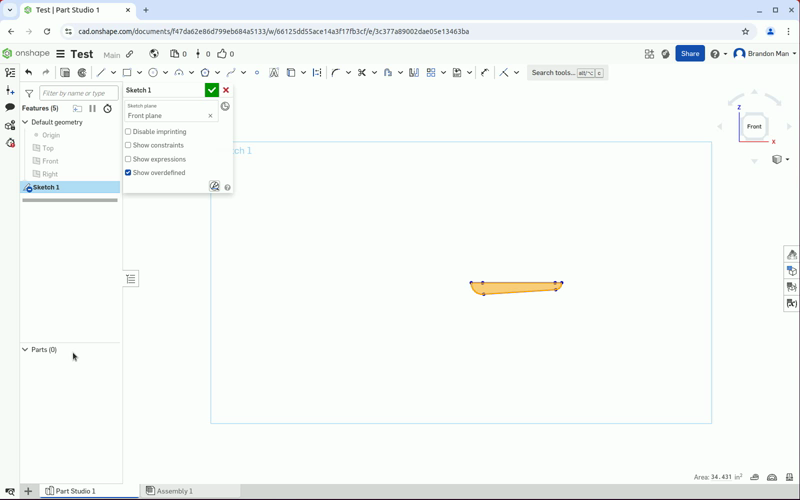
key(shift+e)
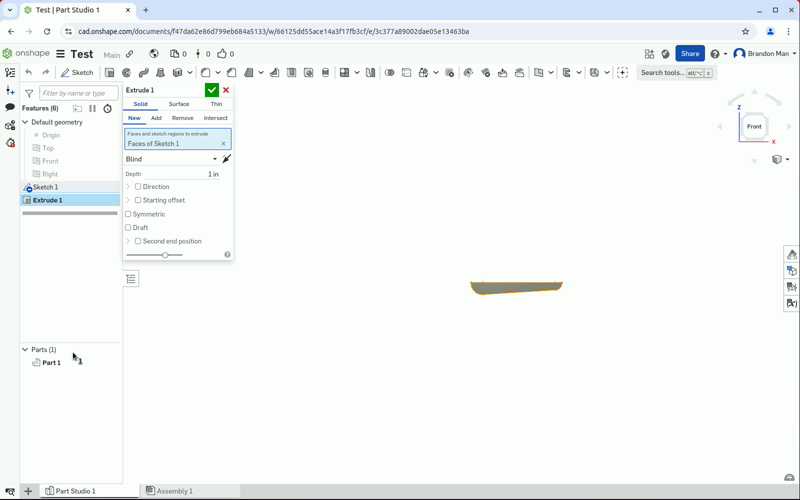
mouse_move(143, 106)
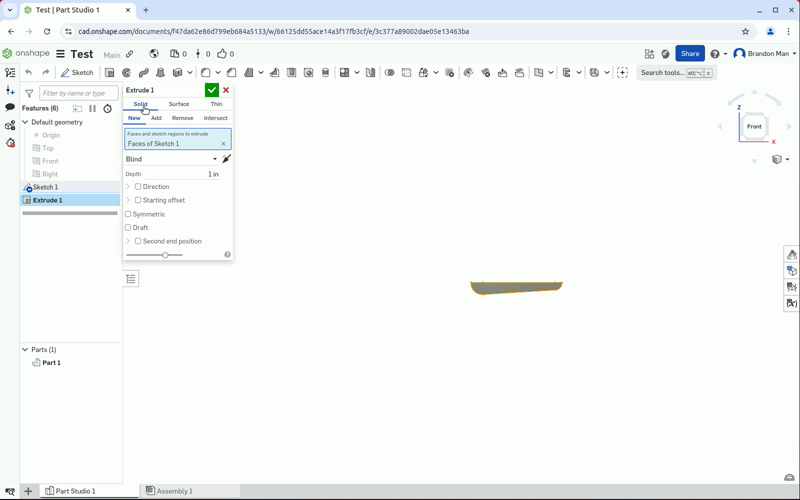
click(143, 106)
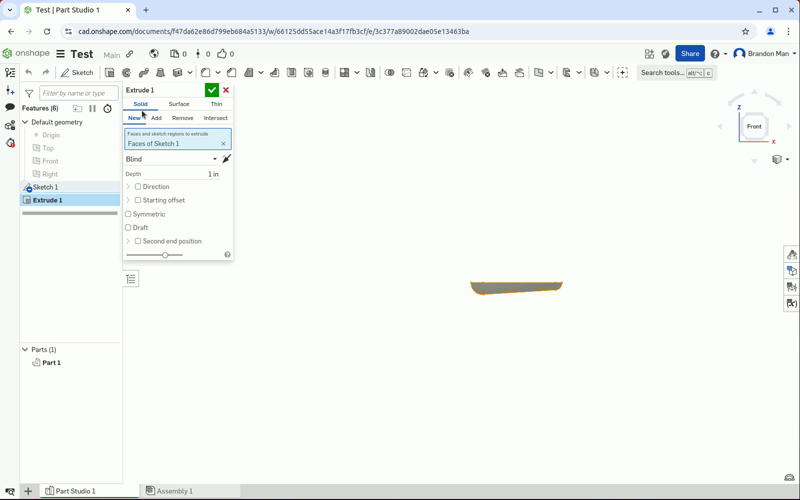
mouse_move(137, 120)
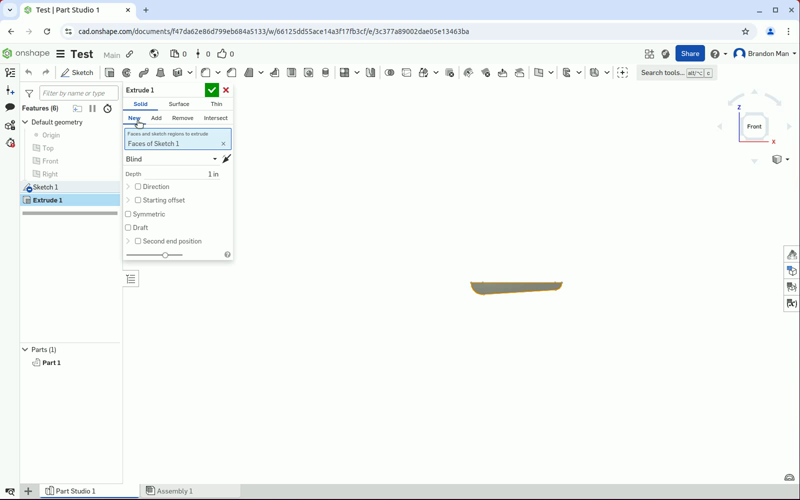
click(137, 120)
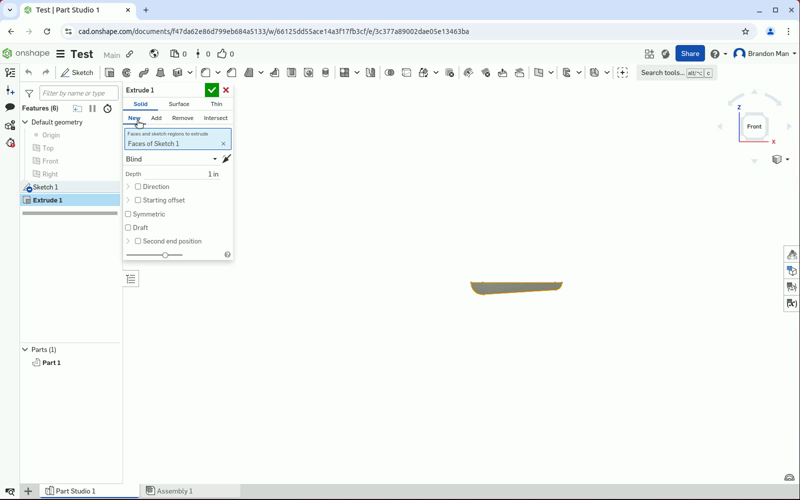
key(tab, 4)
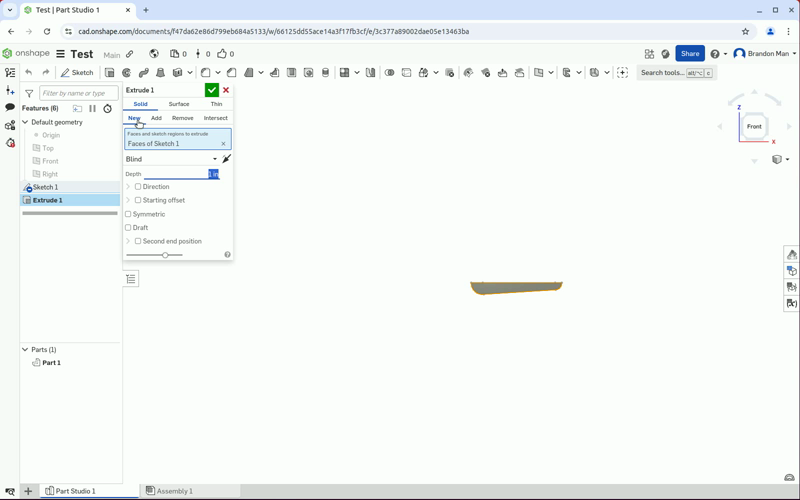
text(-23.108)
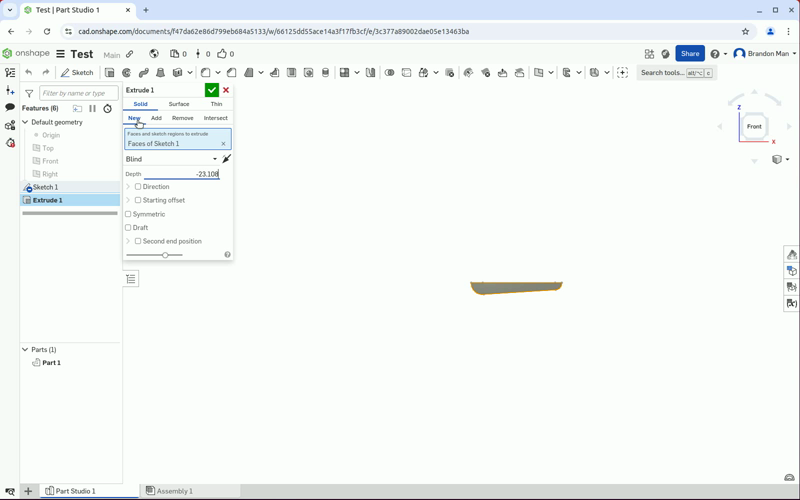
key(enter)
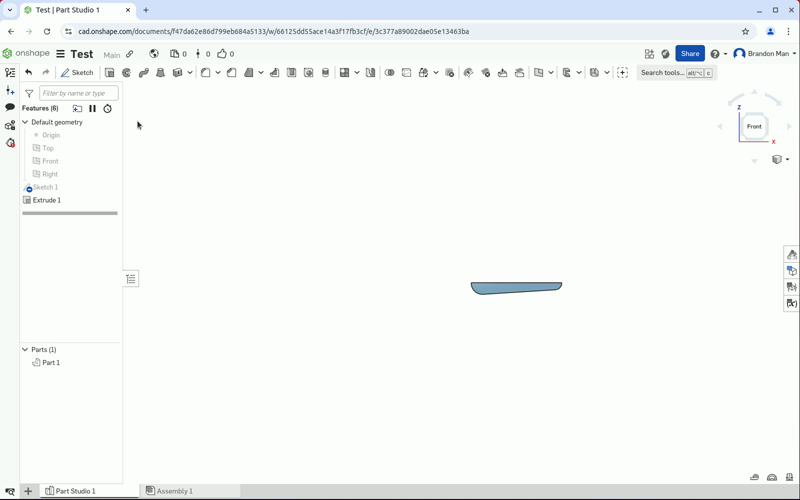
key(shift+h)
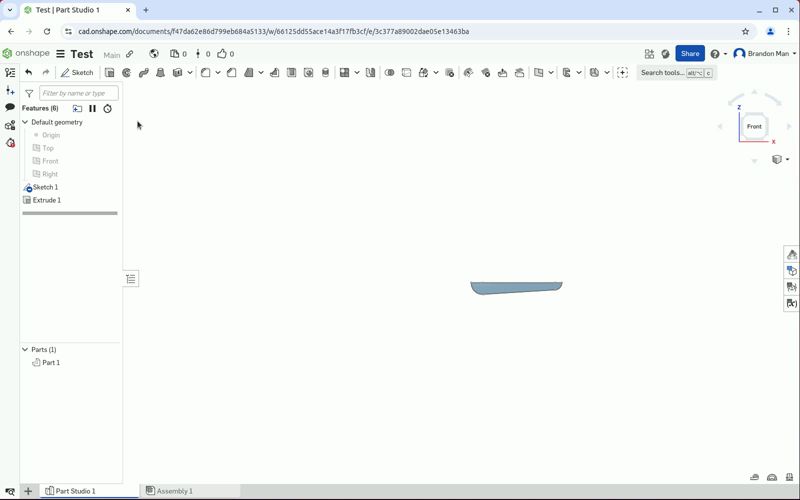
key(shift+h)
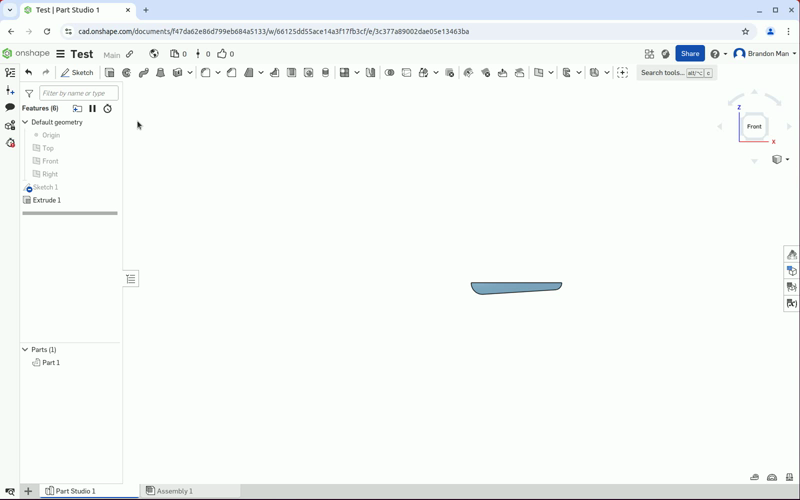
mouse_move(73, 189)
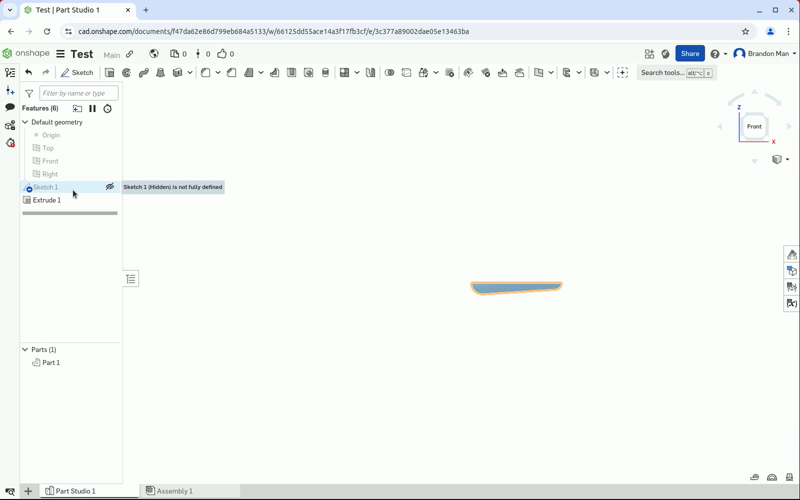
click(73, 189)
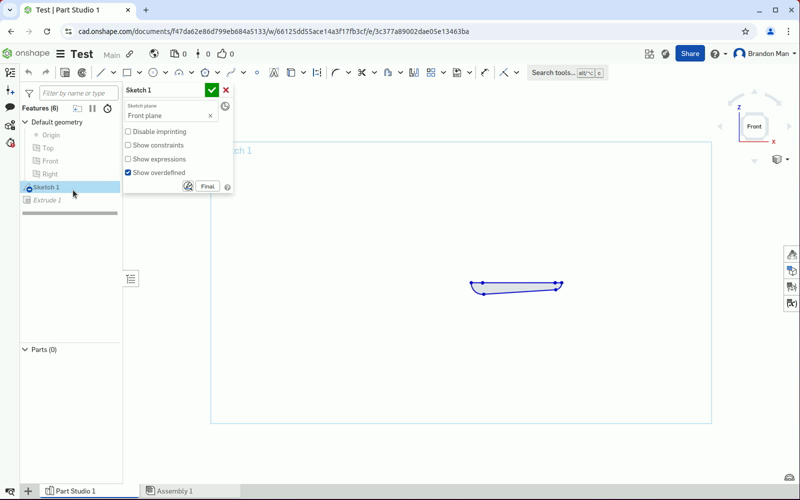
mouse_move(229, 92)
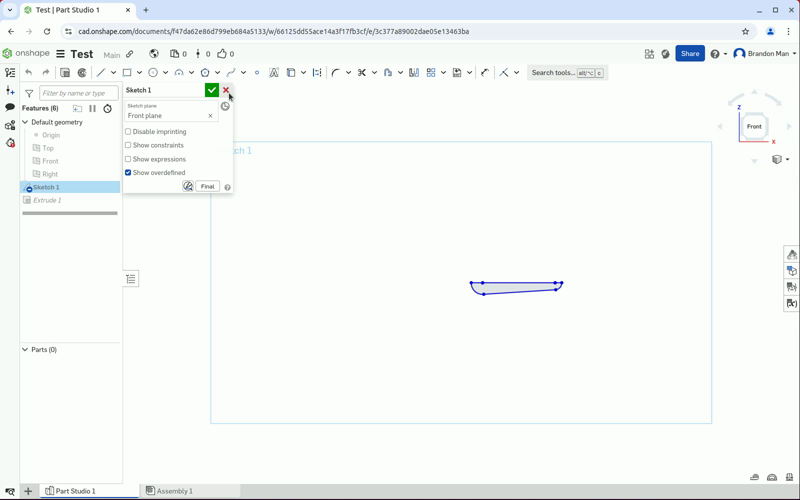
click(229, 92)
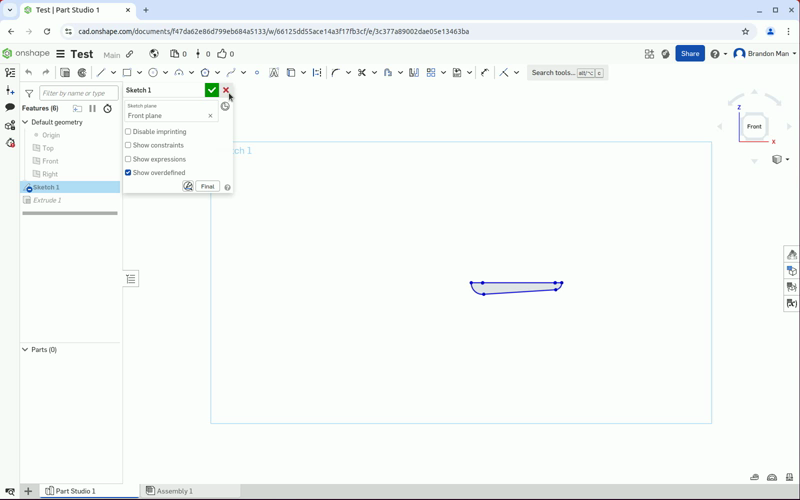
key(shift+s)
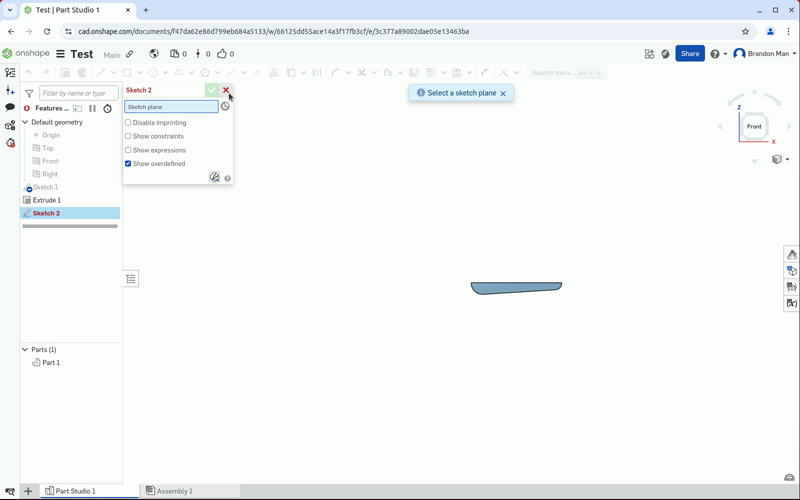
mouse_move(73, 163)
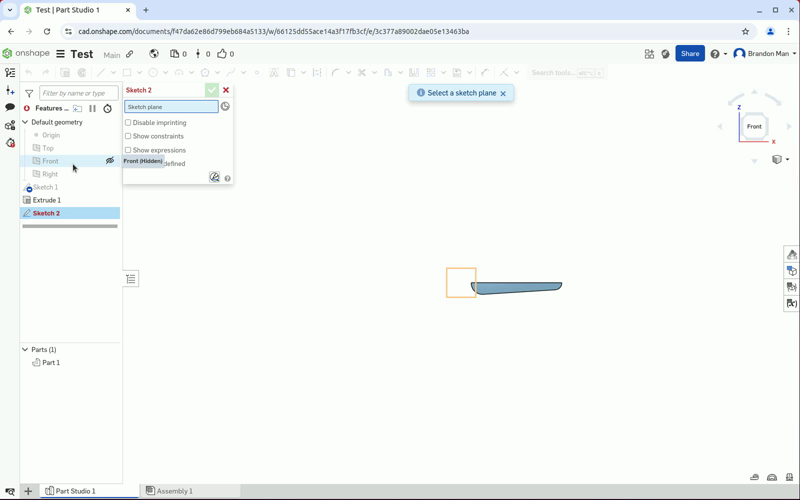
click(73, 163)
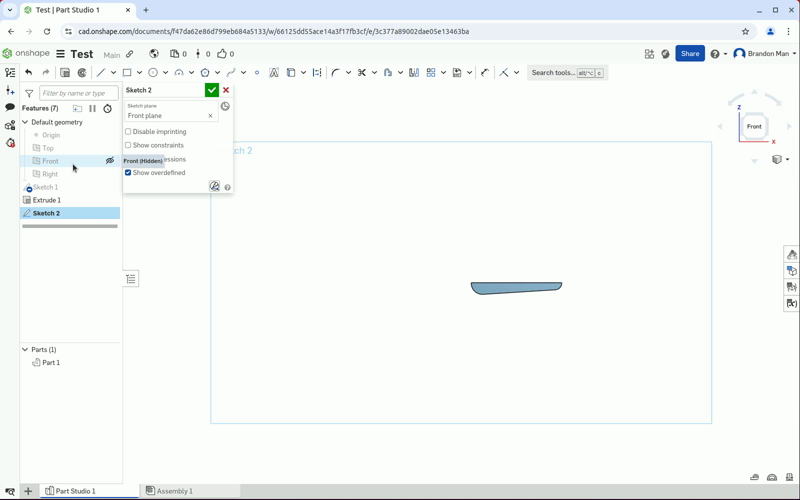
mouse_move(73, 352)
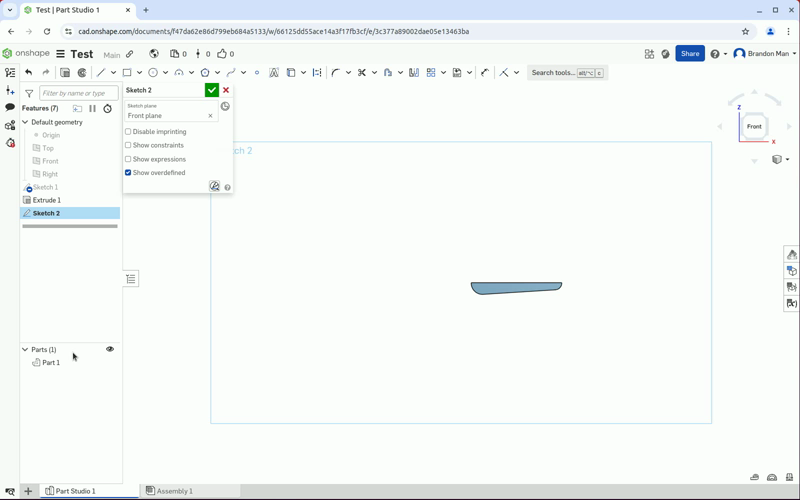
key(y)
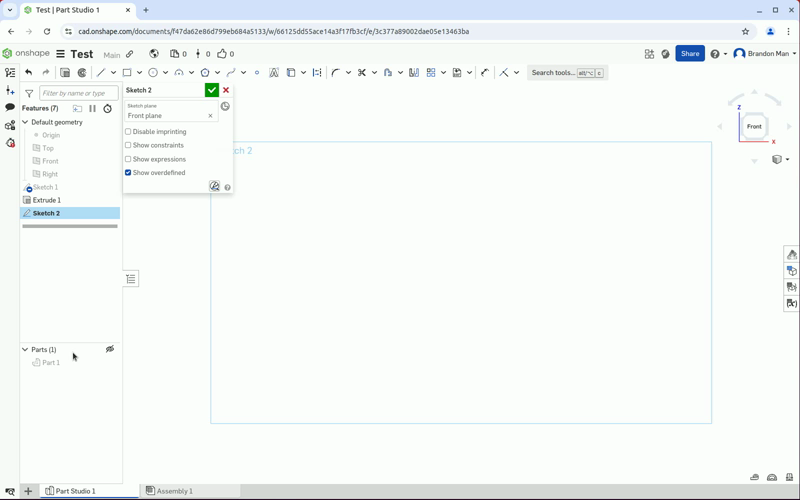
key(l)
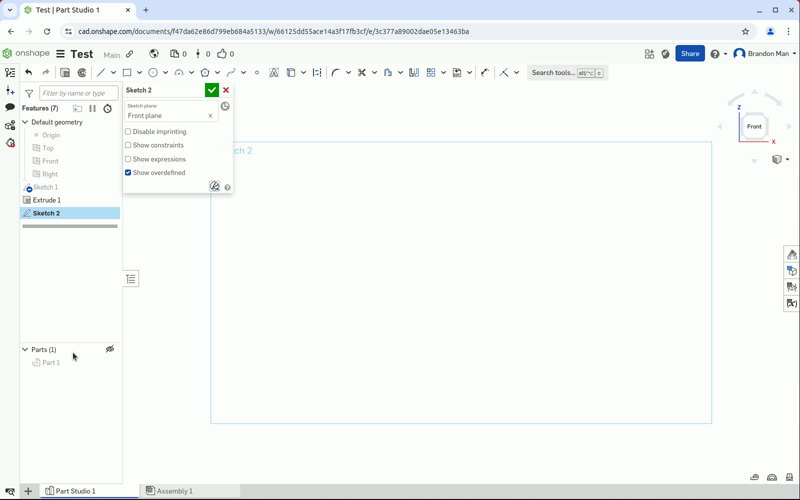
key_down(shift)
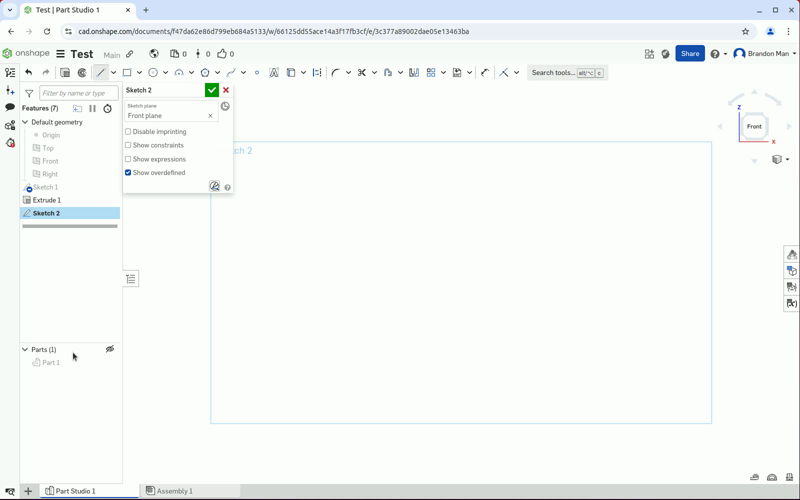
mouse_move(471, 282)
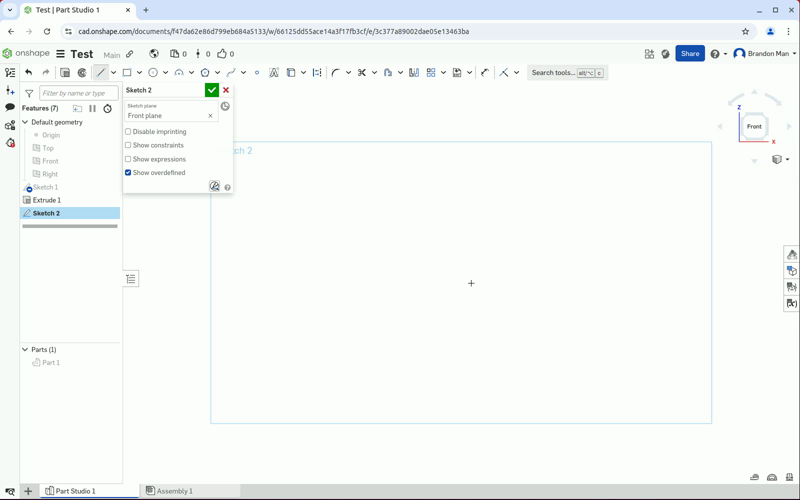
click(471, 282)
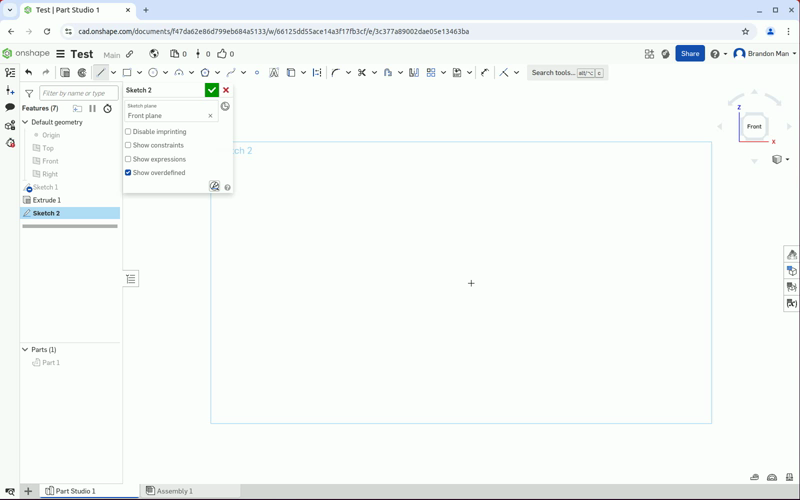
key_up(shift)
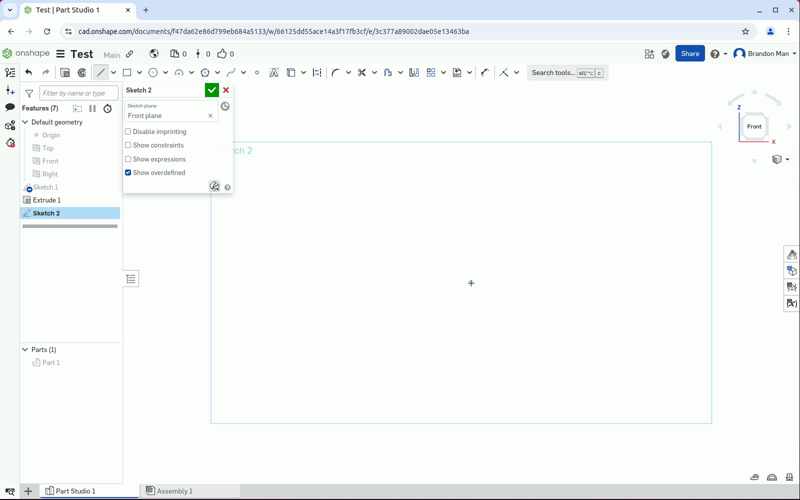
key_down(shift)
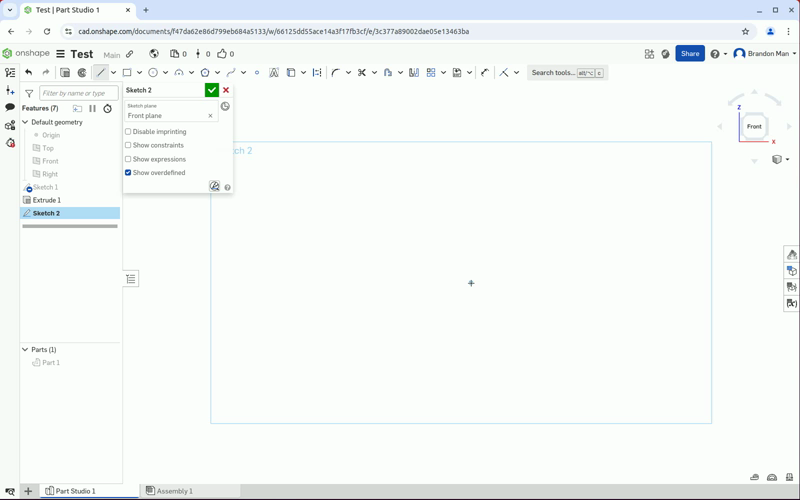
mouse_move(501, 282)
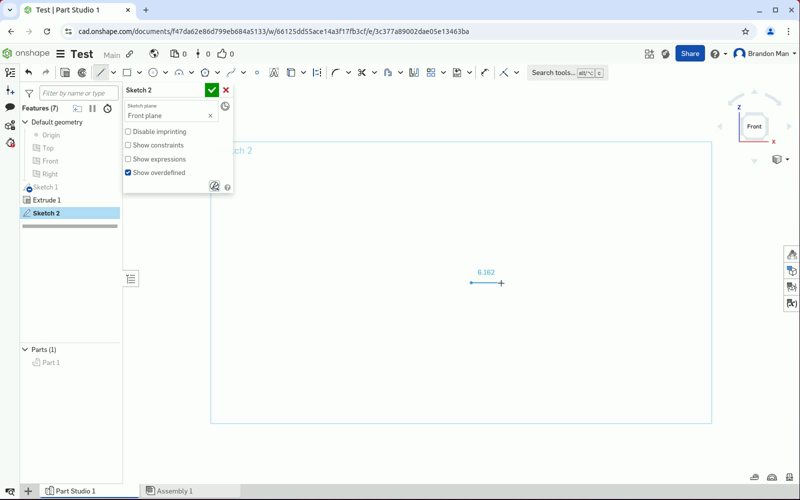
mouse_move(482, 282)
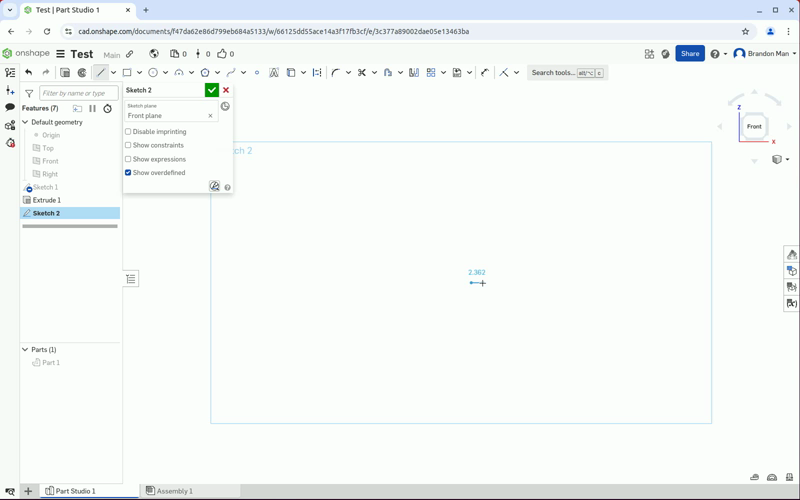
click(482, 282)
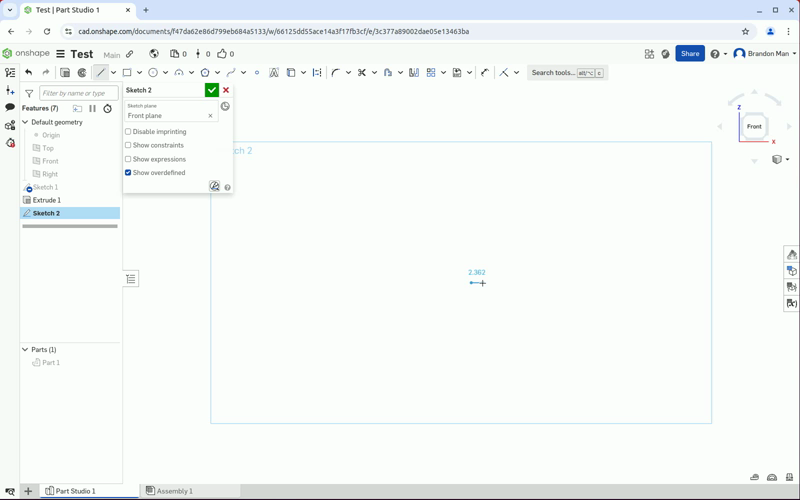
key_up(shift)
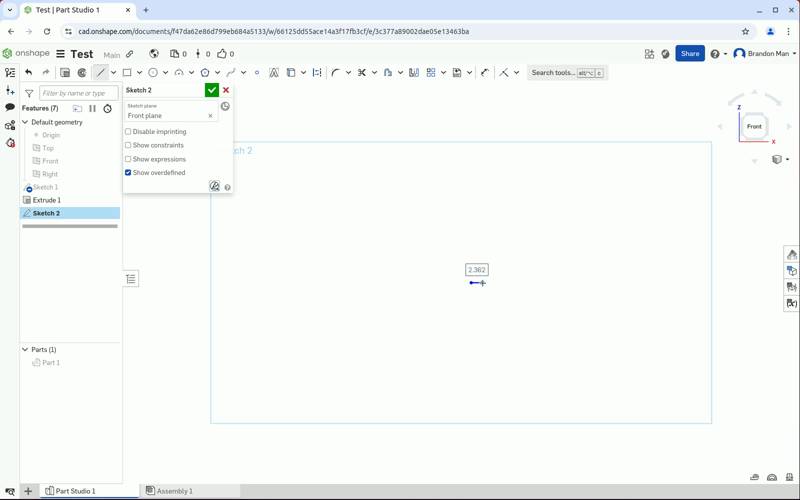
key_down(shift)
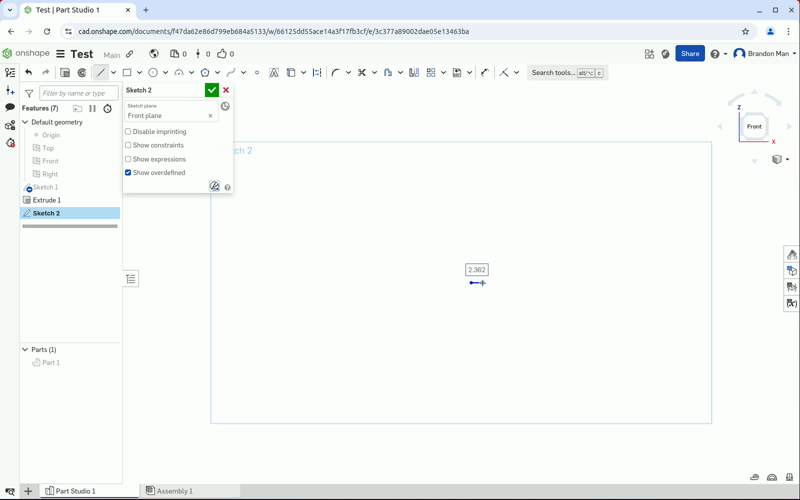
mouse_move(555, 282)
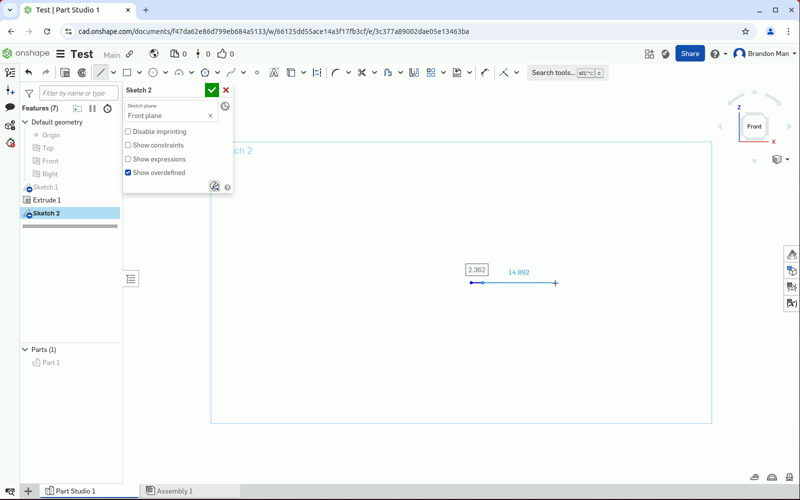
click(555, 282)
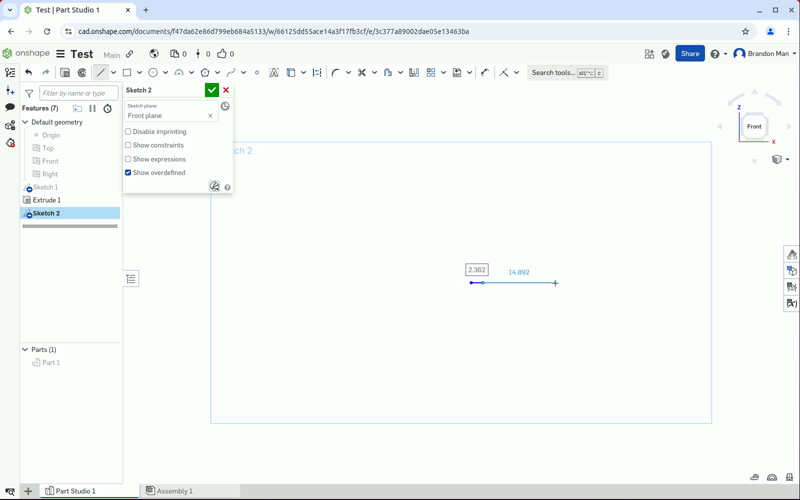
key_up(shift)
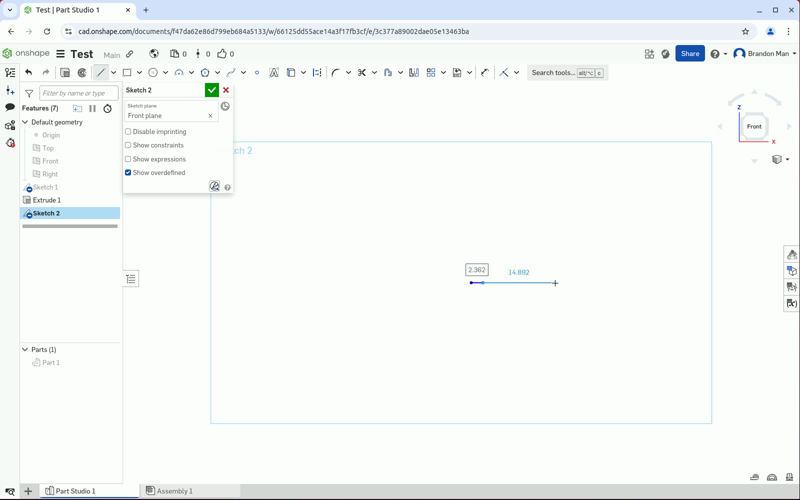
key_down(shift)
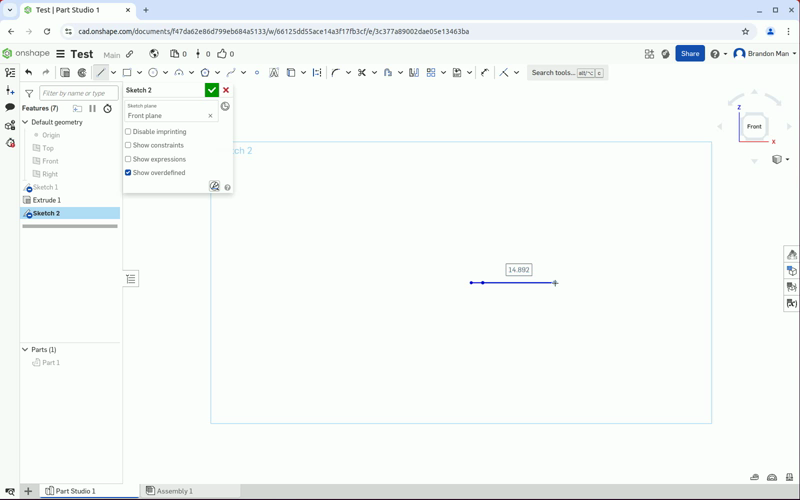
mouse_move(585, 282)
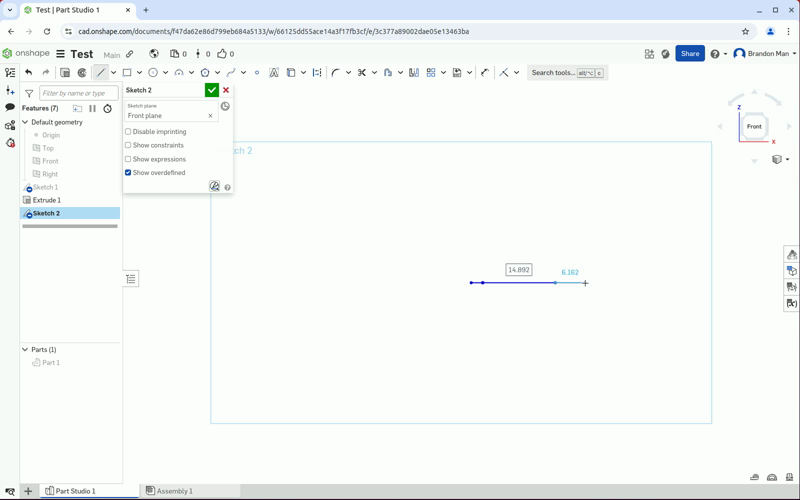
mouse_move(561, 282)
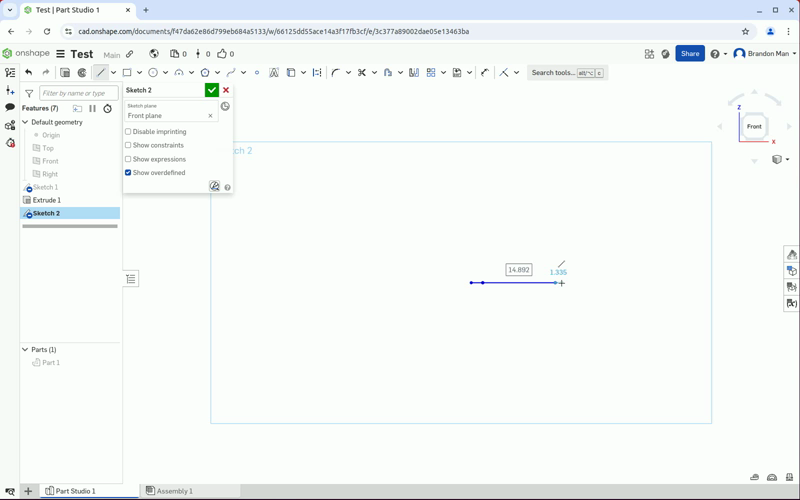
scroll(6)
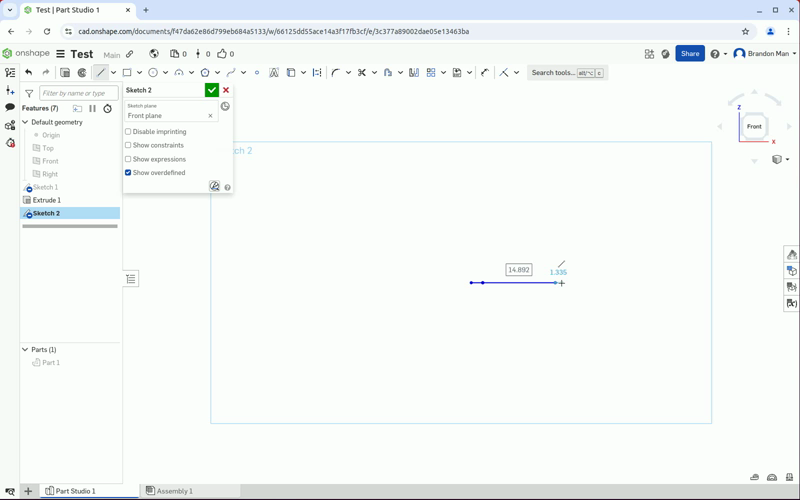
scroll(6)
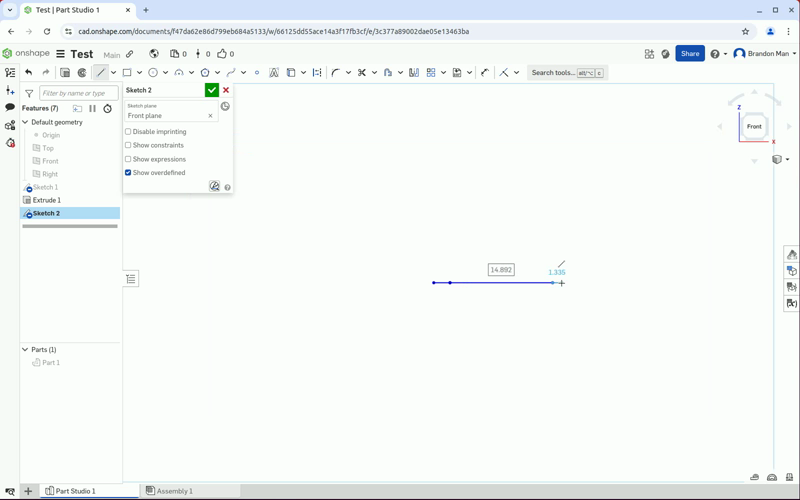
scroll(6)
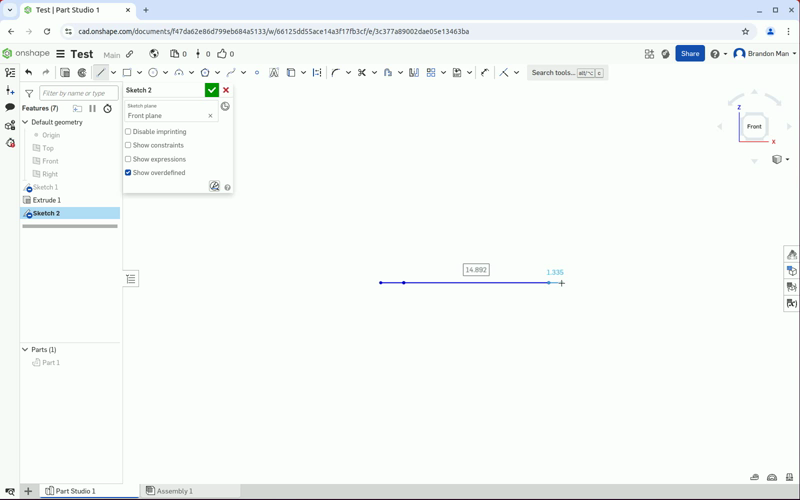
scroll(6)
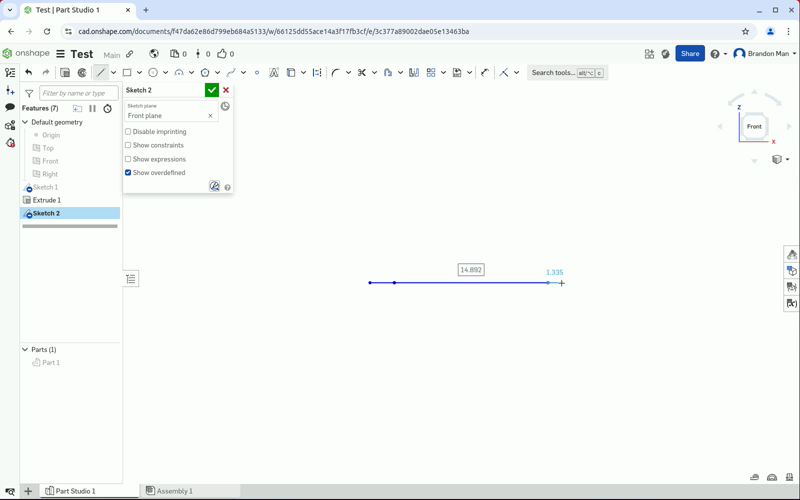
scroll(6)
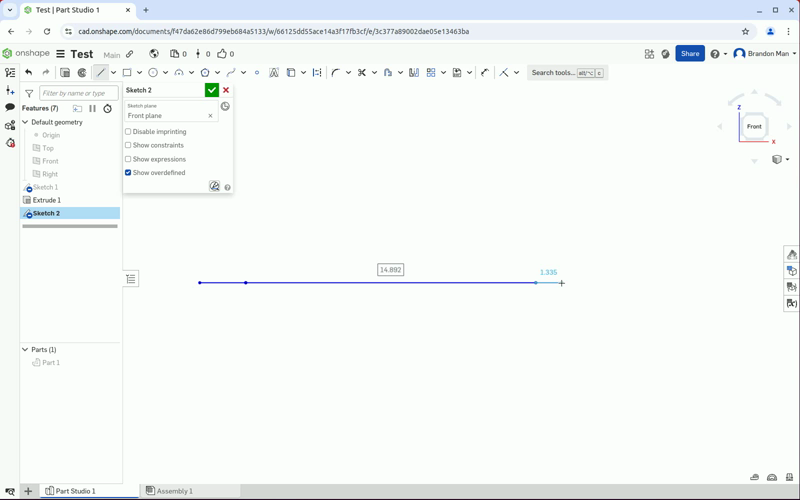
scroll(6)
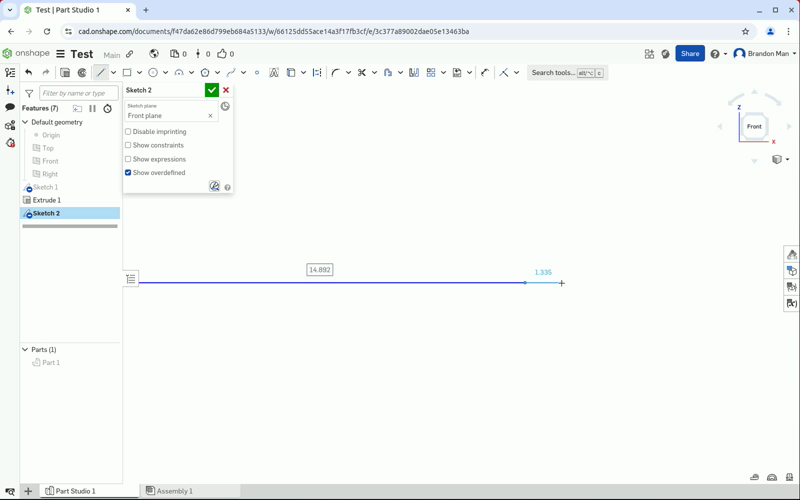
scroll(6)
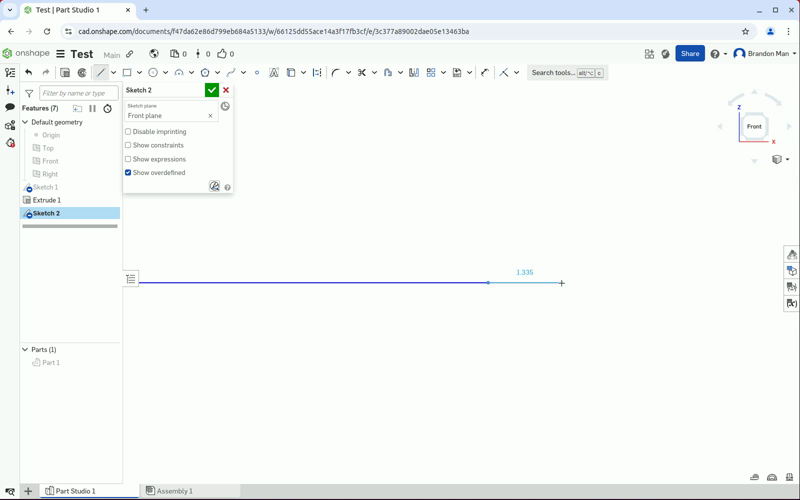
click(561, 282)
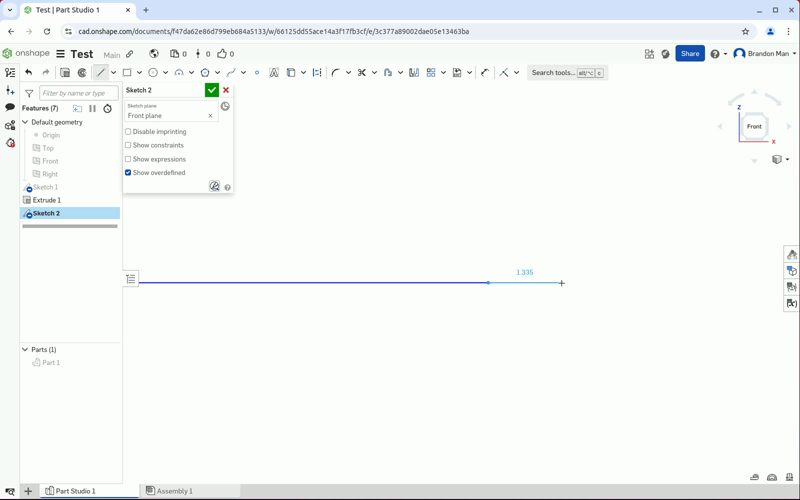
scroll(-6)
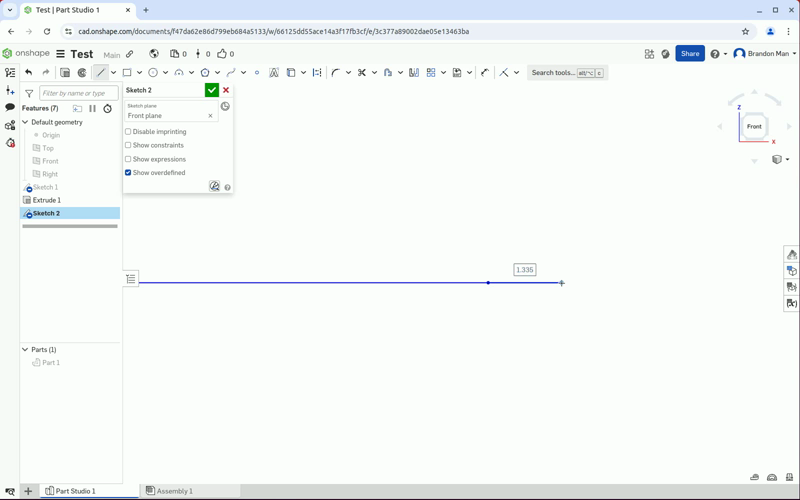
scroll(-6)
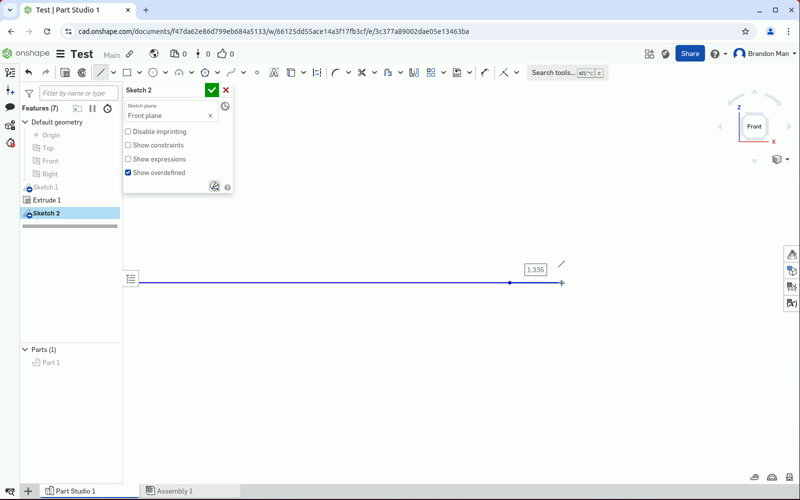
scroll(-6)
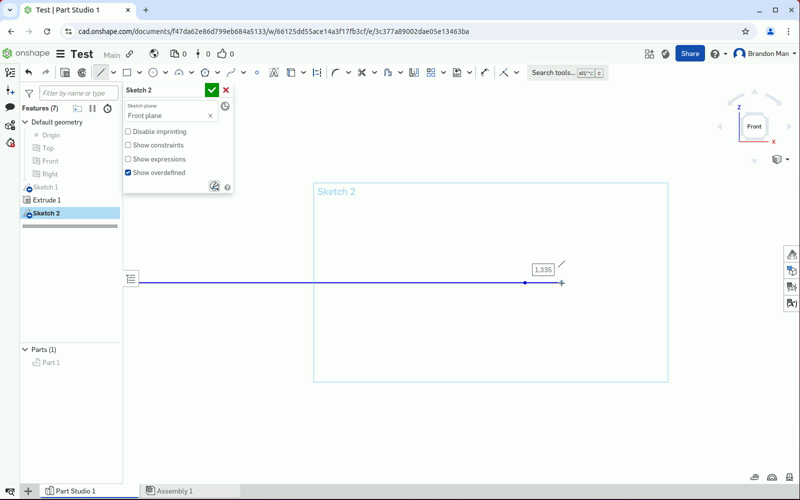
scroll(-6)
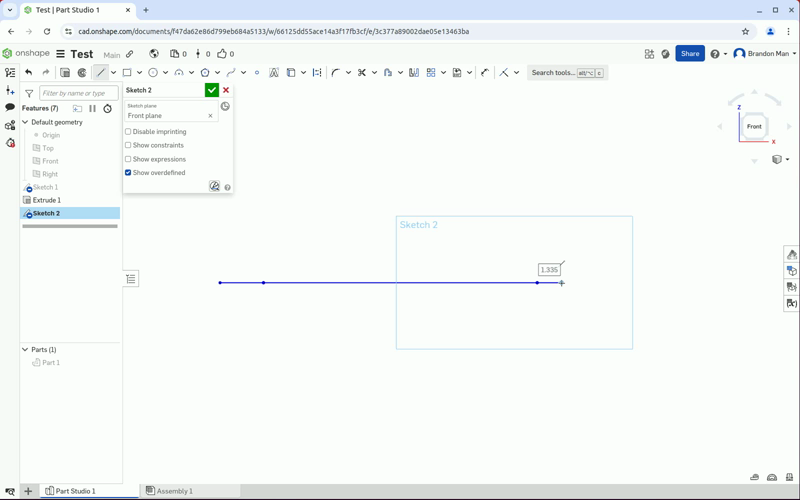
scroll(-6)
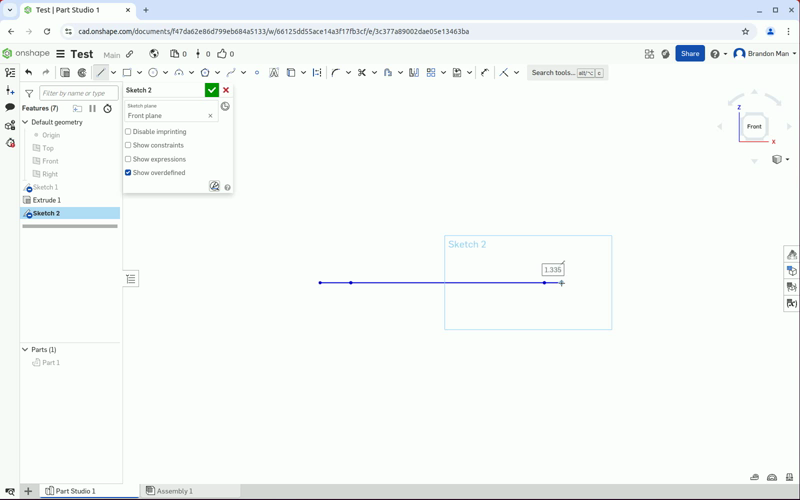
scroll(-6)
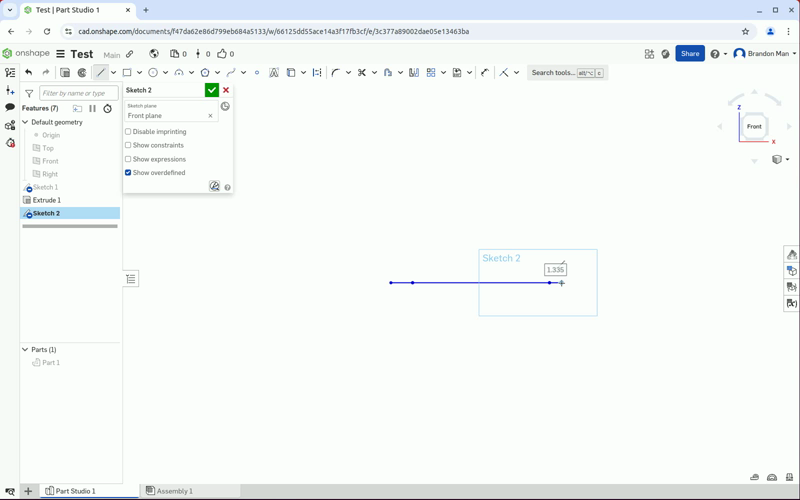
scroll(-6)
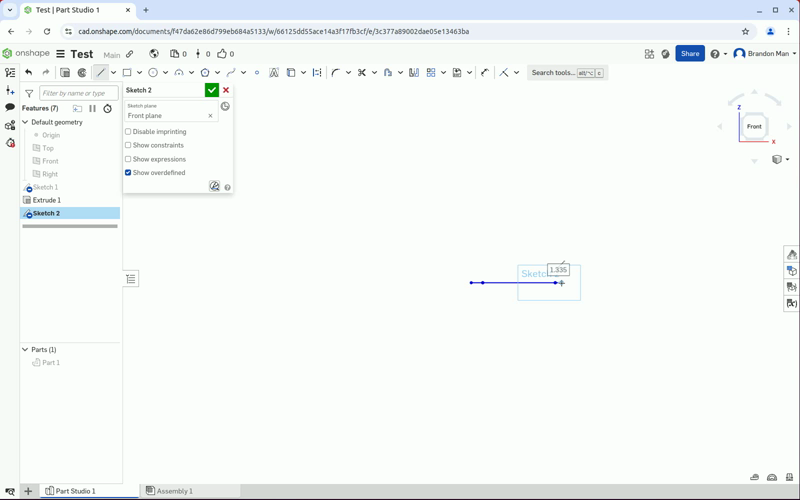
key_up(shift)
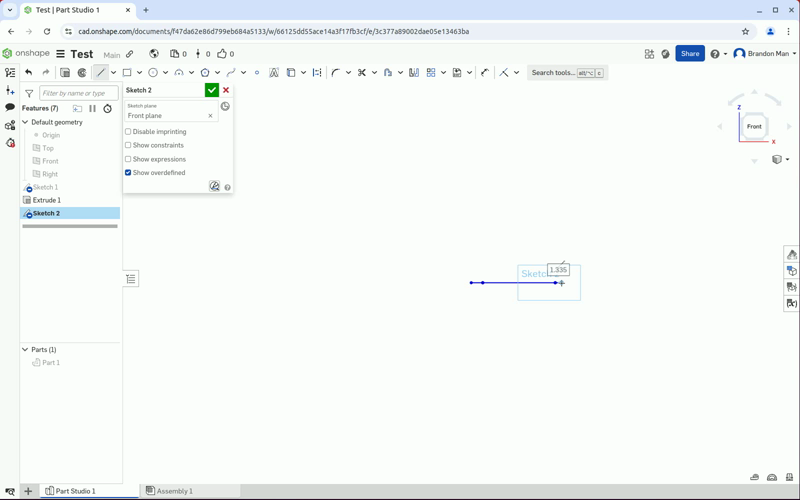
key(esc)
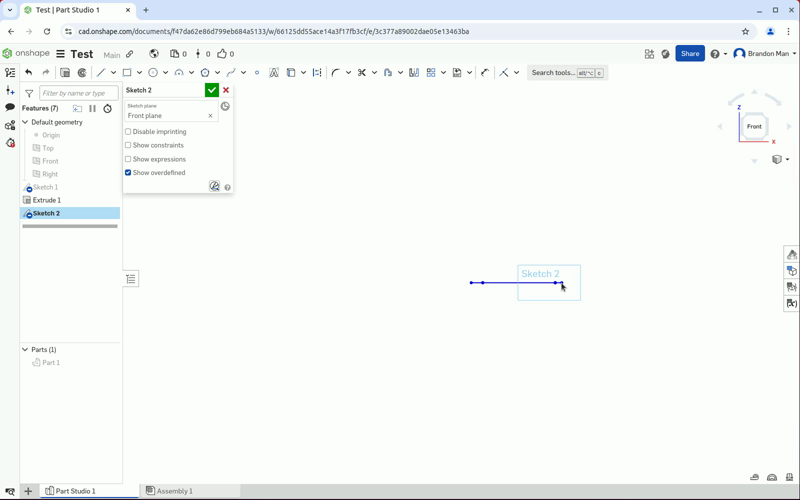
key(a)
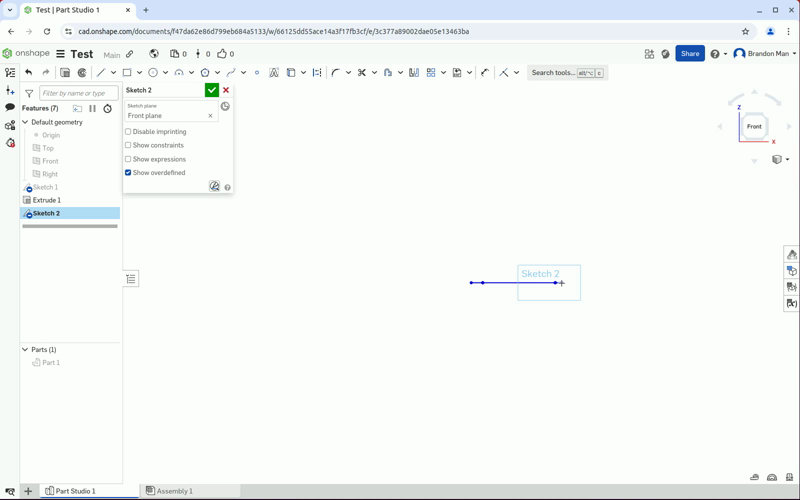
mouse_move(561, 282)
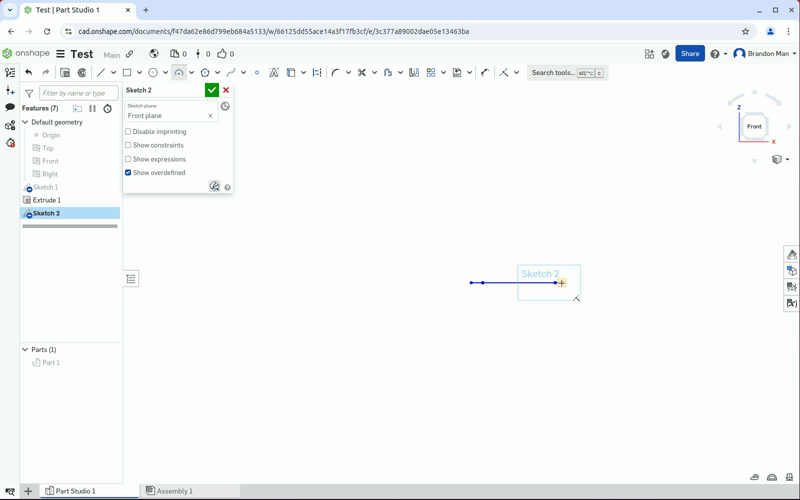
click(561, 282)
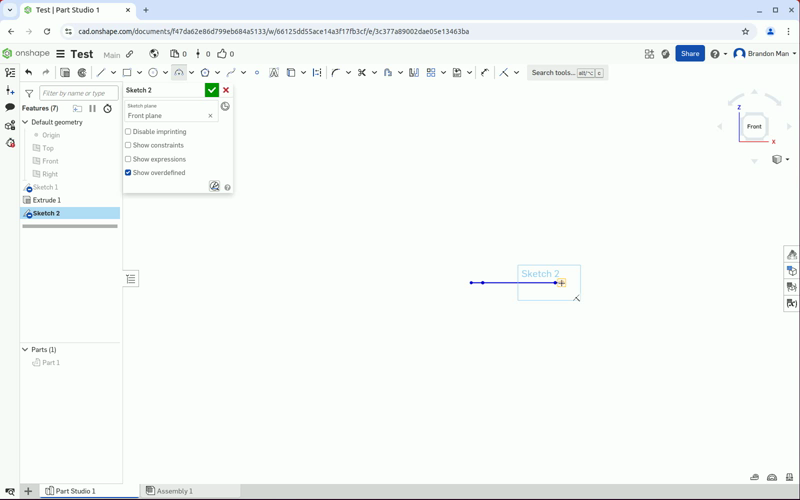
key_down(shift)
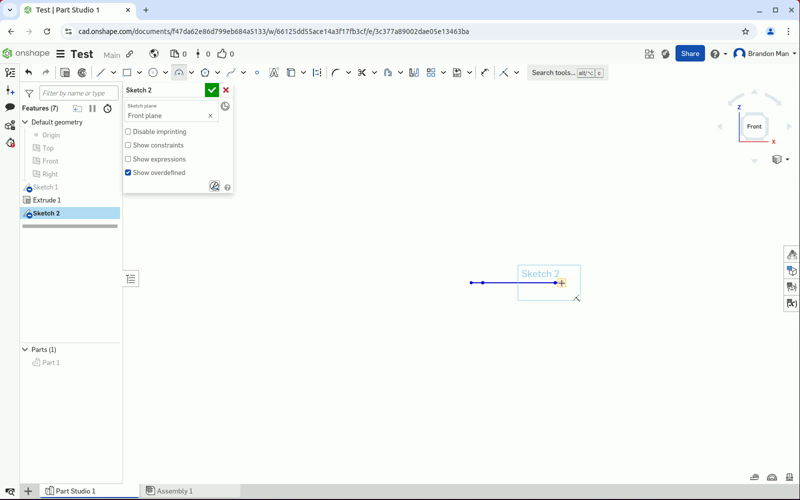
mouse_move(555, 276)
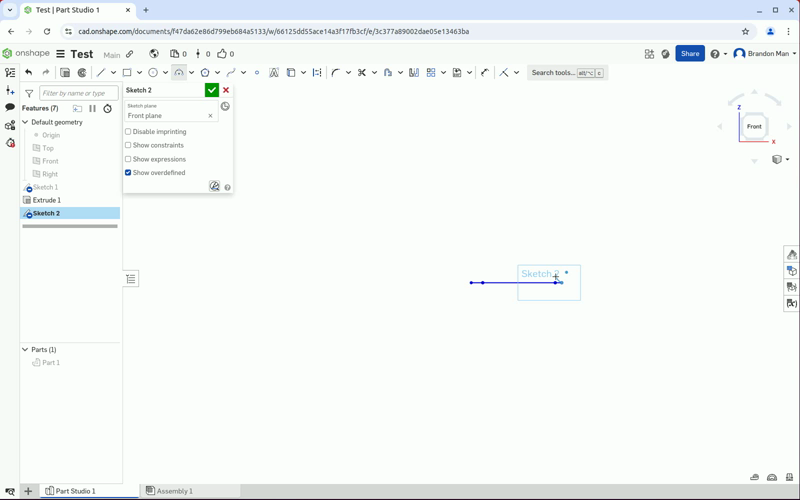
click(555, 276)
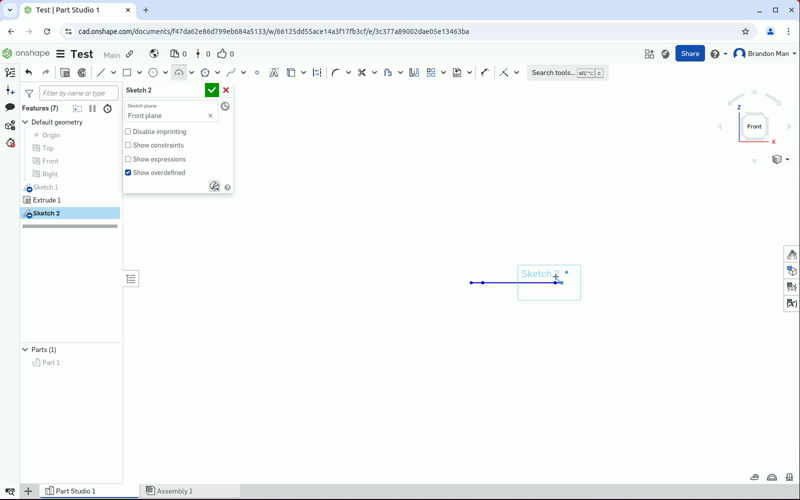
mouse_move(560, 278)
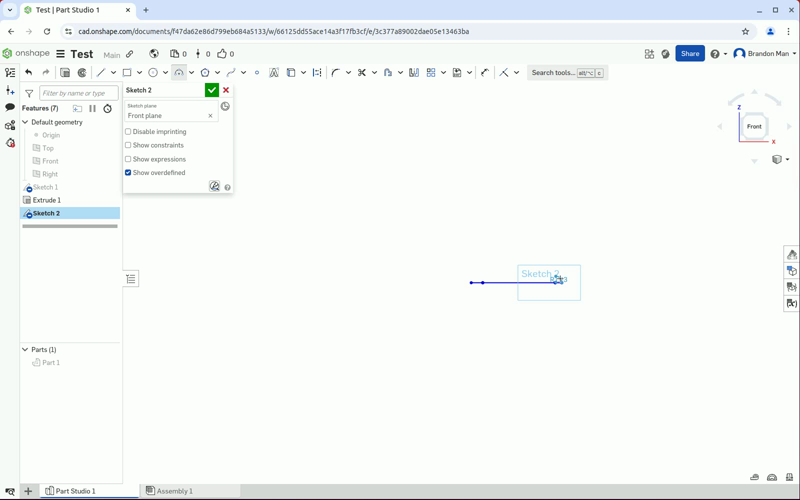
click(560, 278)
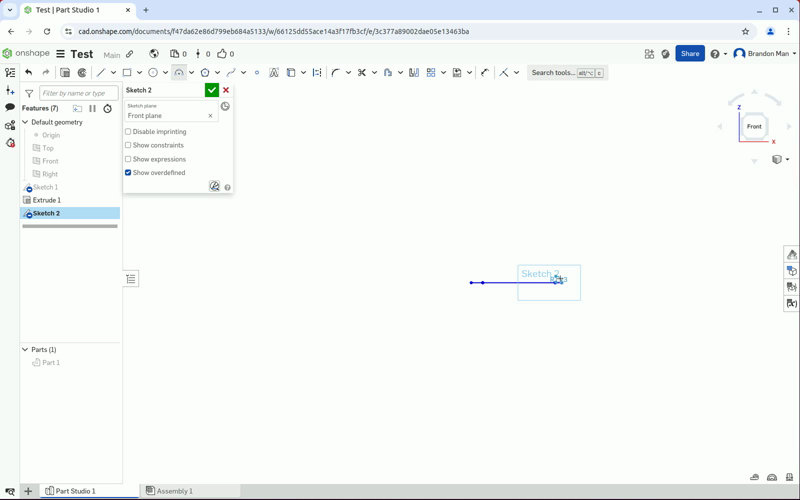
key_up(shift)
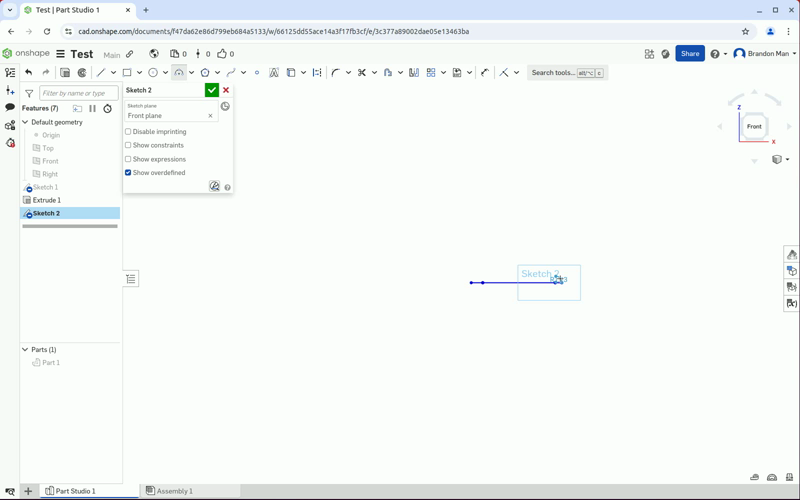
key(esc)
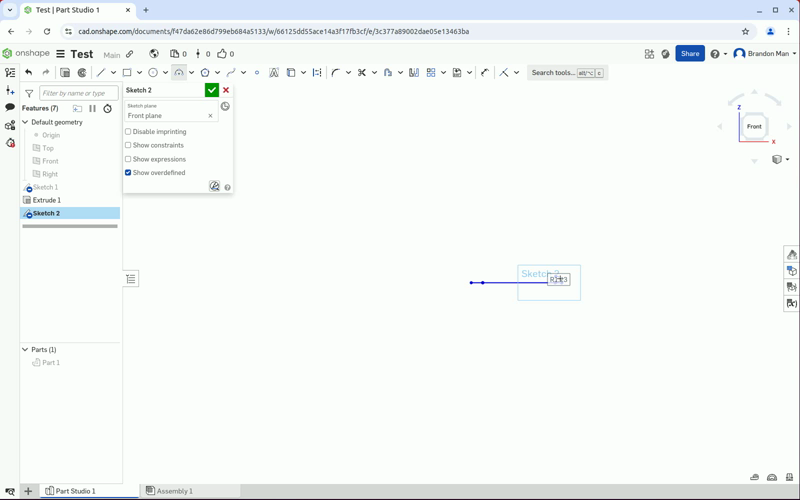
key(l)
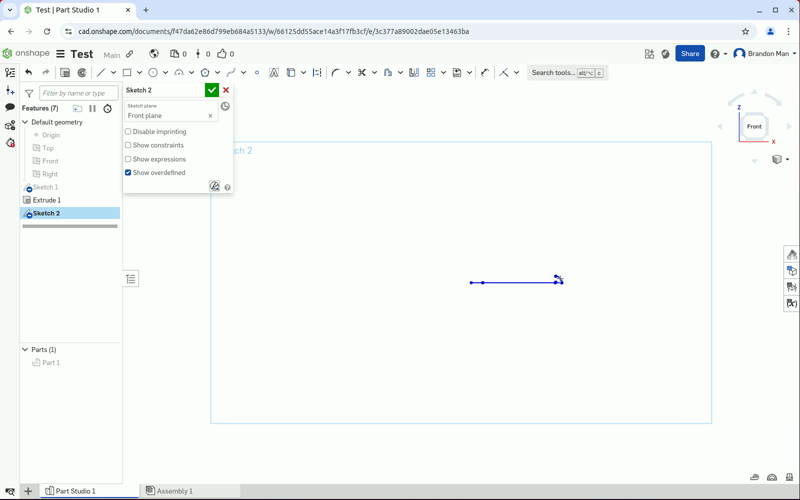
mouse_move(555, 276)
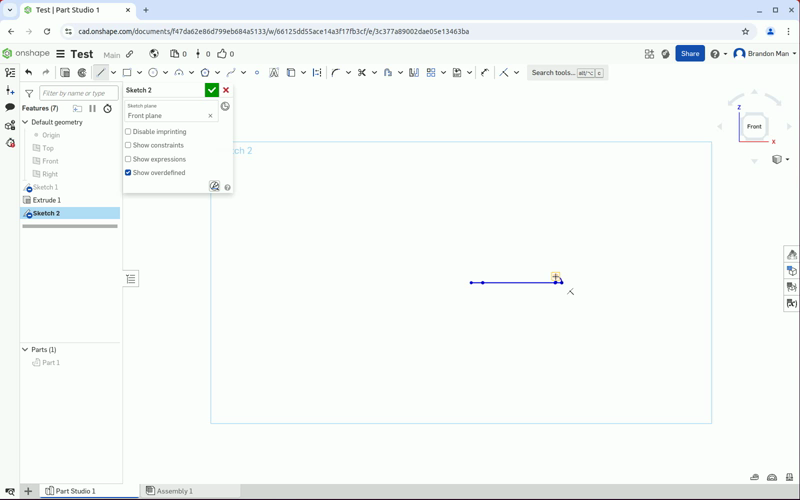
click(555, 276)
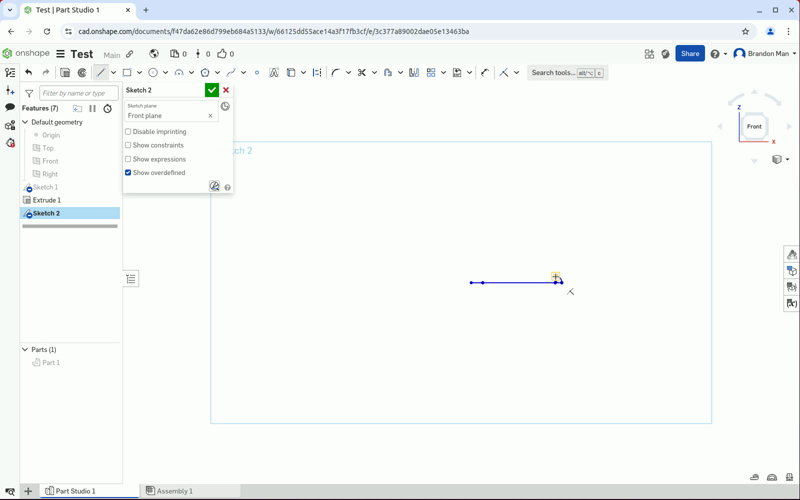
key_down(shift)
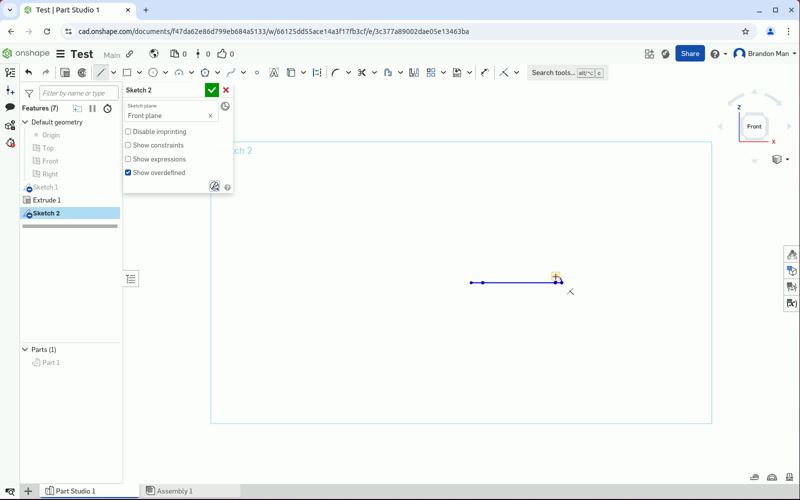
mouse_move(483, 271)
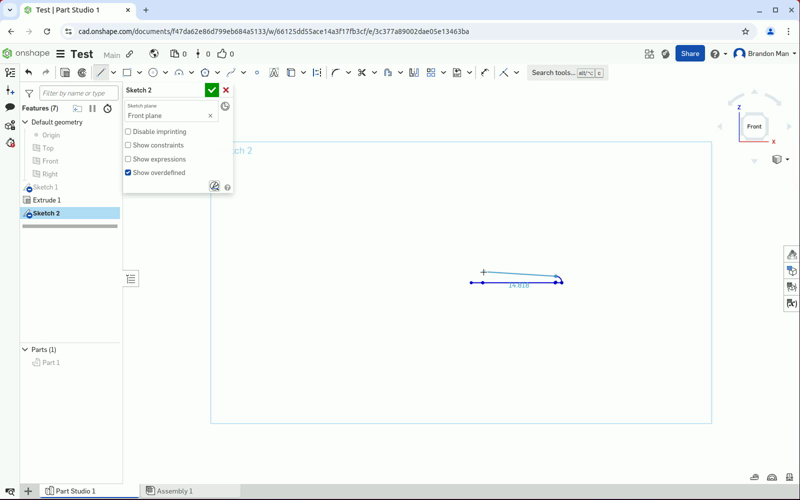
click(483, 271)
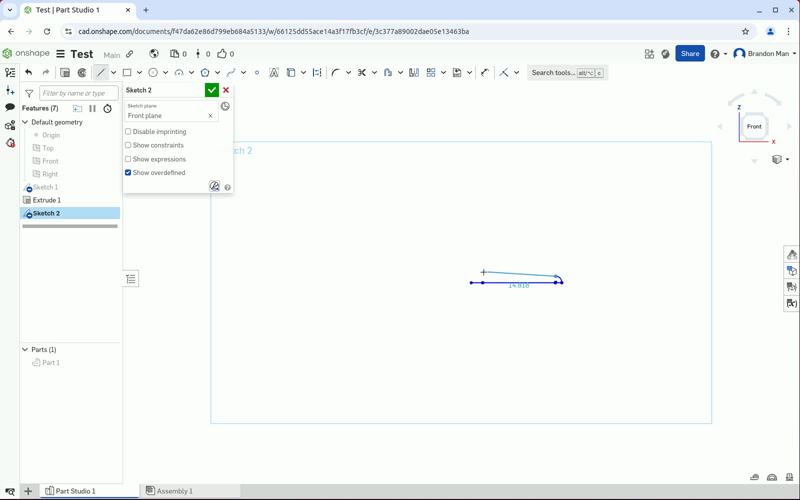
key_up(shift)
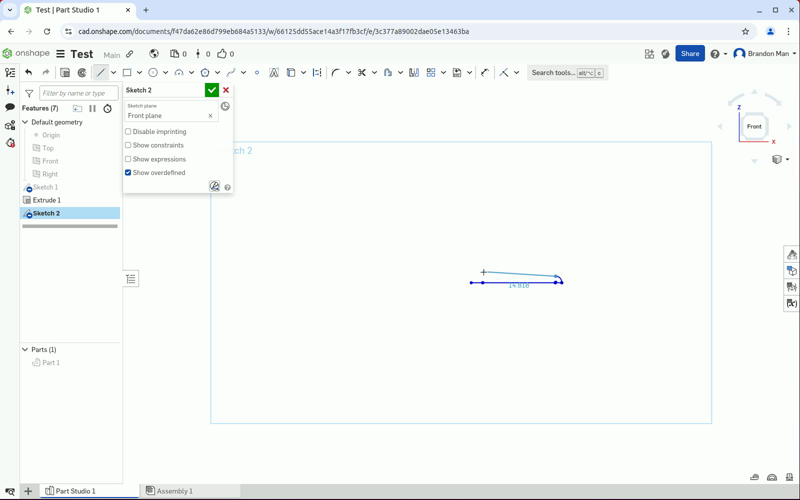
key(esc)
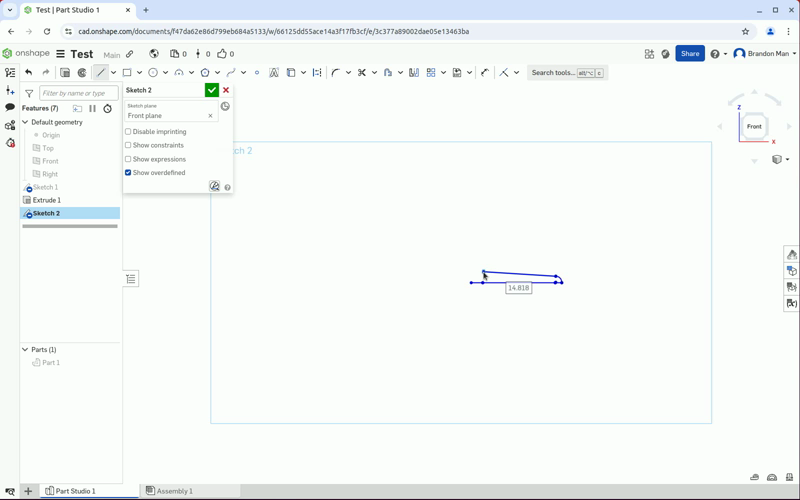
key(a)
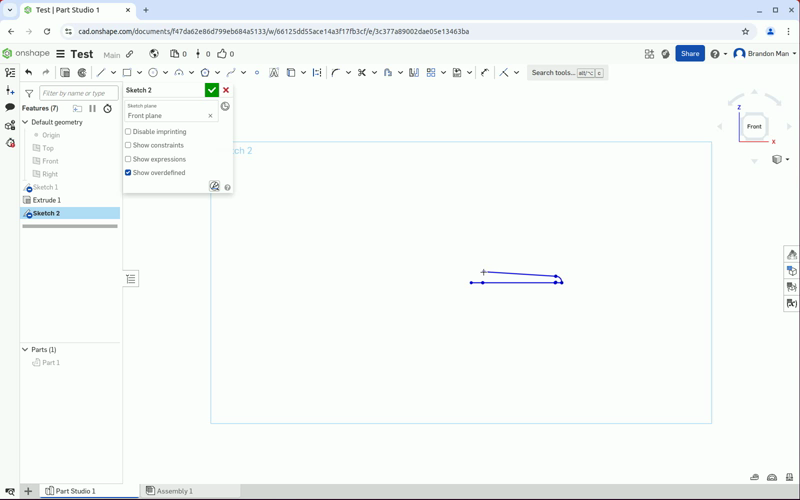
mouse_move(483, 271)
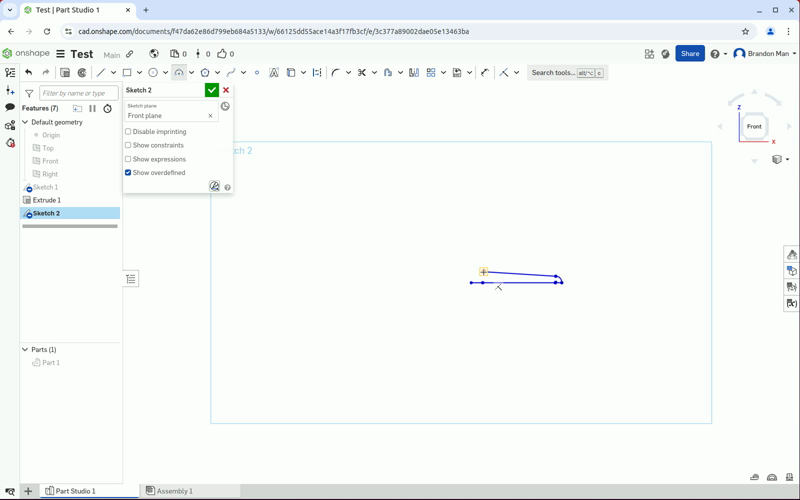
click(483, 271)
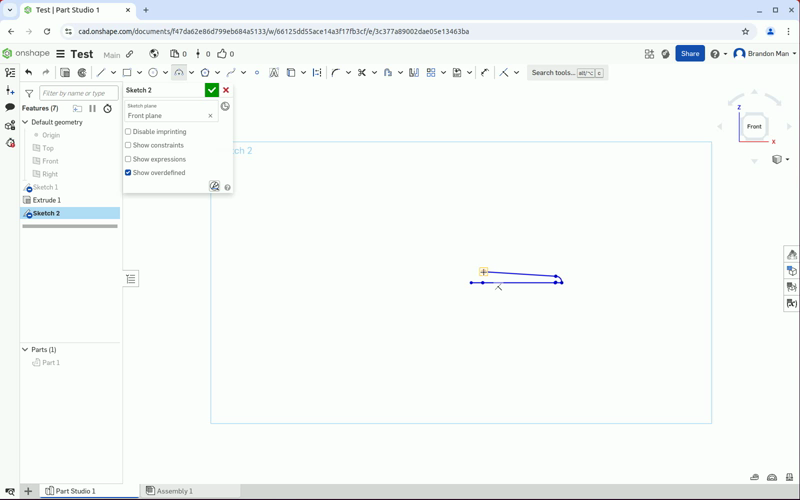
mouse_move(471, 282)
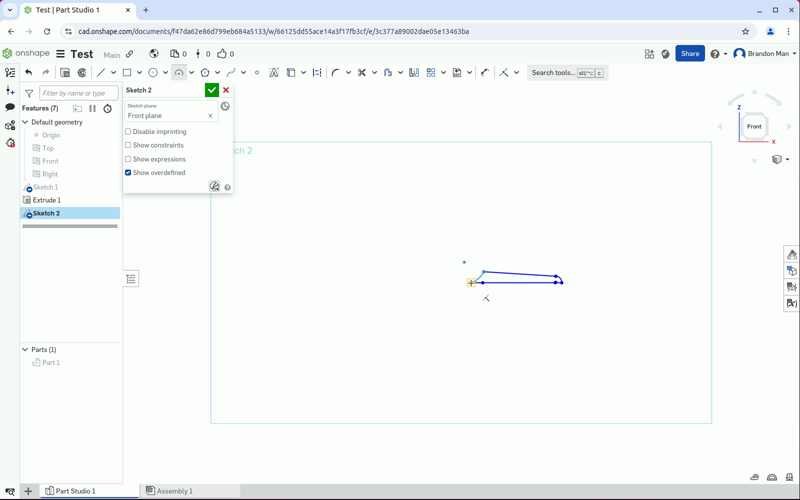
click(471, 282)
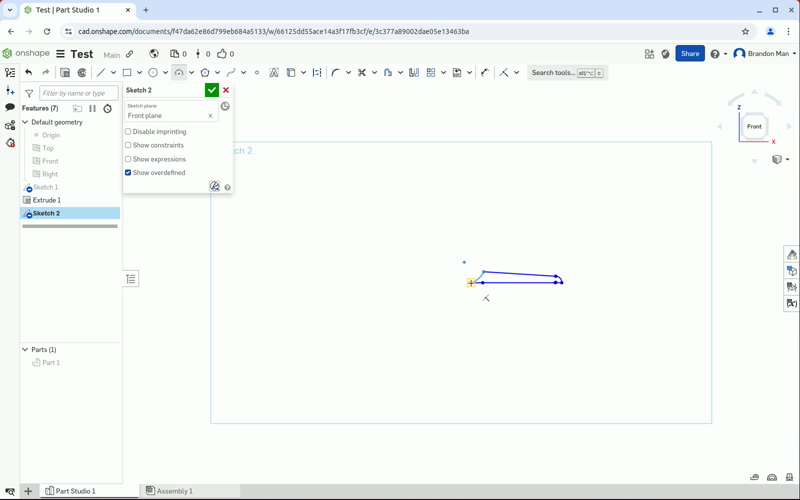
key_down(shift)
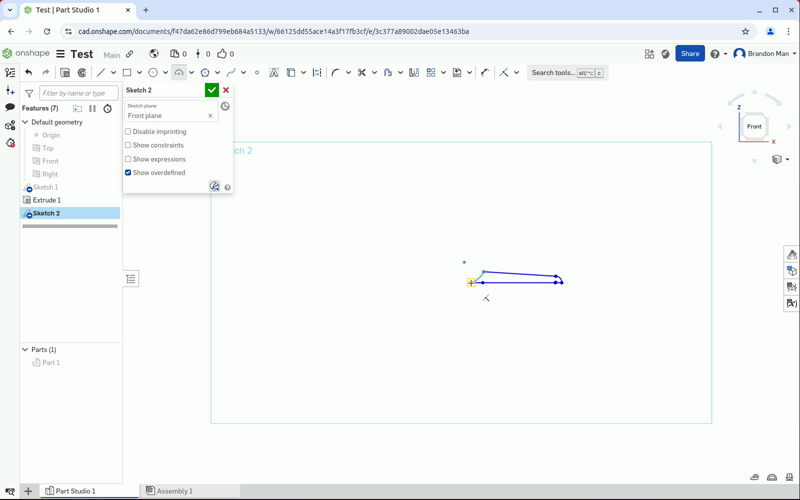
mouse_move(474, 274)
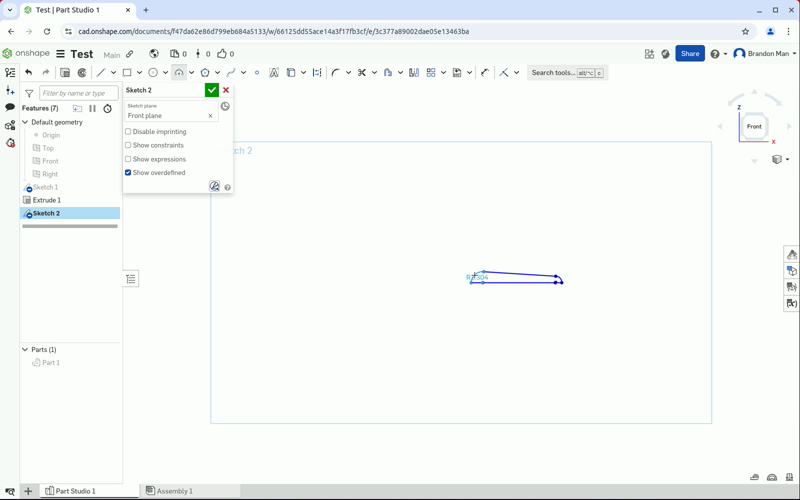
click(474, 274)
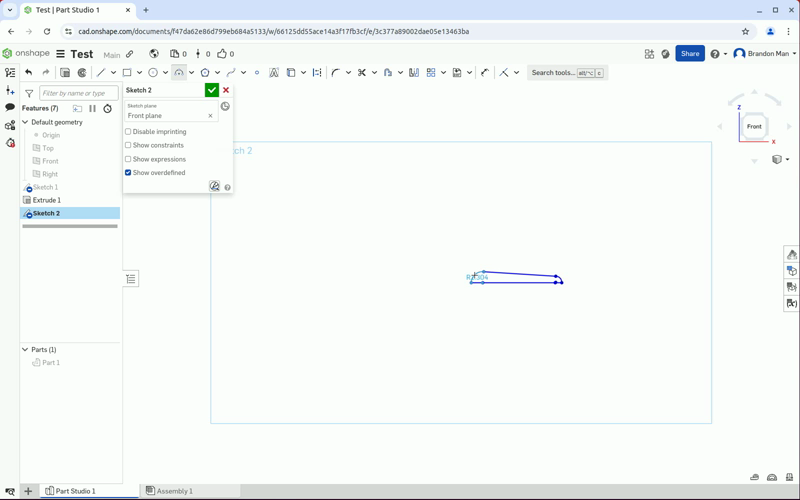
key_up(shift)
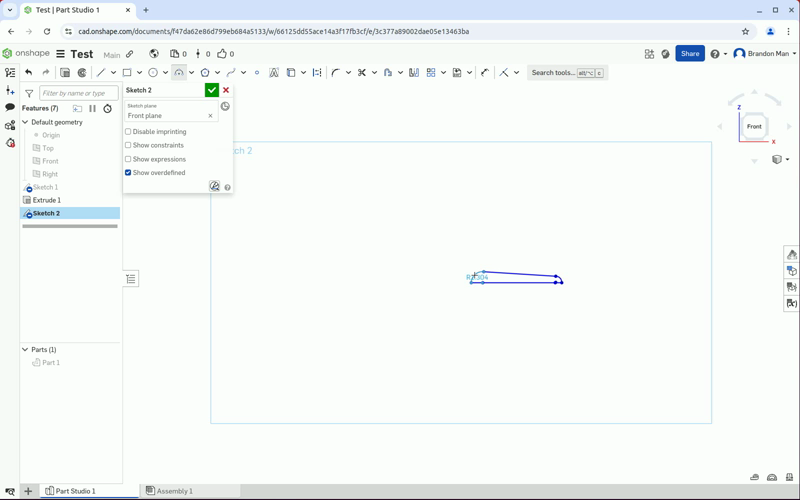
key(esc)
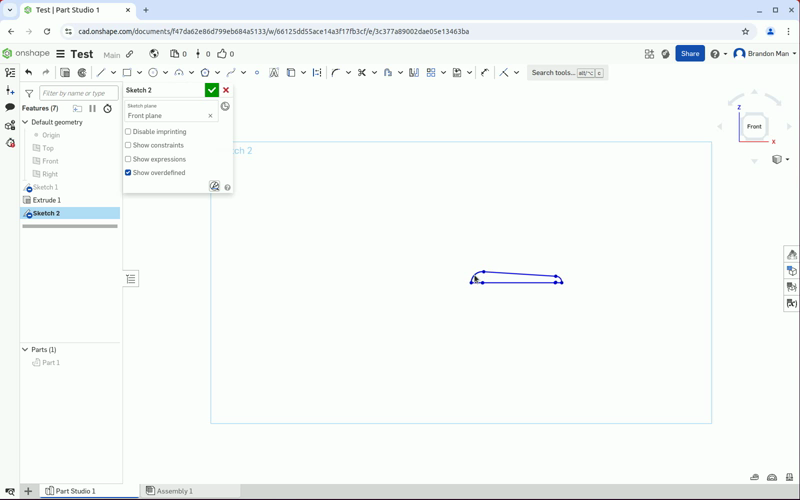
mouse_move(503, 274)
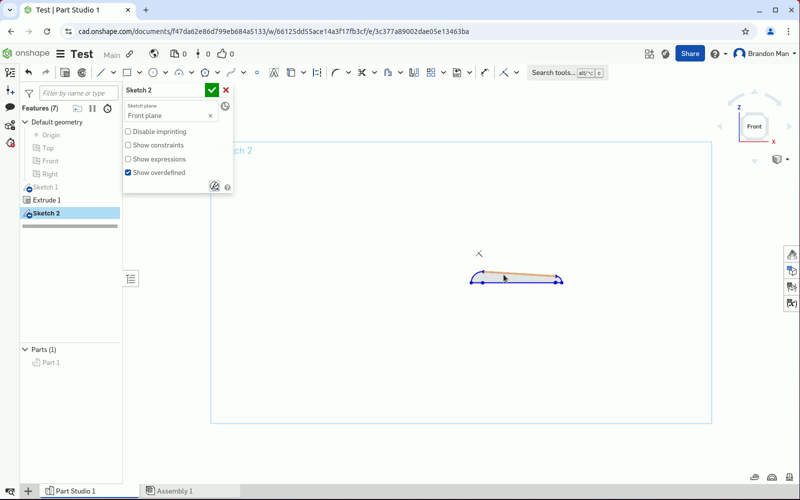
scroll(6)
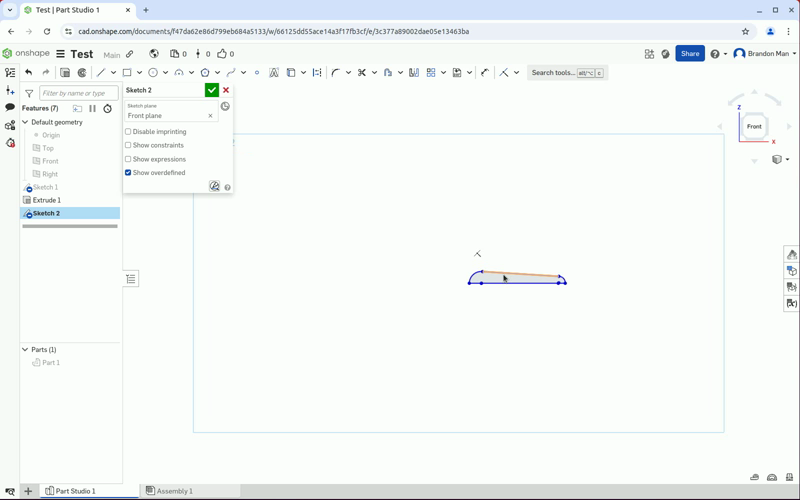
scroll(6)
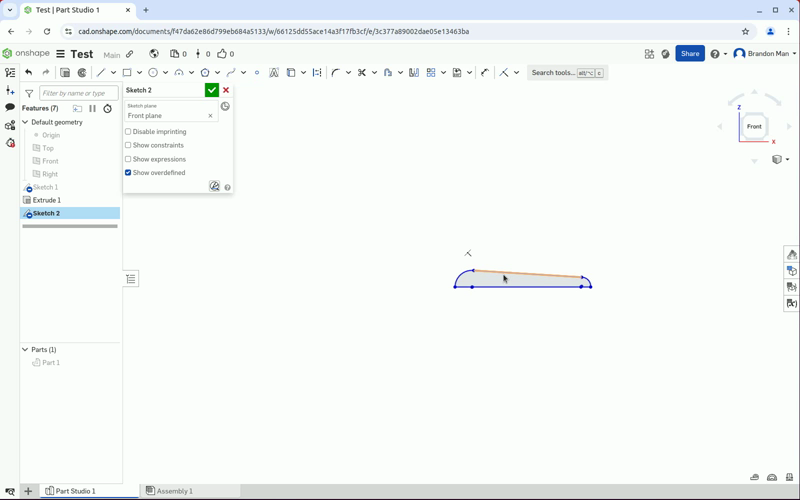
scroll(6)
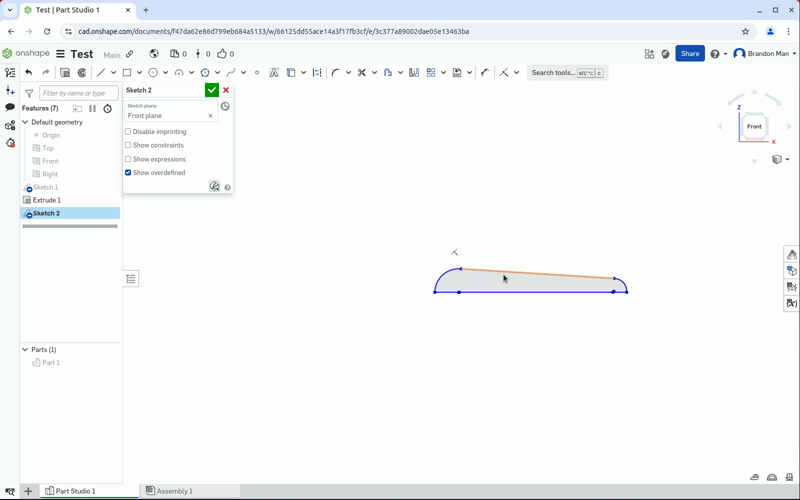
scroll(6)
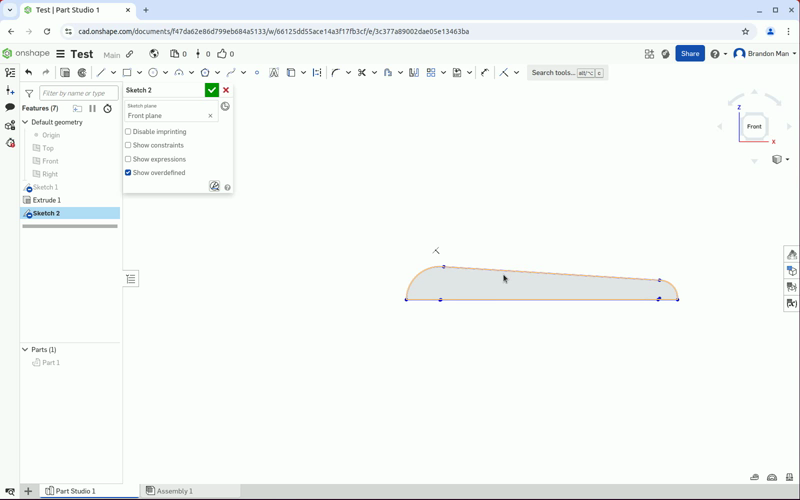
scroll(6)
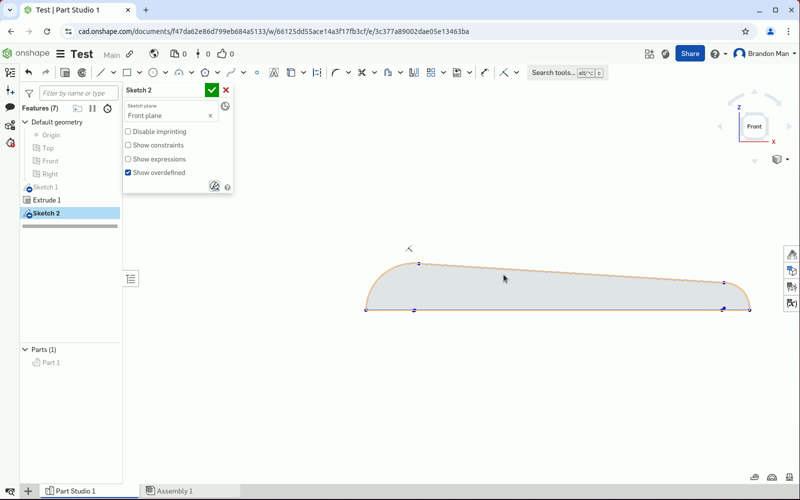
scroll(6)
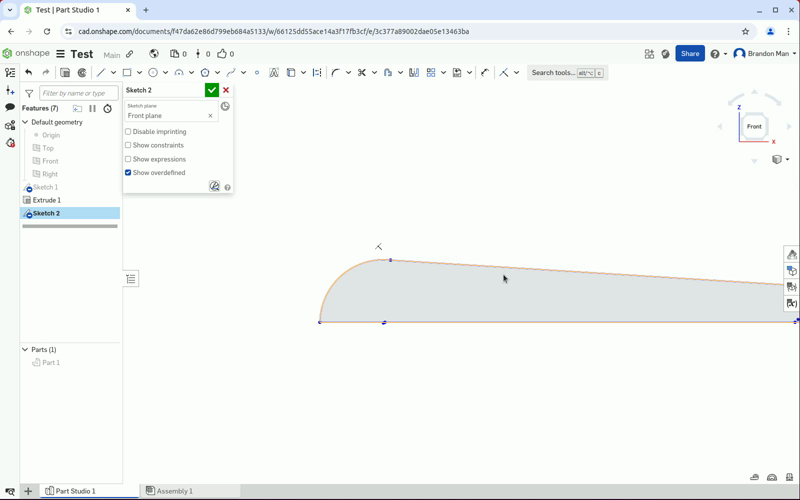
scroll(6)
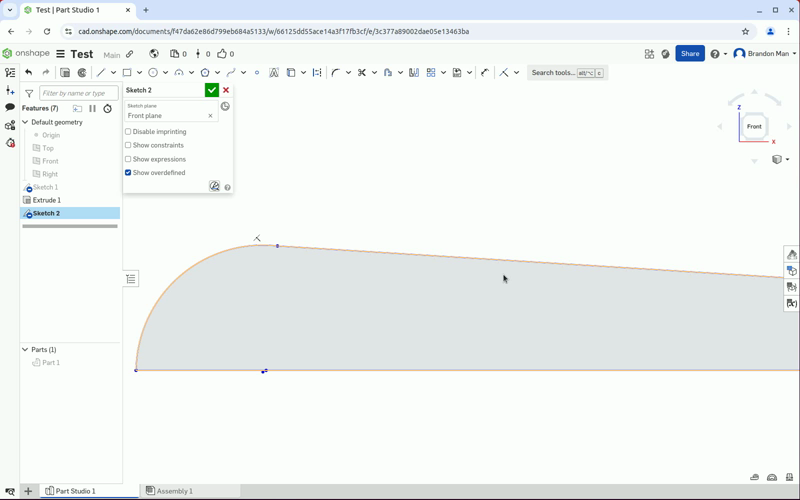
click(503, 274)
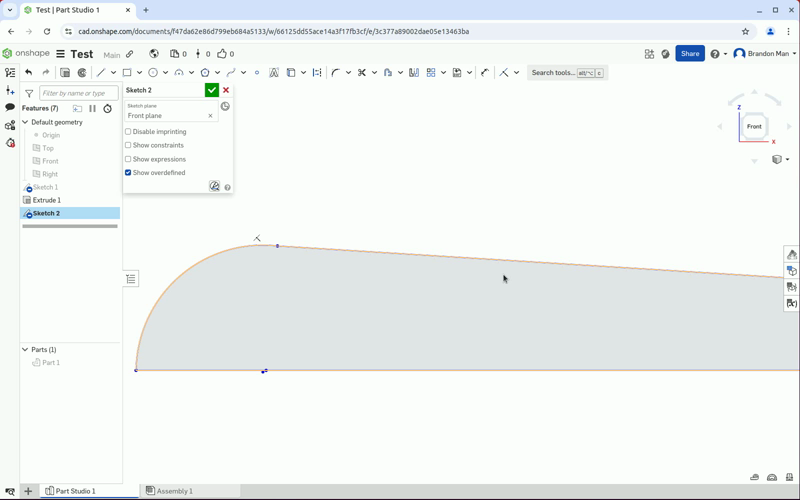
scroll(-6)
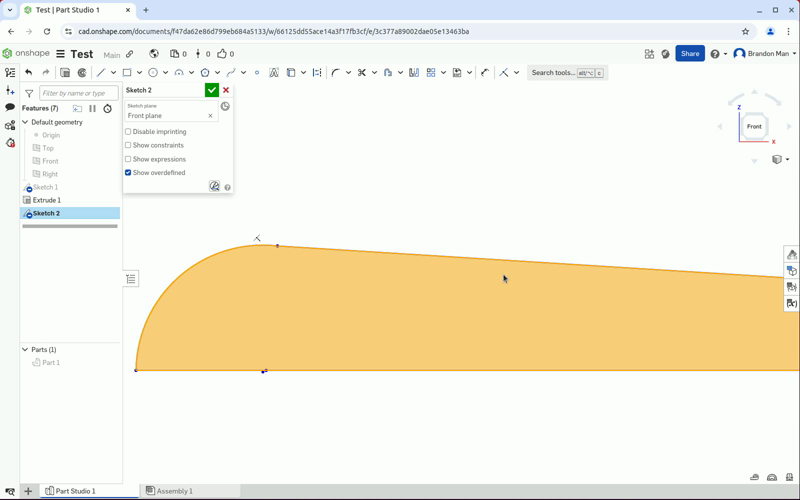
scroll(-6)
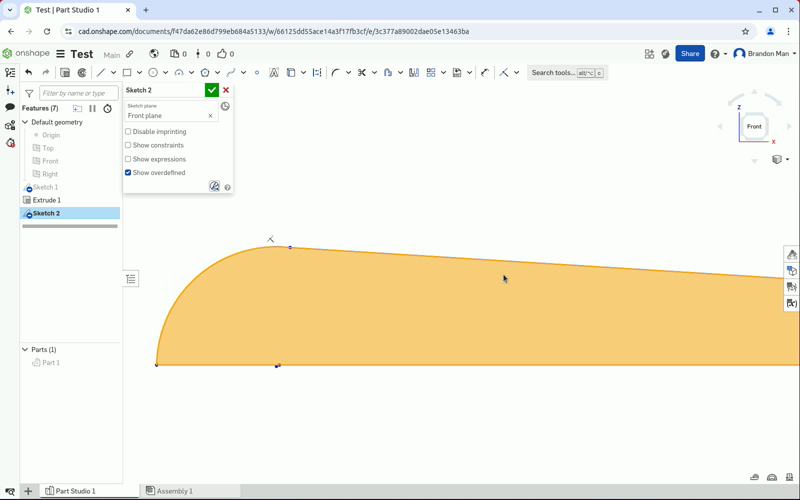
scroll(-6)
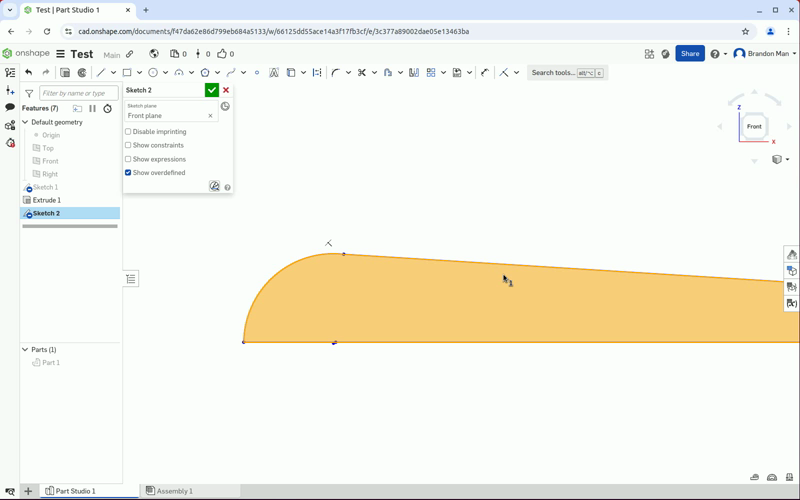
scroll(-6)
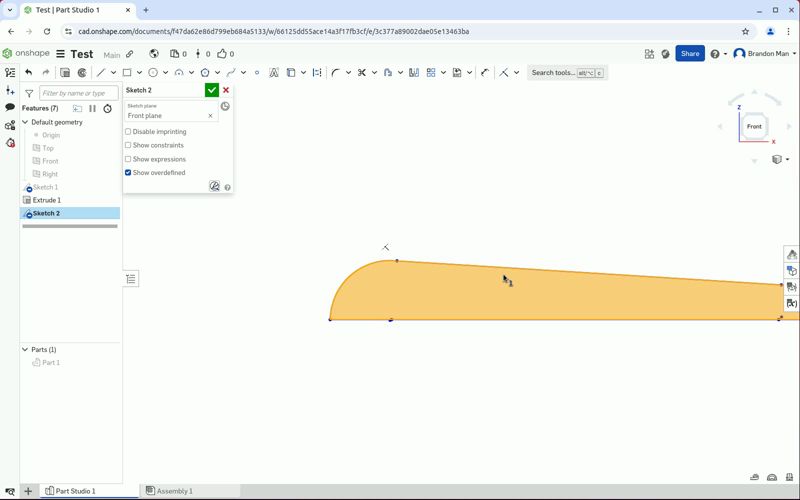
scroll(-6)
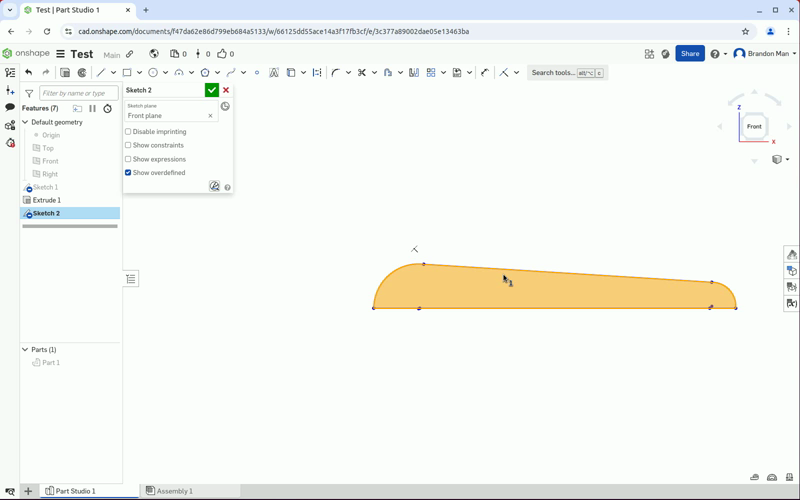
scroll(-6)
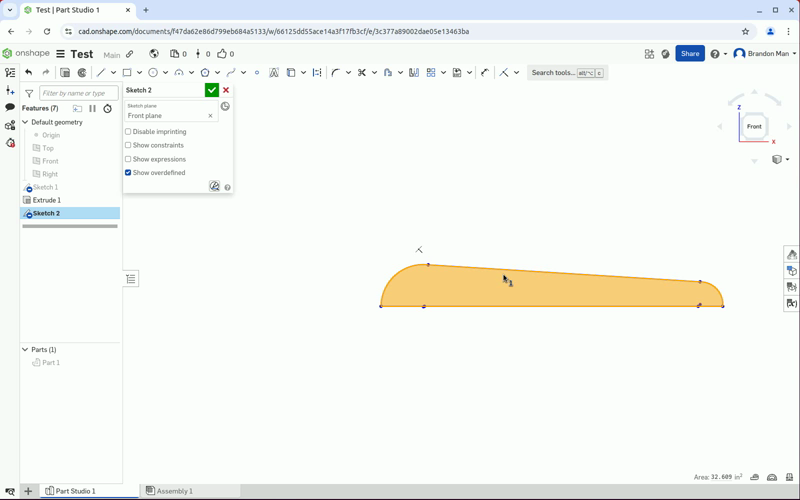
scroll(-6)
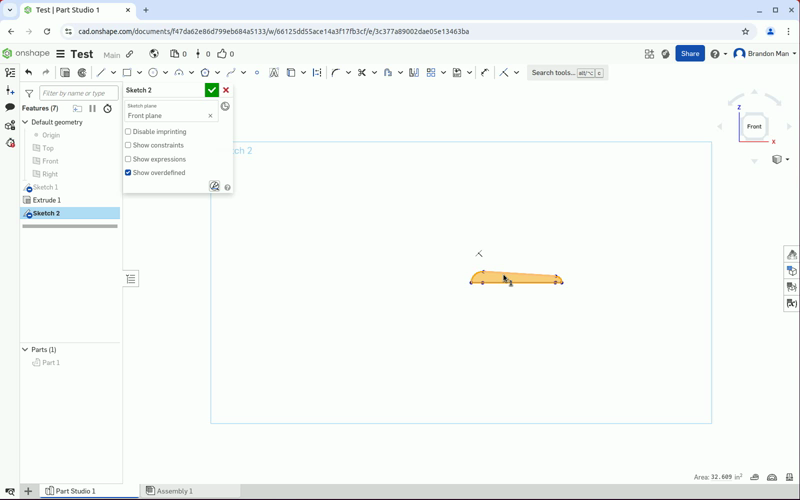
mouse_move(73, 352)
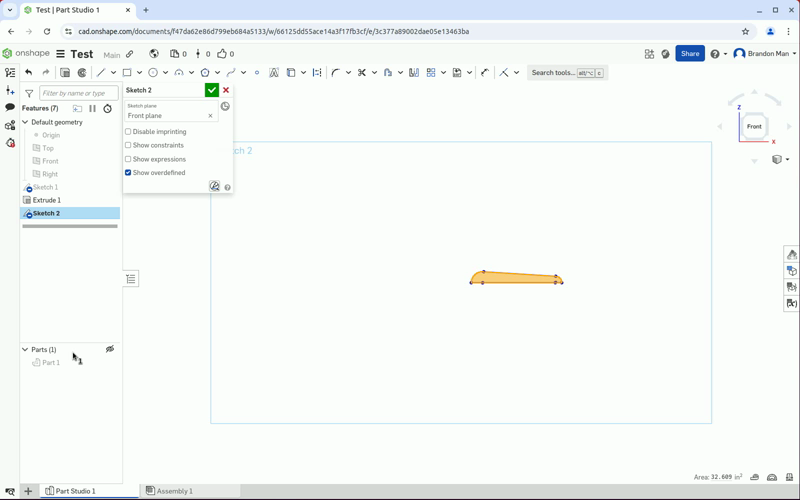
key(shift+y)
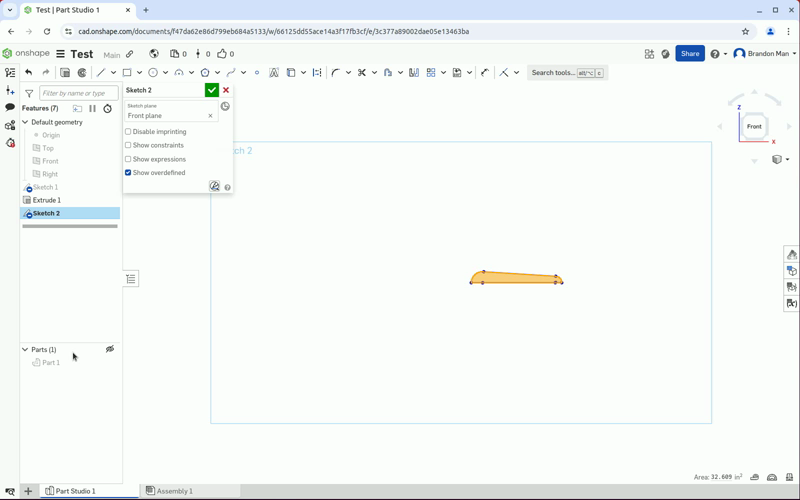
key(shift+e)
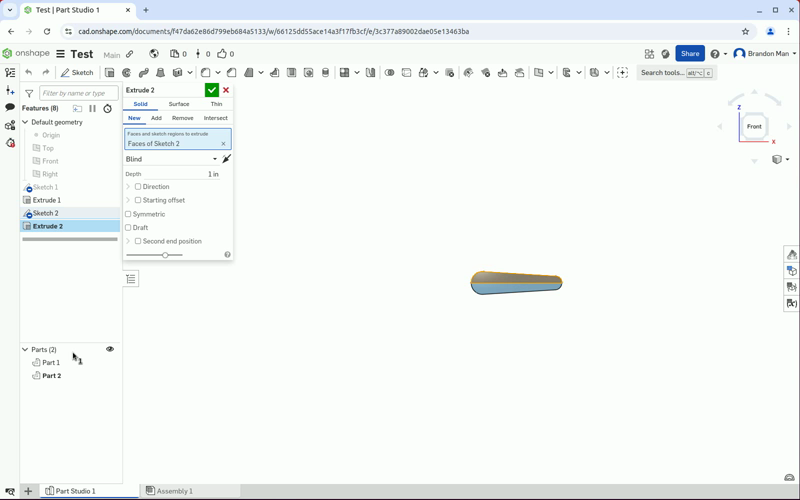
mouse_move(143, 106)
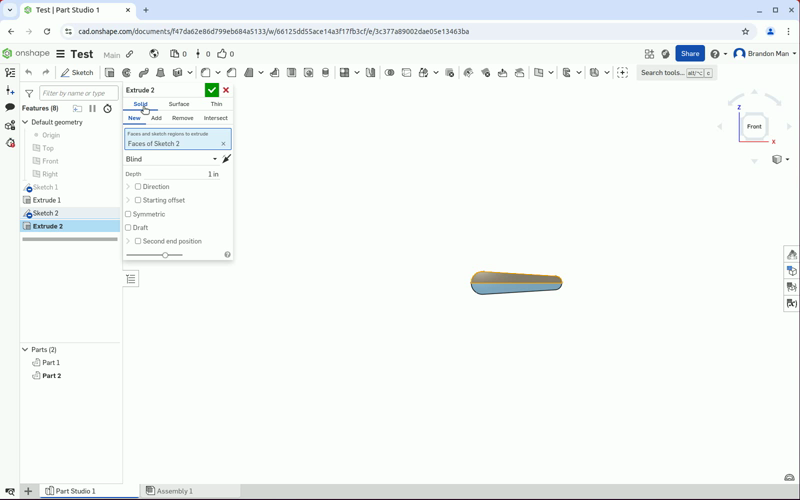
click(143, 106)
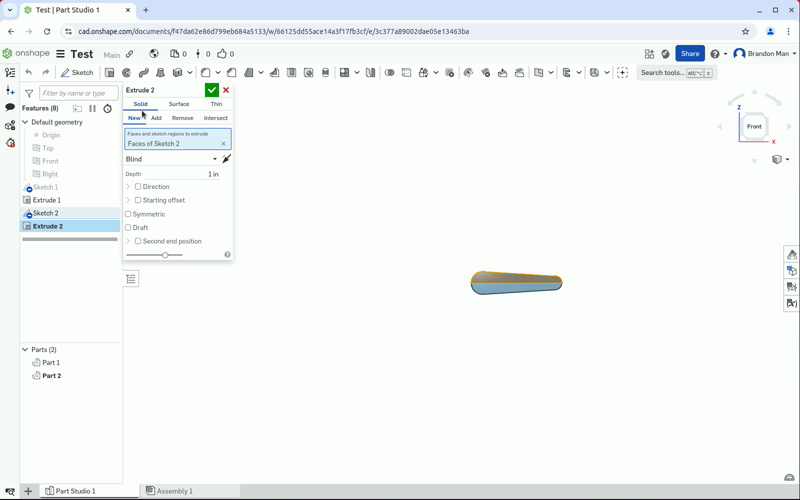
mouse_move(137, 120)
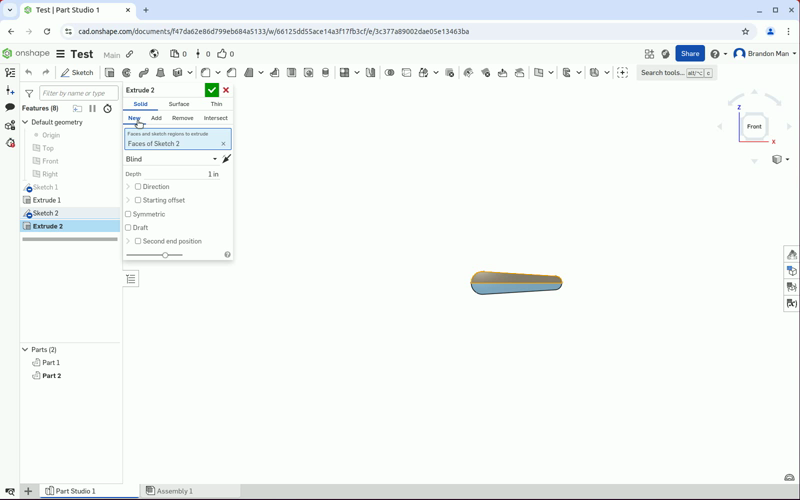
click(137, 120)
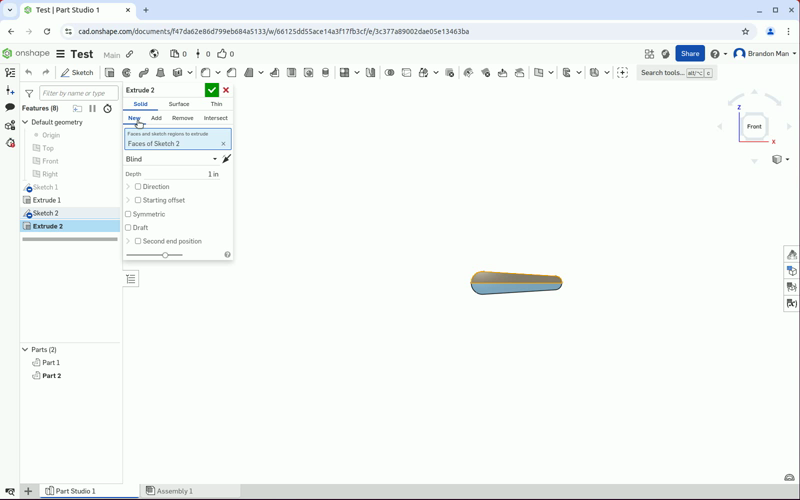
key(tab, 4)
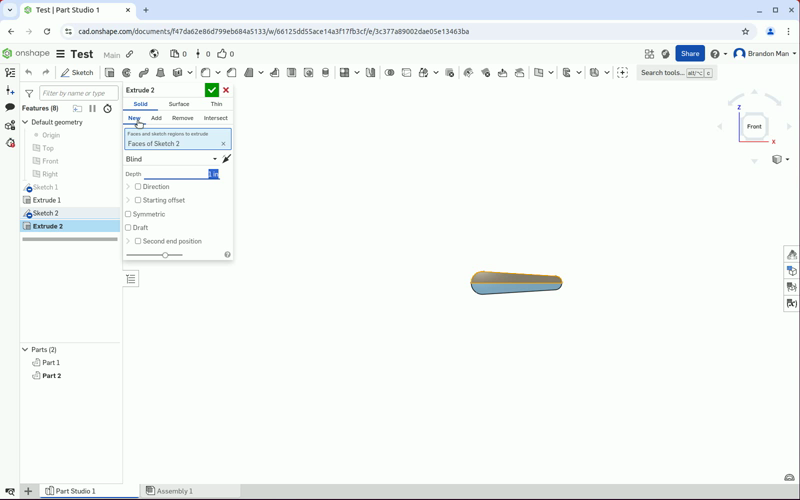
text(-23.108)
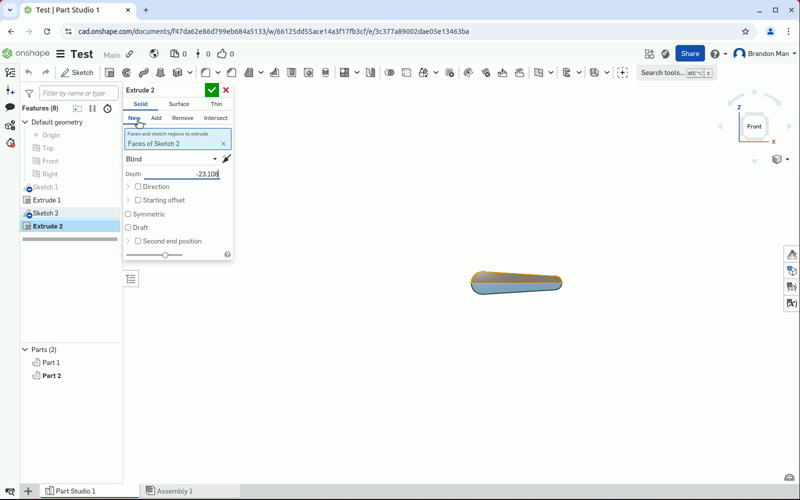
key(enter)
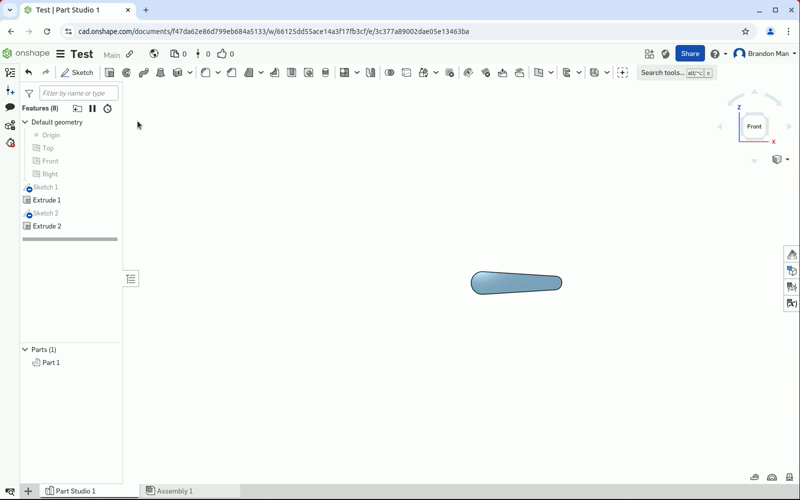
key(shift+h)
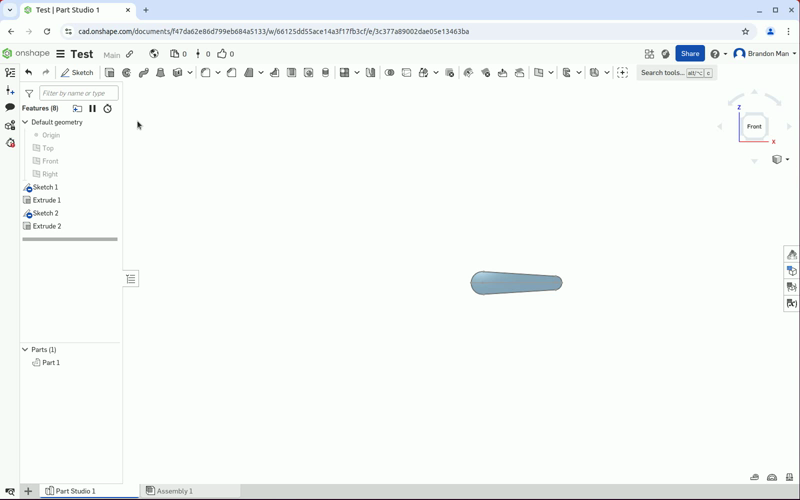
key(shift+h)
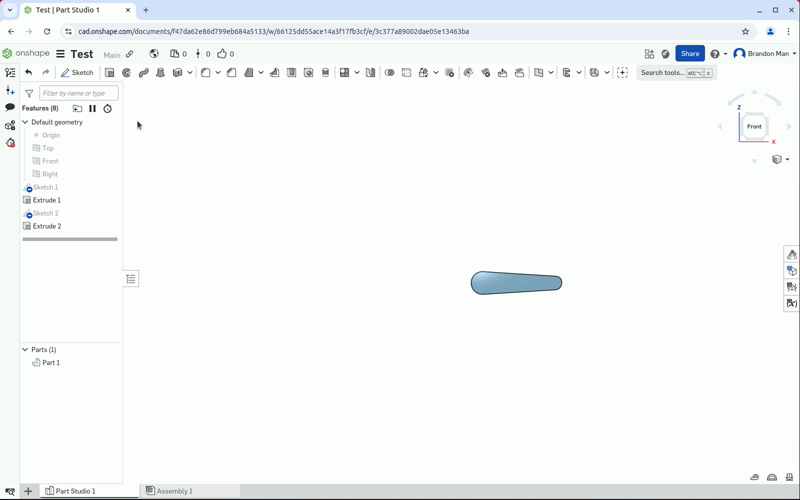
mouse_move(73, 189)
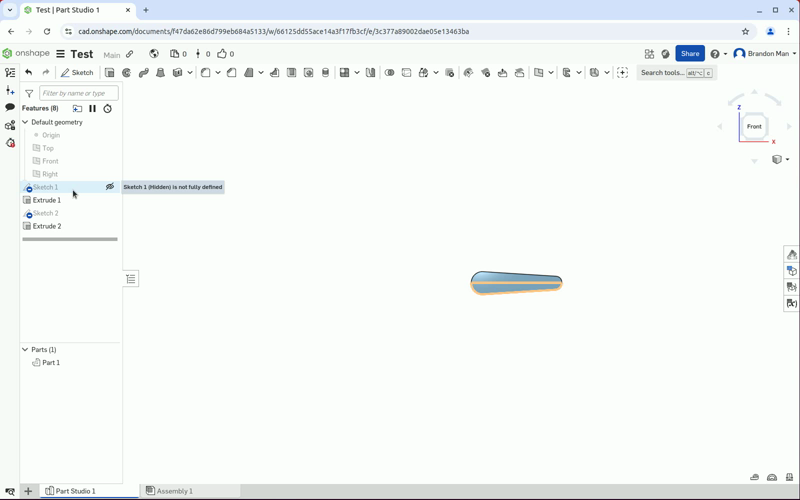
click(73, 189)
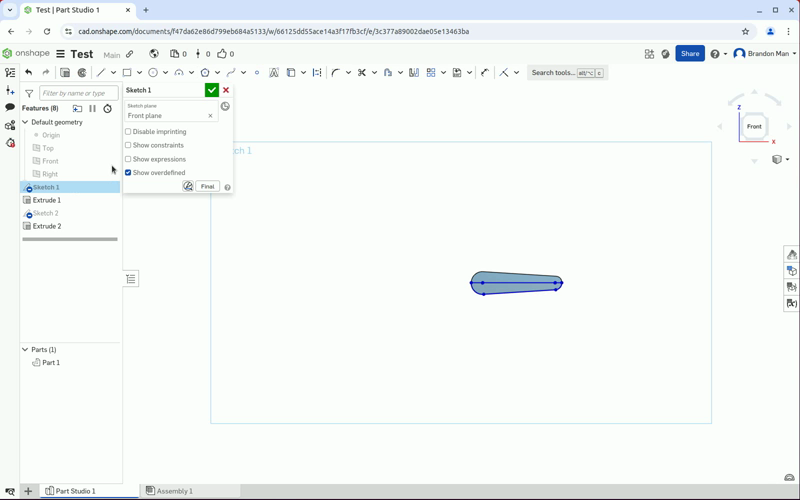
mouse_move(229, 92)
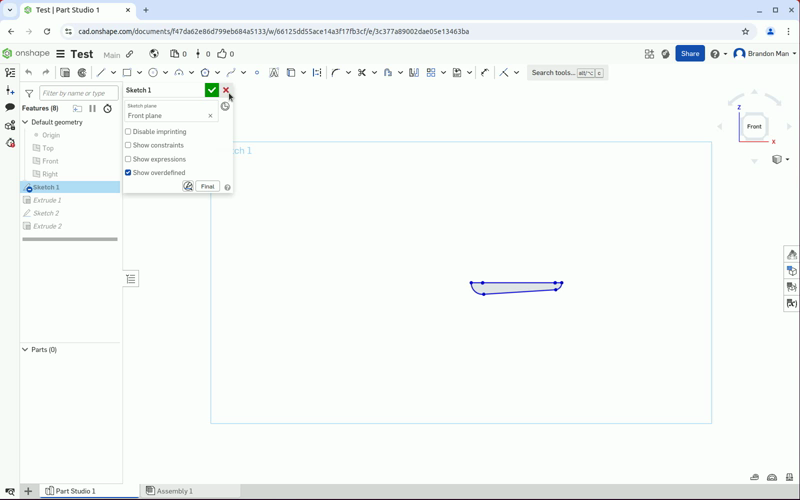
click(229, 92)
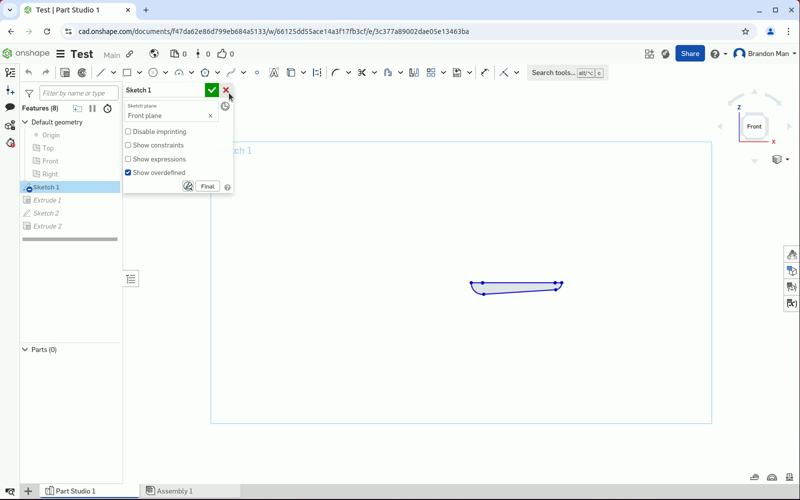
key(shift+s)
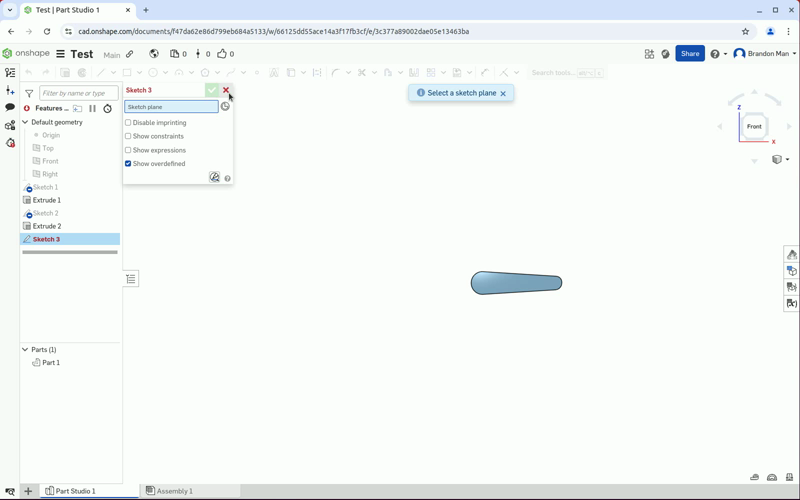
mouse_move(73, 163)
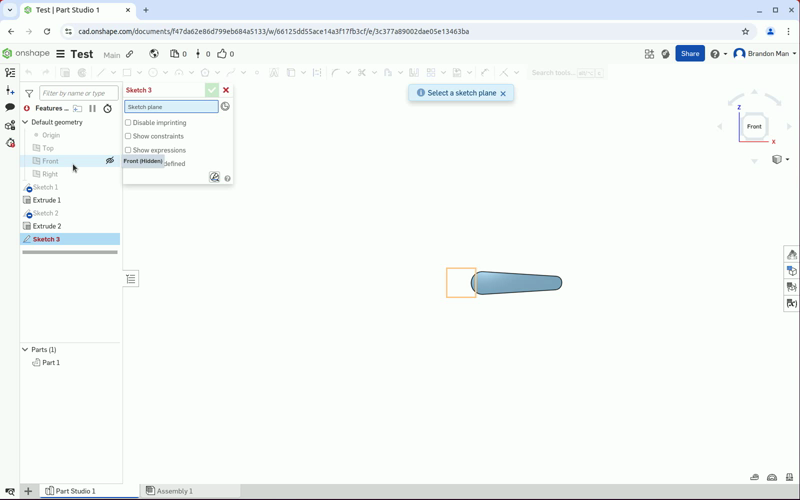
click(73, 163)
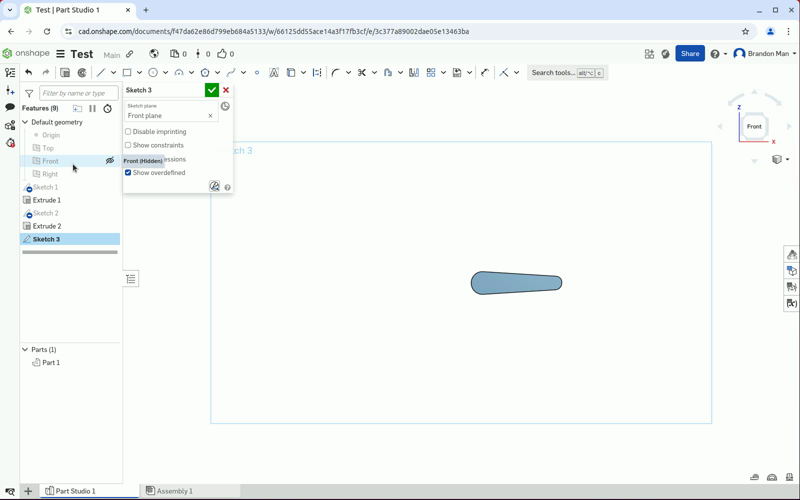
mouse_move(73, 352)
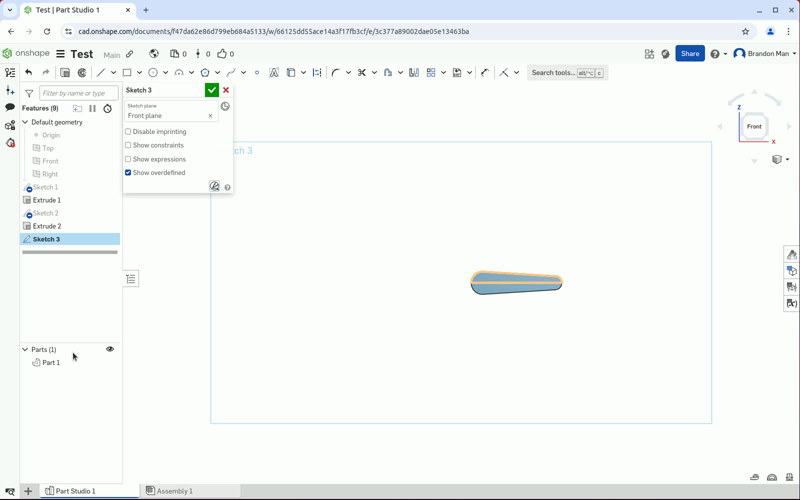
key(y)
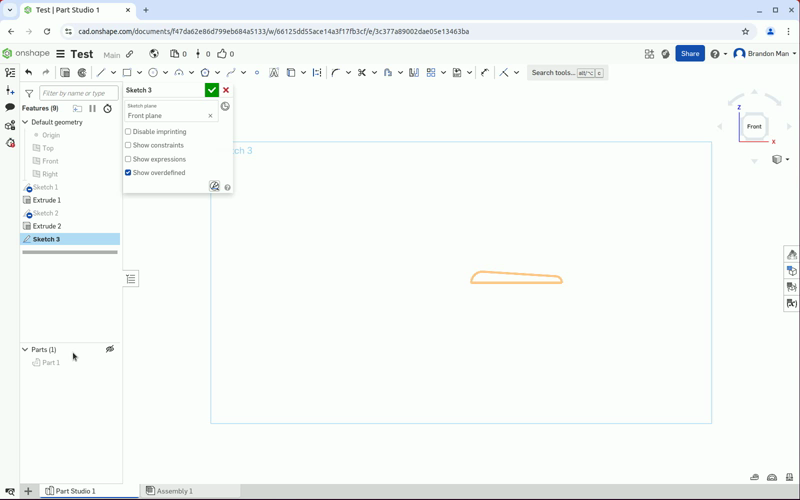
key(a)
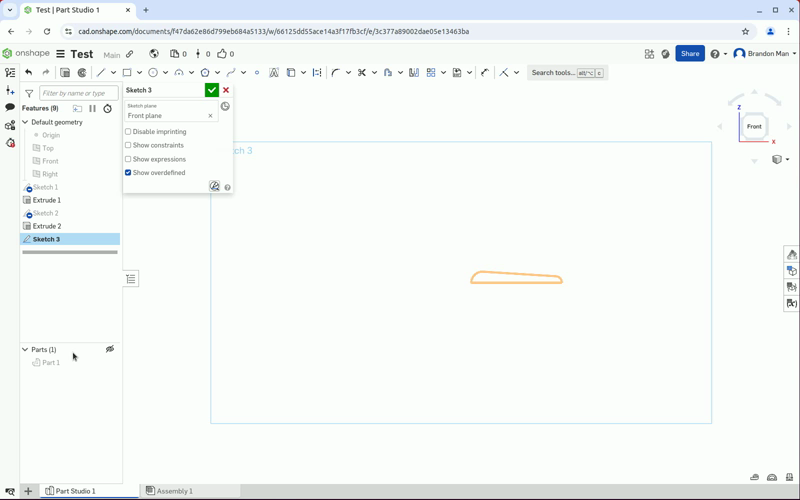
key_down(shift)
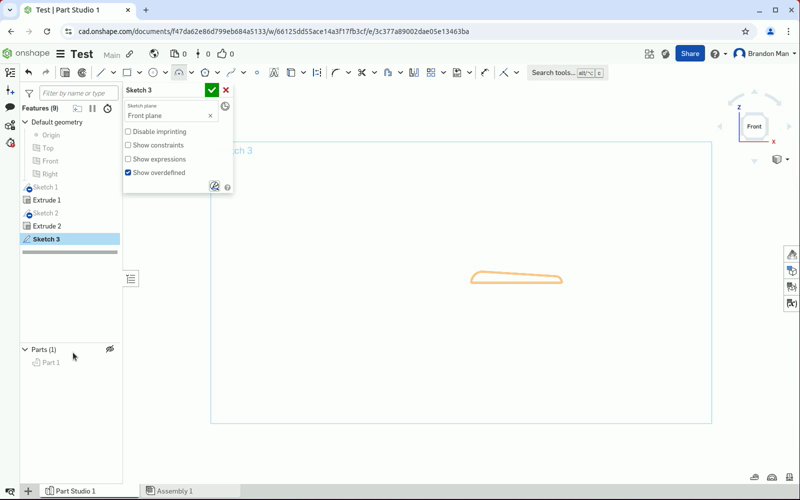
mouse_move(441, 282)
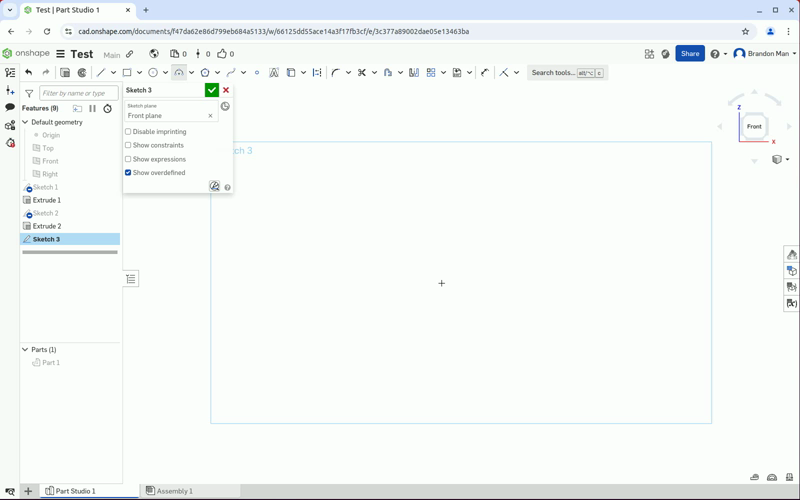
click(441, 282)
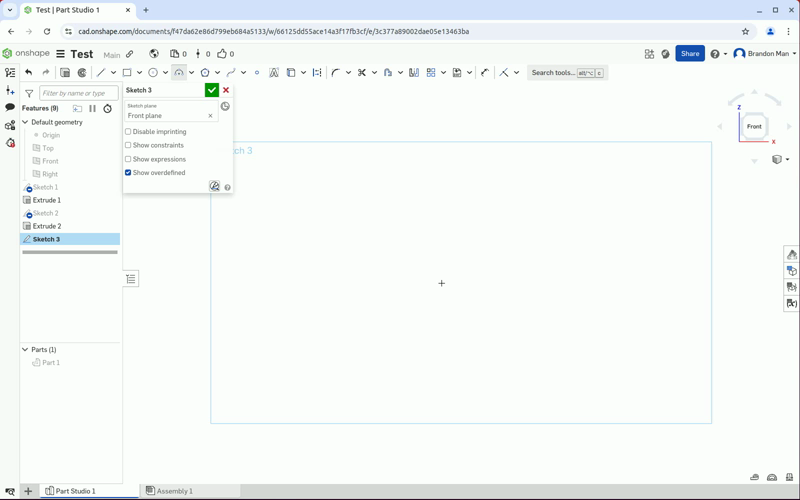
key_up(shift)
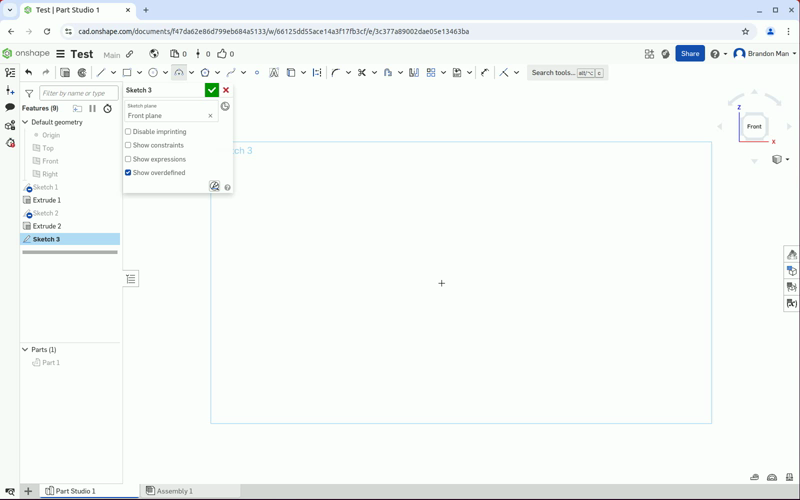
key_down(shift)
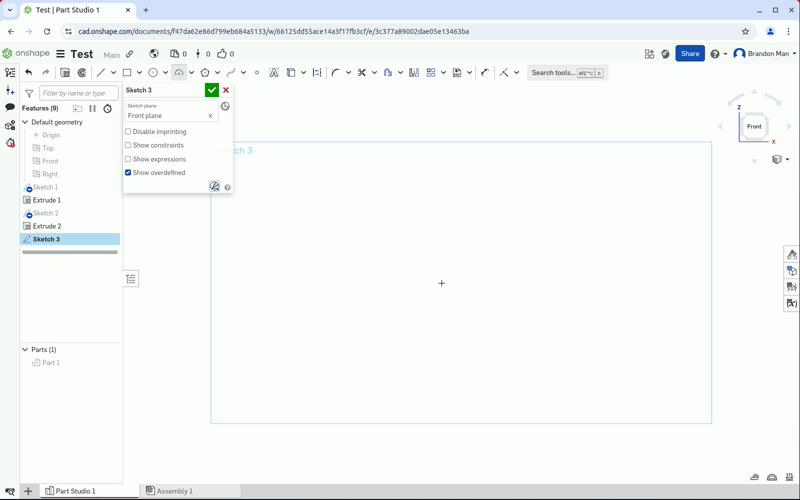
mouse_move(458, 298)
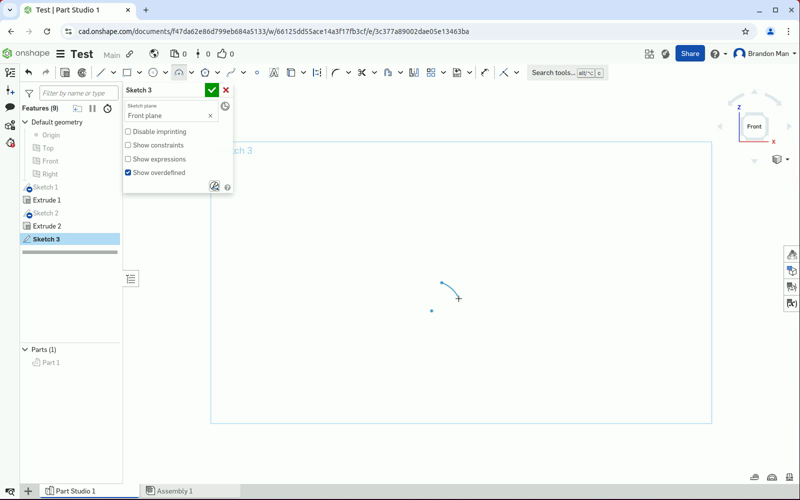
click(458, 298)
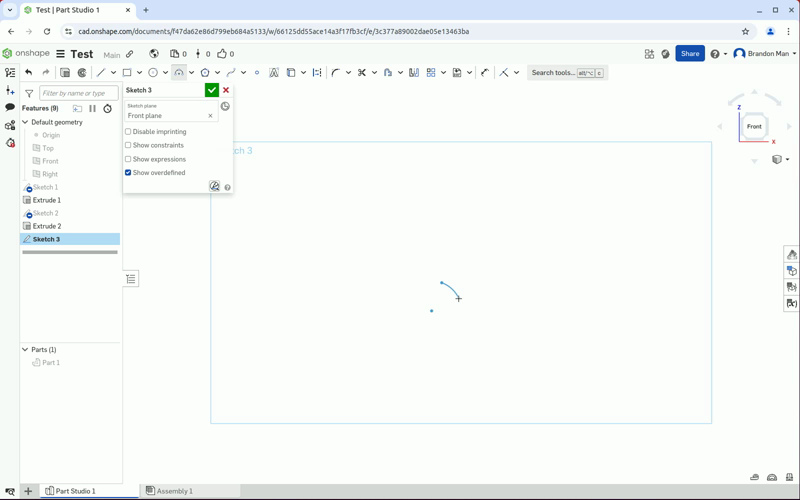
mouse_move(447, 294)
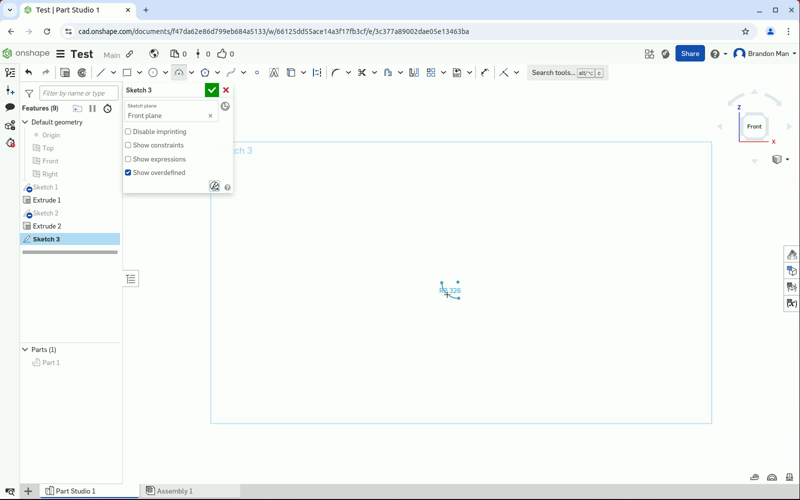
click(447, 294)
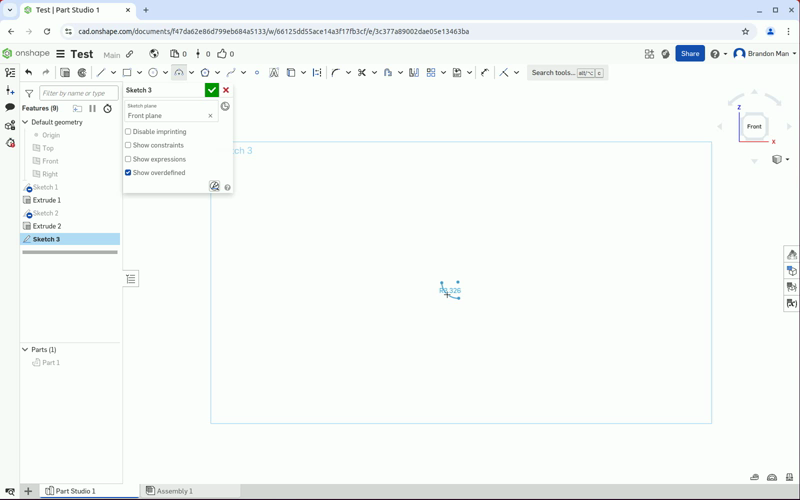
key_up(shift)
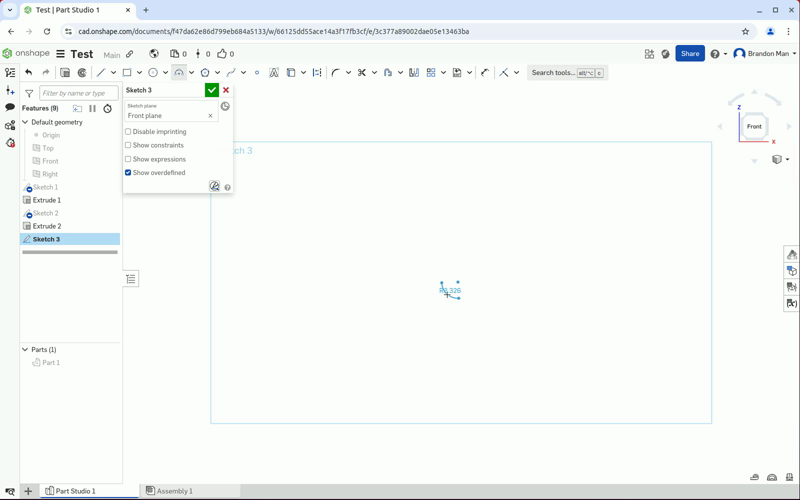
key(esc)
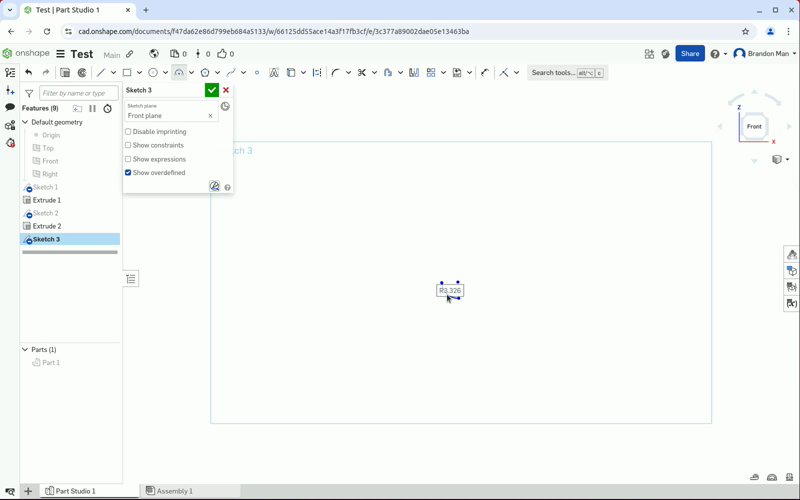
key(l)
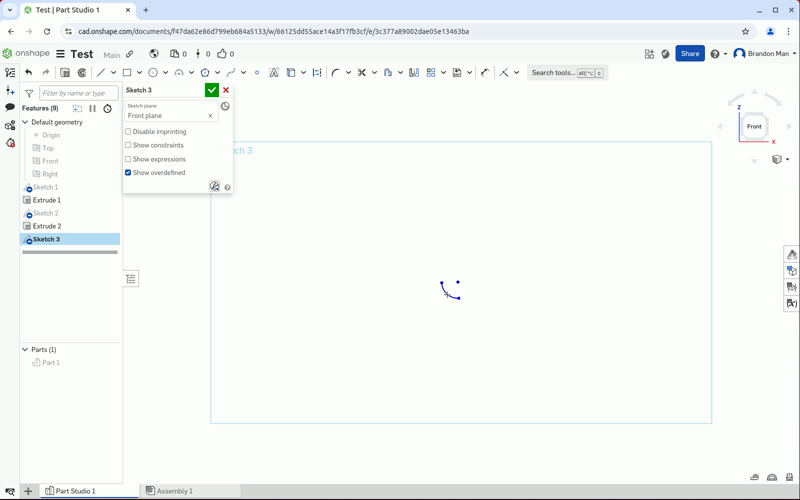
mouse_move(458, 298)
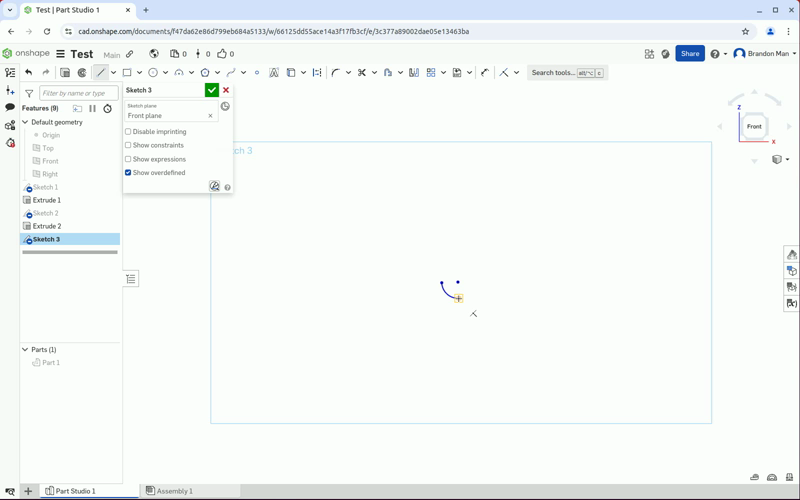
click(458, 298)
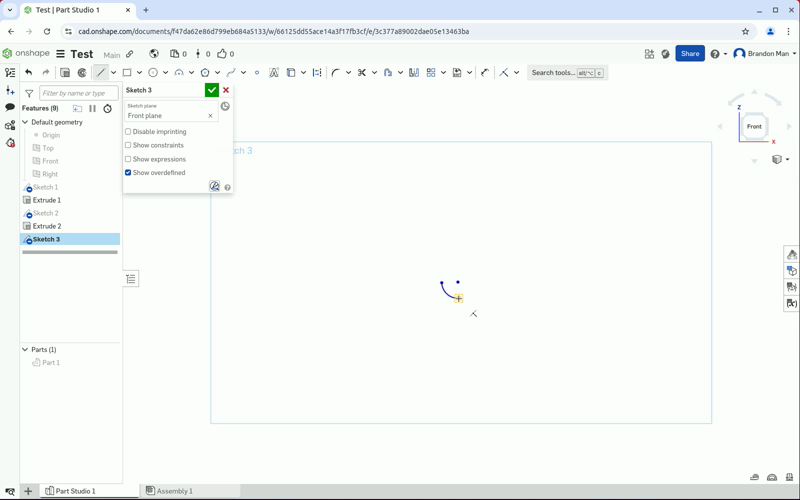
key_down(shift)
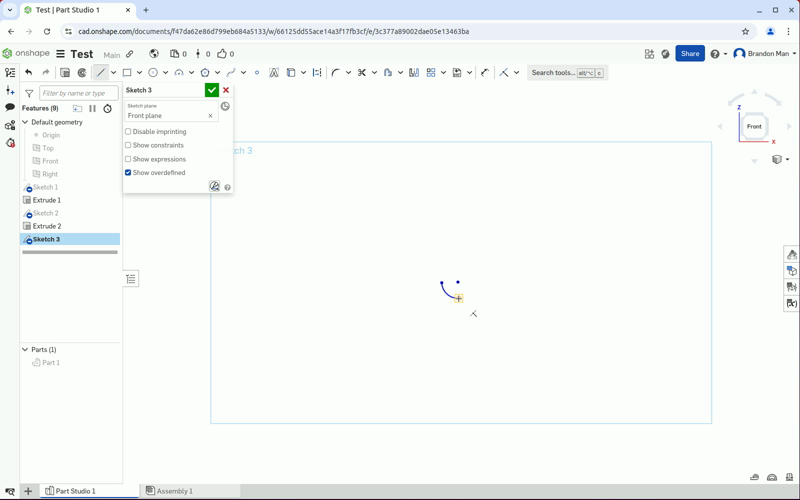
mouse_move(554, 291)
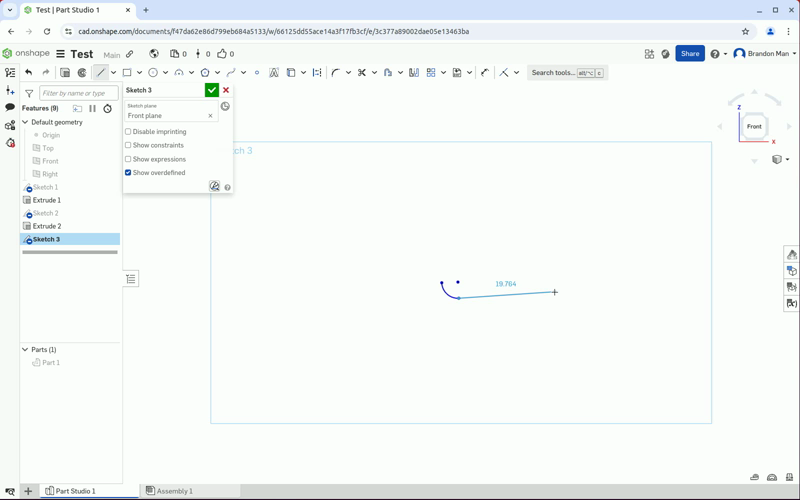
click(554, 291)
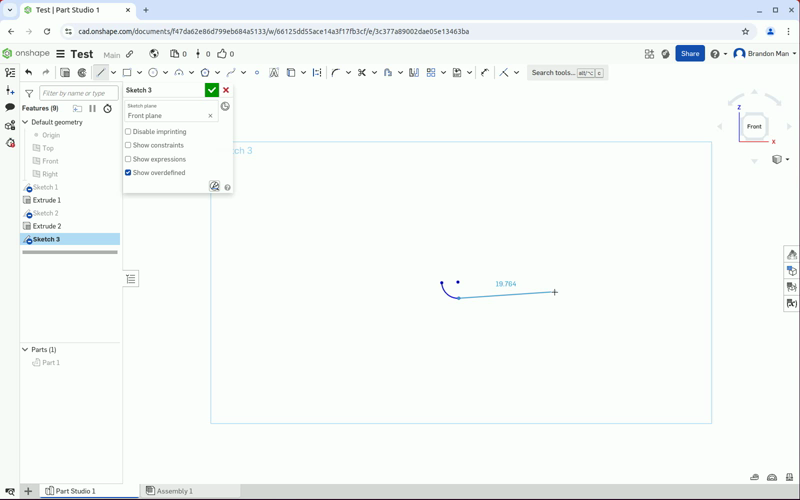
key_up(shift)
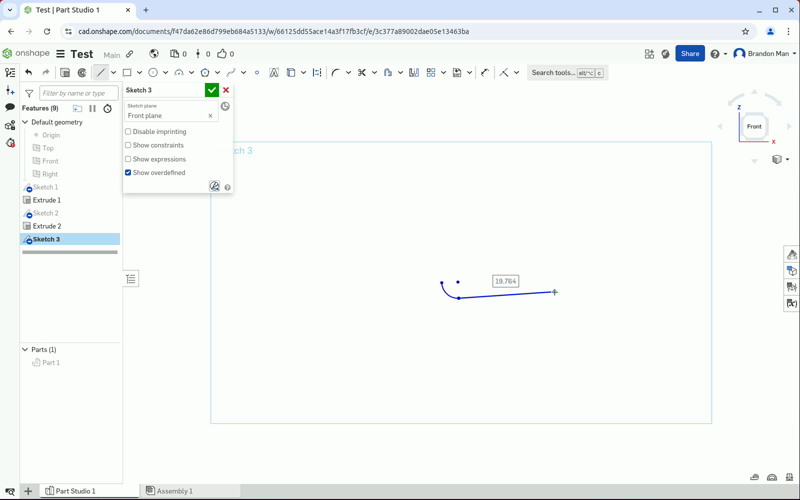
key(esc)
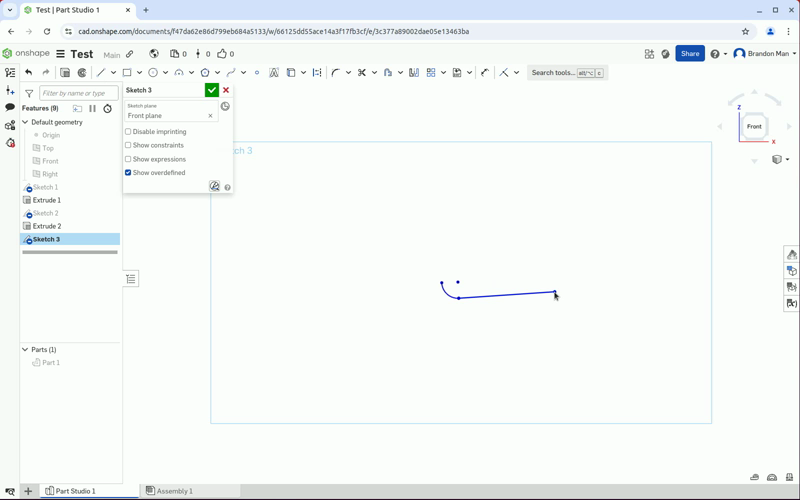
key(a)
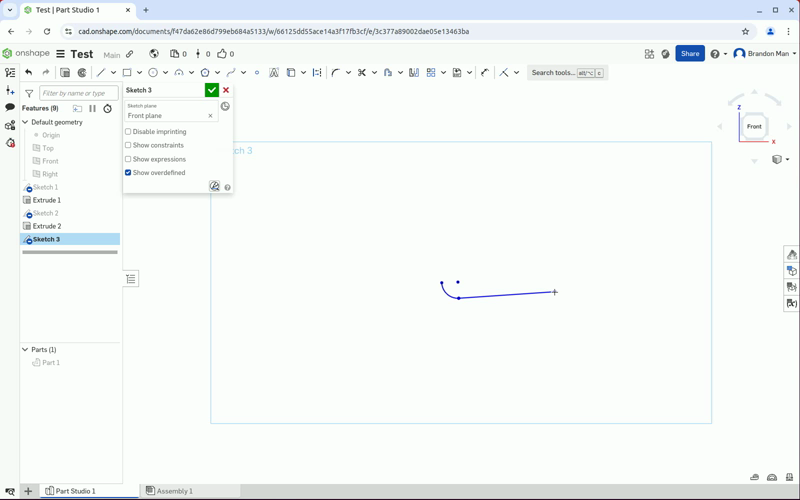
mouse_move(554, 291)
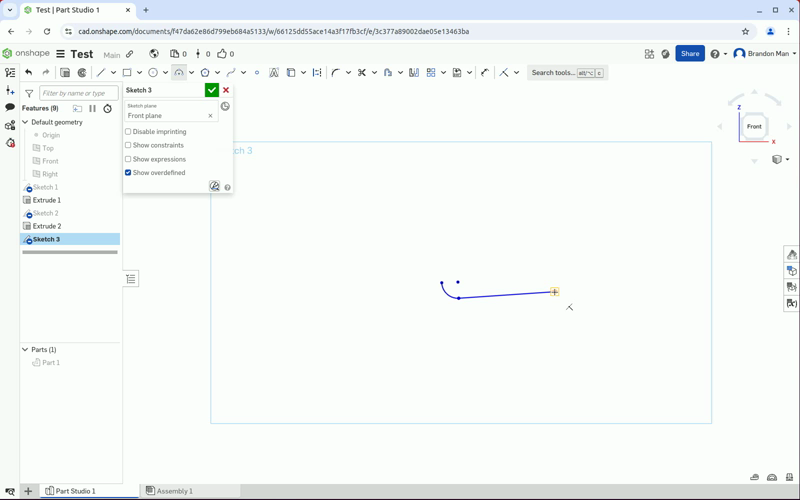
click(554, 291)
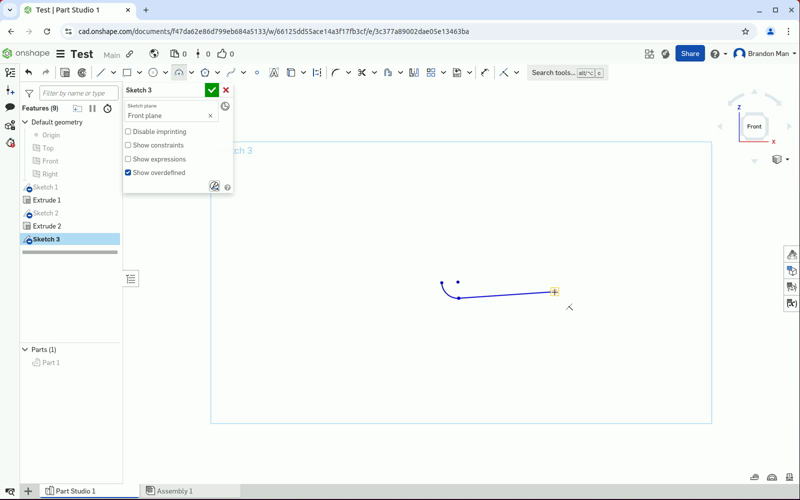
key_down(shift)
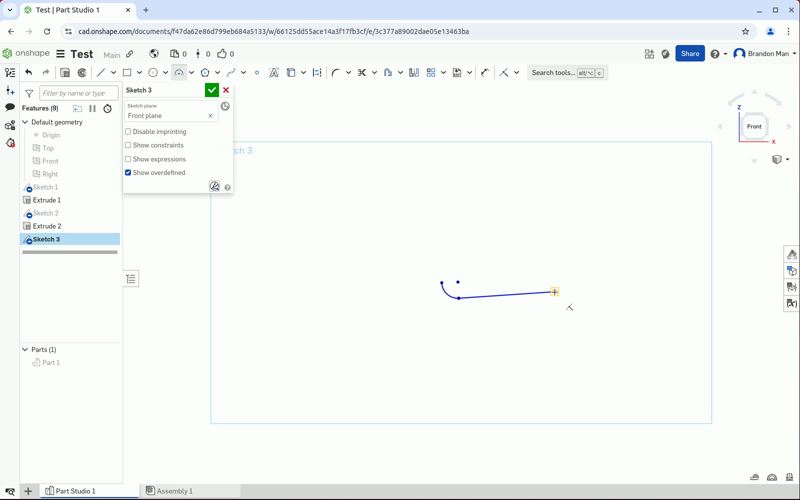
mouse_move(563, 282)
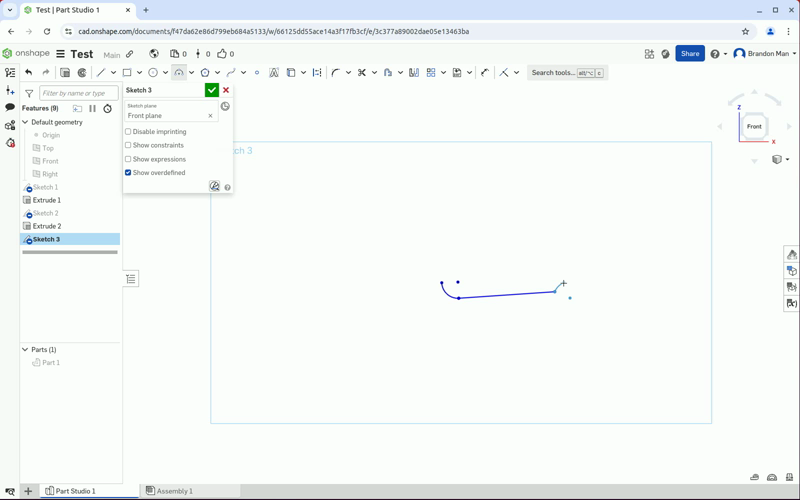
click(563, 282)
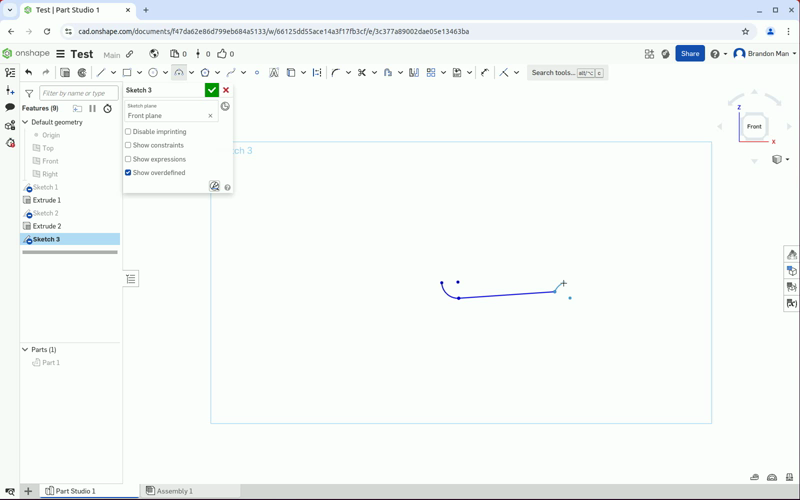
mouse_move(561, 289)
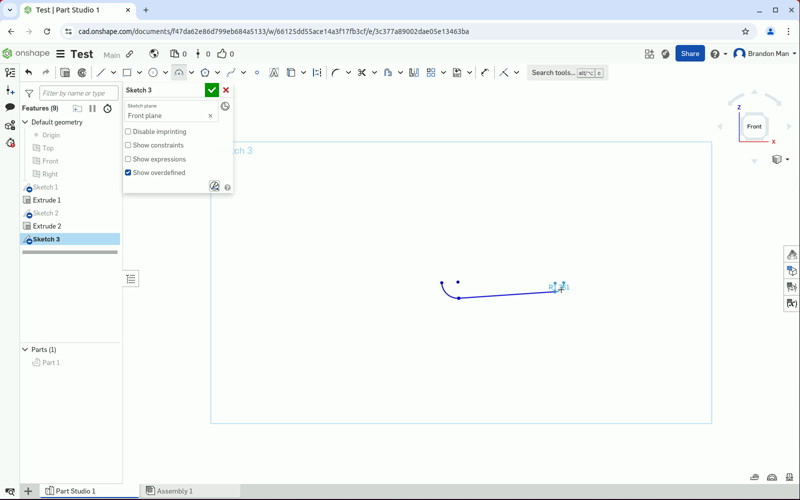
click(561, 289)
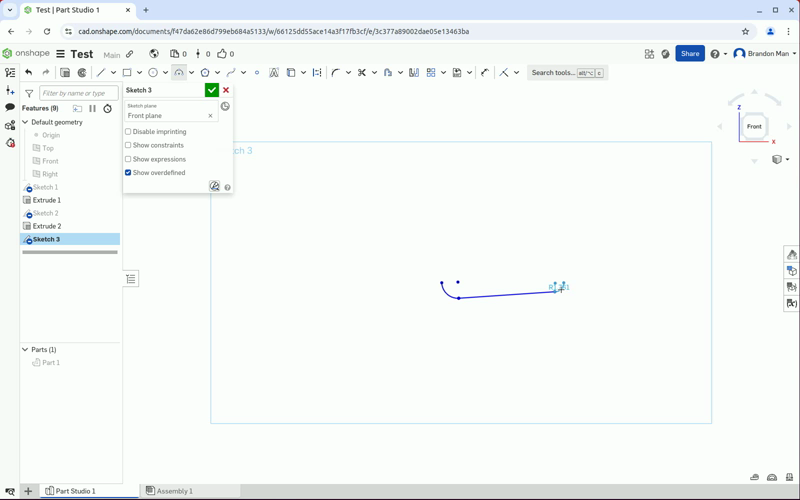
key_up(shift)
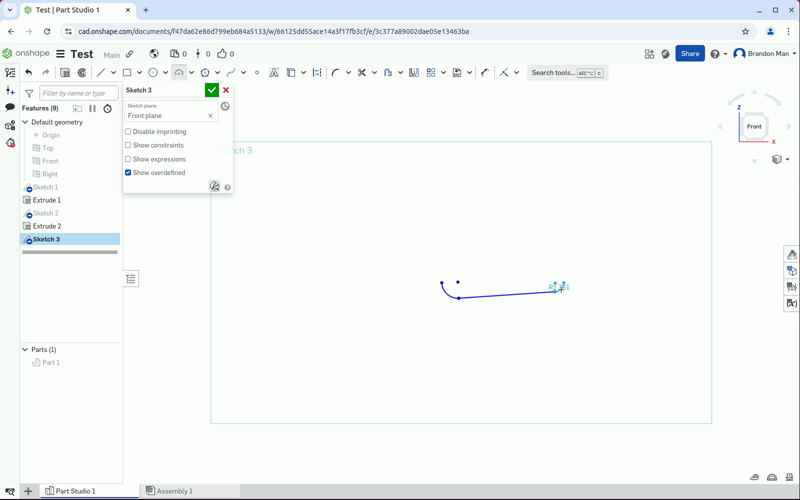
key(esc)
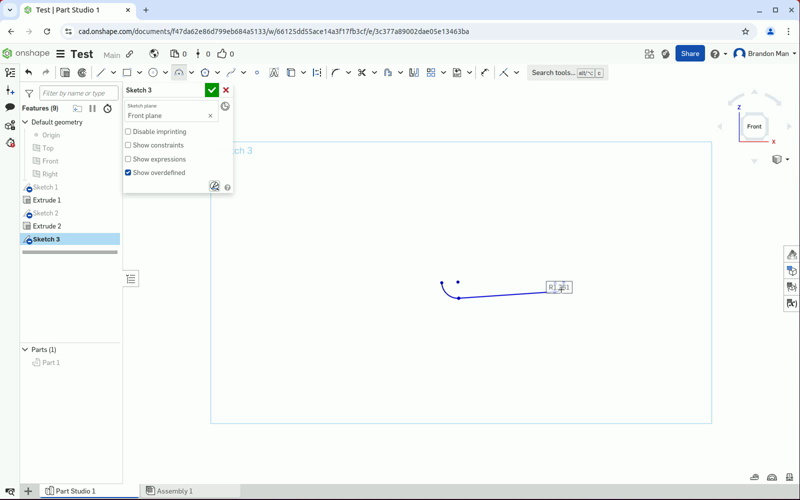
key(l)
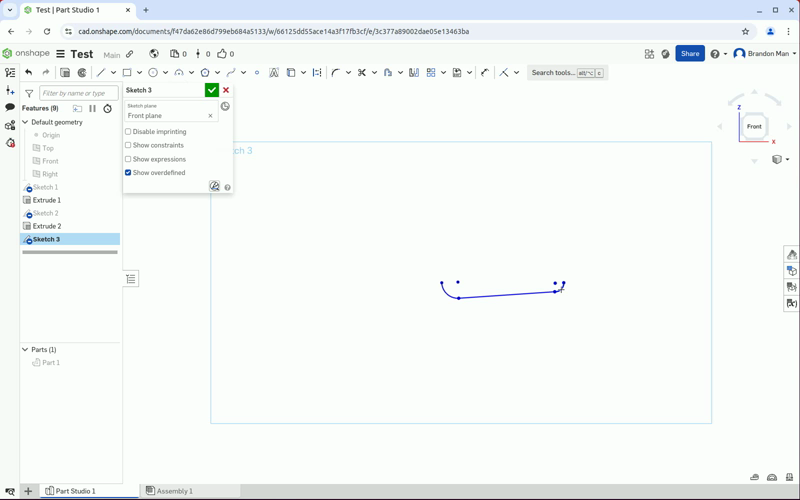
mouse_move(563, 282)
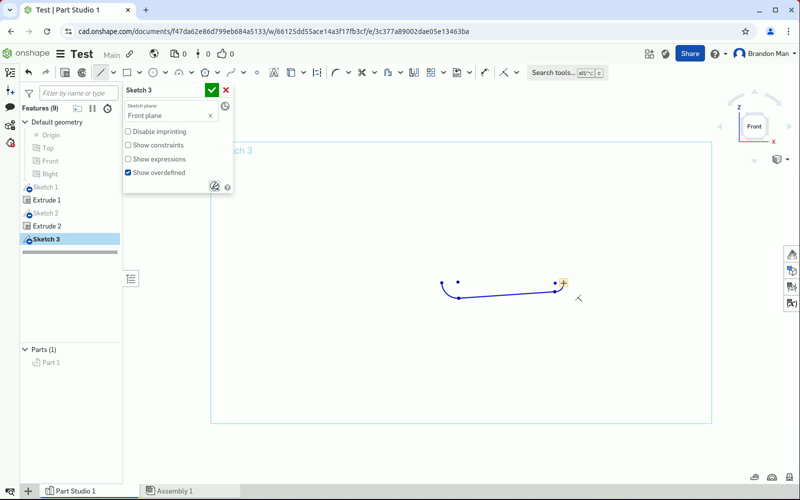
click(563, 282)
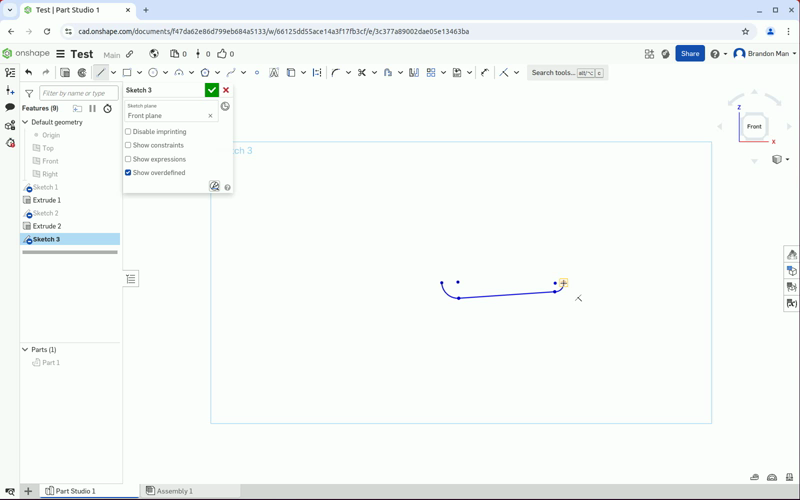
key_down(shift)
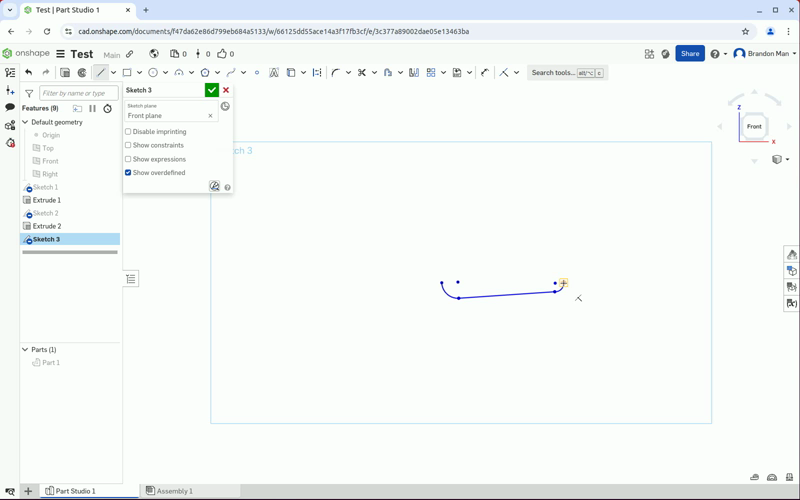
mouse_move(589, 282)
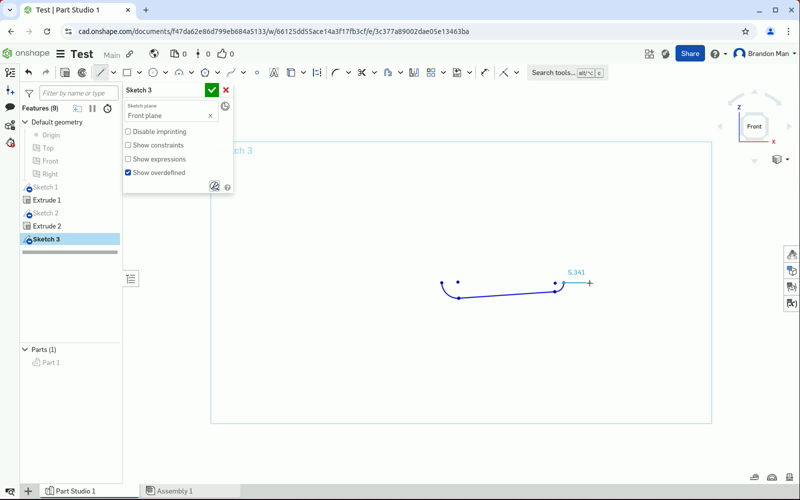
mouse_move(560, 282)
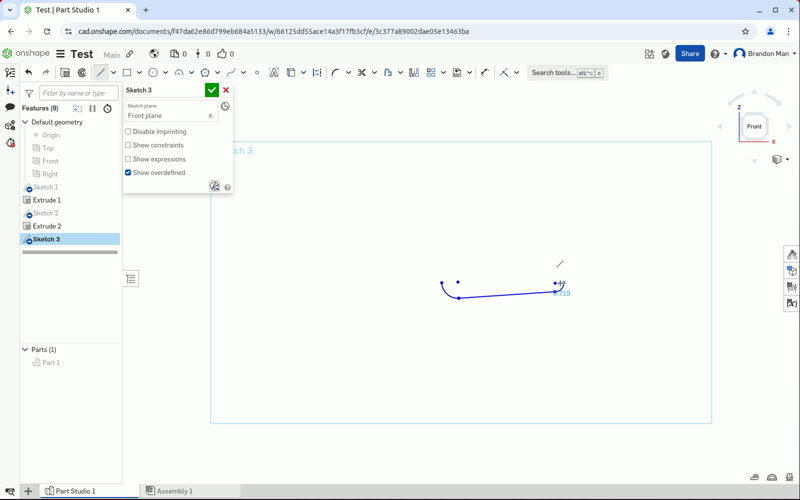
scroll(6)
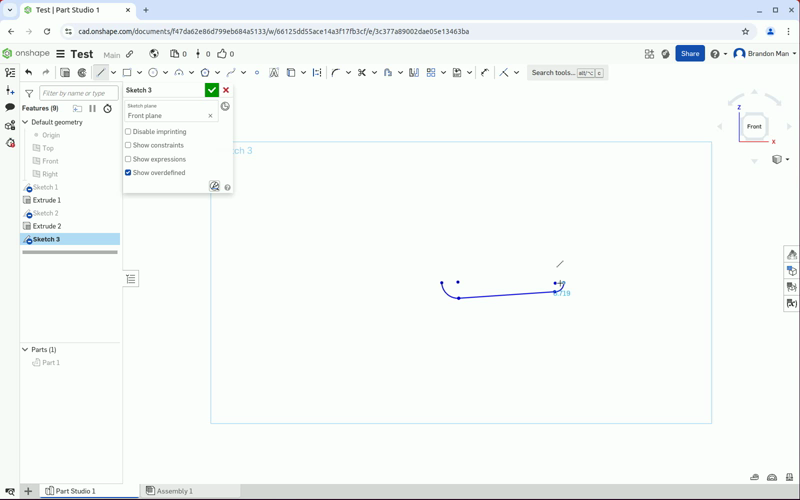
scroll(6)
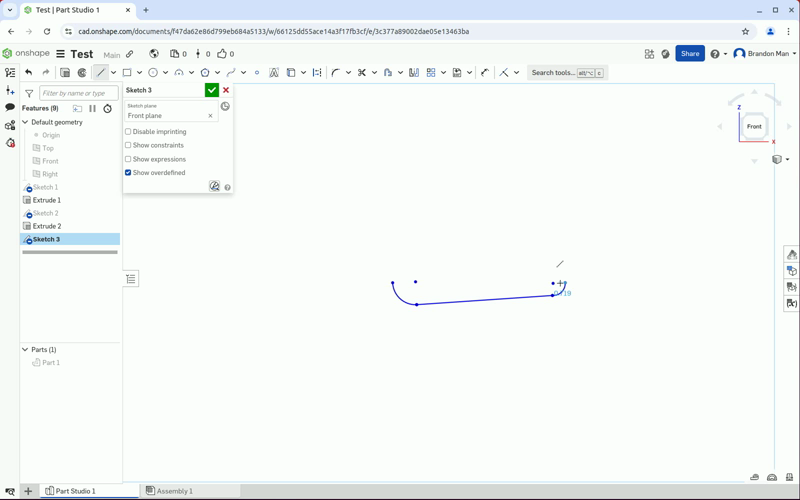
scroll(6)
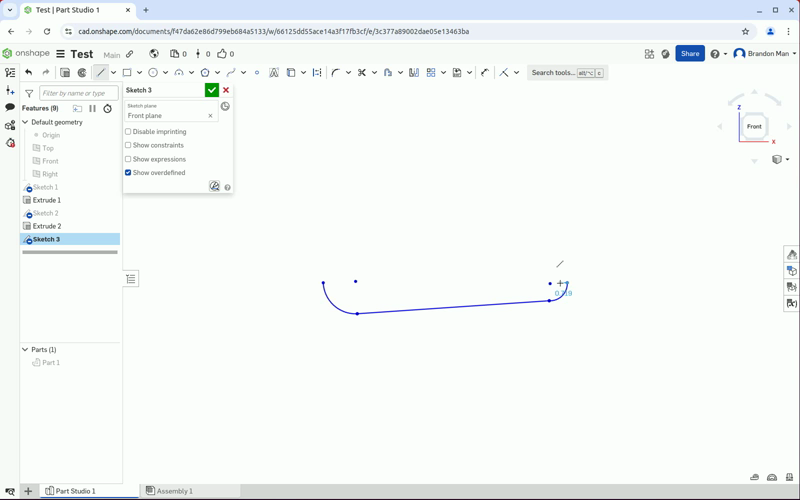
scroll(6)
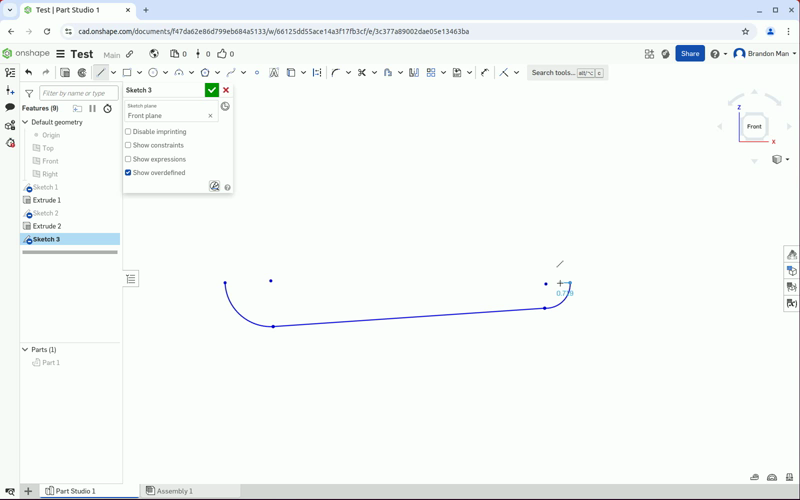
scroll(6)
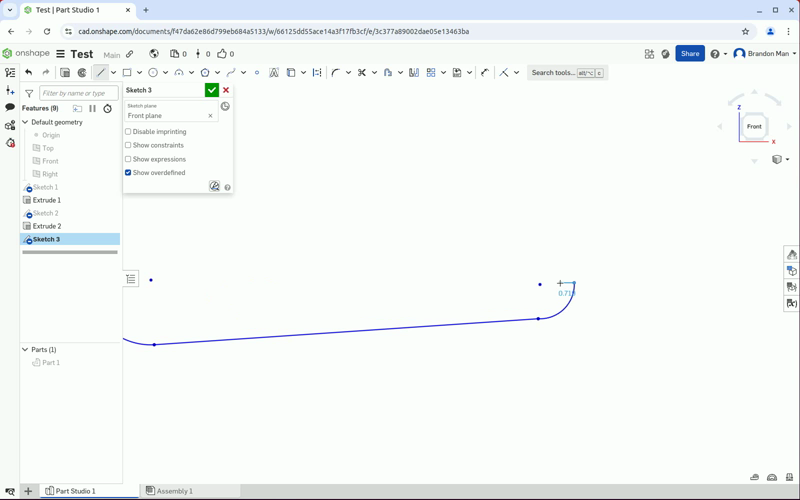
scroll(6)
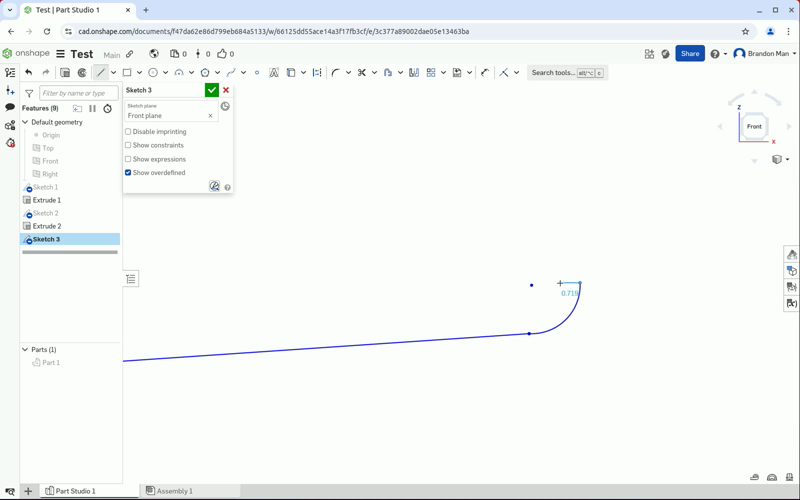
scroll(6)
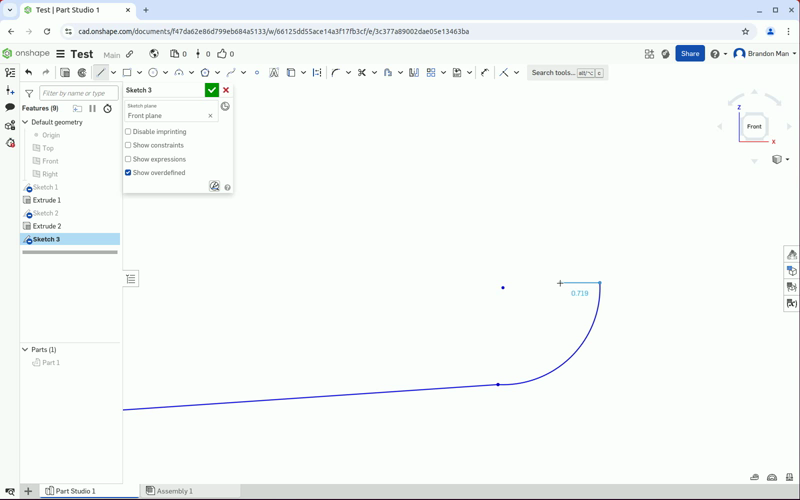
click(560, 282)
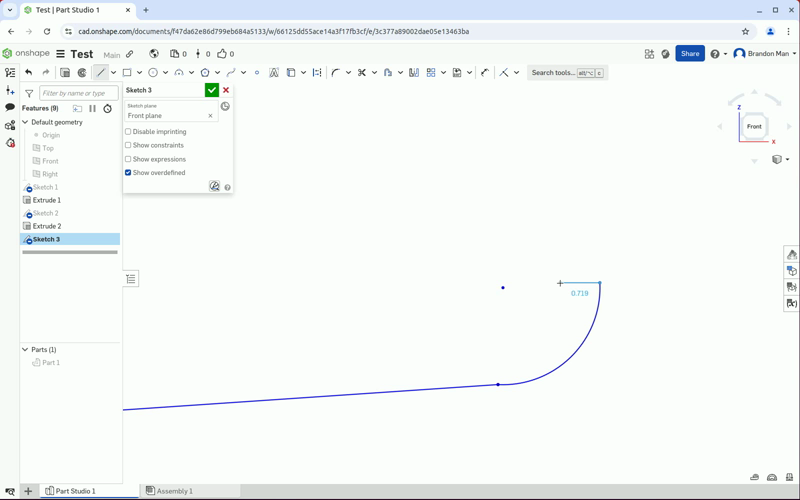
scroll(-6)
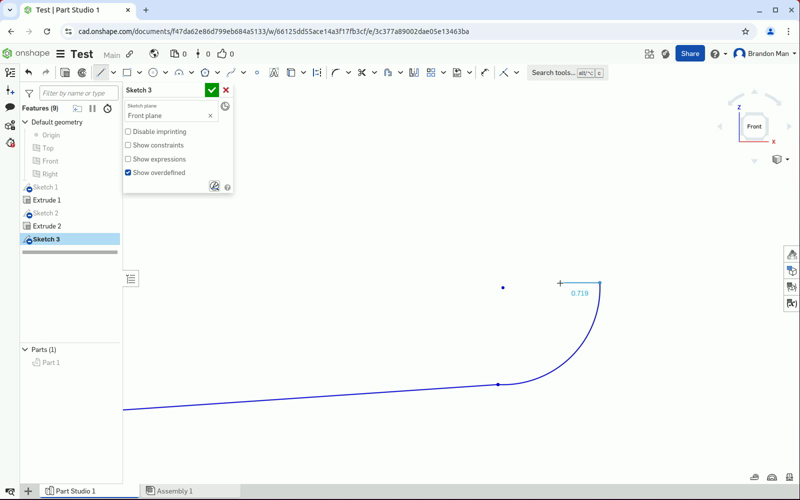
scroll(-6)
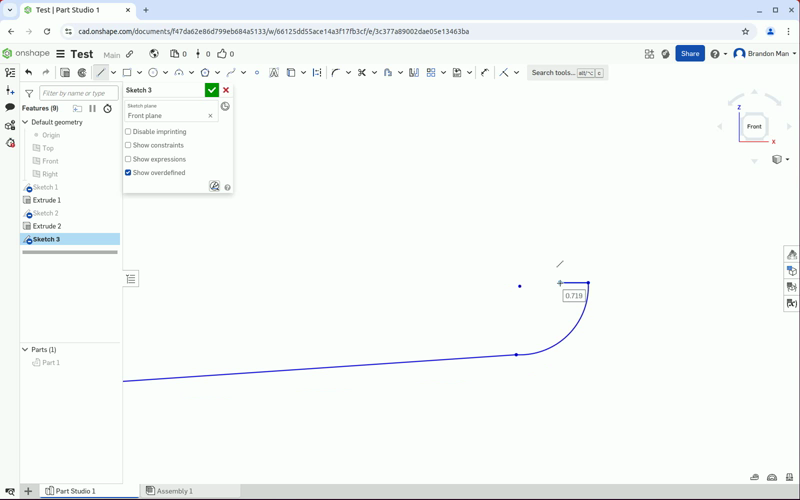
scroll(-6)
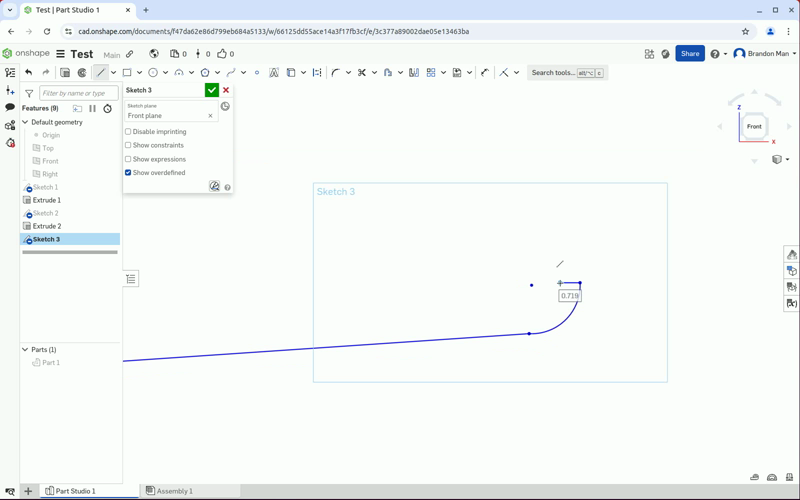
scroll(-6)
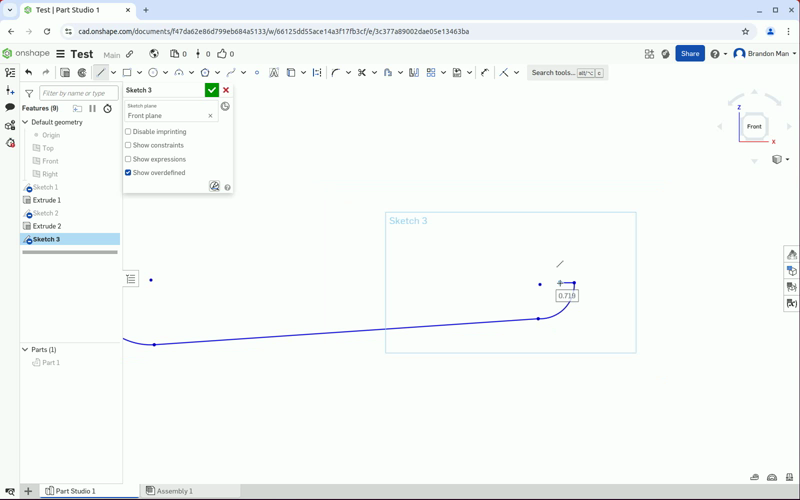
scroll(-6)
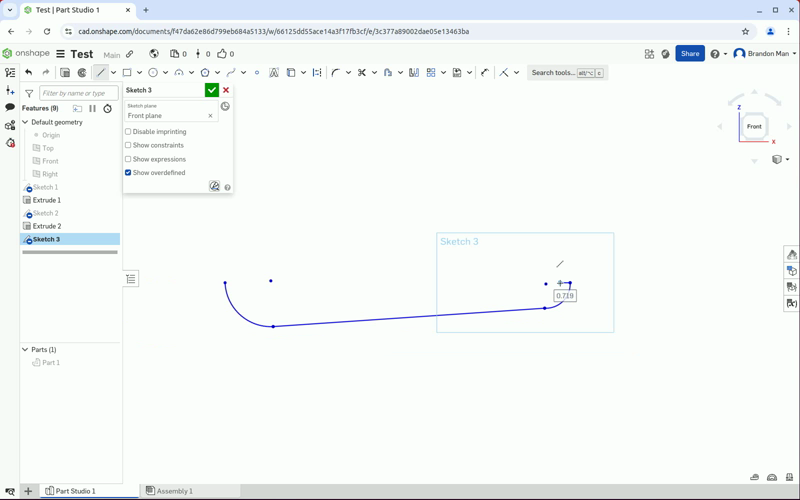
scroll(-6)
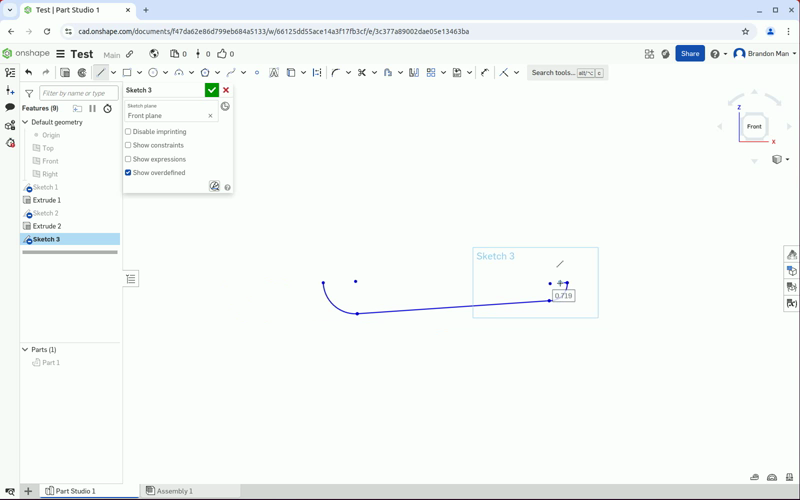
scroll(-6)
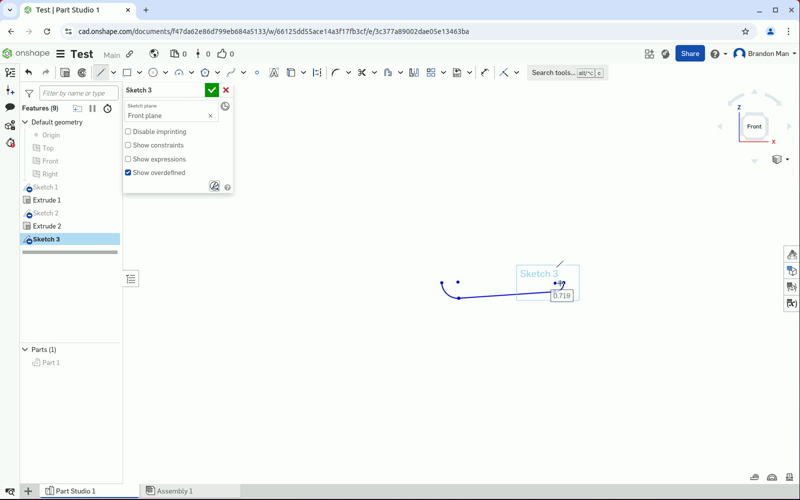
key_up(shift)
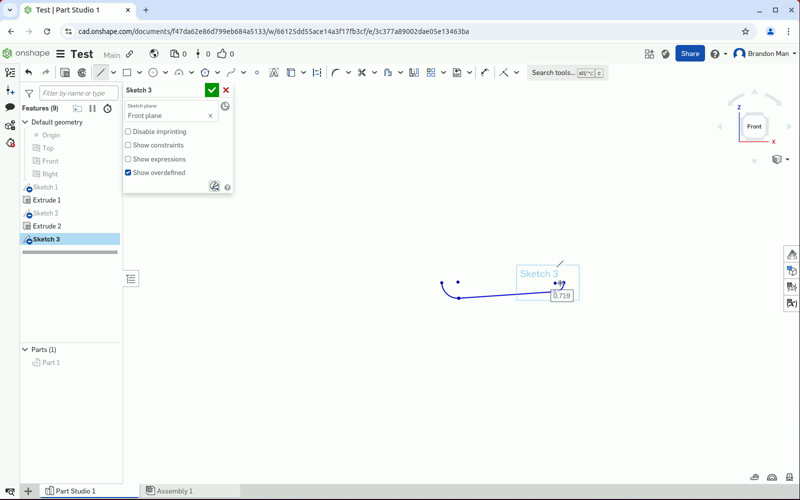
key(esc)
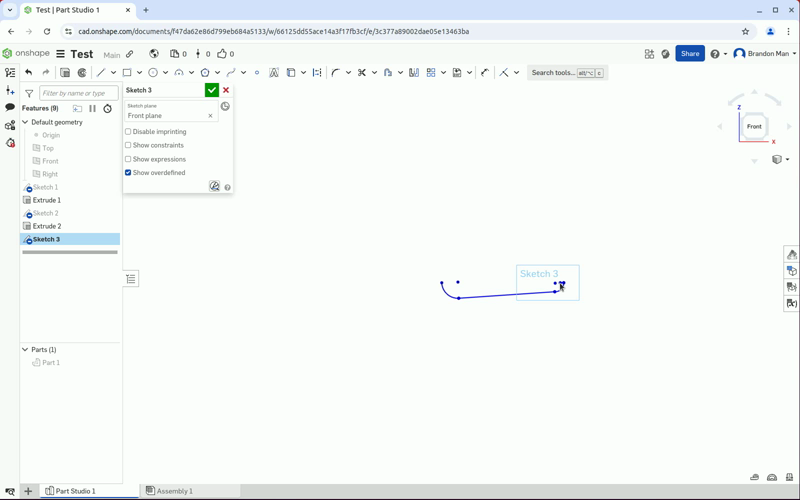
key(a)
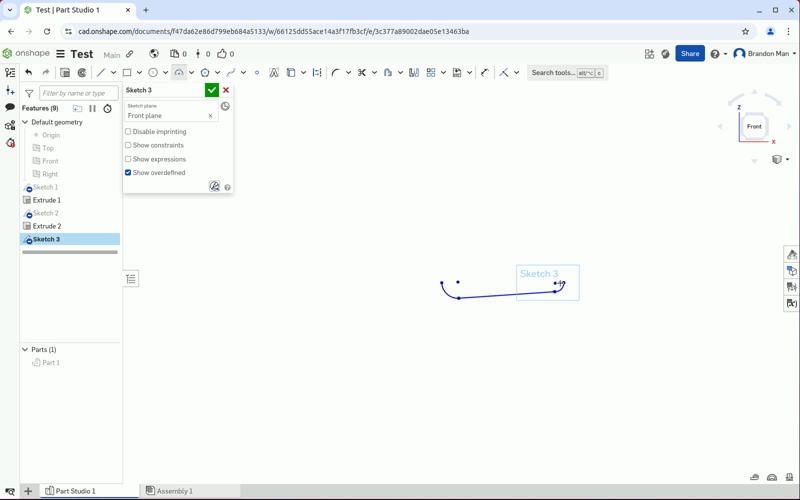
mouse_move(560, 282)
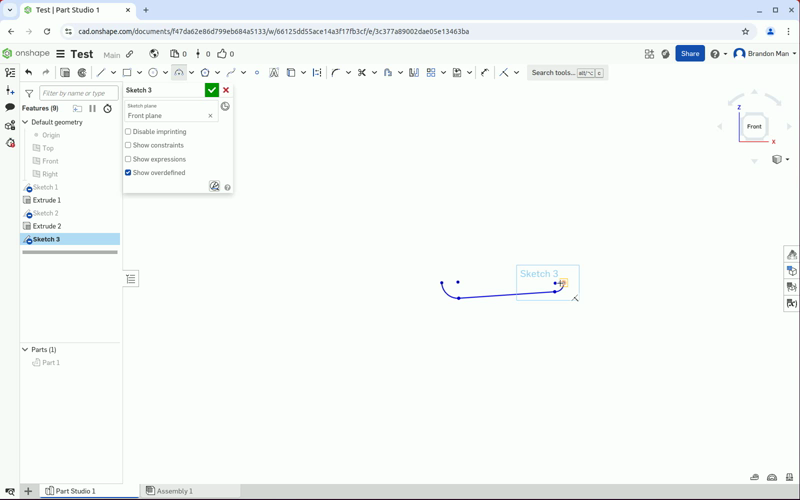
scroll(6)
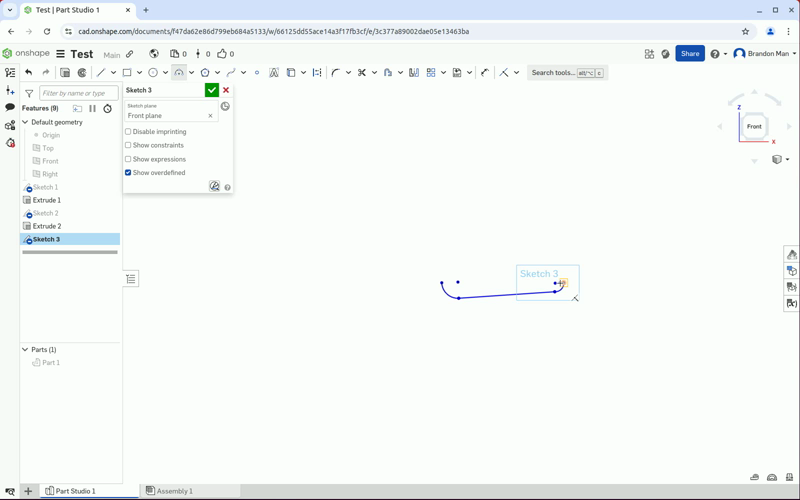
scroll(6)
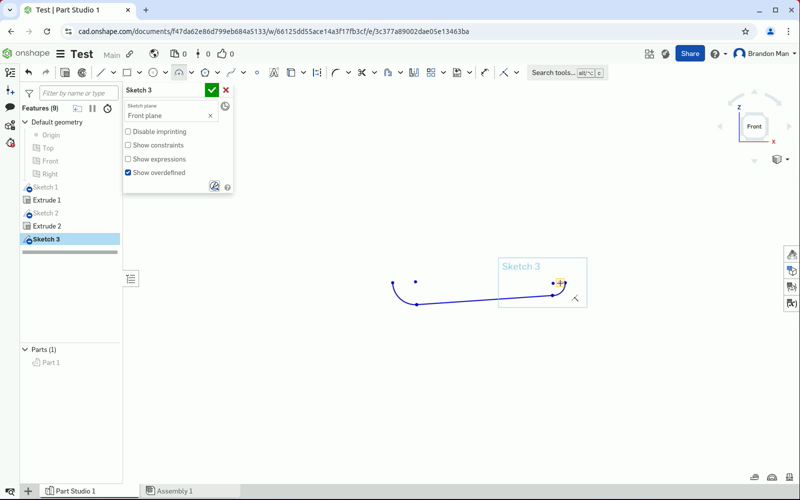
scroll(6)
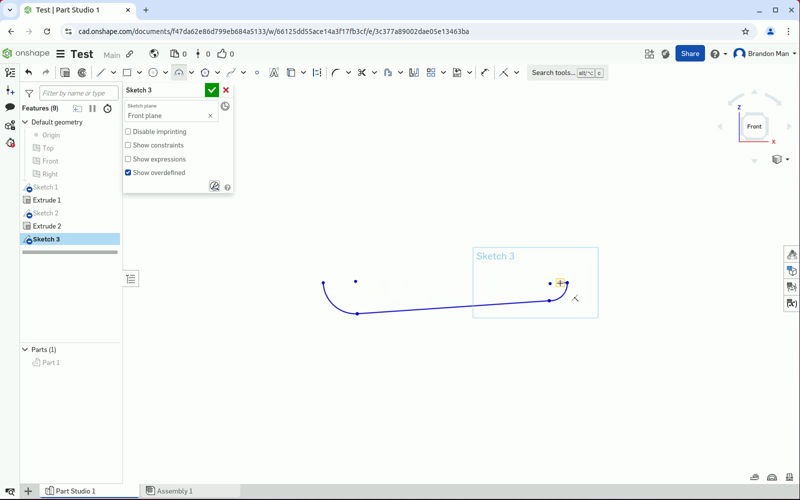
scroll(6)
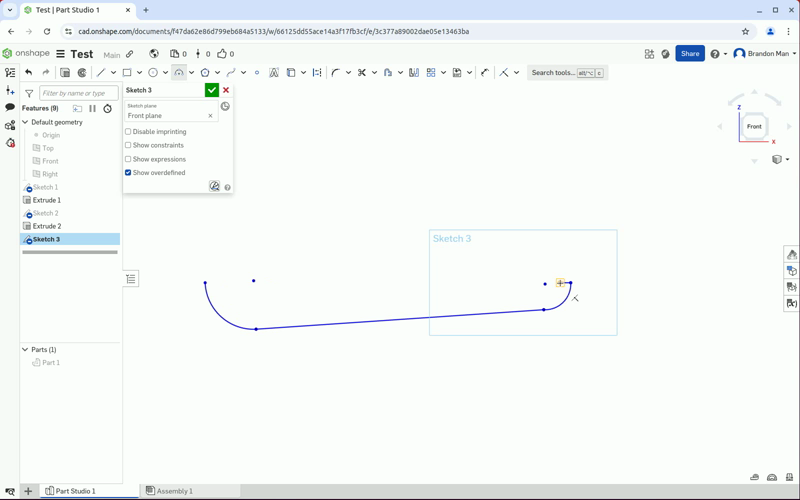
scroll(6)
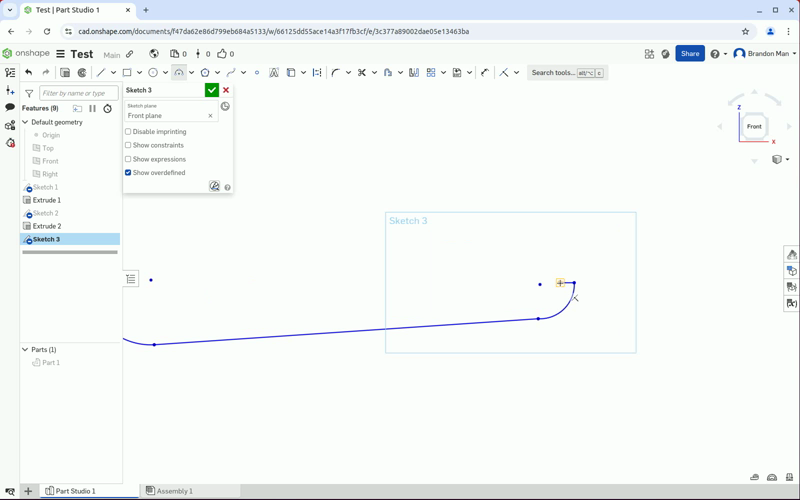
scroll(6)
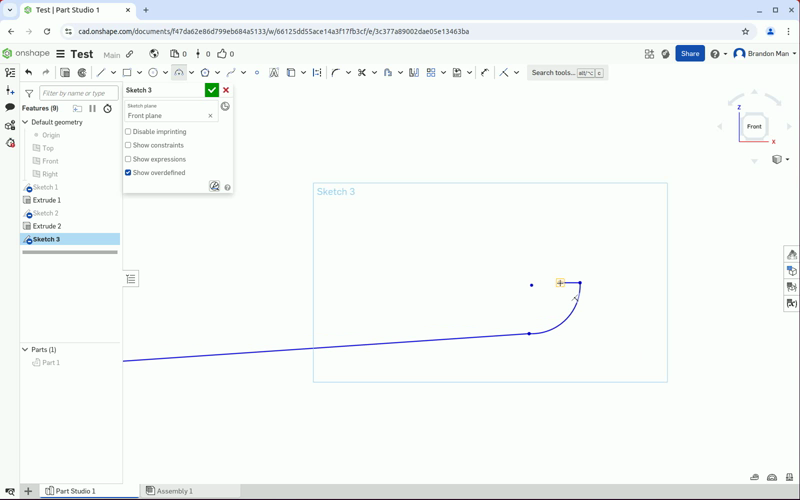
scroll(6)
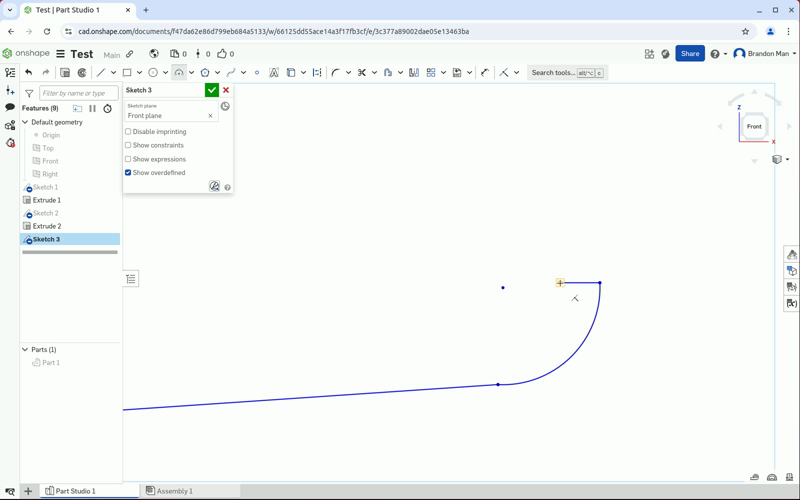
click(560, 282)
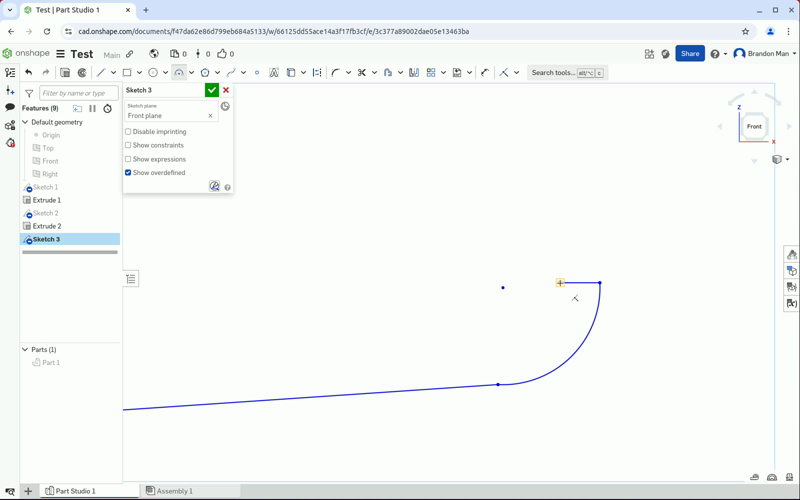
scroll(-6)
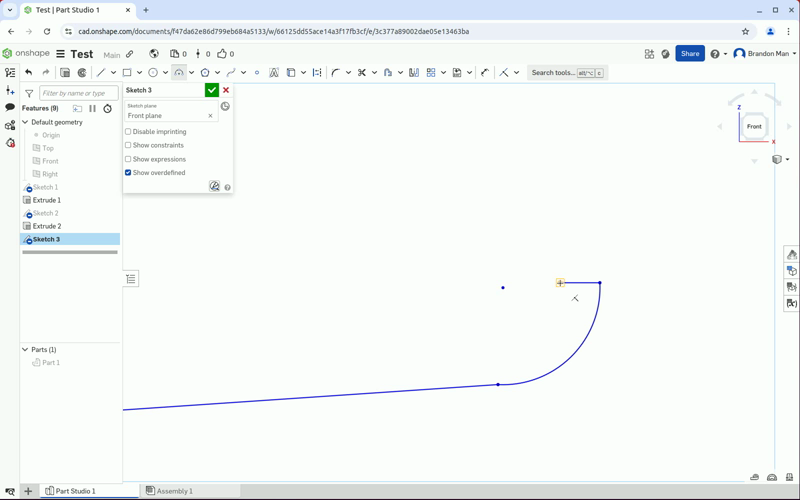
scroll(-6)
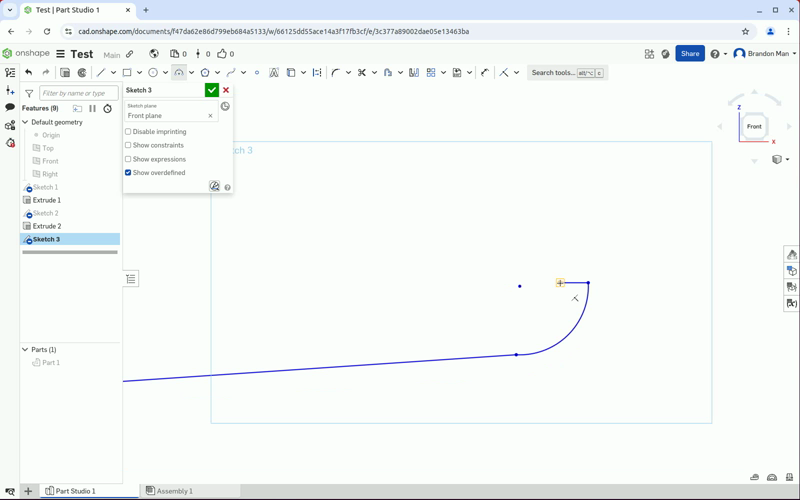
scroll(-6)
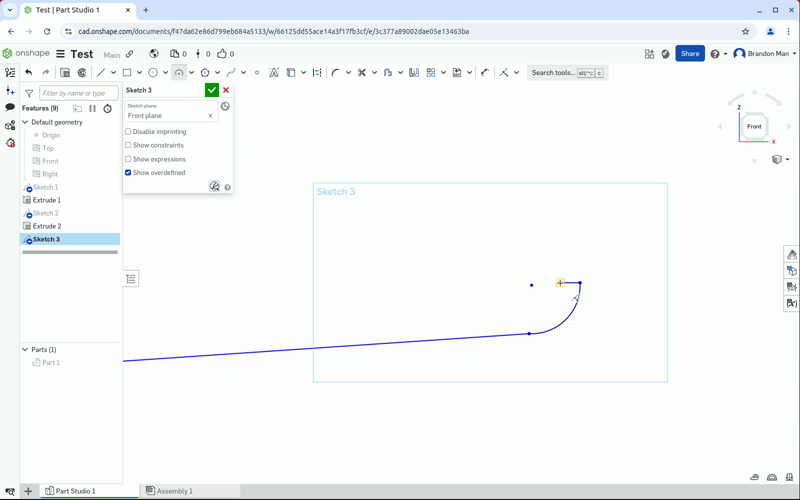
scroll(-6)
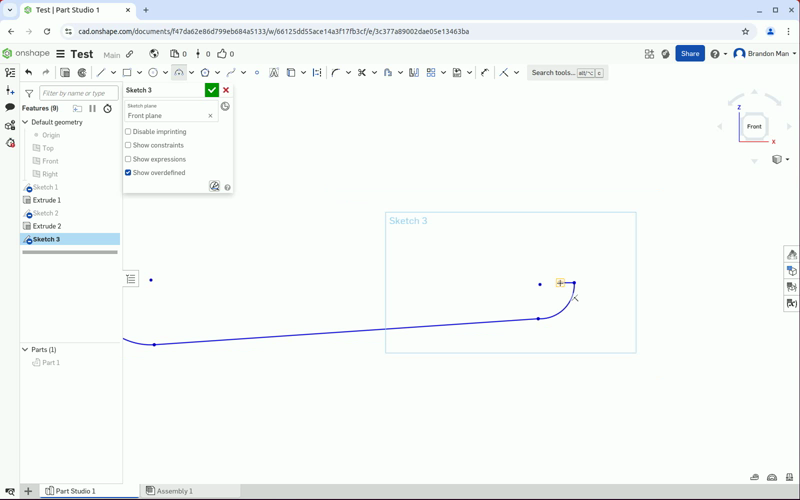
scroll(-6)
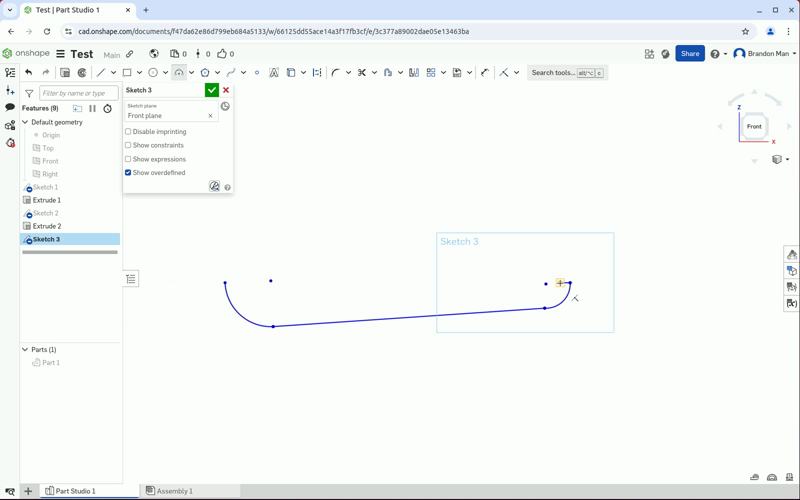
scroll(-6)
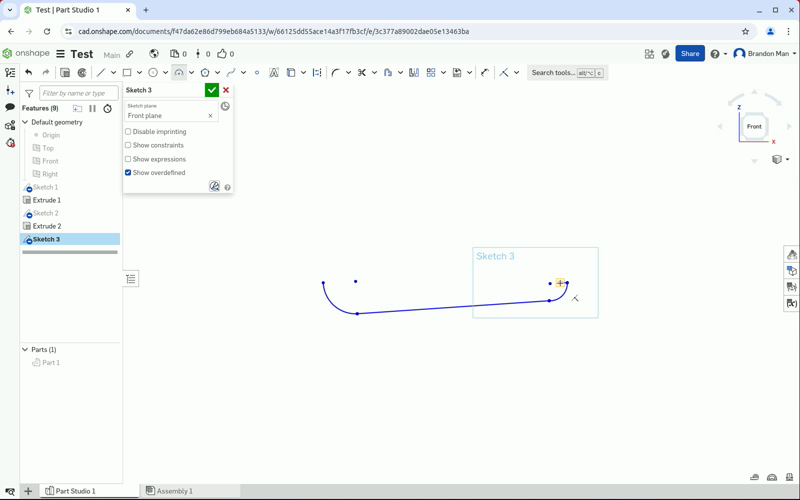
scroll(-6)
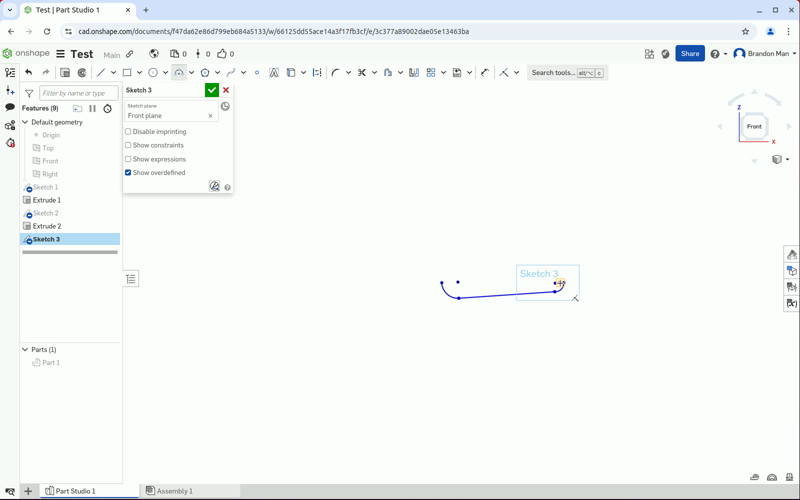
key_down(shift)
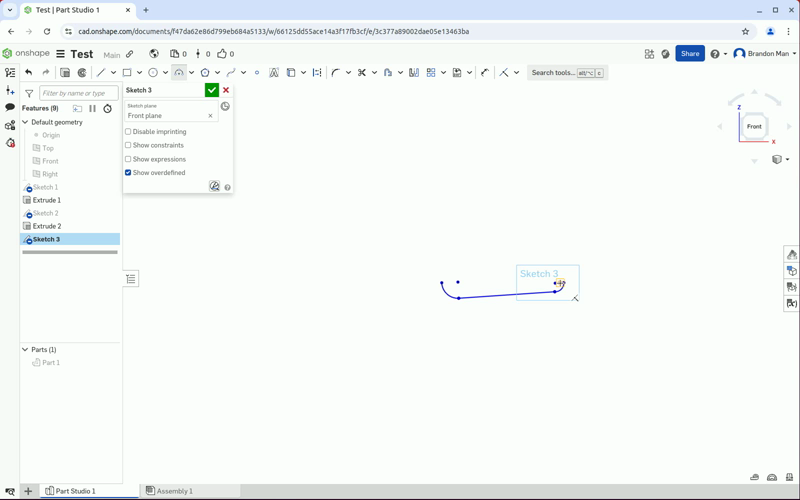
mouse_move(554, 289)
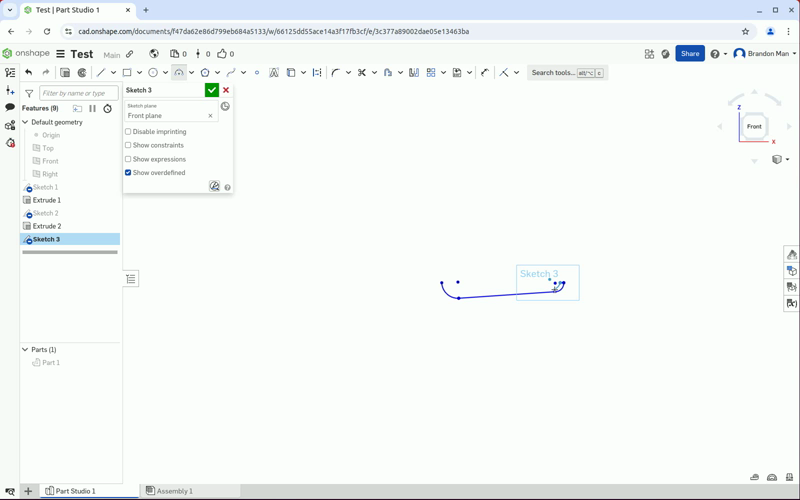
scroll(6)
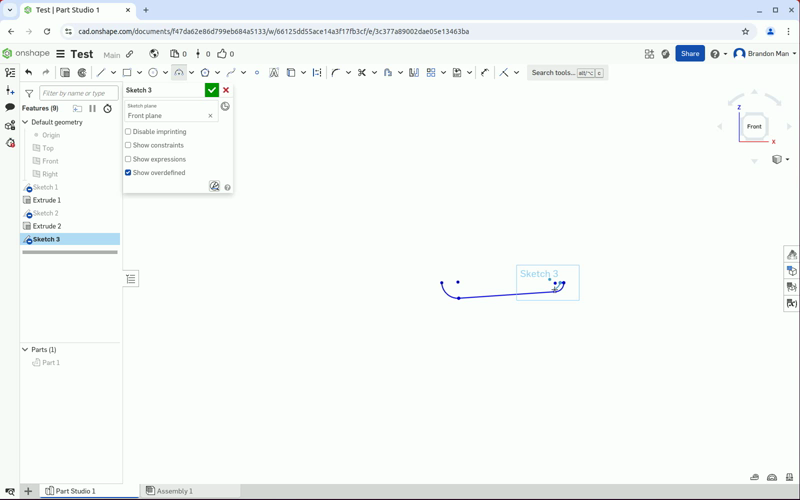
scroll(6)
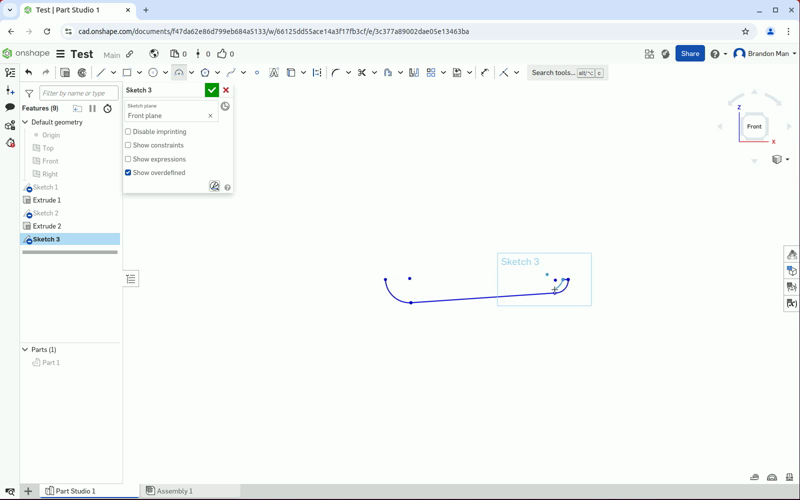
scroll(6)
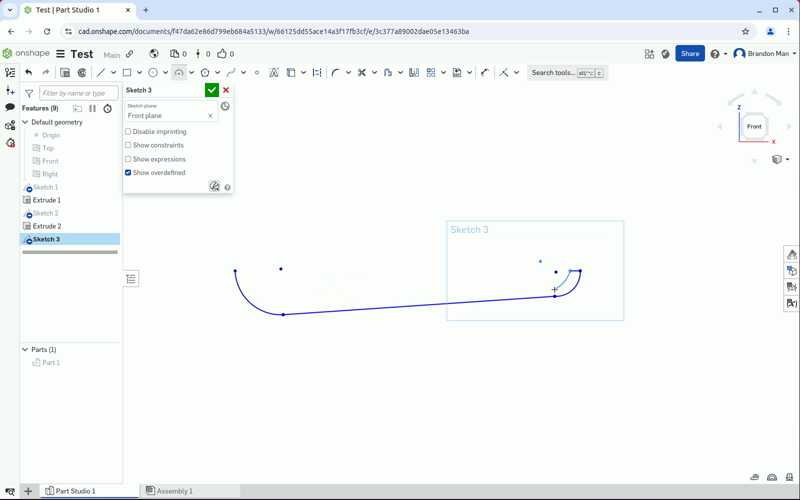
scroll(6)
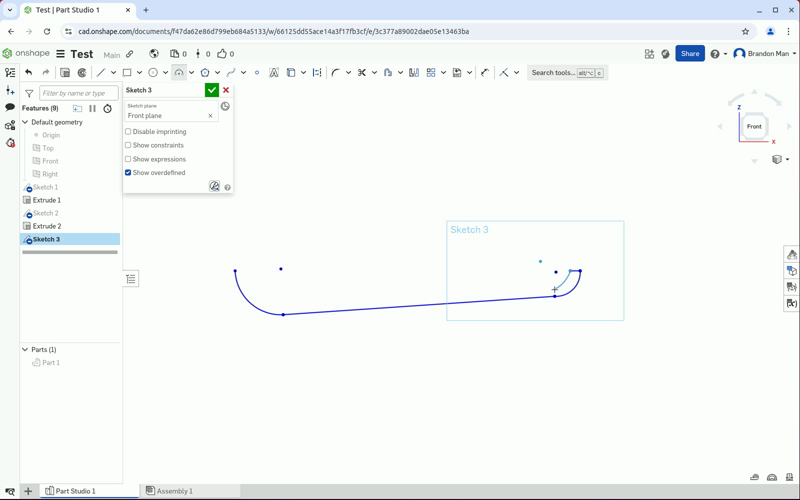
scroll(6)
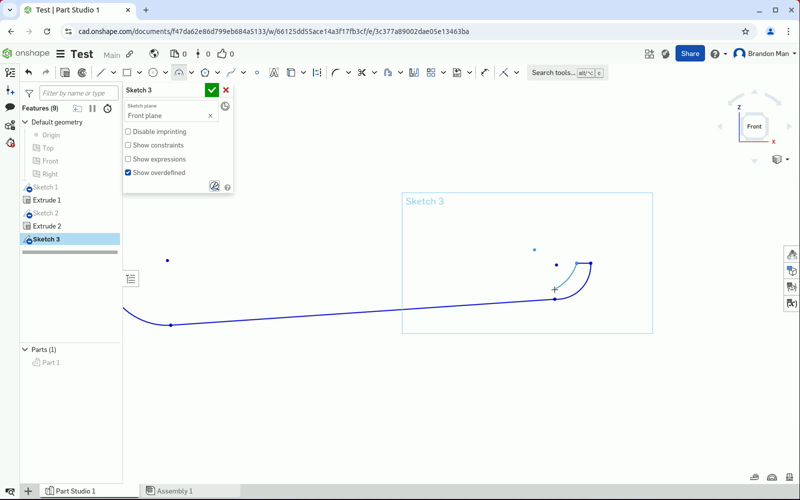
scroll(6)
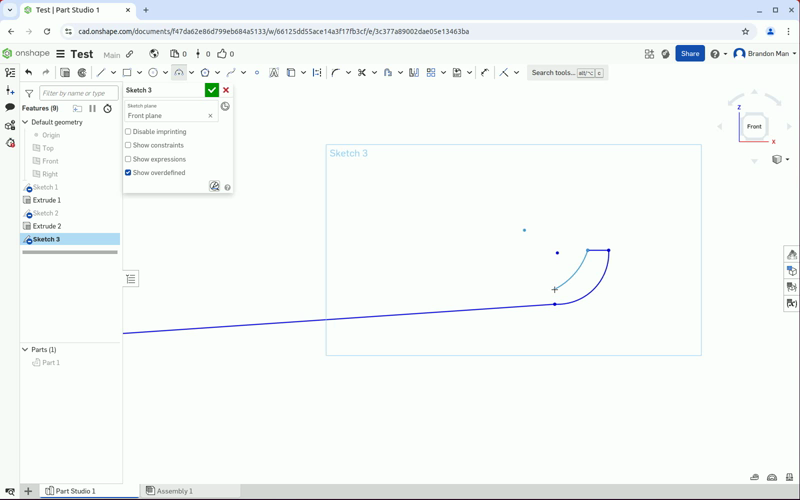
scroll(6)
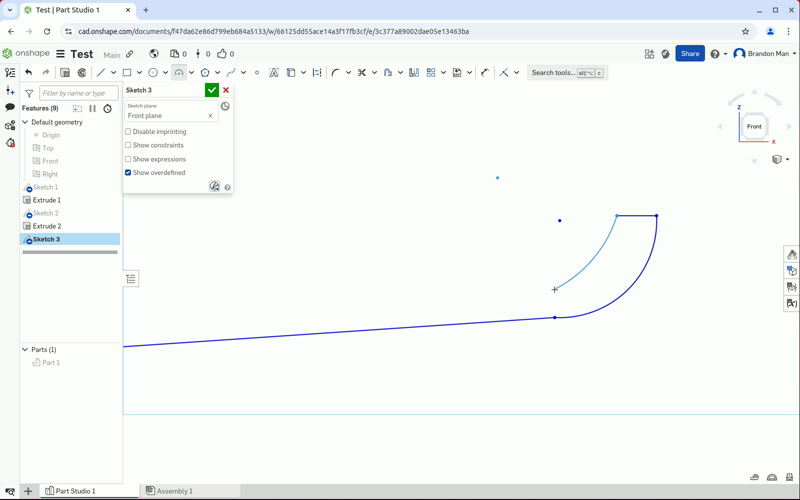
click(554, 289)
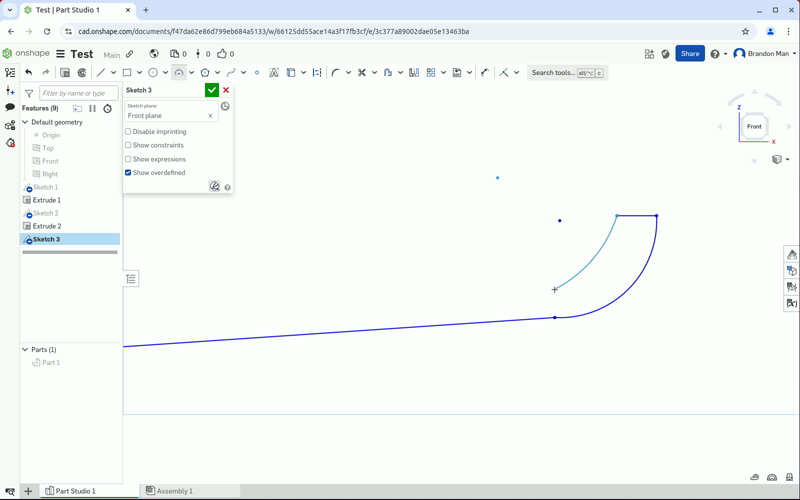
scroll(-6)
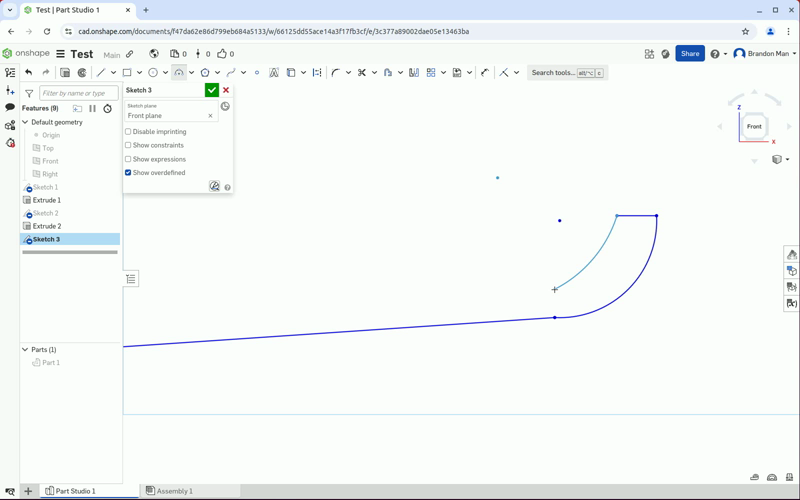
scroll(-6)
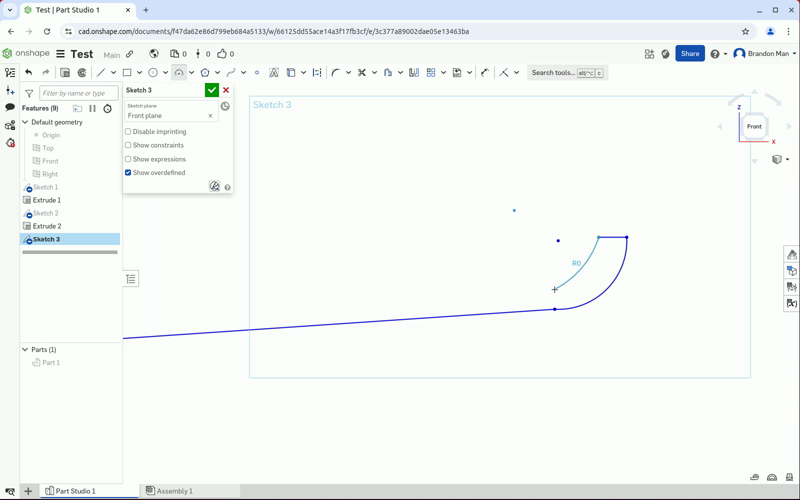
scroll(-6)
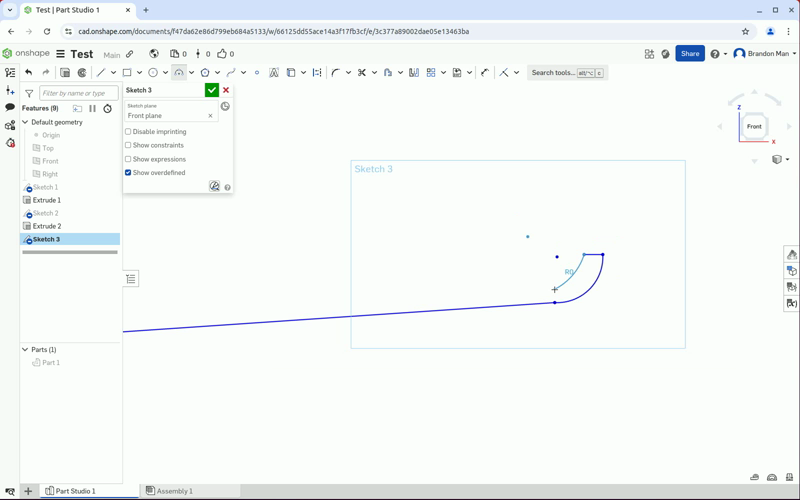
scroll(-6)
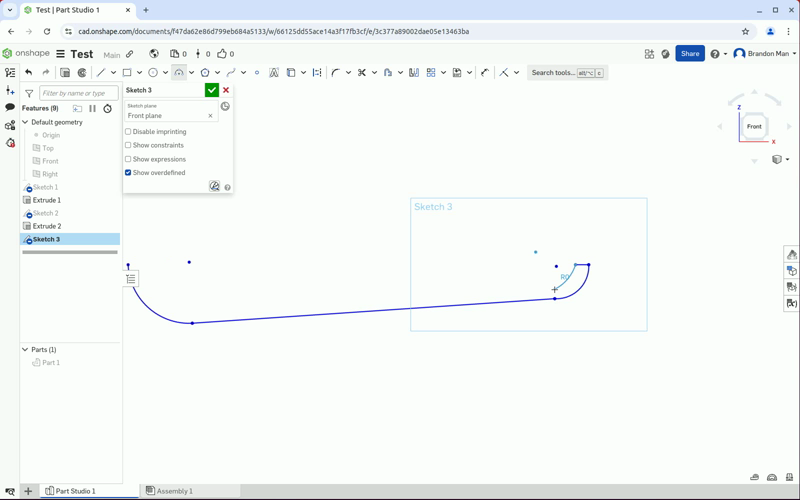
scroll(-6)
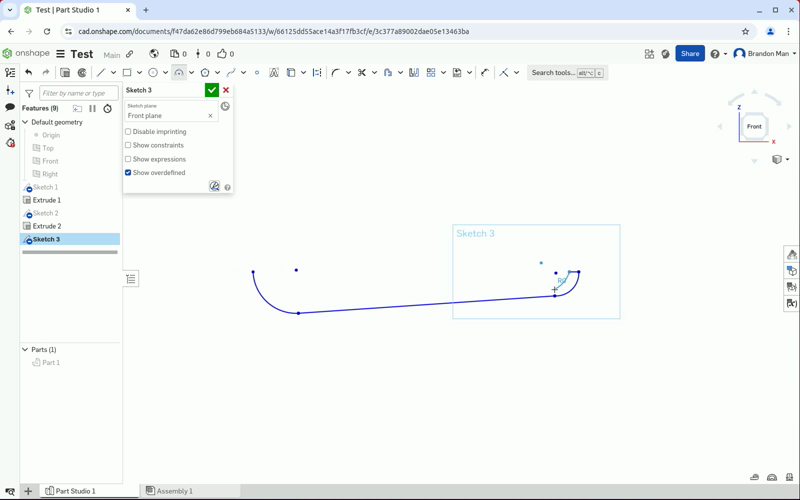
scroll(-6)
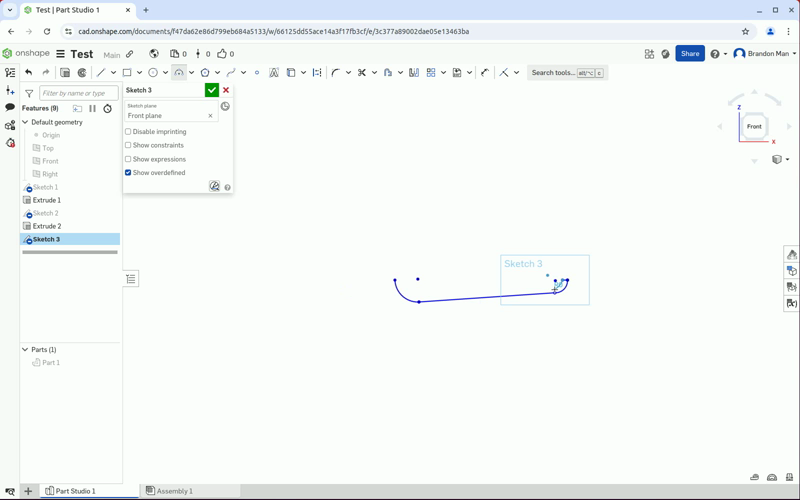
scroll(-6)
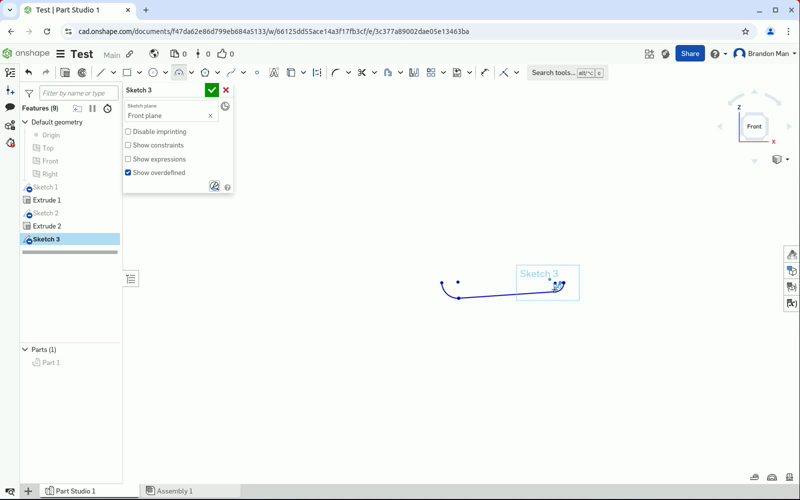
mouse_move(558, 287)
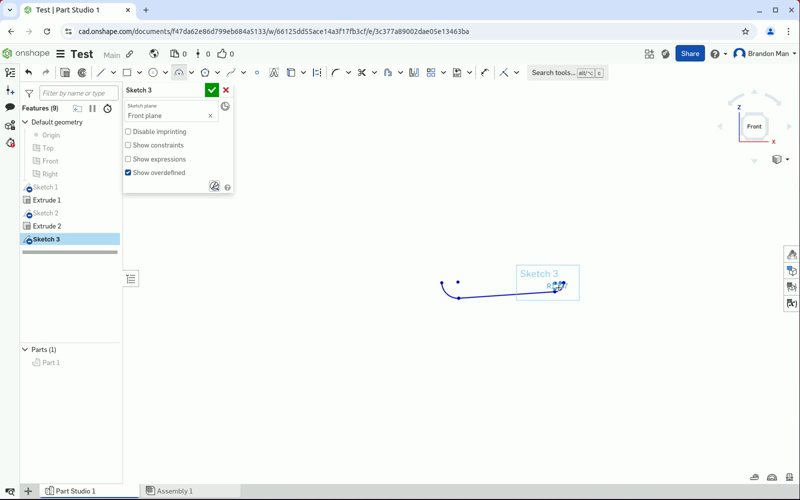
scroll(6)
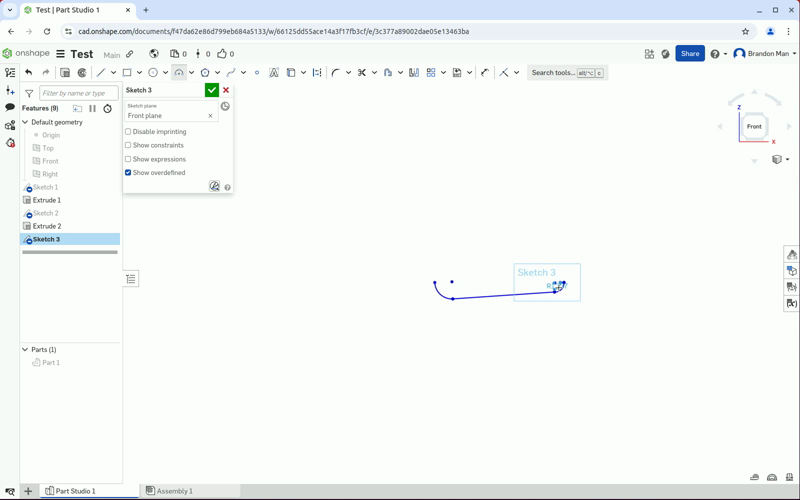
scroll(6)
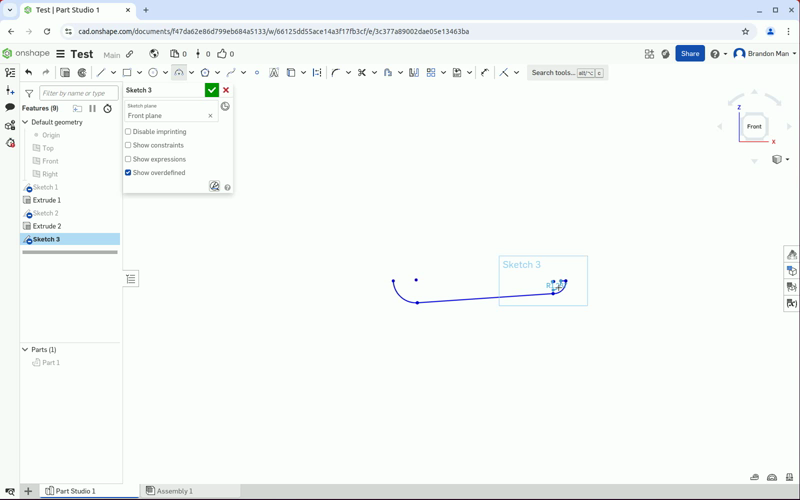
scroll(6)
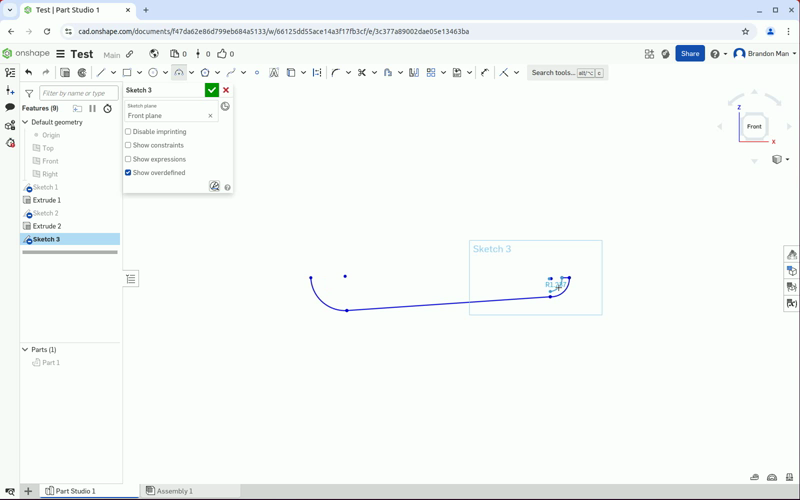
scroll(6)
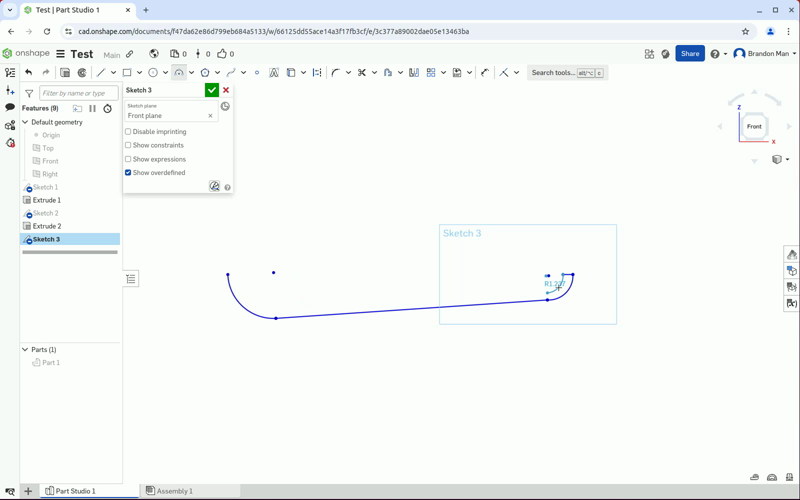
scroll(6)
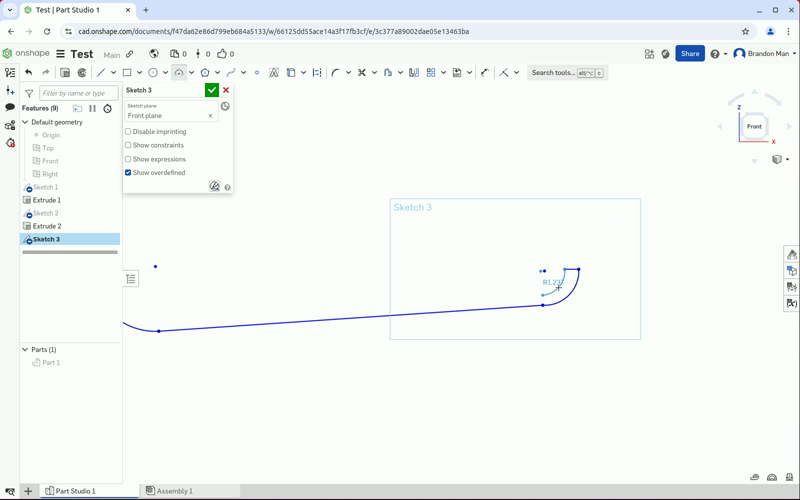
scroll(6)
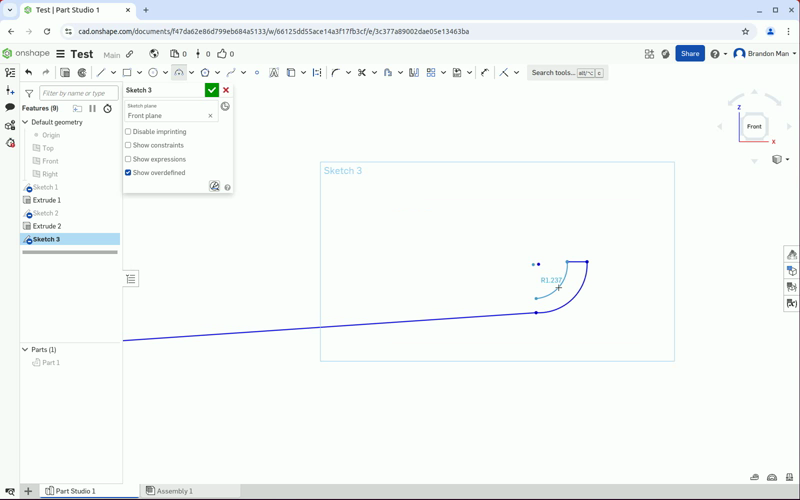
scroll(6)
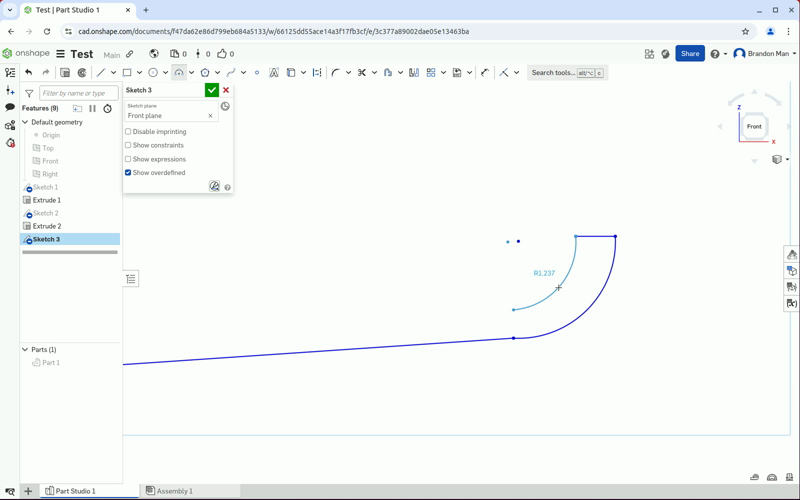
click(558, 287)
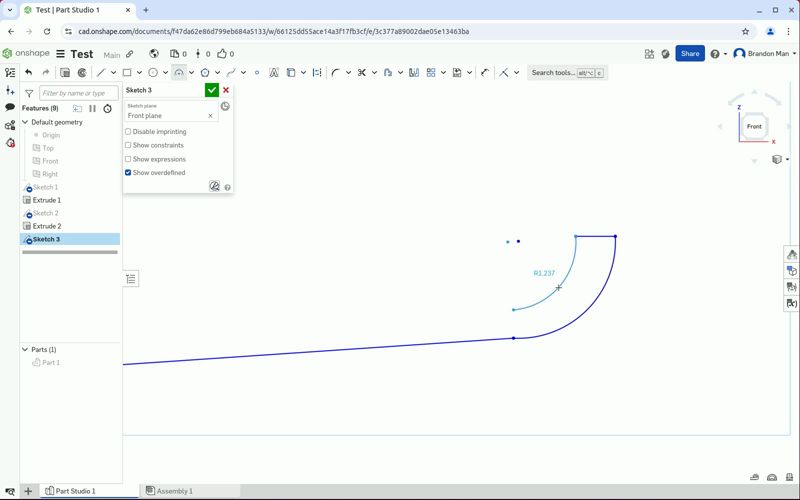
scroll(-6)
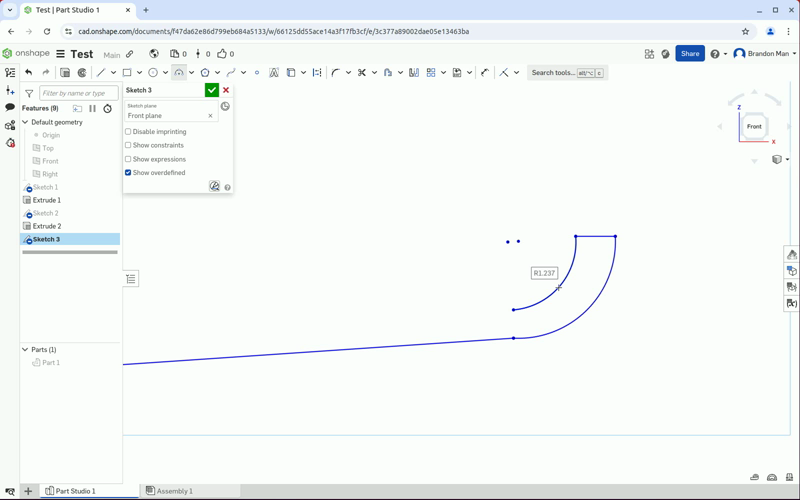
scroll(-6)
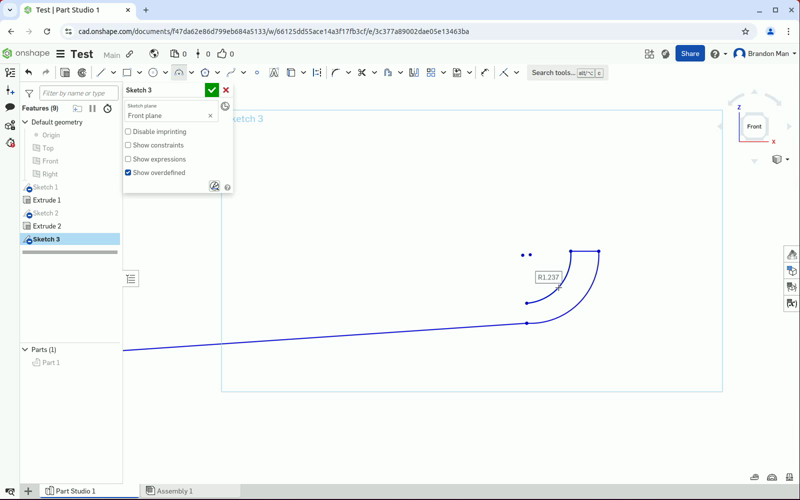
scroll(-6)
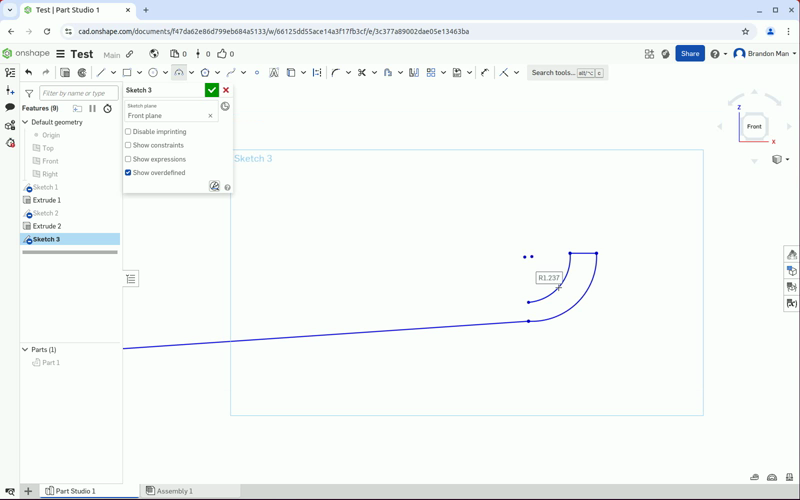
scroll(-6)
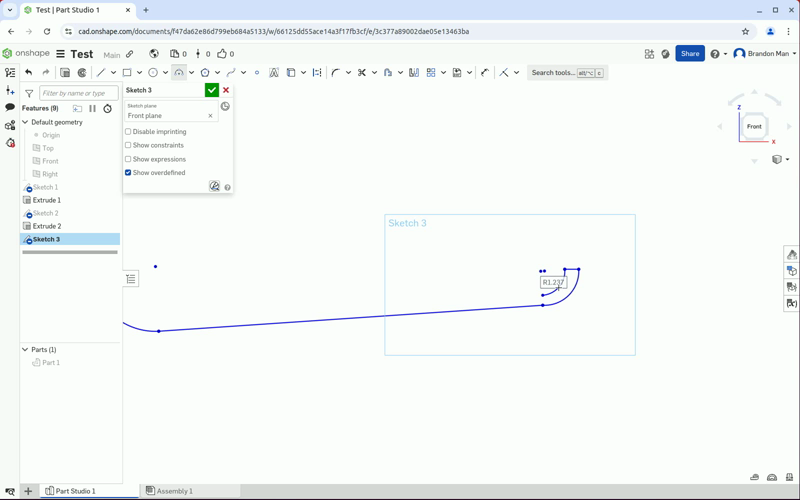
scroll(-6)
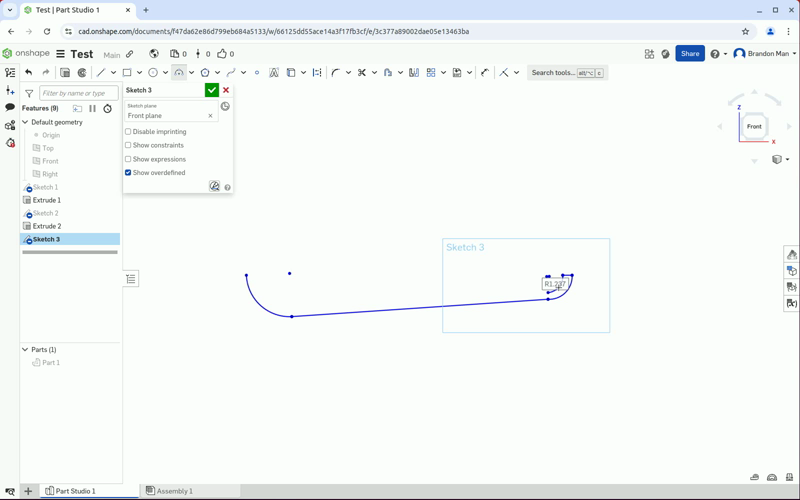
scroll(-6)
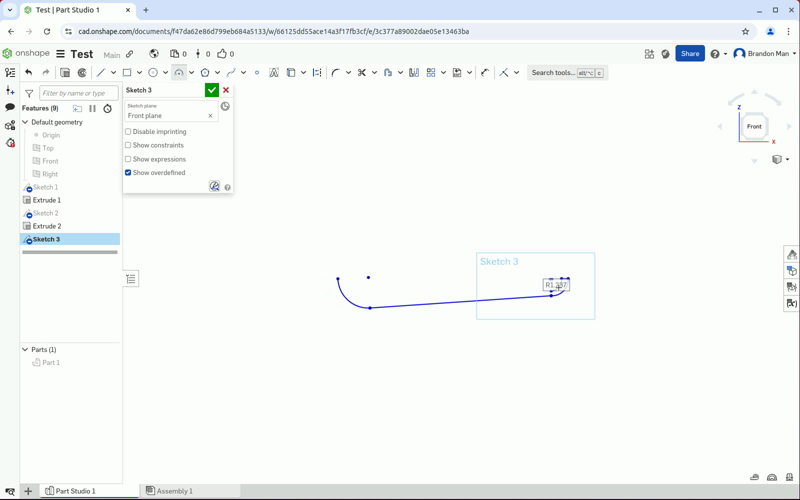
scroll(-6)
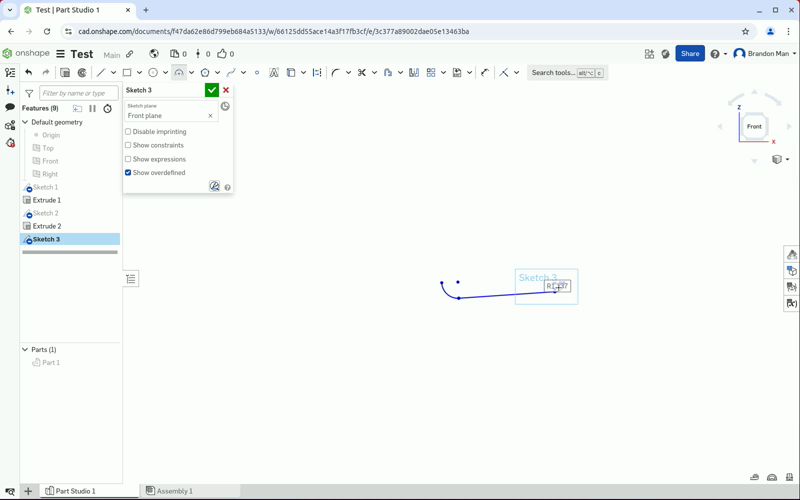
key_up(shift)
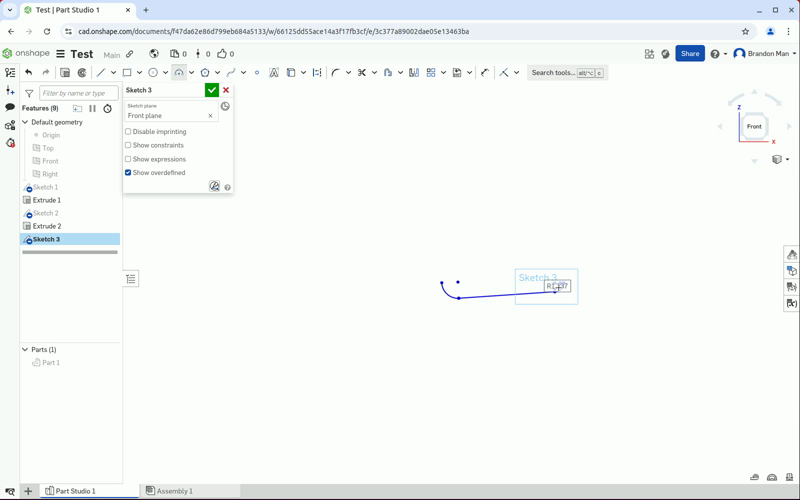
key(esc)
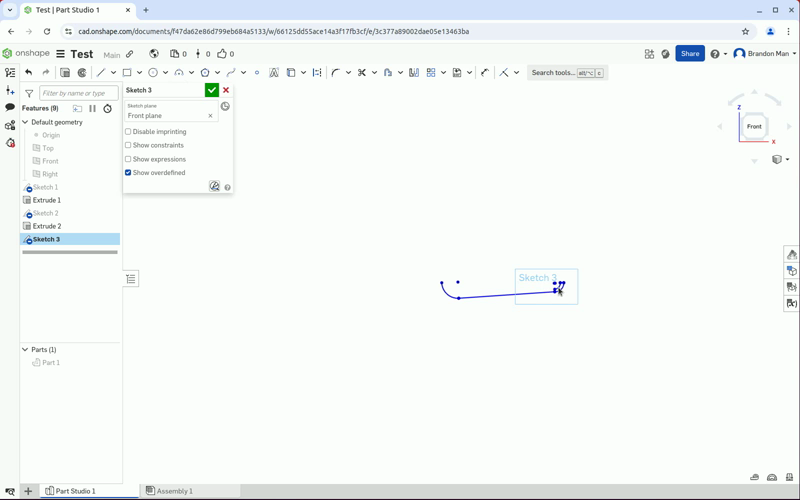
key(l)
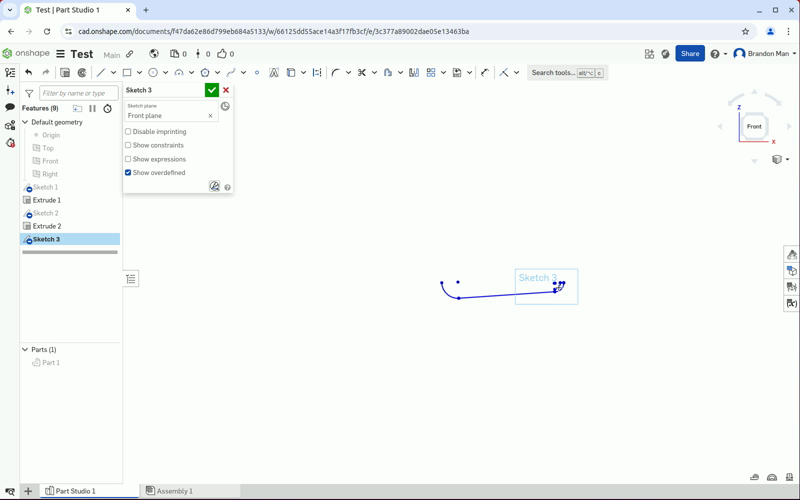
mouse_move(554, 289)
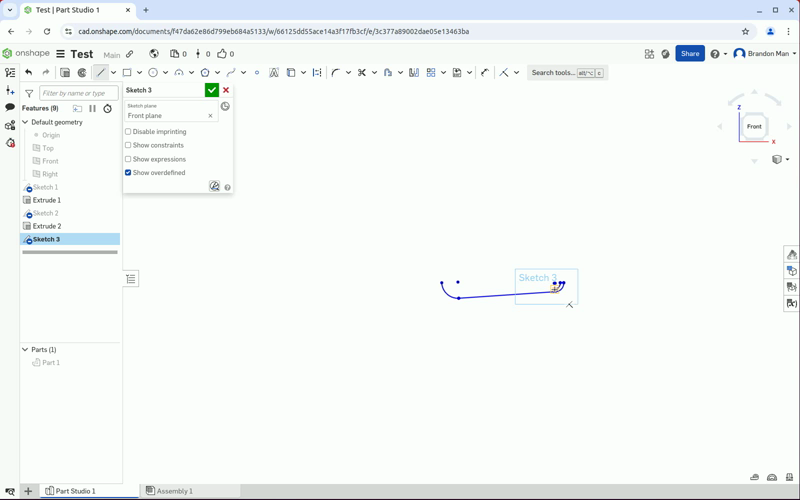
scroll(6)
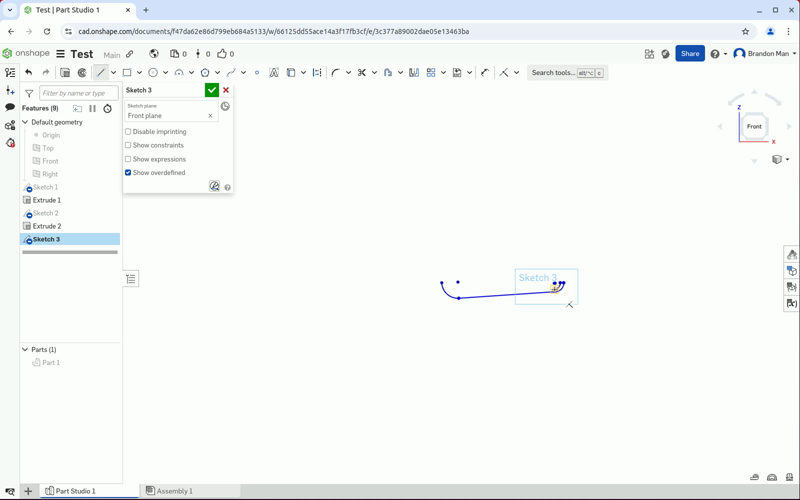
scroll(6)
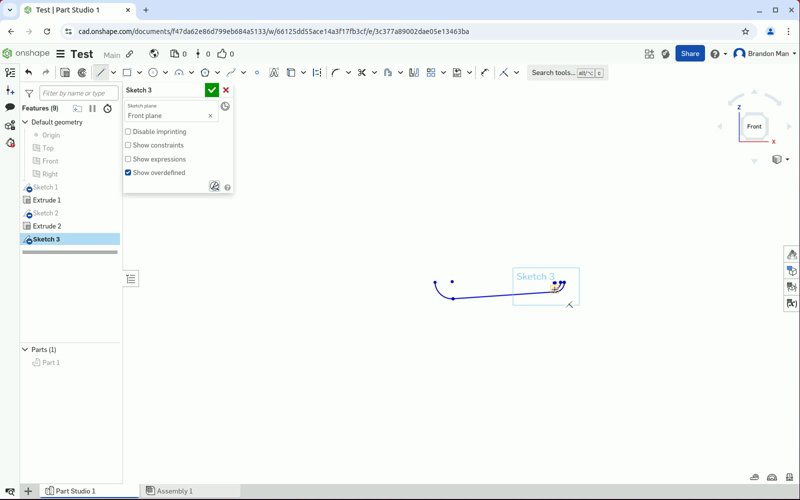
scroll(6)
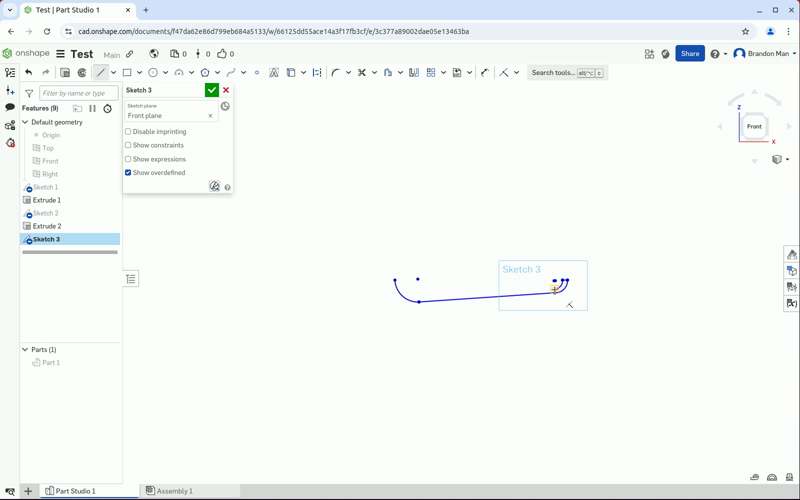
scroll(6)
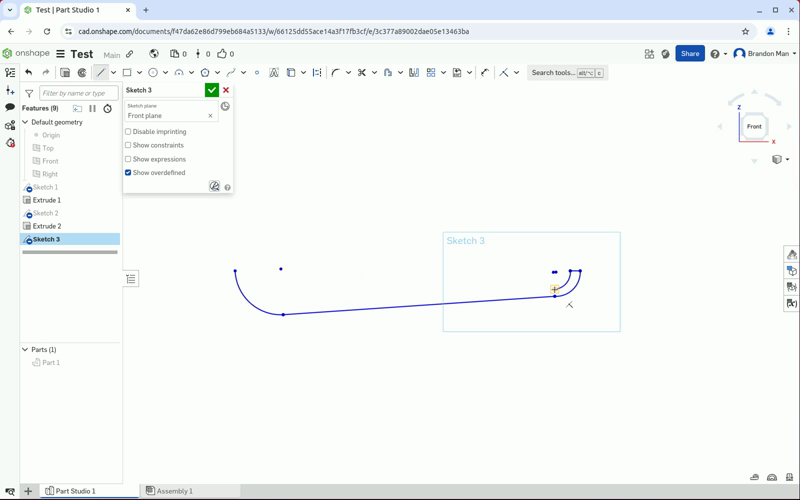
scroll(6)
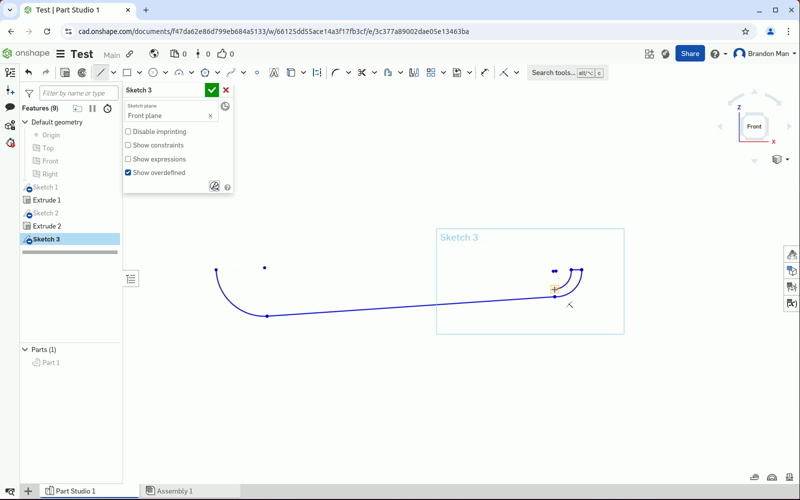
scroll(6)
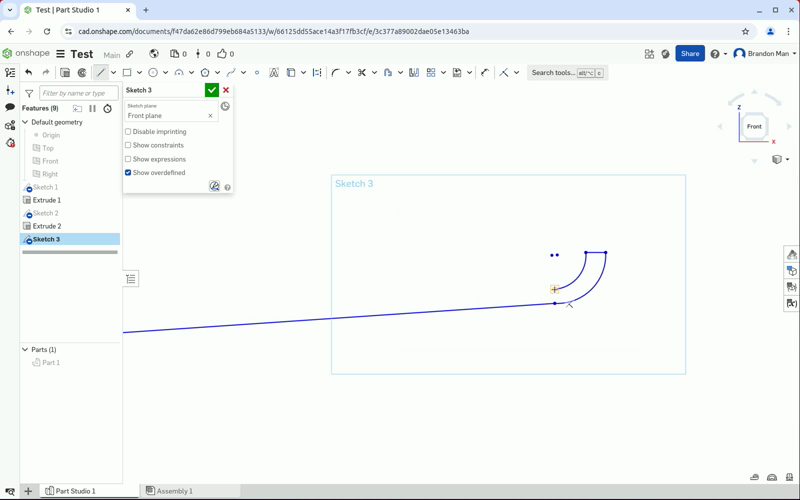
scroll(6)
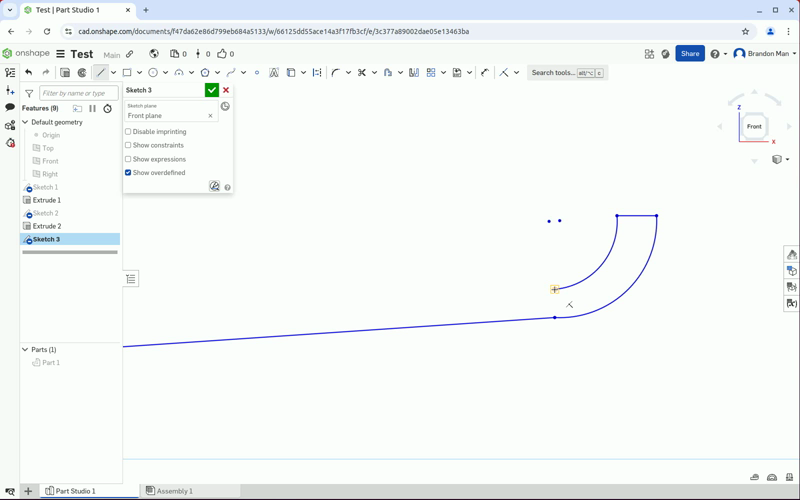
click(554, 289)
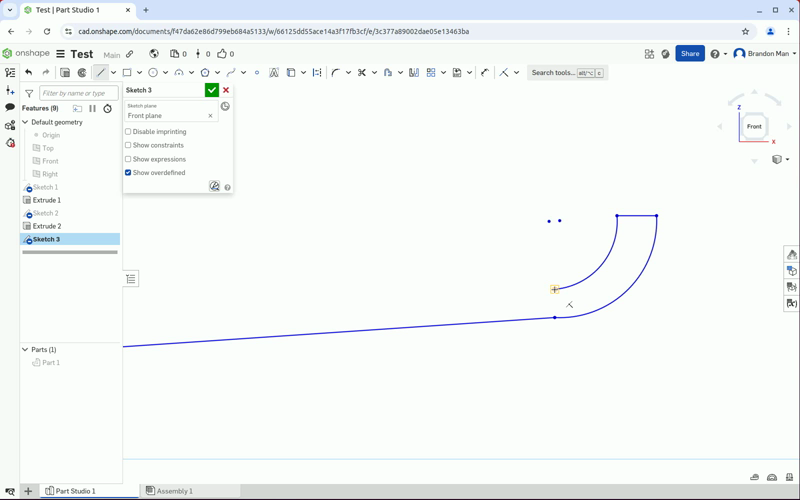
scroll(-6)
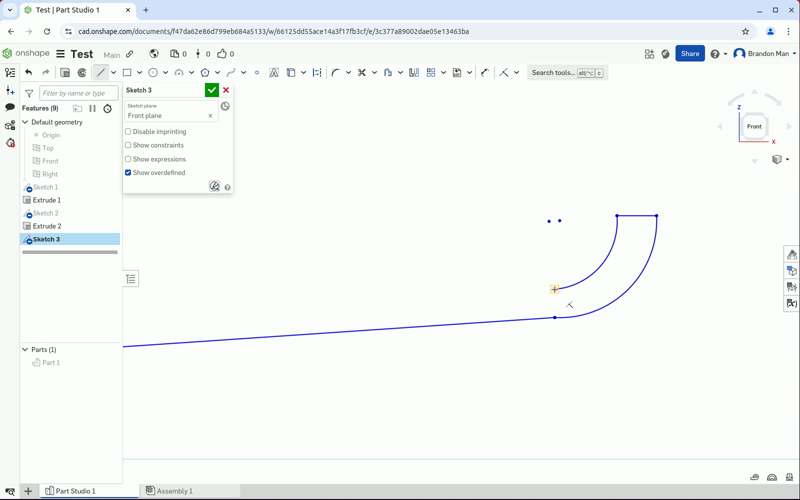
scroll(-6)
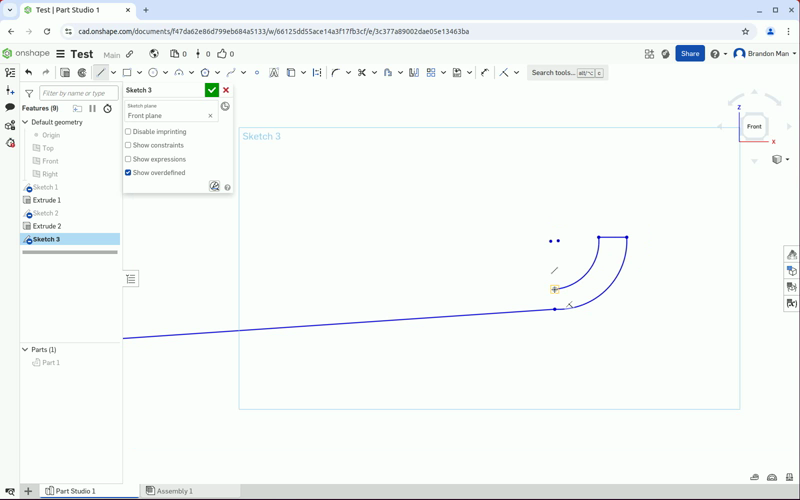
scroll(-6)
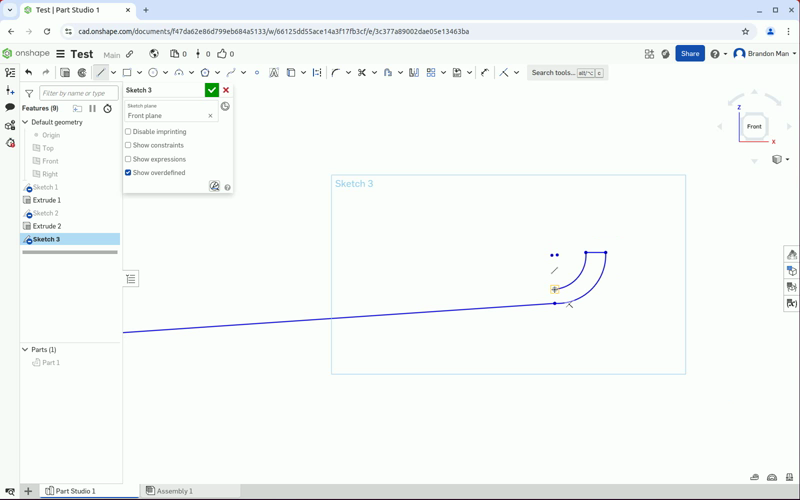
scroll(-6)
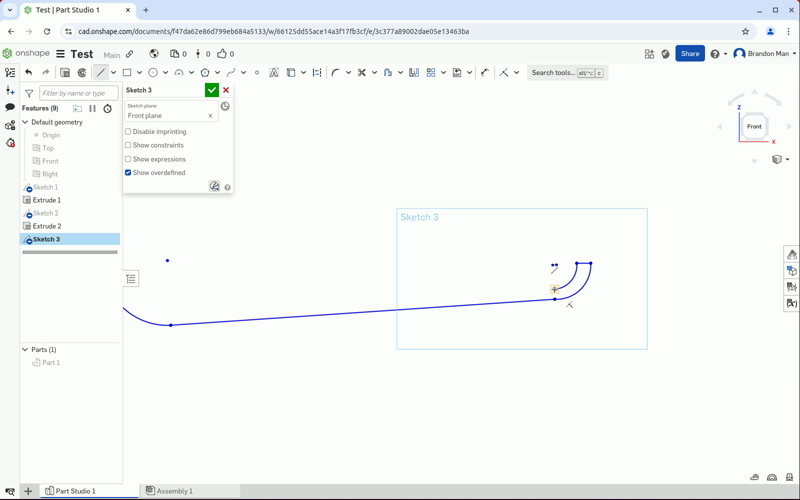
scroll(-6)
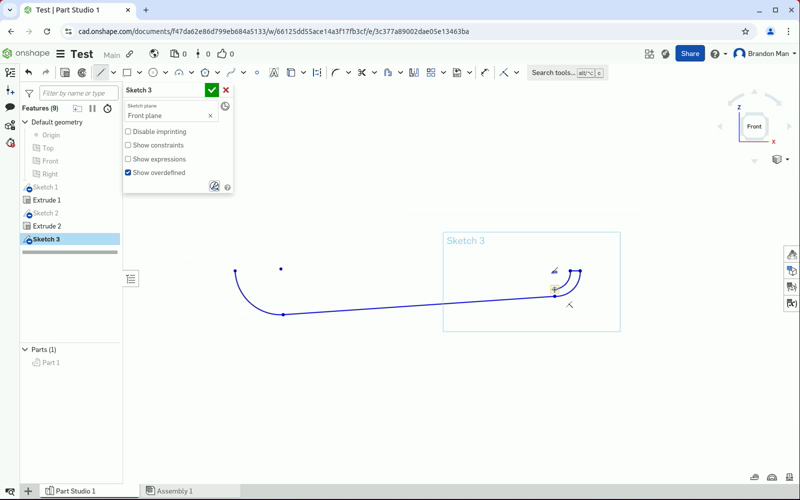
scroll(-6)
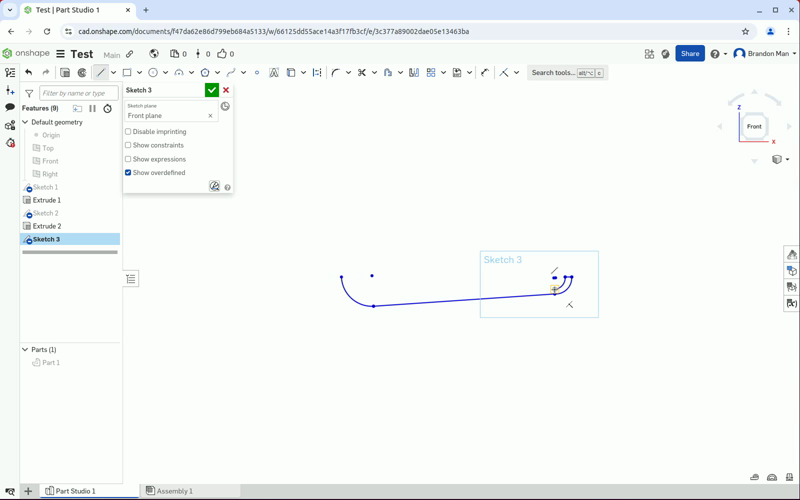
scroll(-6)
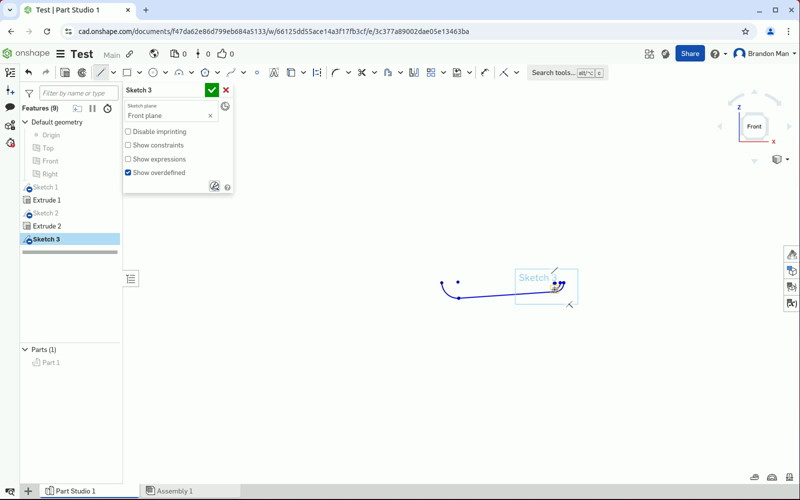
key_down(shift)
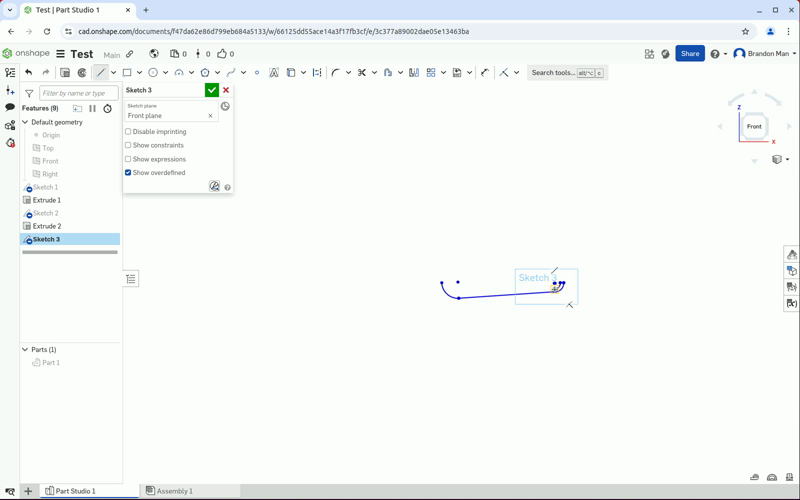
mouse_move(483, 294)
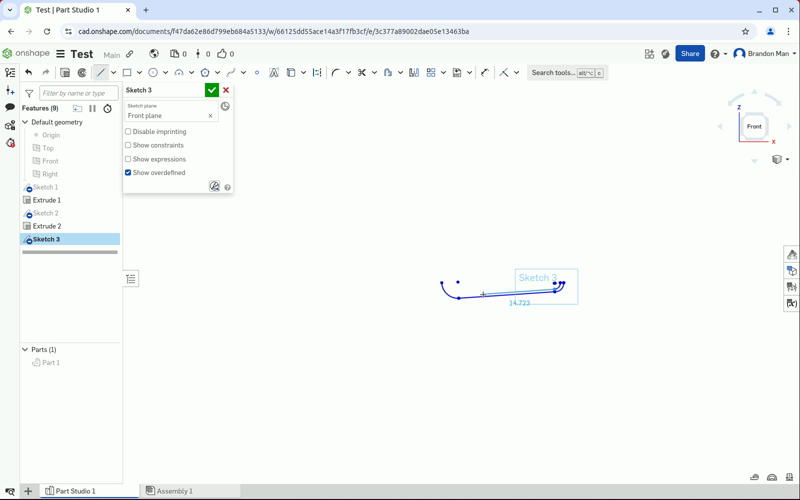
click(483, 294)
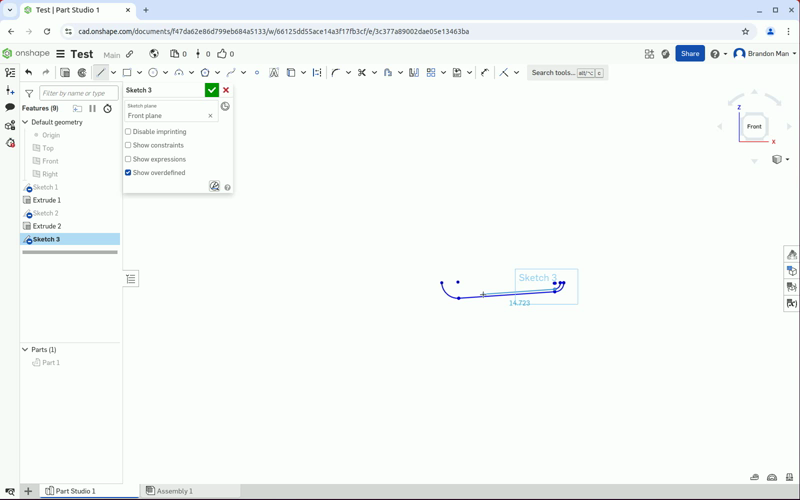
key_up(shift)
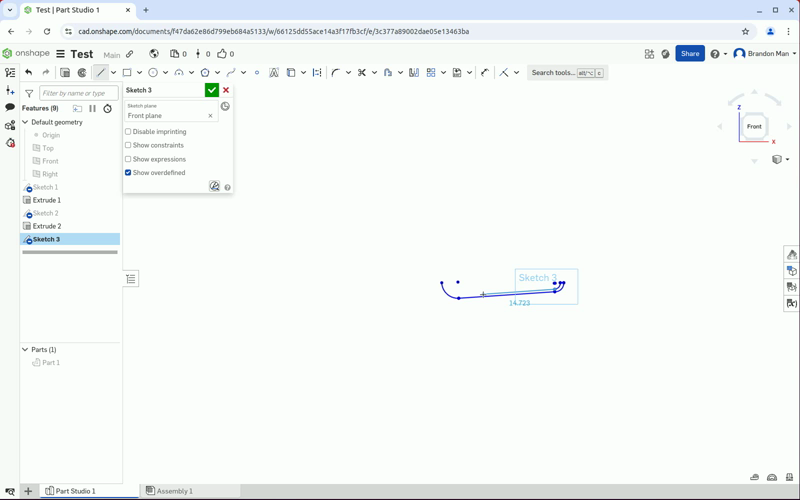
key(esc)
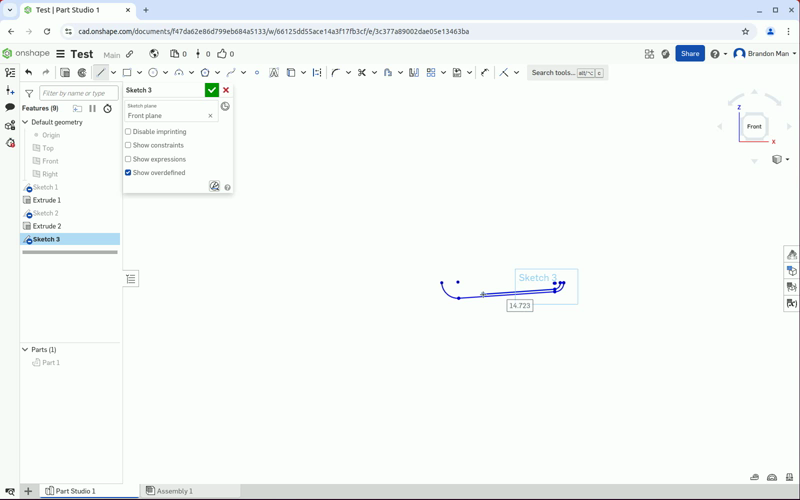
key(a)
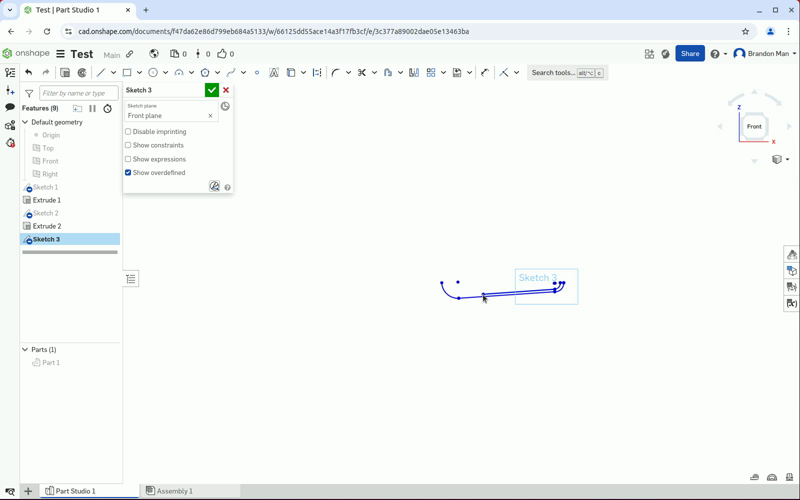
mouse_move(483, 294)
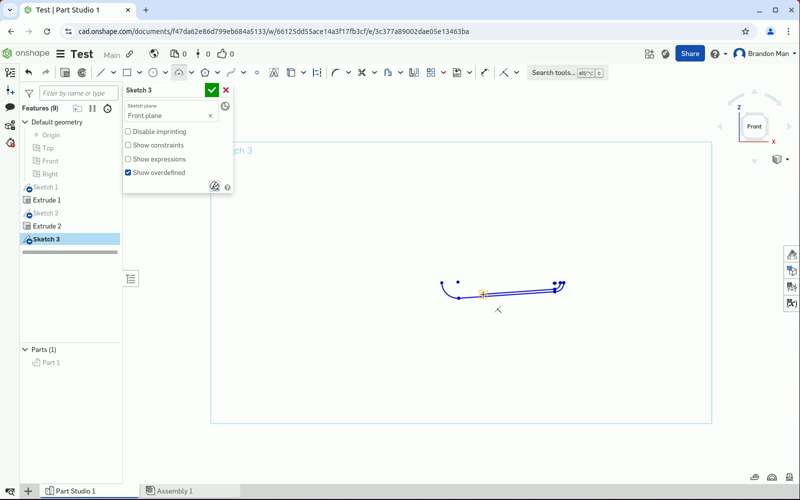
click(483, 294)
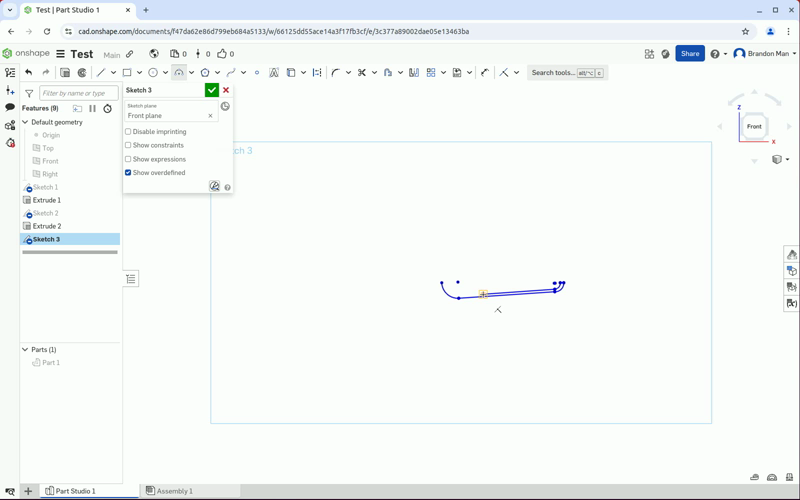
key_down(shift)
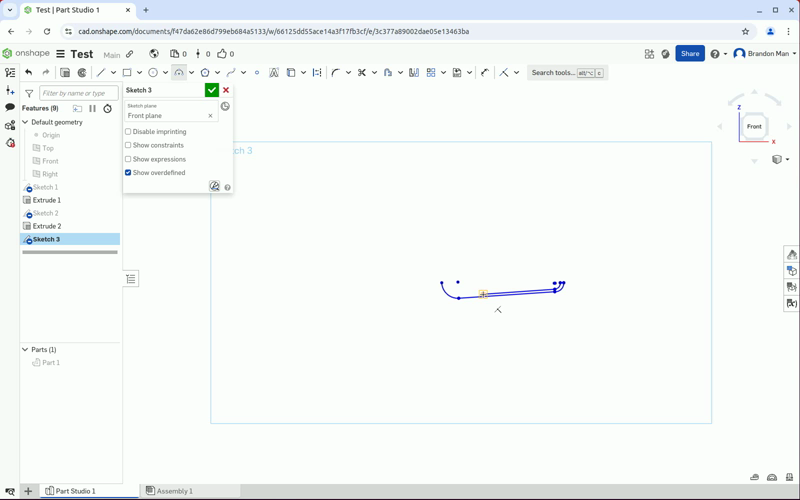
mouse_move(470, 282)
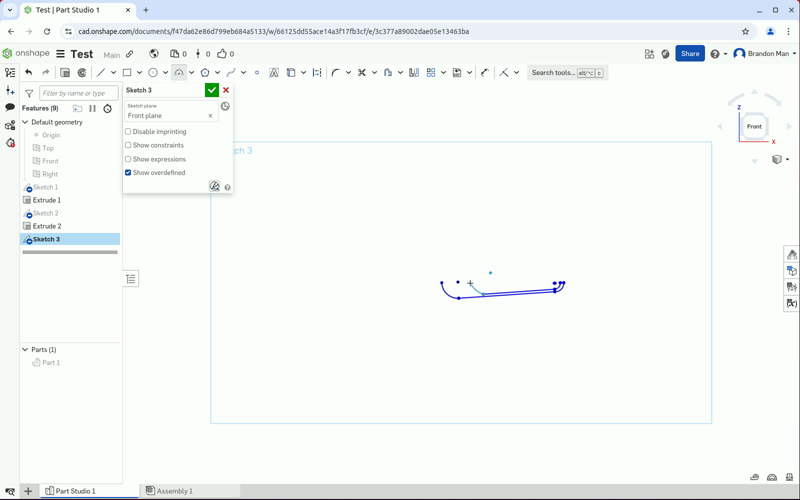
click(470, 282)
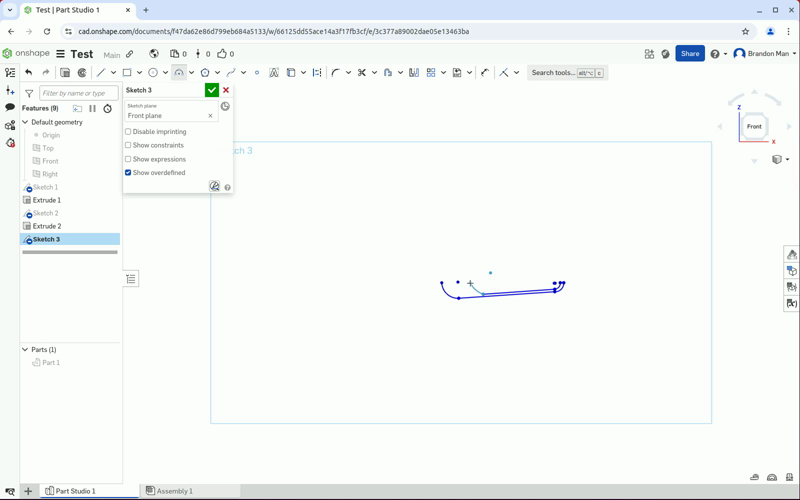
mouse_move(474, 291)
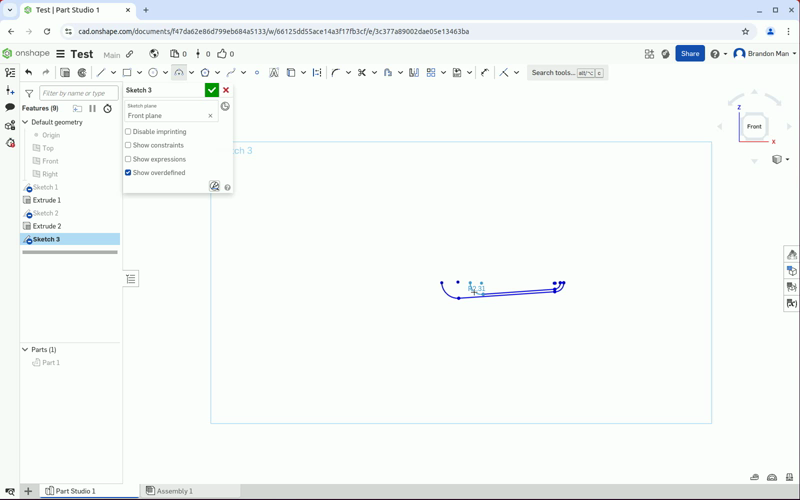
click(474, 291)
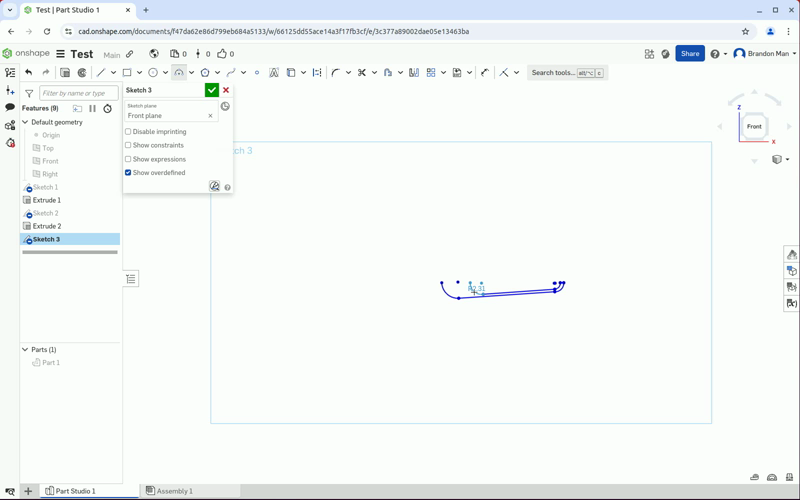
key_up(shift)
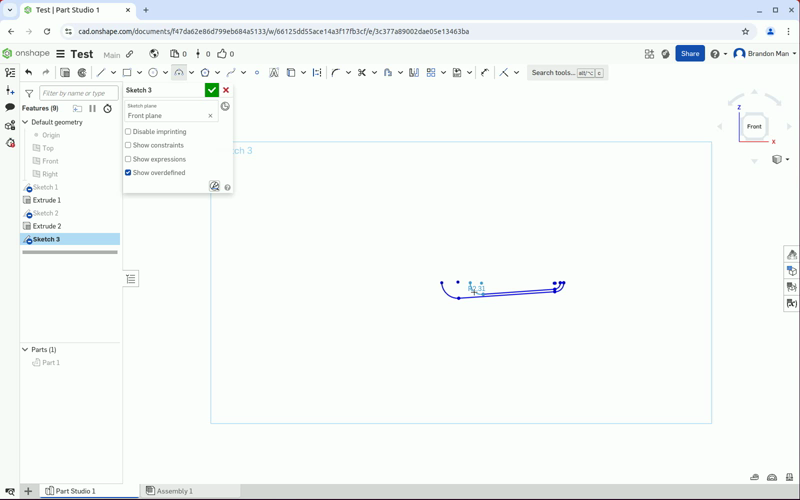
key(esc)
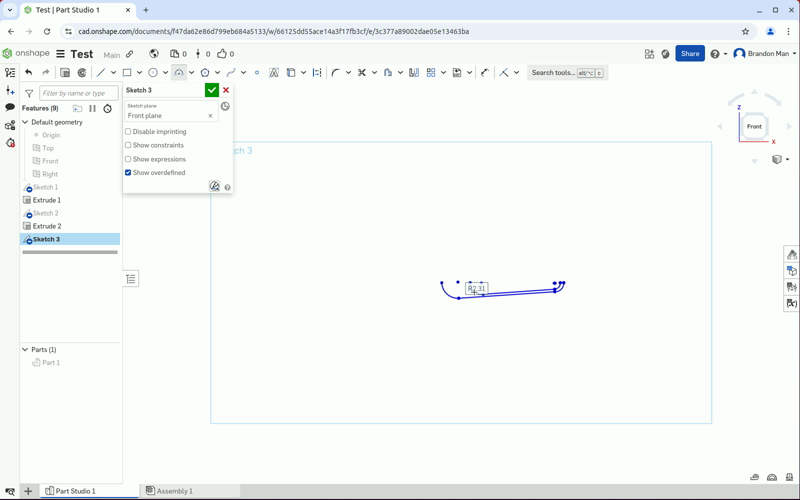
key(l)
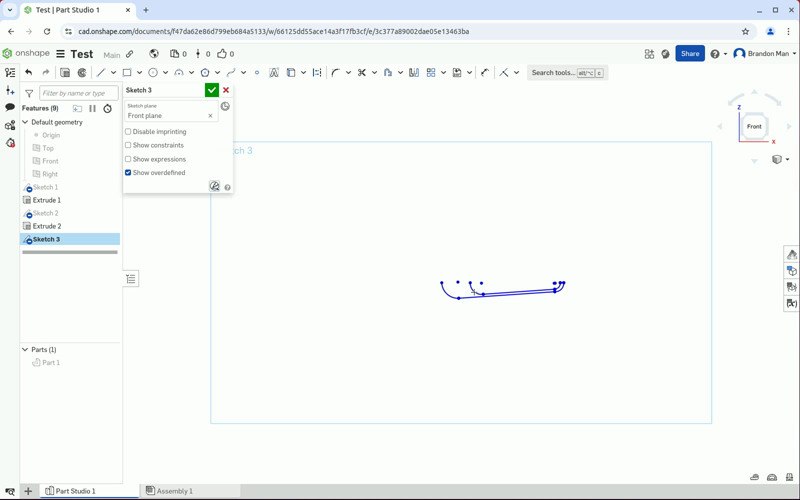
mouse_move(470, 282)
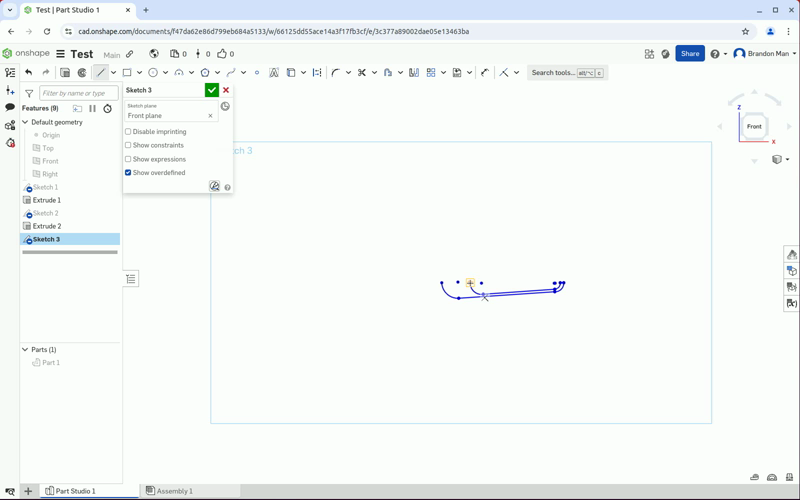
click(470, 282)
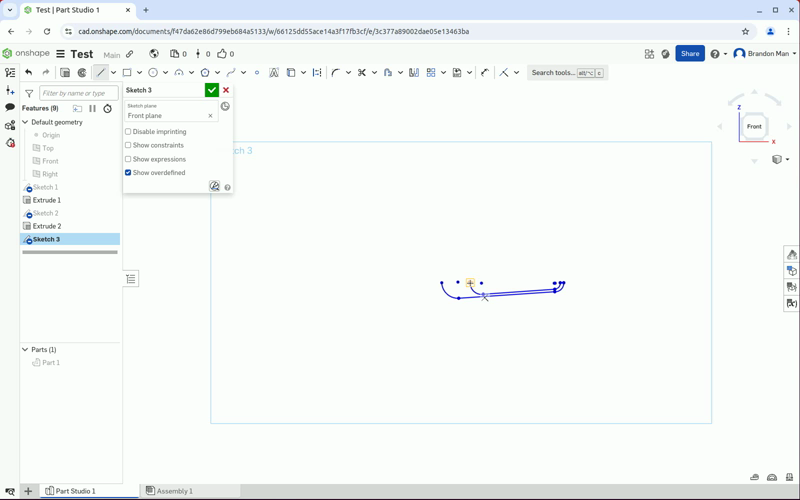
key_down(shift)
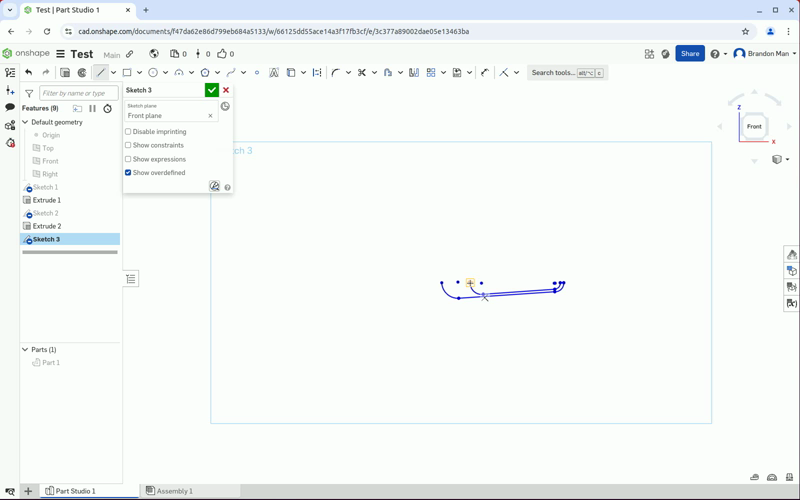
mouse_move(500, 282)
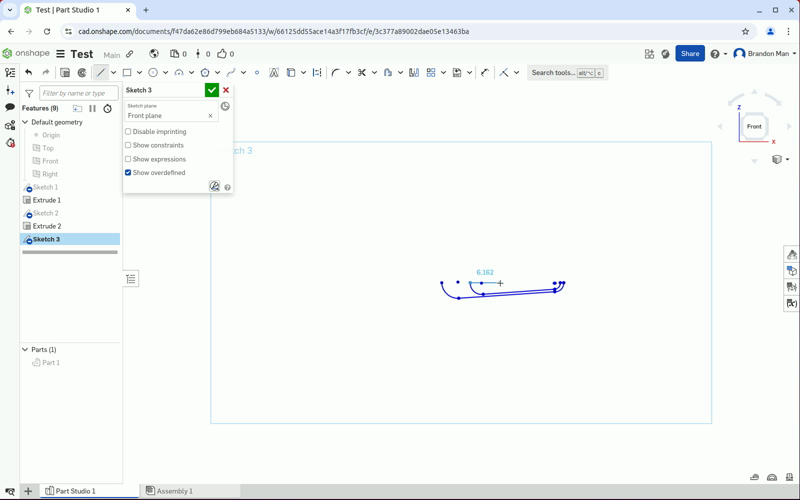
mouse_move(457, 282)
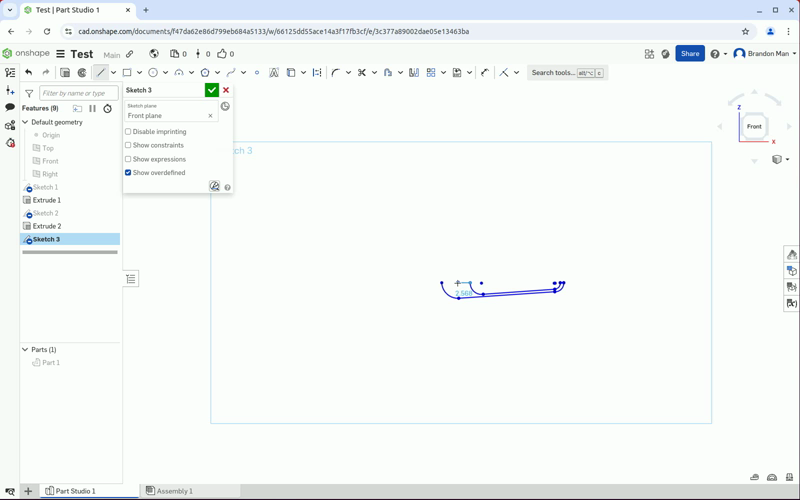
click(457, 282)
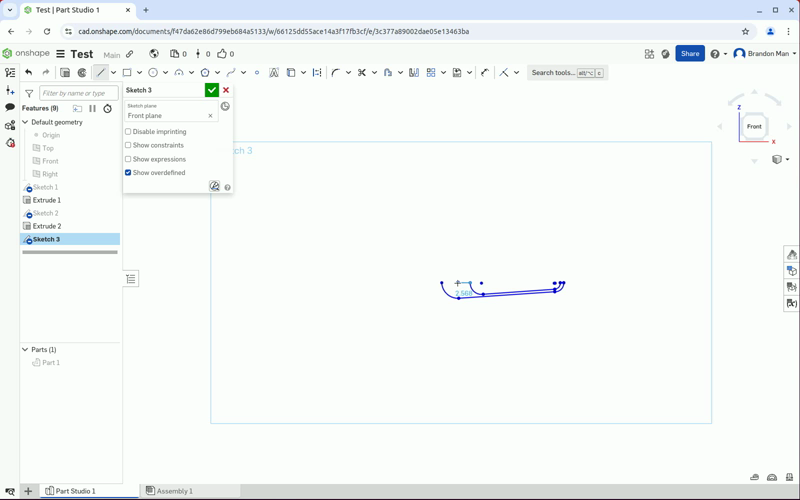
key_up(shift)
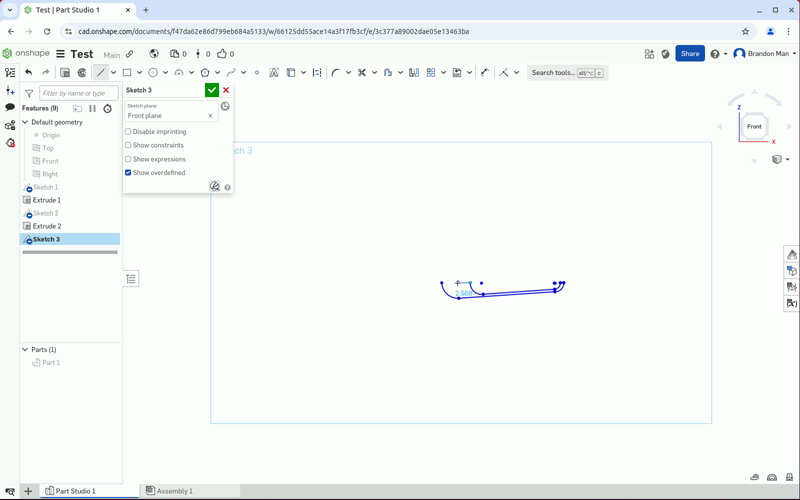
mouse_move(487, 282)
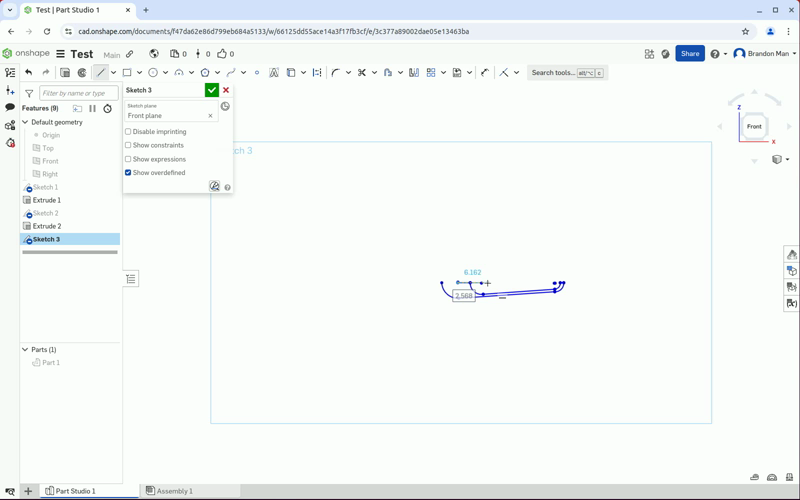
key_down(shift)
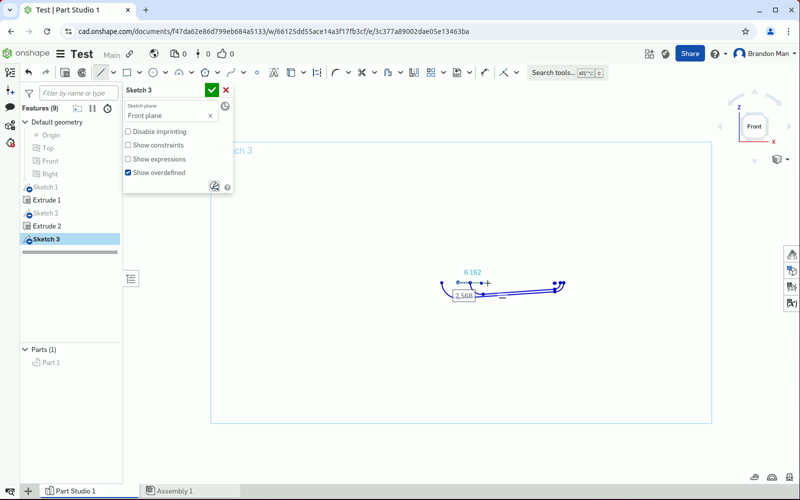
mouse_move(441, 282)
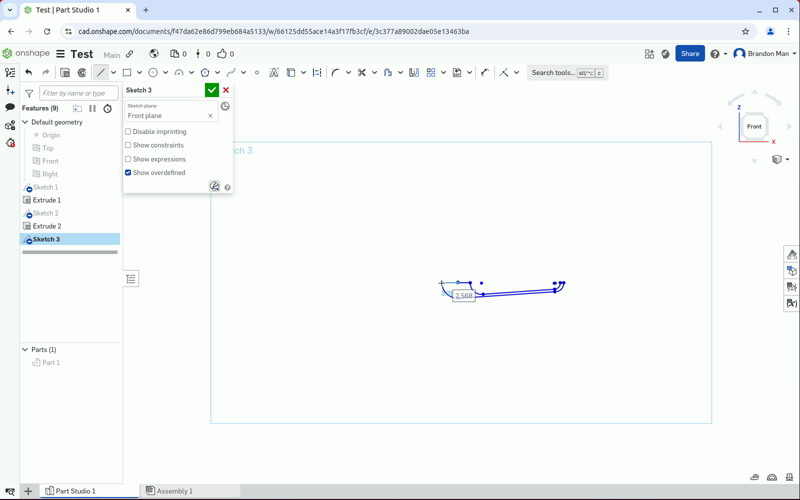
key_up(shift)
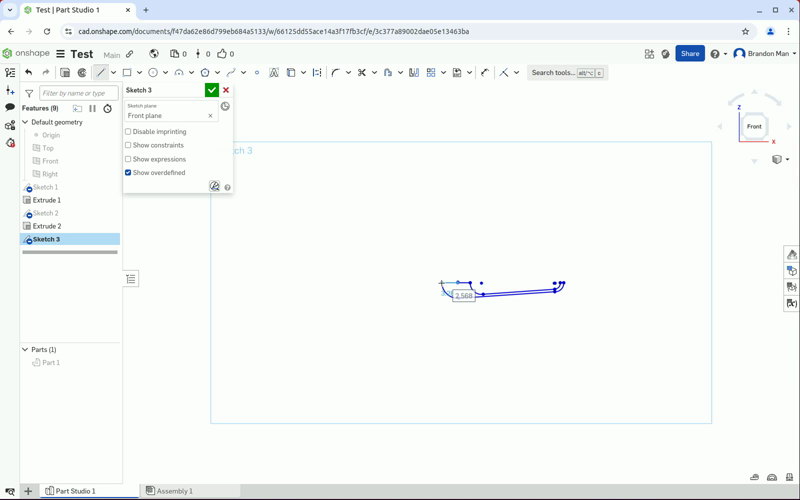
click(441, 282)
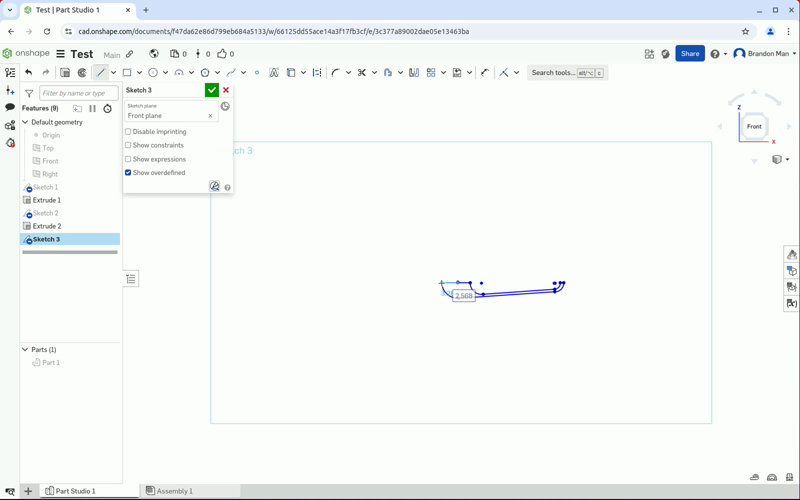
key(esc)
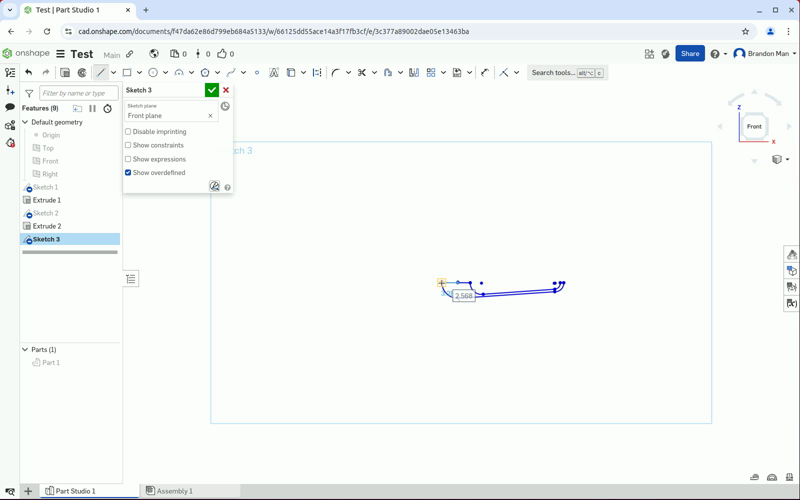
mouse_move(457, 294)
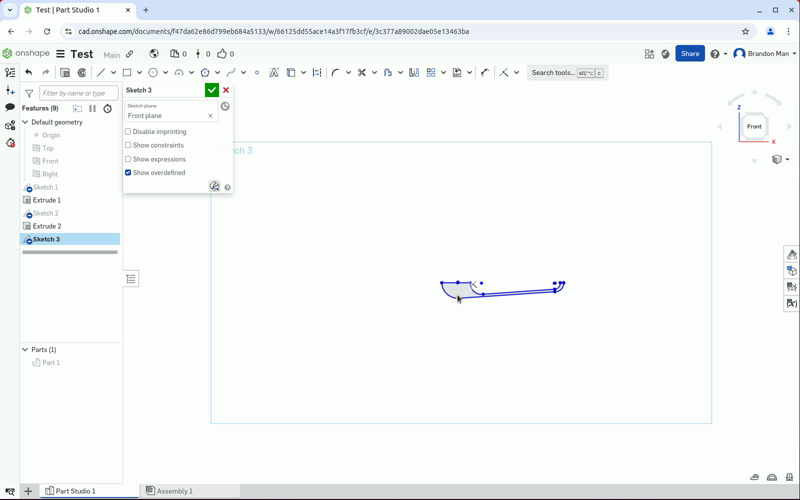
scroll(6)
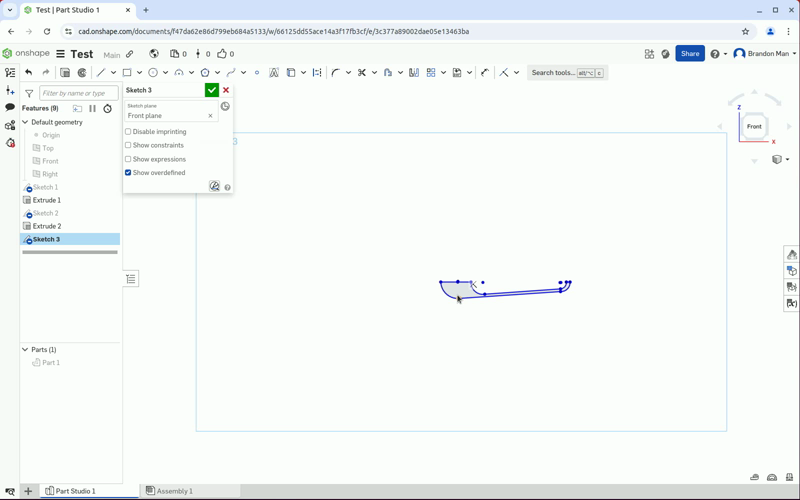
scroll(6)
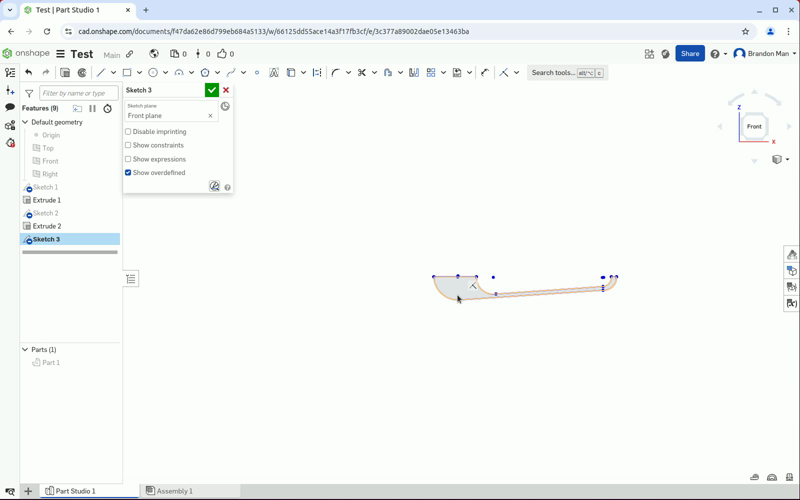
scroll(6)
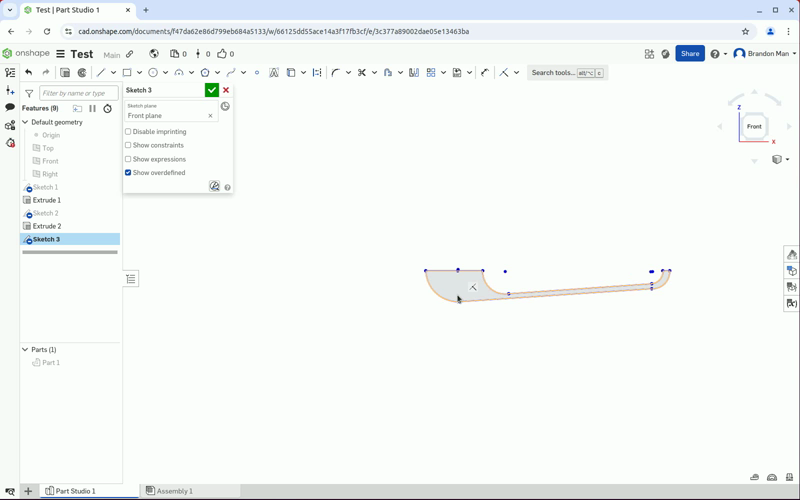
scroll(6)
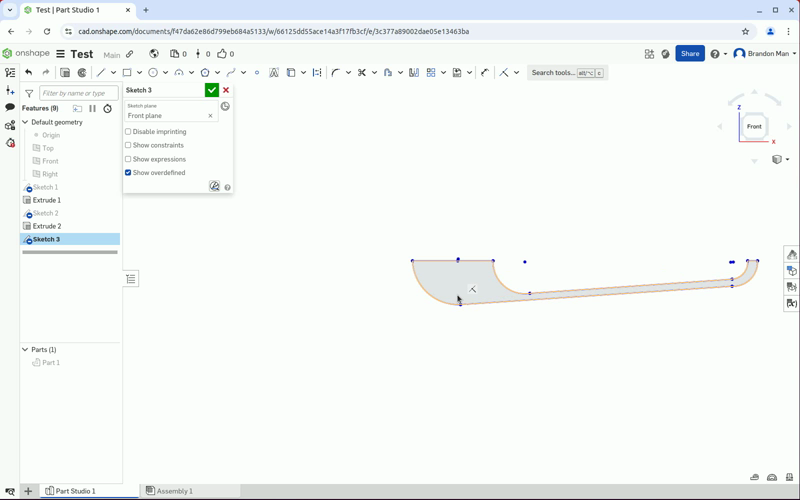
scroll(6)
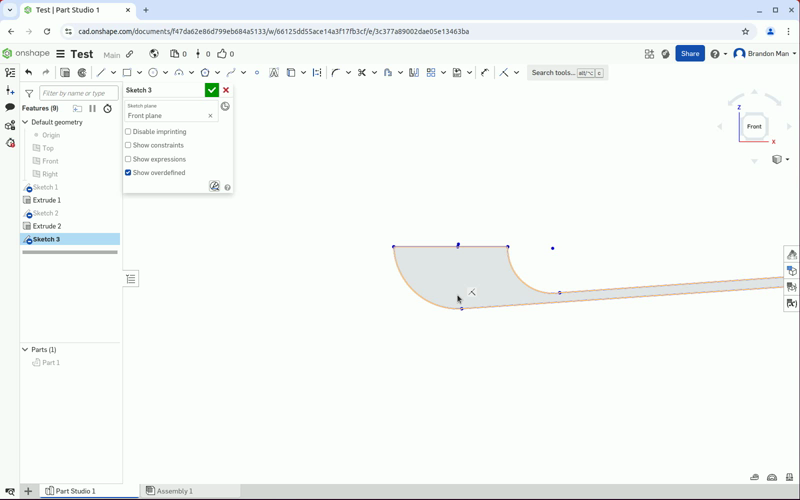
scroll(6)
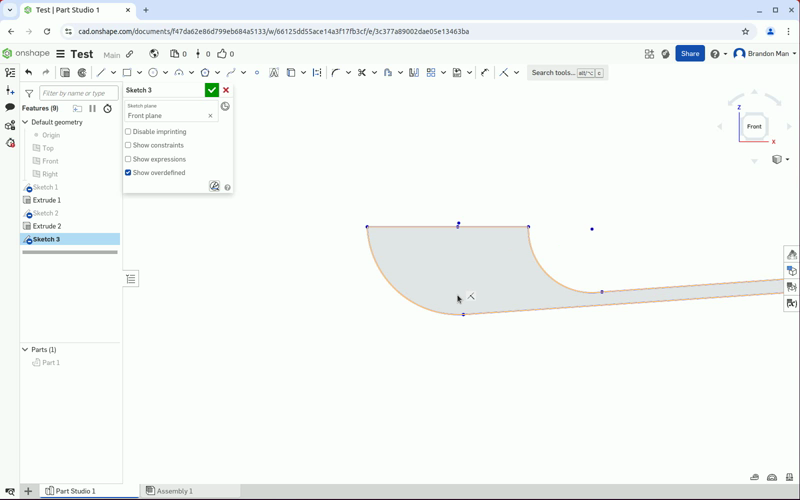
scroll(6)
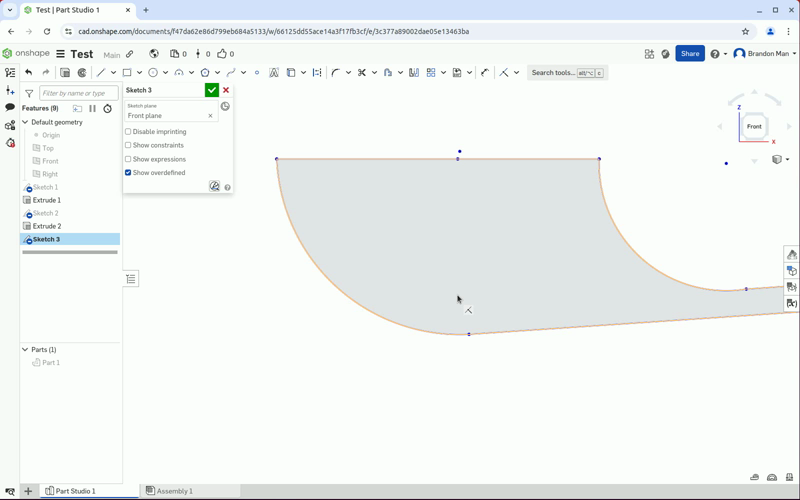
click(457, 294)
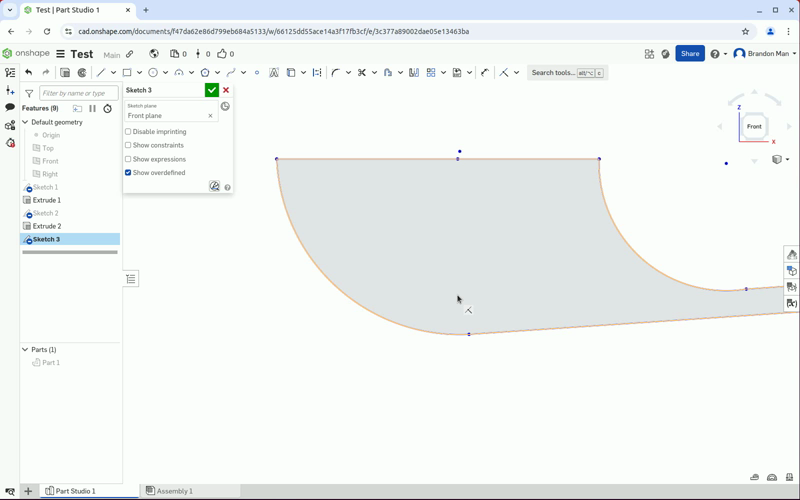
scroll(-6)
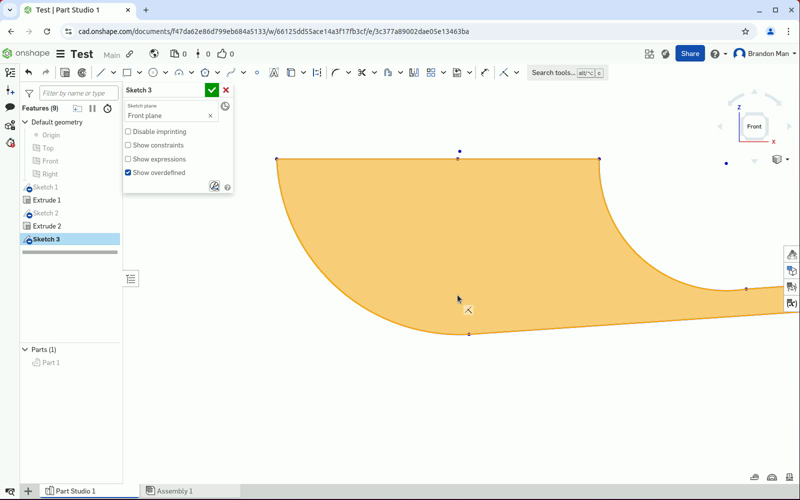
scroll(-6)
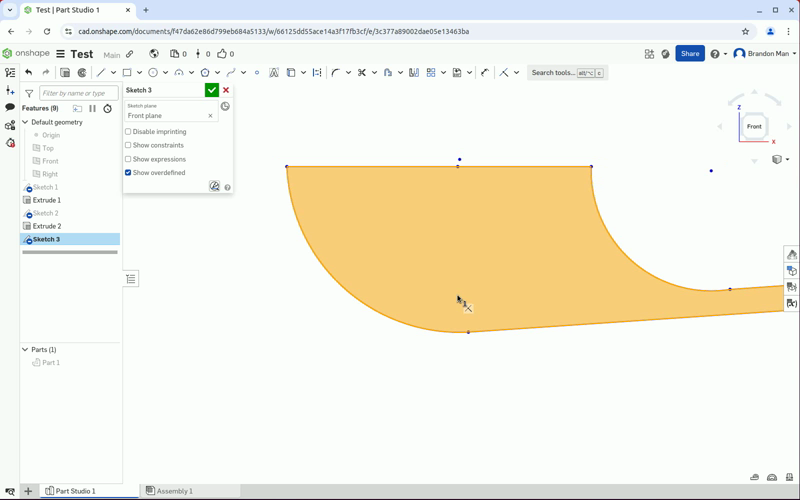
scroll(-6)
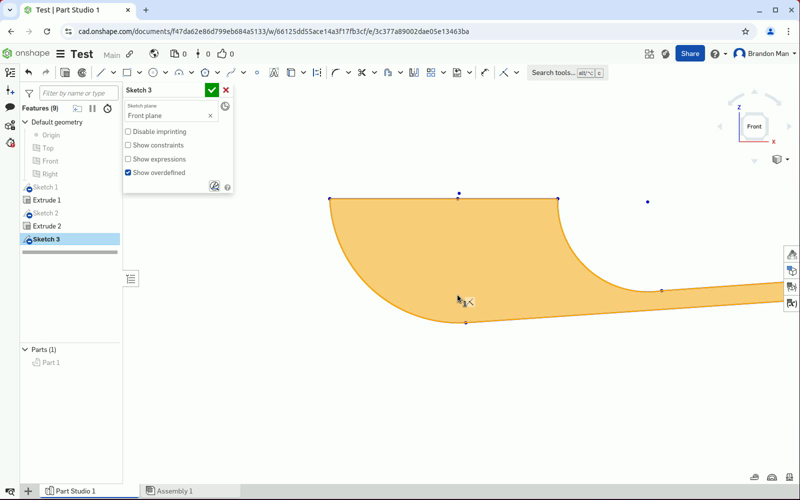
scroll(-6)
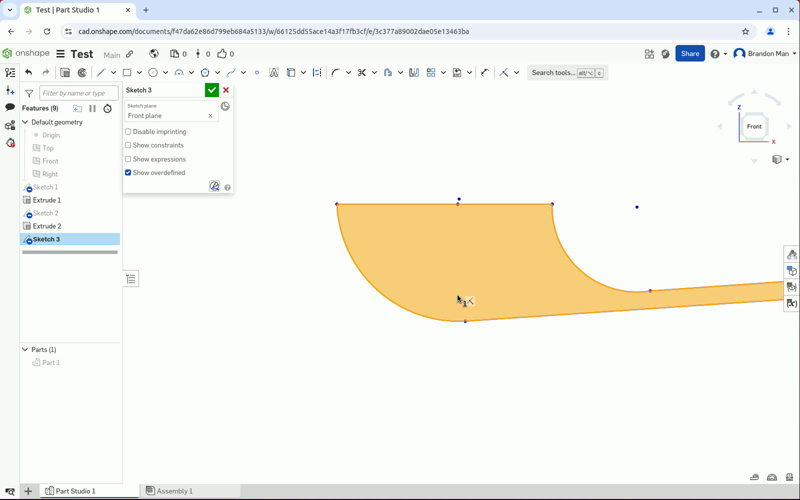
scroll(-6)
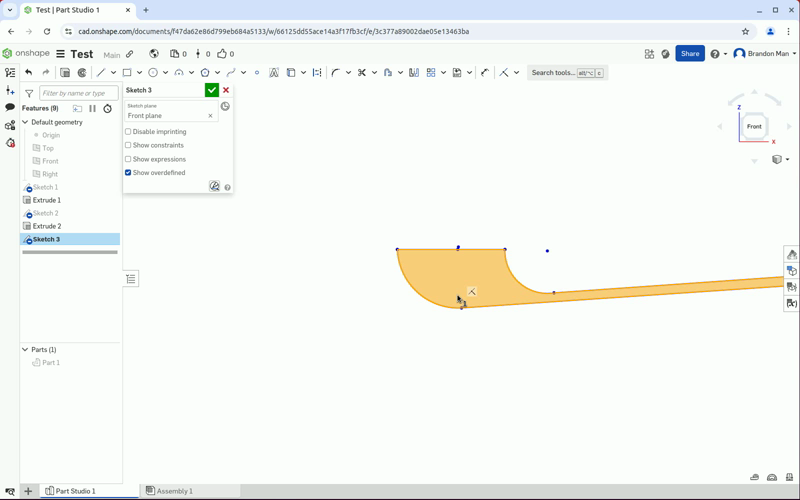
scroll(-6)
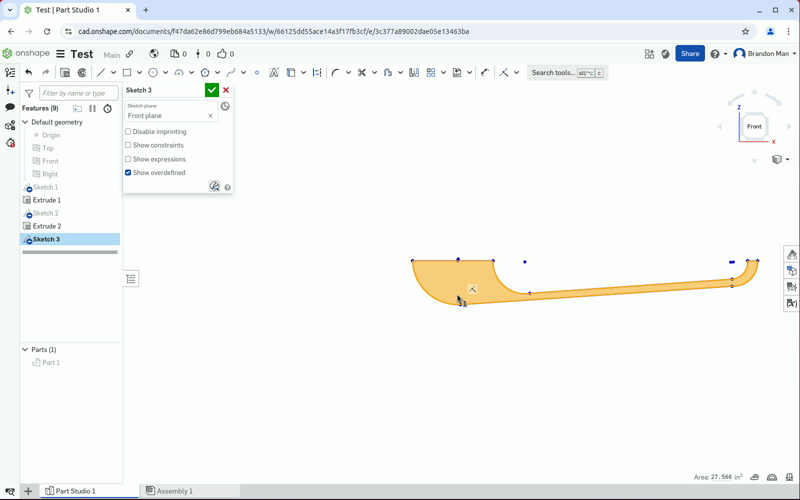
scroll(-6)
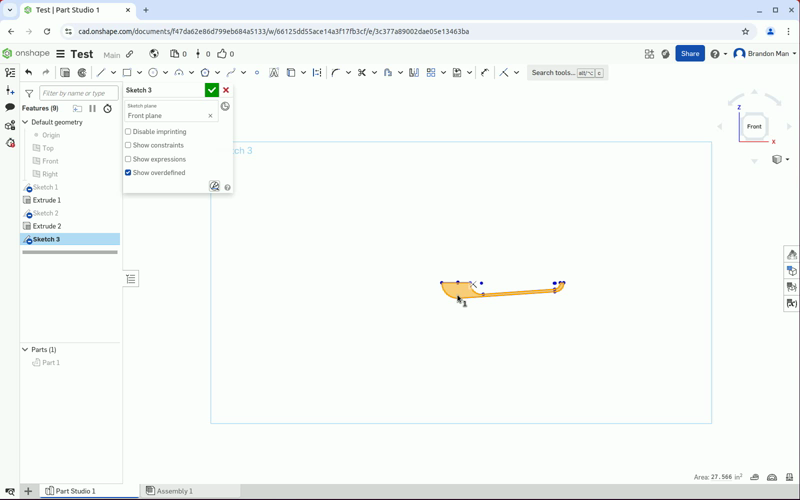
mouse_move(73, 352)
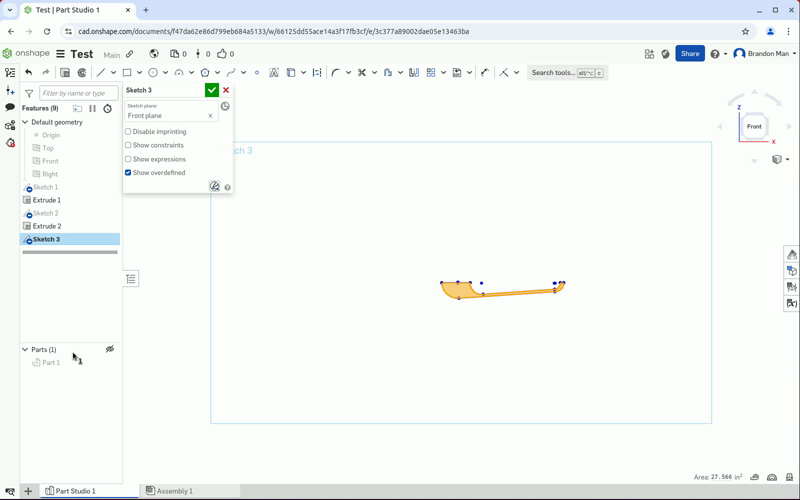
key(shift+y)
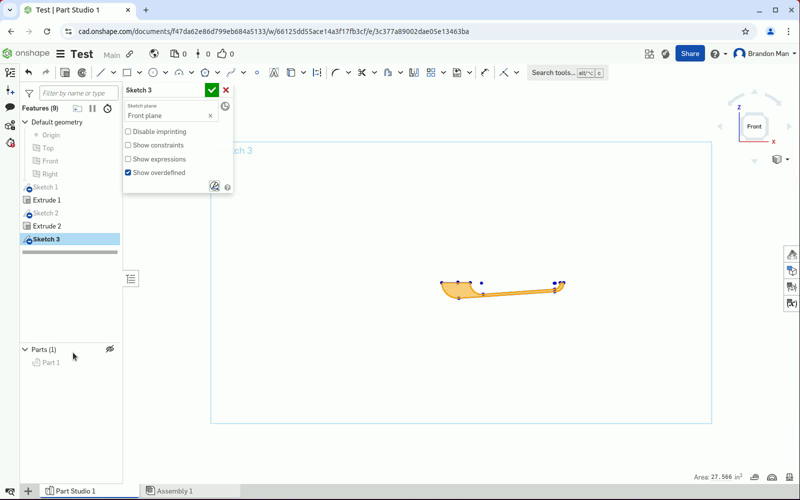
key(shift+e)
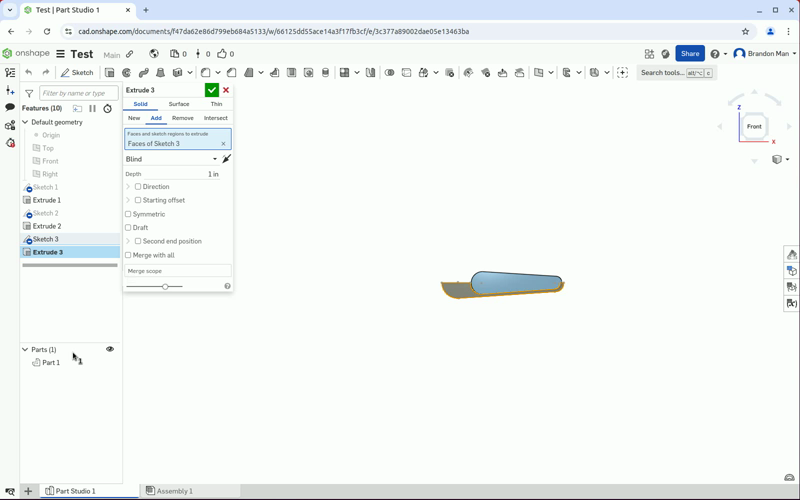
mouse_move(143, 106)
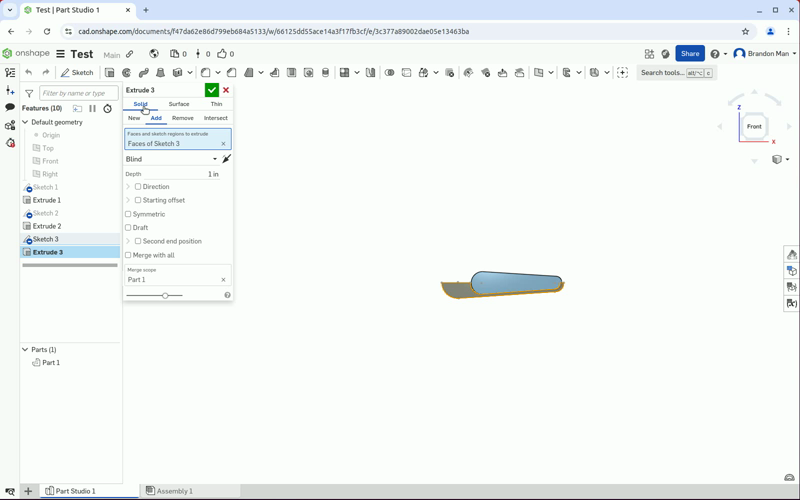
click(143, 106)
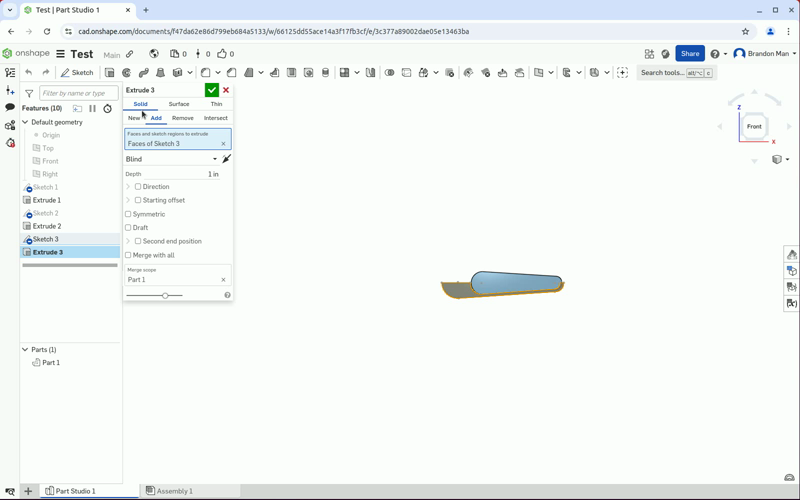
mouse_move(137, 120)
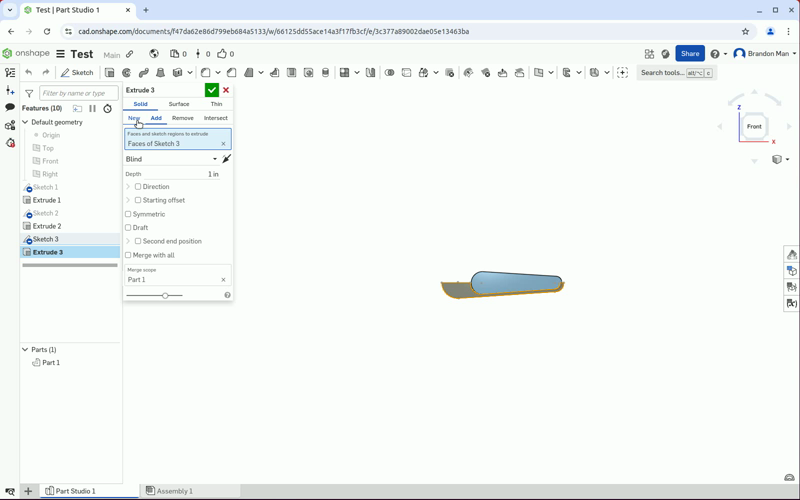
click(137, 120)
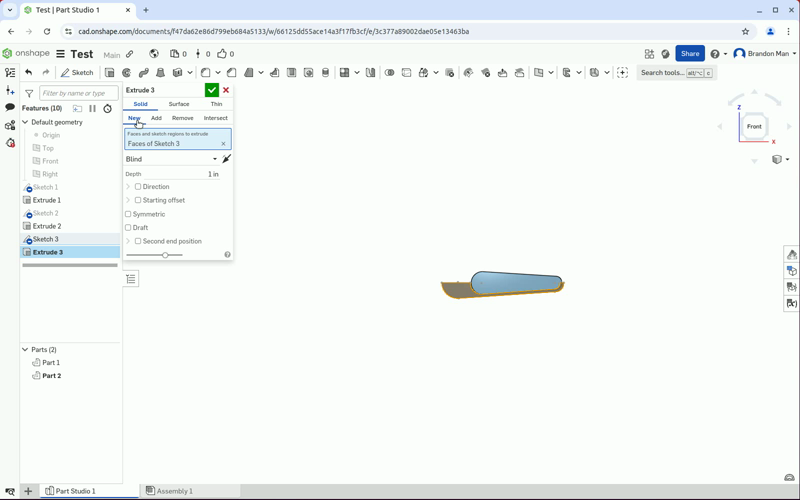
key(tab, 4)
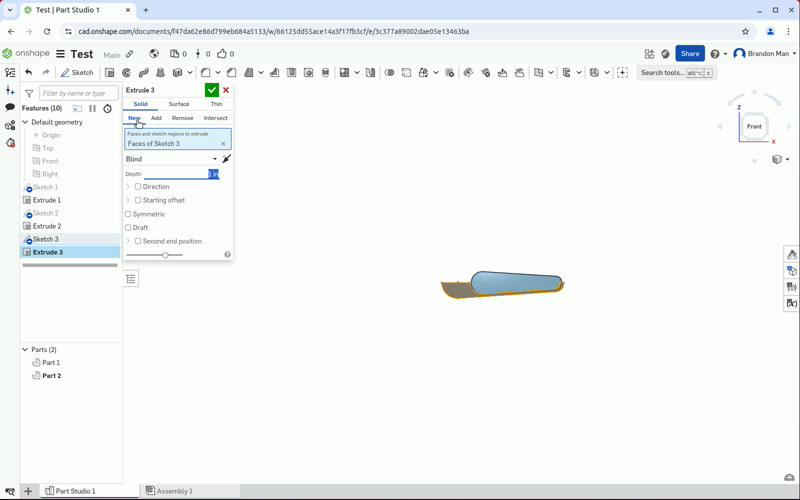
text(-23.108)
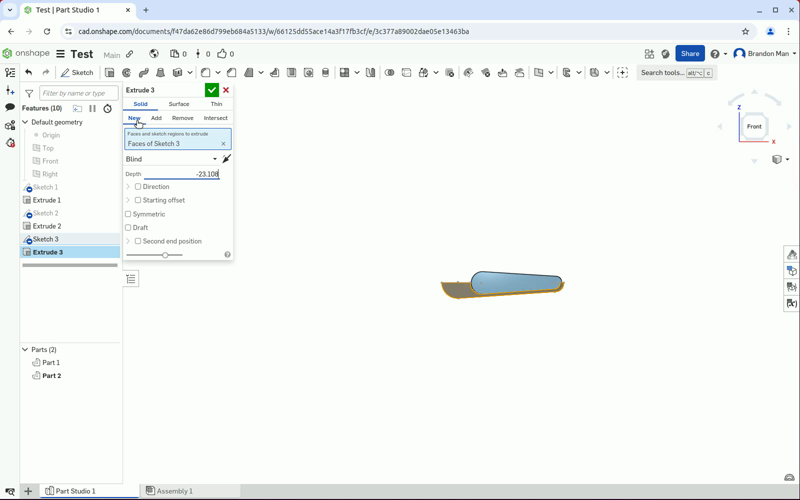
key(enter)
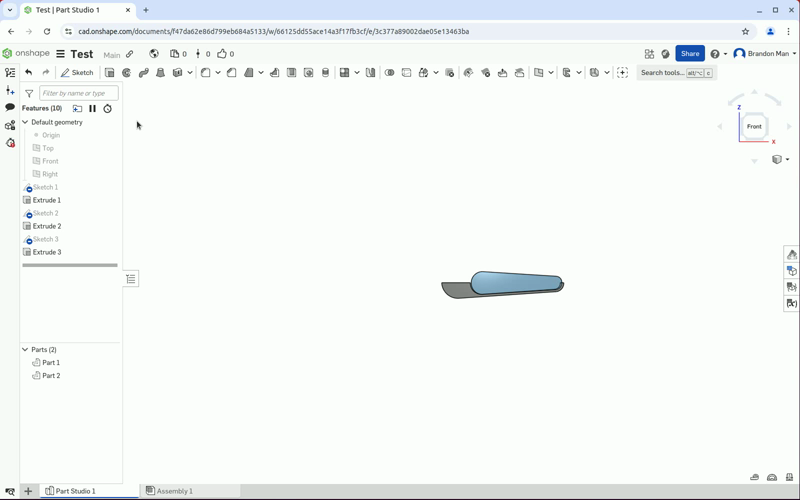
key(shift+h)
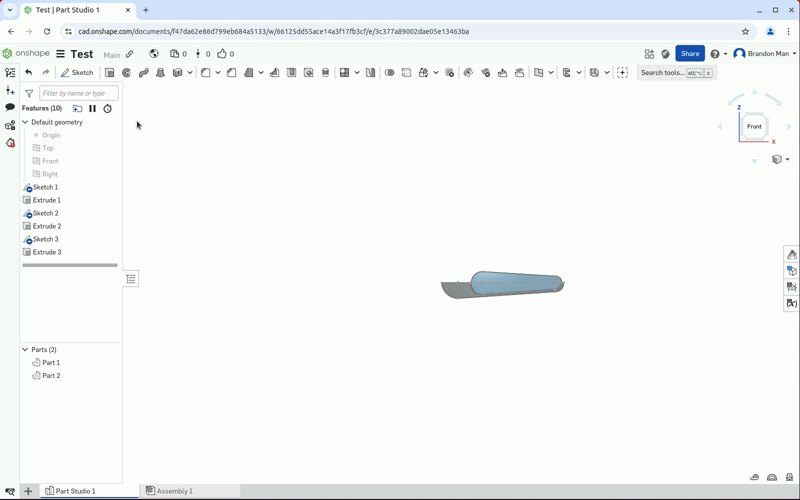
key(shift+h)
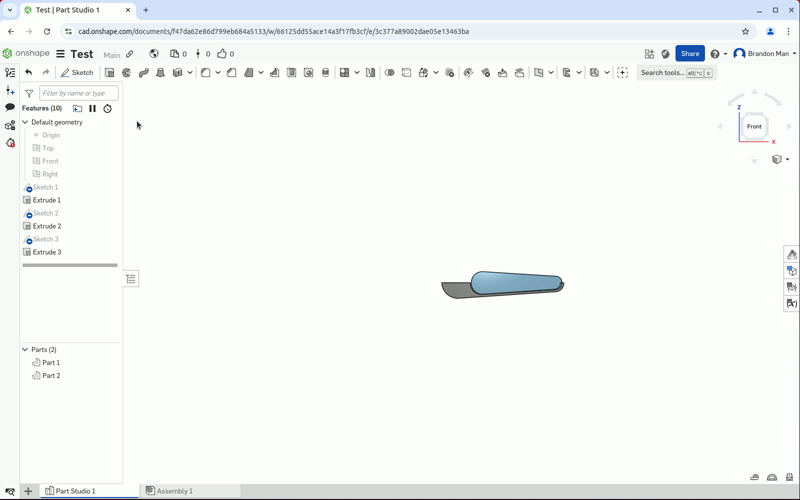
mouse_move(73, 189)
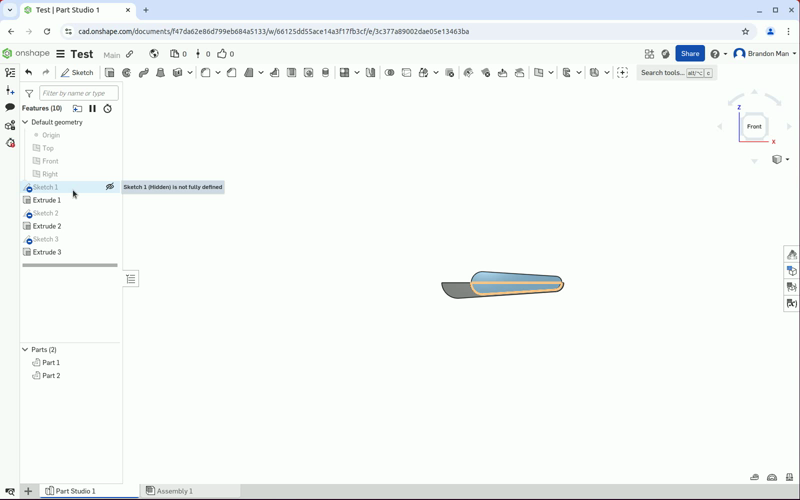
click(73, 189)
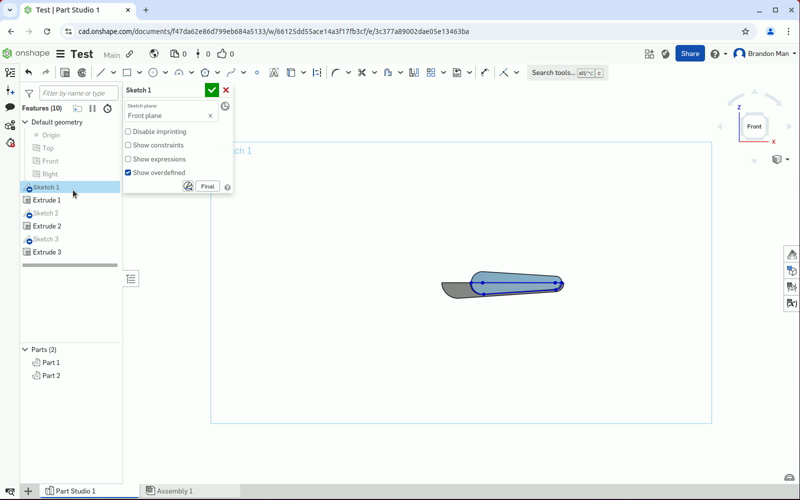
mouse_move(229, 92)
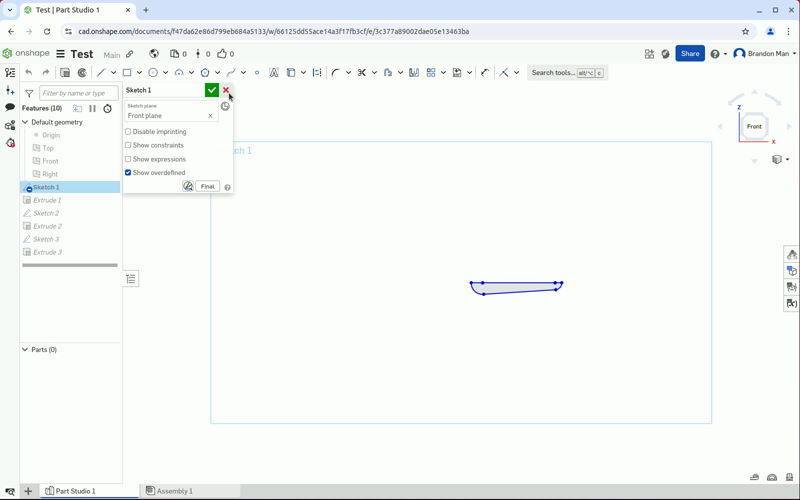
click(229, 92)
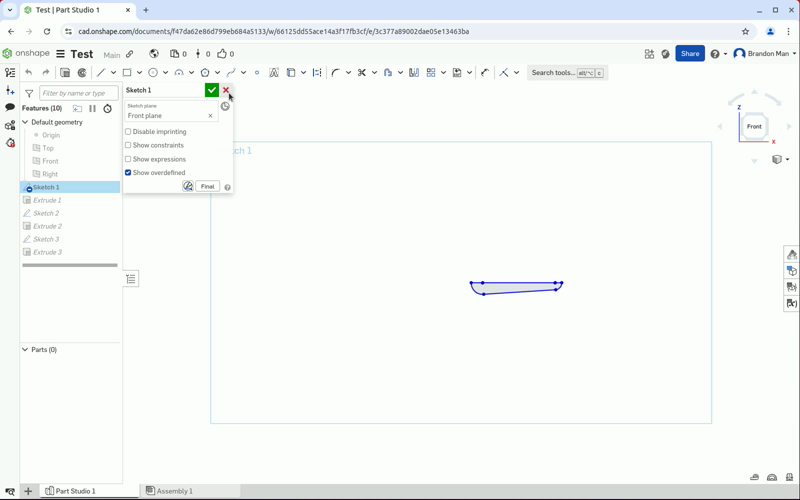
key(shift+s)
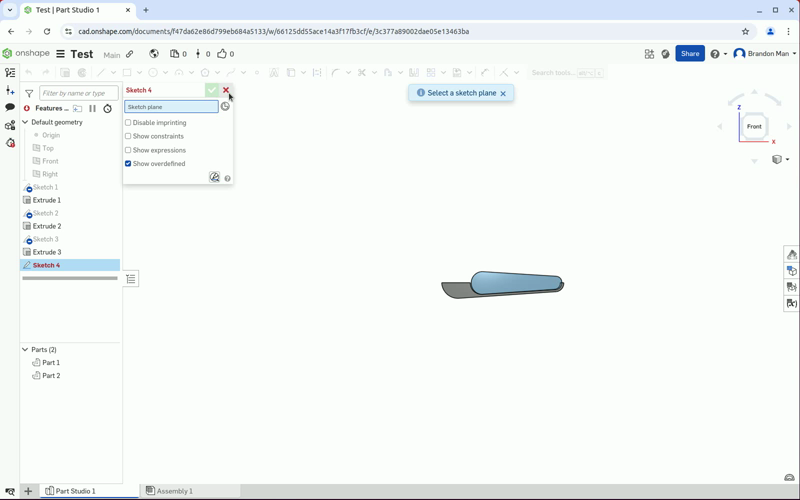
mouse_move(73, 163)
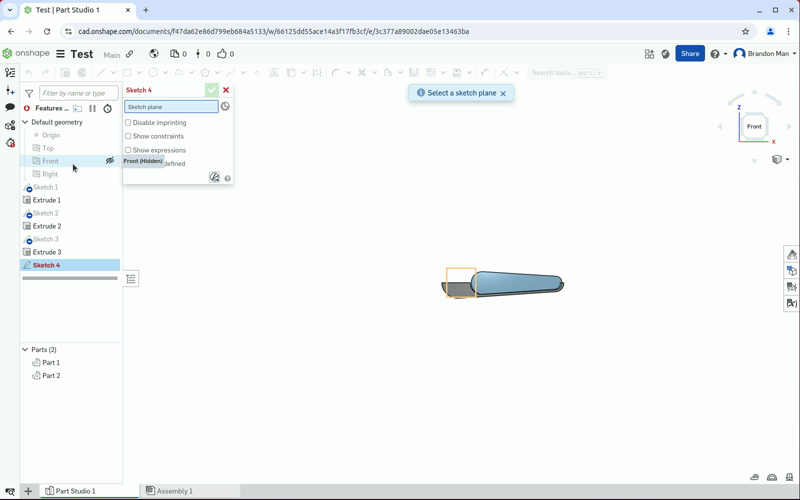
click(73, 163)
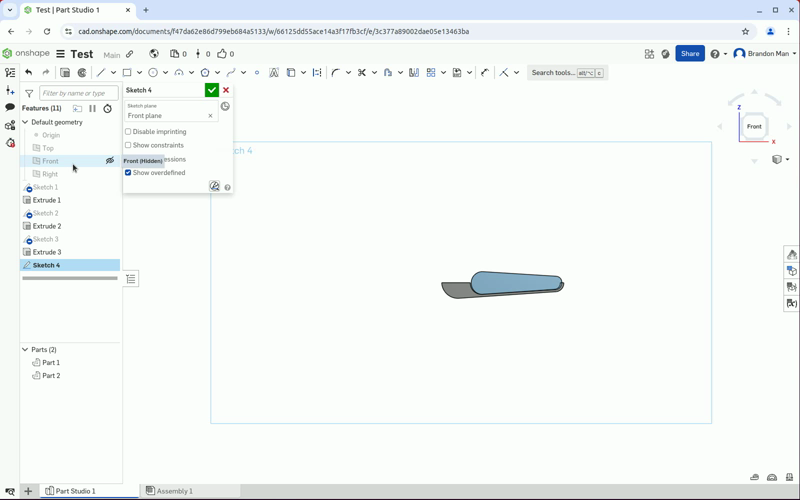
mouse_move(73, 352)
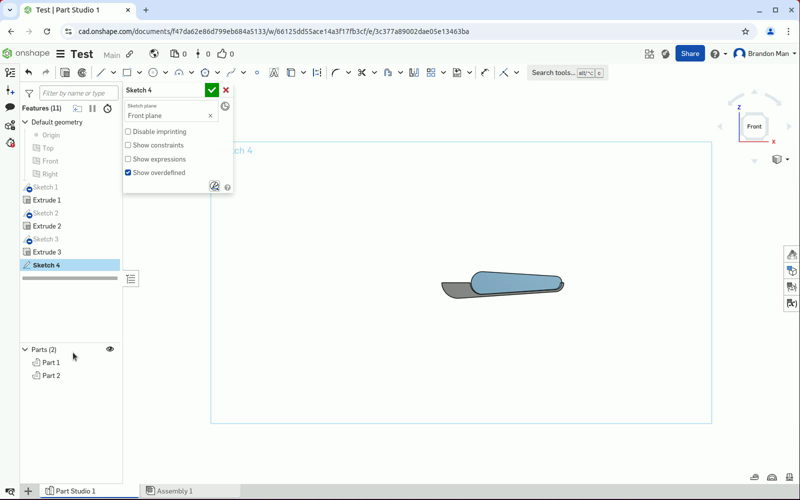
key(y)
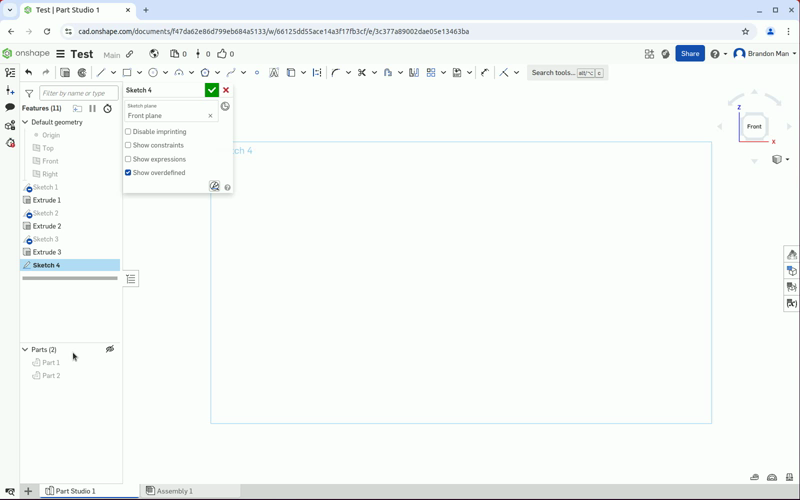
key(l)
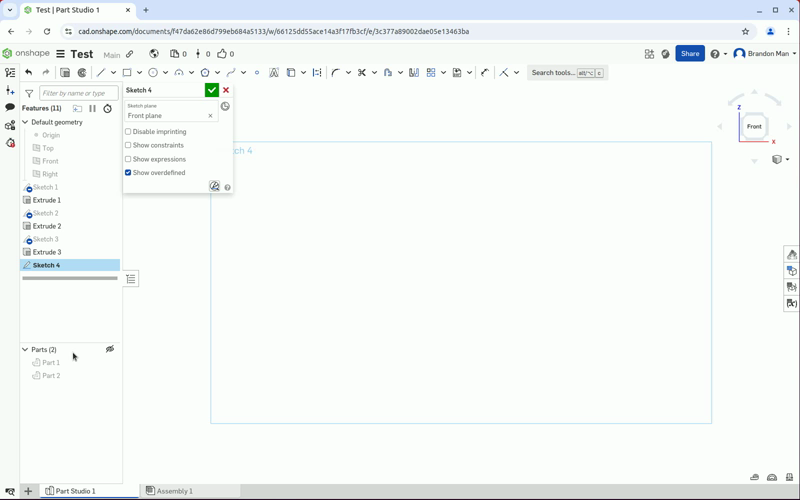
key_down(shift)
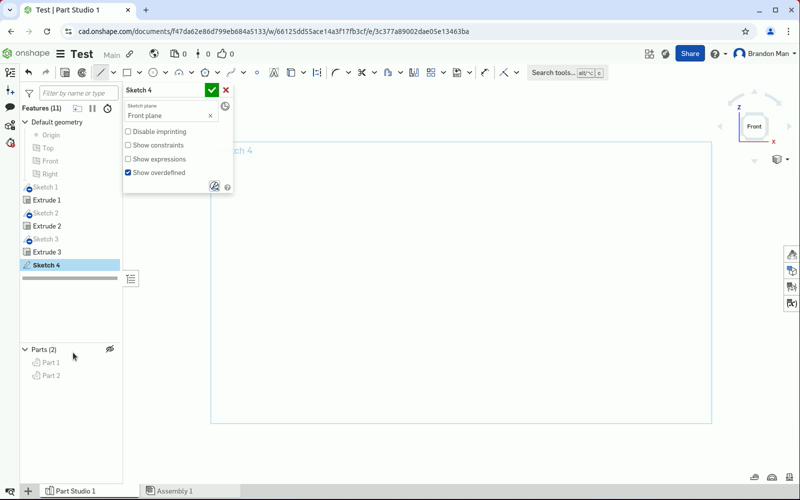
mouse_move(441, 282)
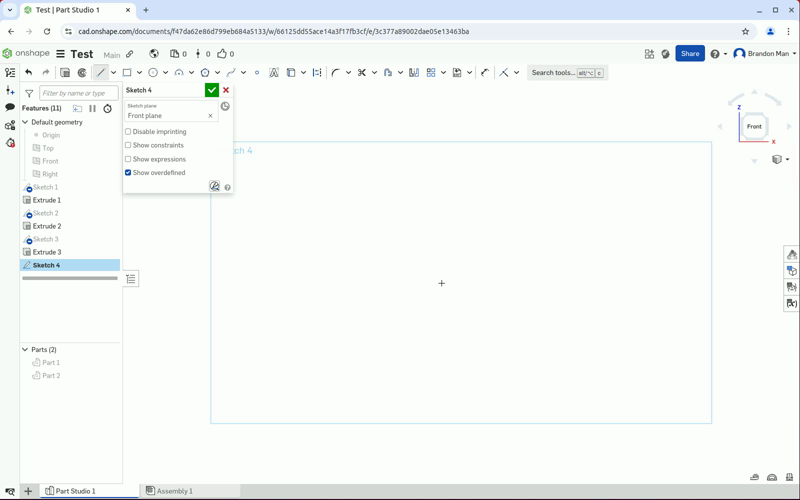
click(441, 282)
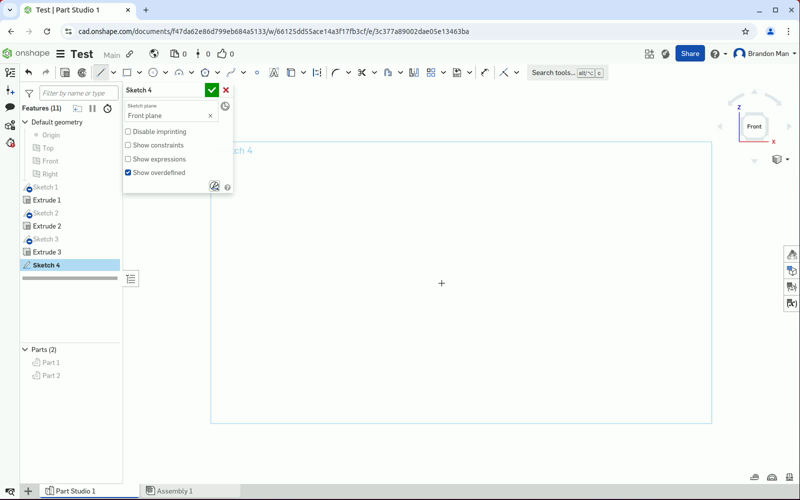
key_up(shift)
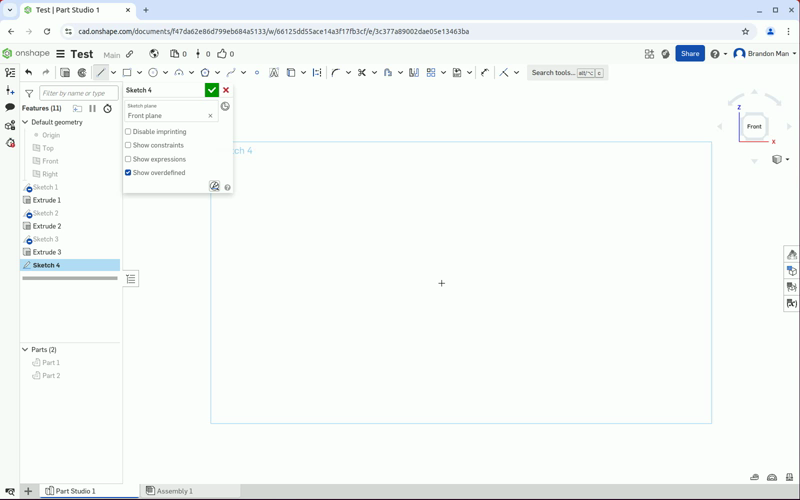
key_down(shift)
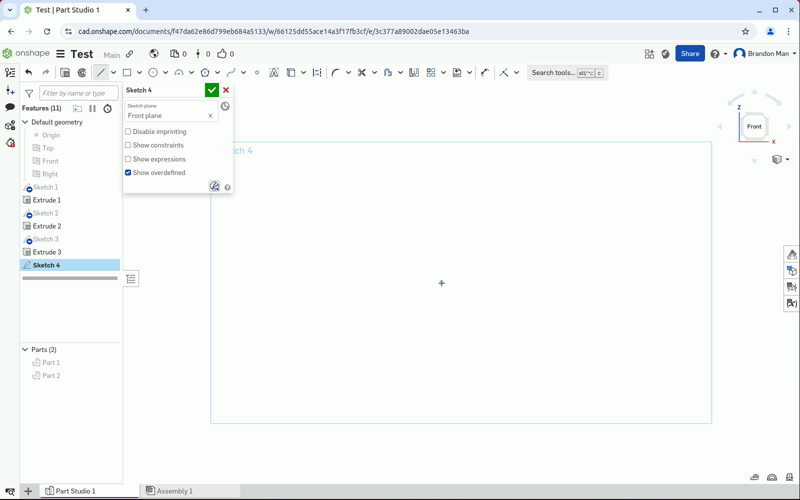
mouse_move(471, 282)
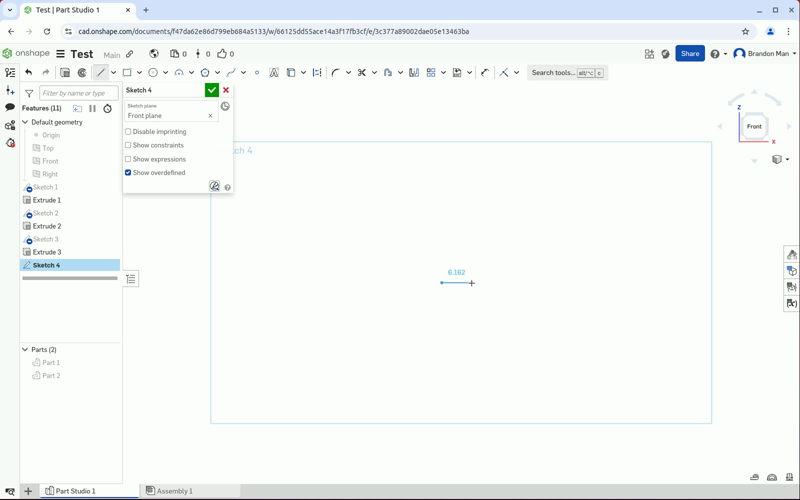
mouse_move(457, 282)
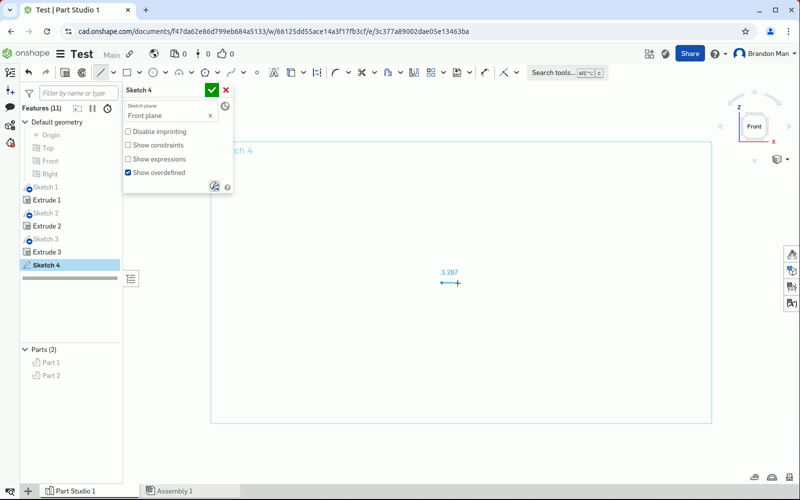
click(457, 282)
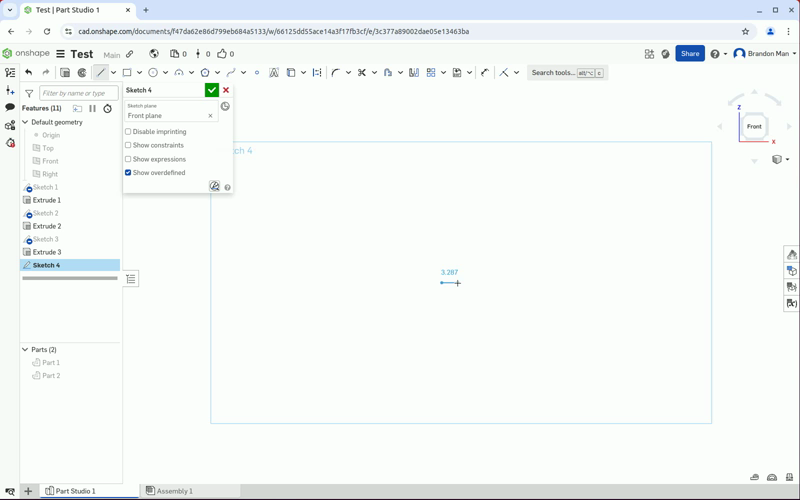
key_up(shift)
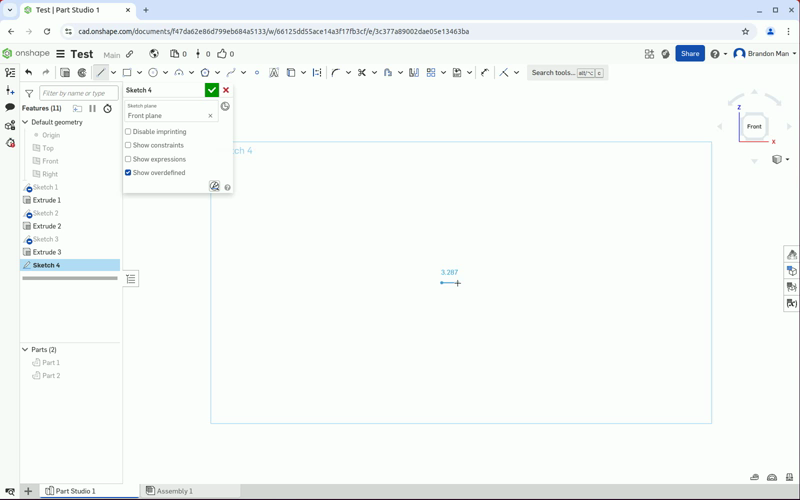
key_down(shift)
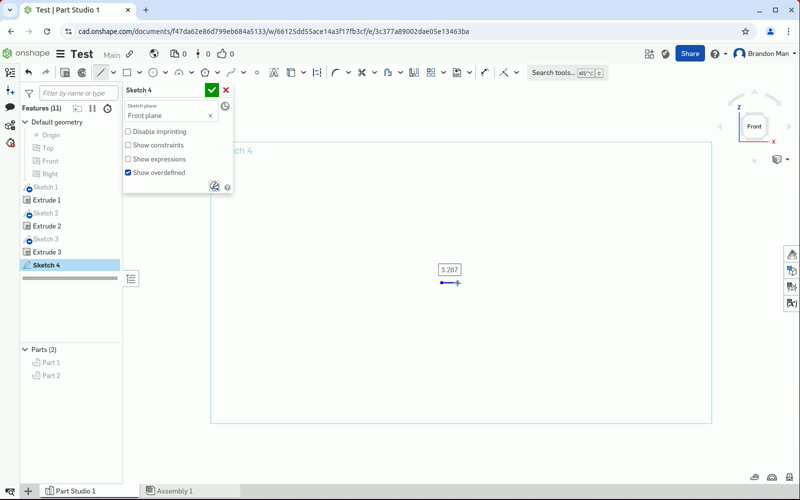
mouse_move(487, 282)
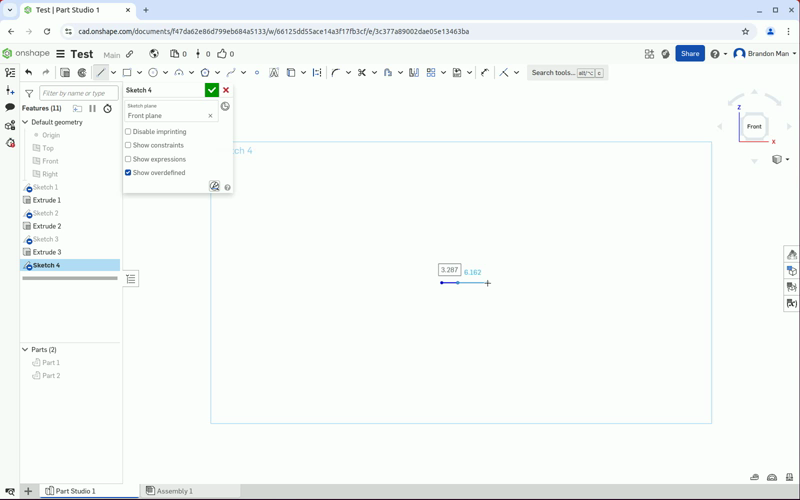
mouse_move(470, 282)
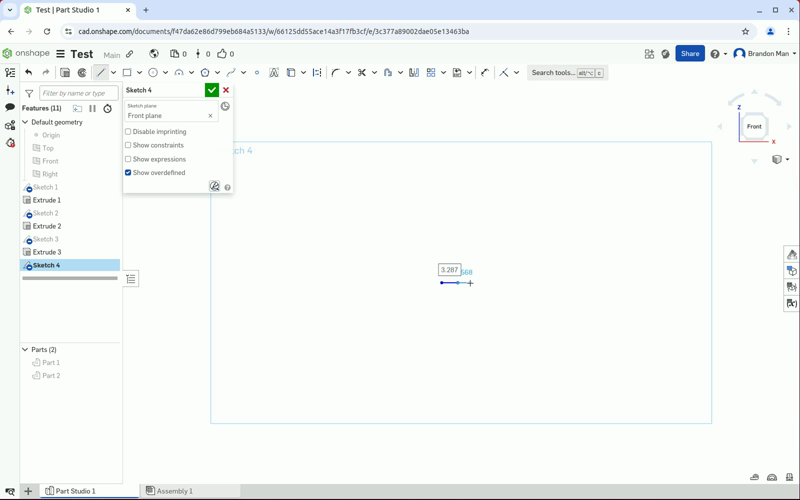
click(470, 282)
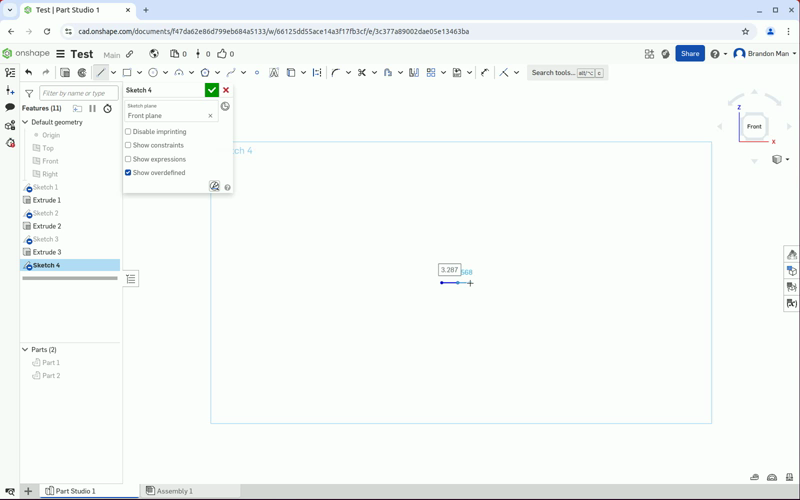
key_up(shift)
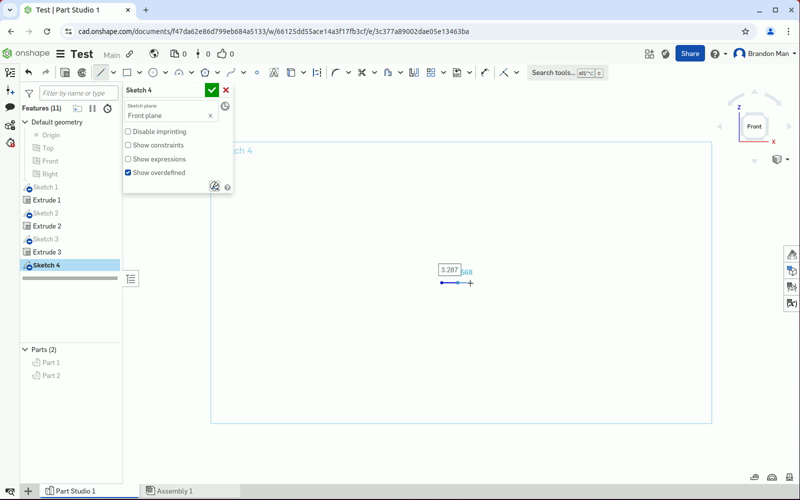
key(esc)
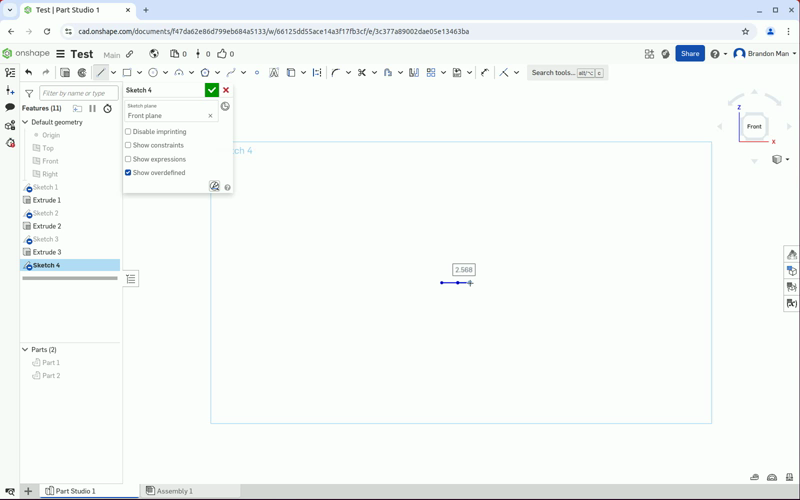
key(a)
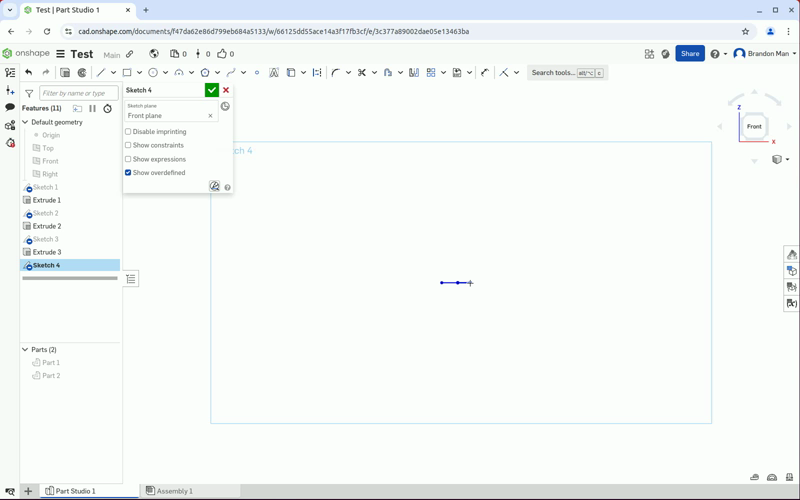
mouse_move(470, 282)
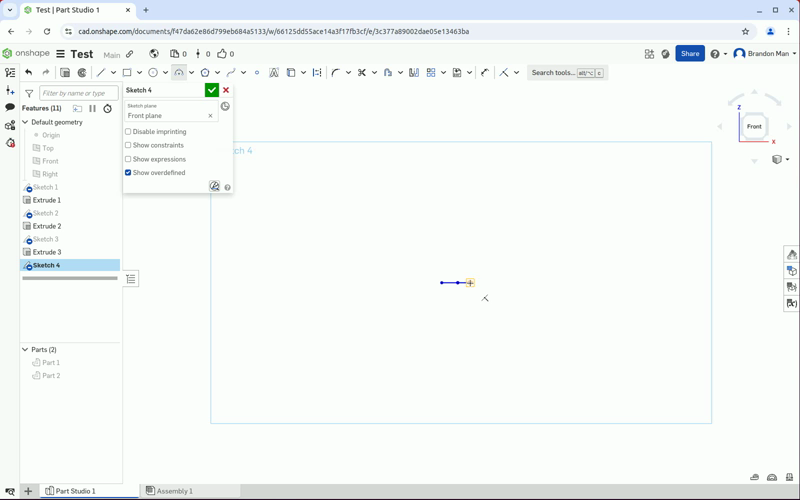
click(470, 282)
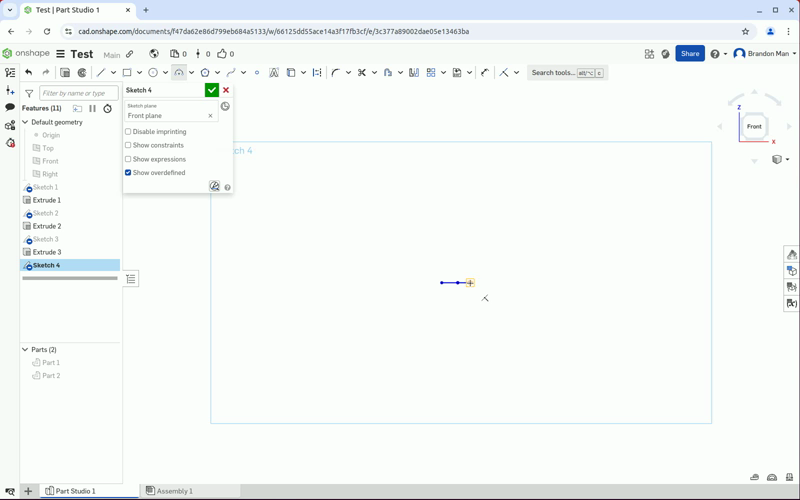
key_down(shift)
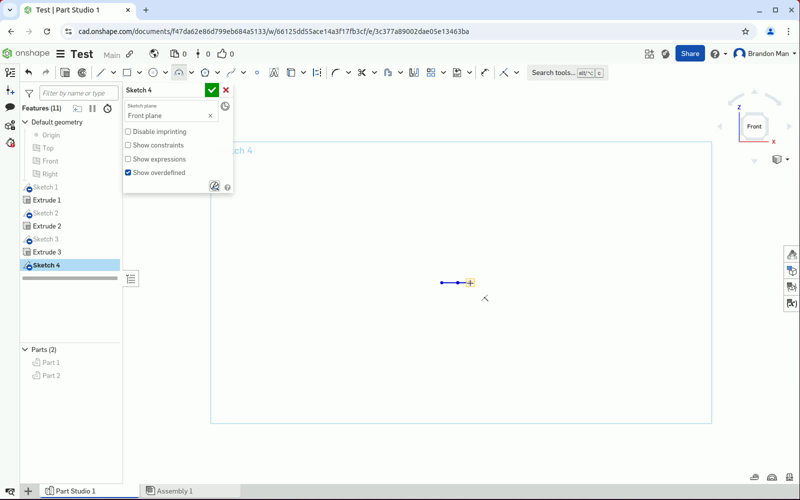
mouse_move(483, 271)
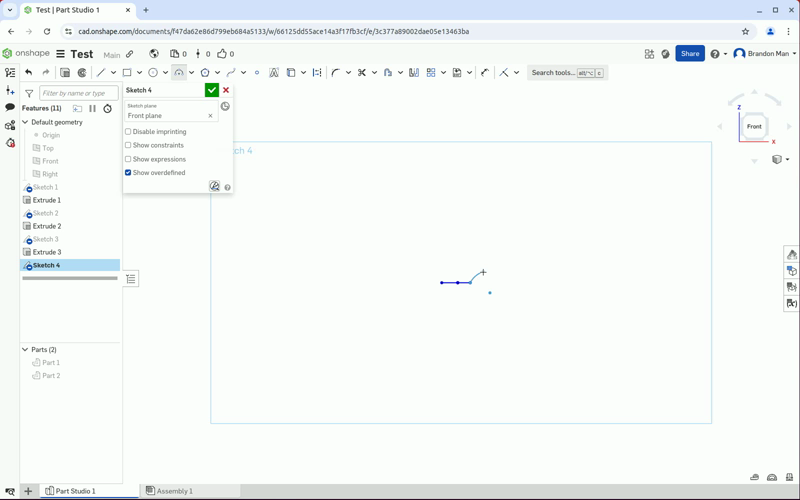
click(483, 271)
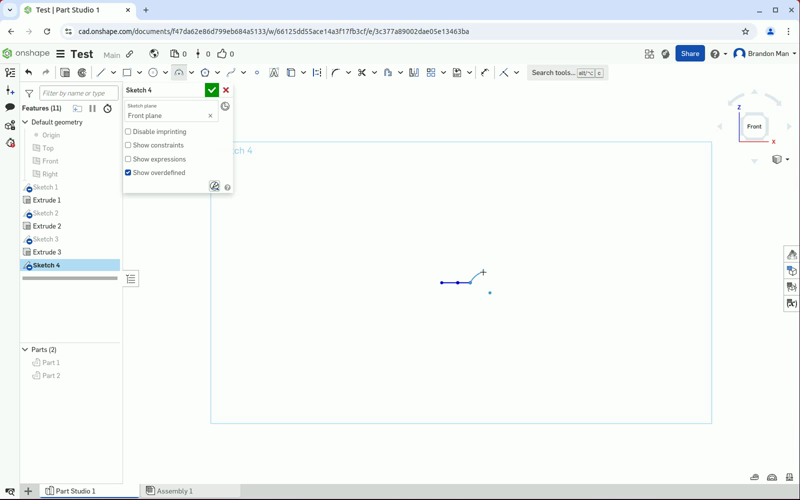
mouse_move(474, 274)
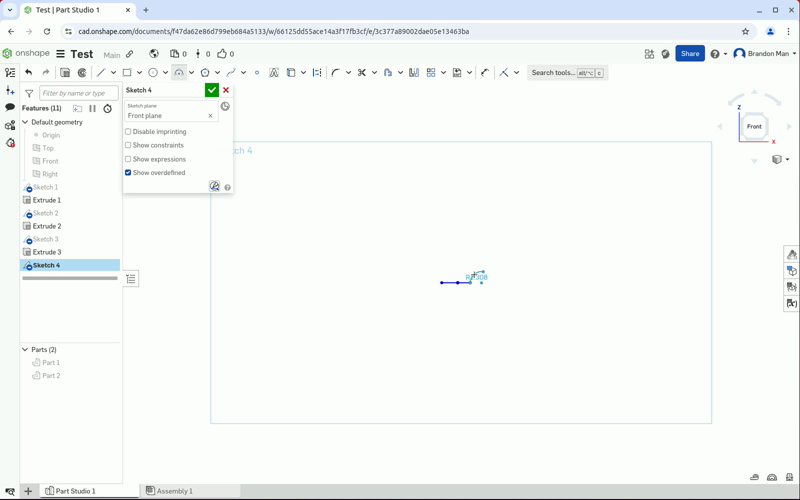
click(474, 274)
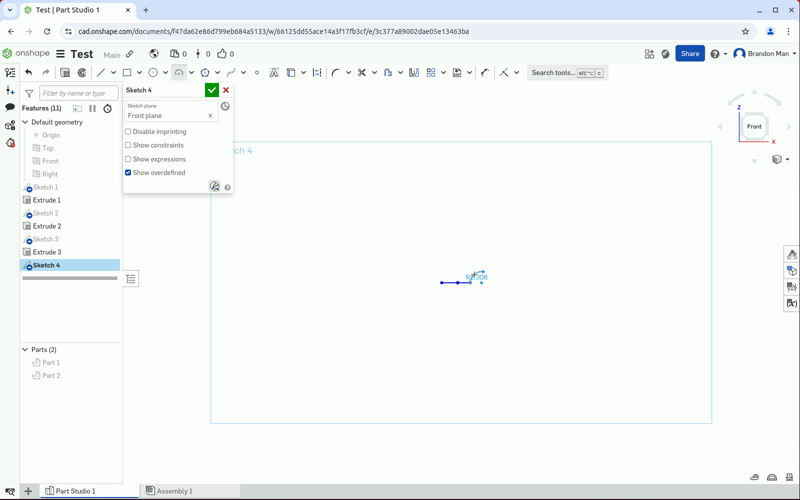
key_up(shift)
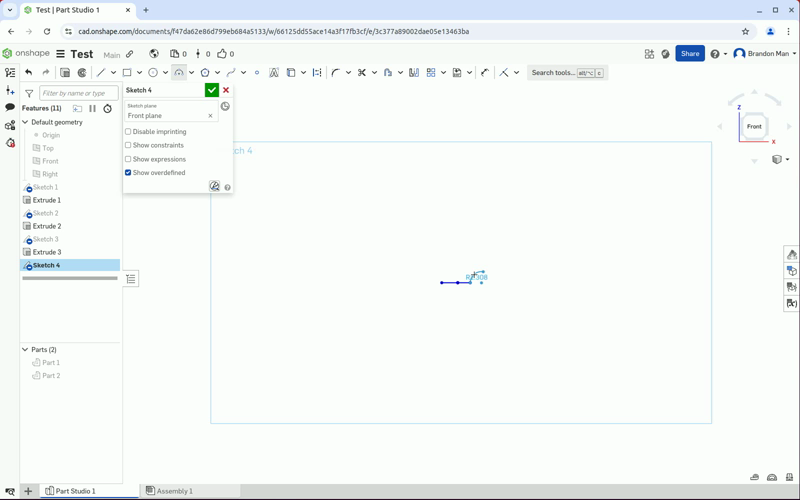
key(esc)
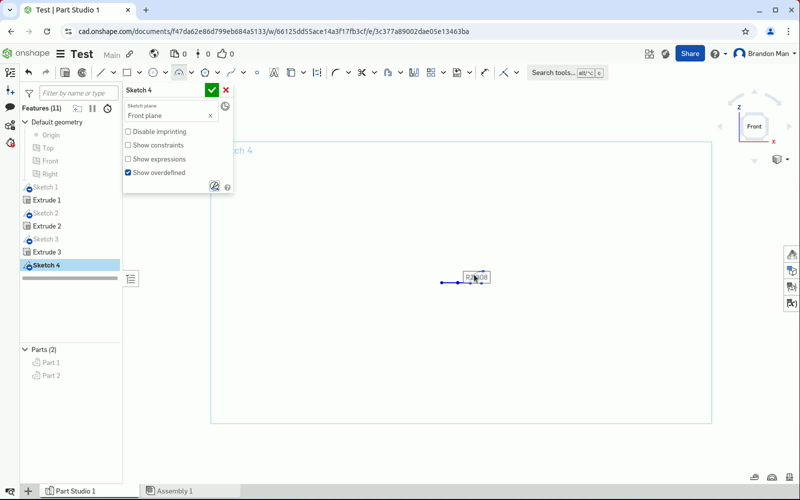
key(l)
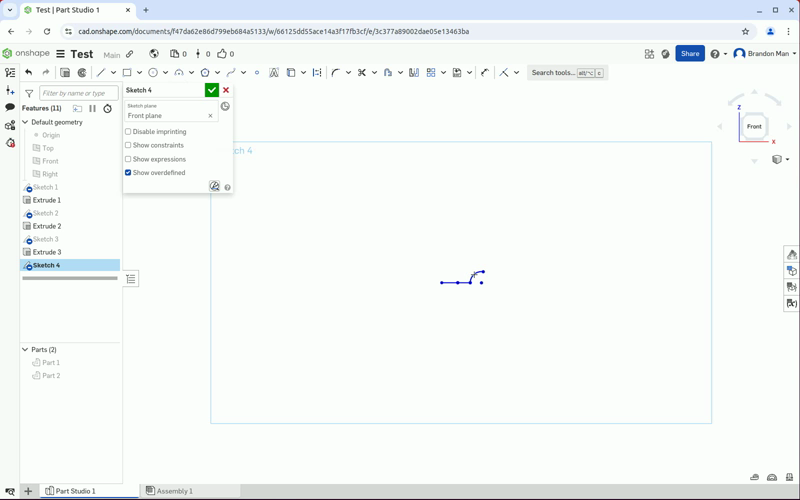
mouse_move(483, 271)
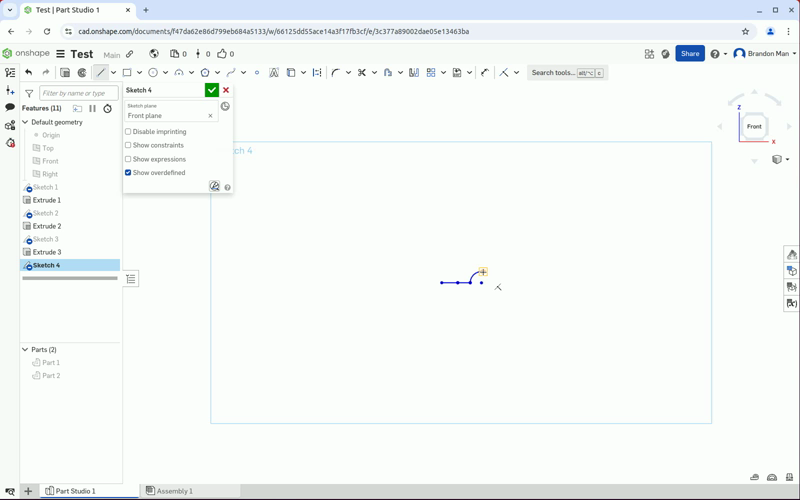
click(483, 271)
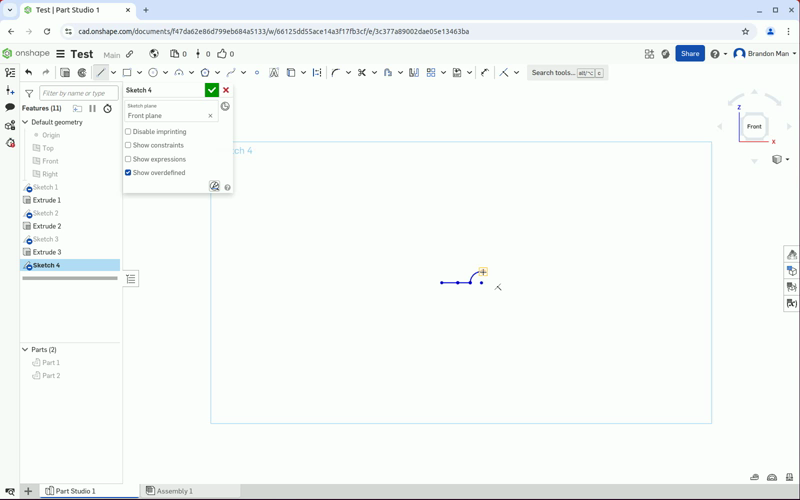
key_down(shift)
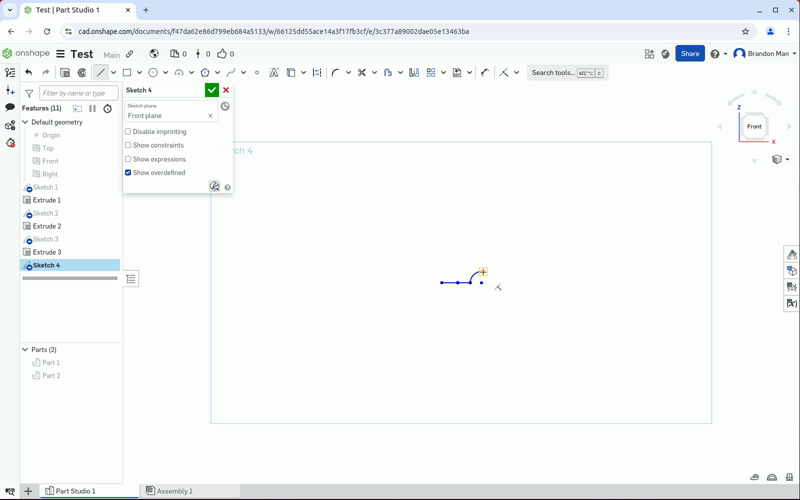
mouse_move(554, 276)
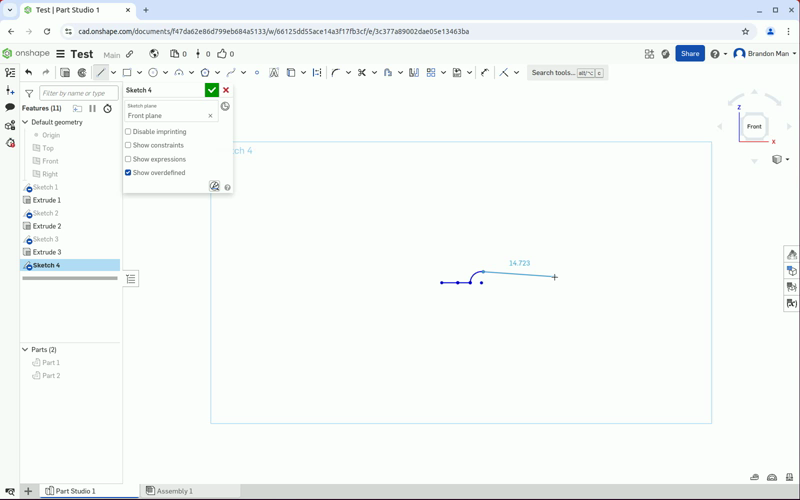
click(554, 276)
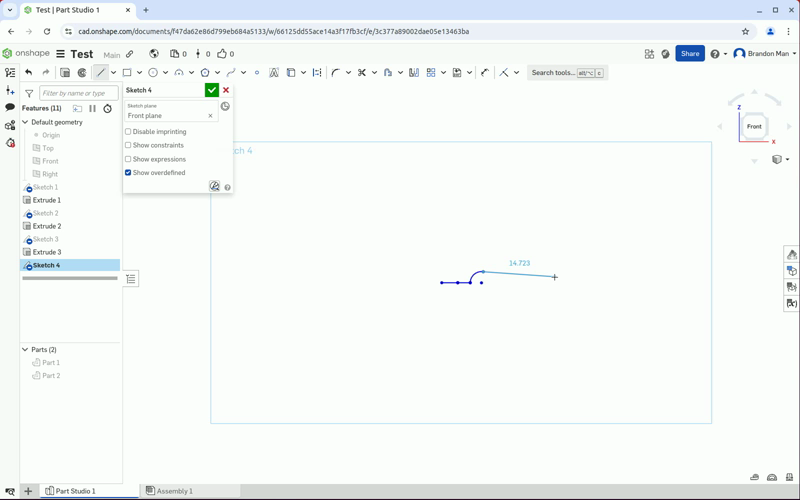
key_up(shift)
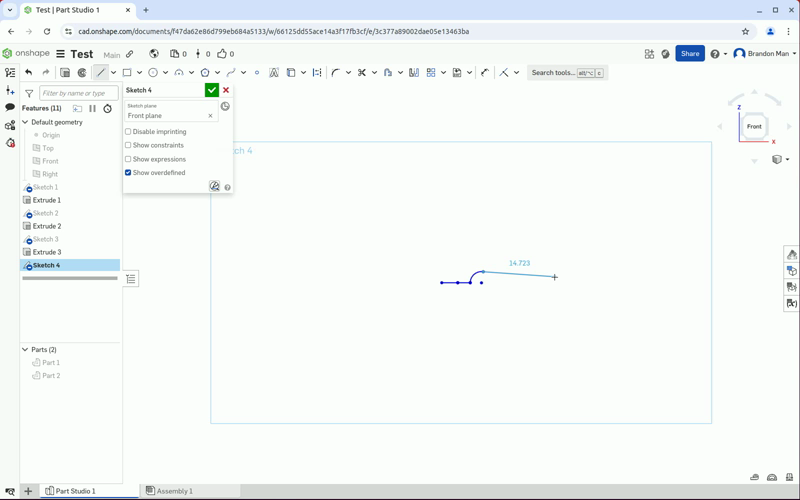
key(esc)
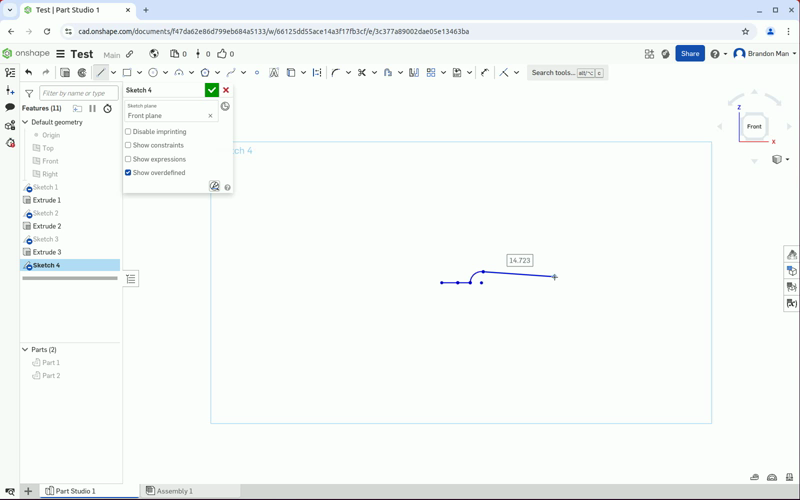
key(a)
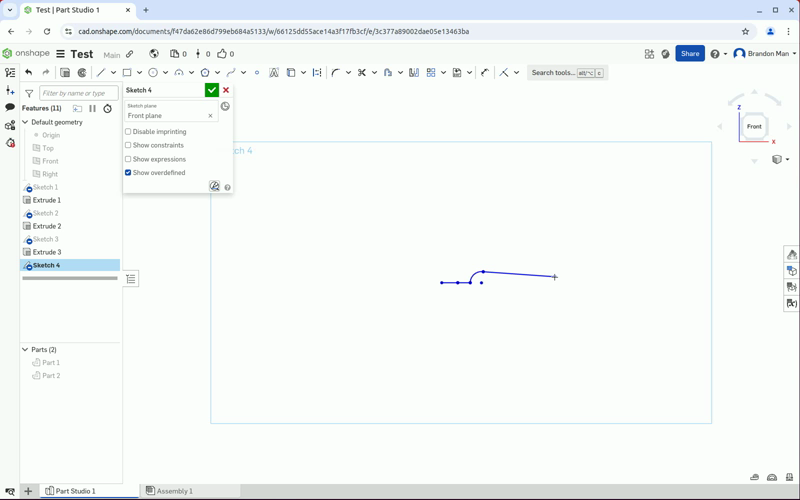
mouse_move(554, 276)
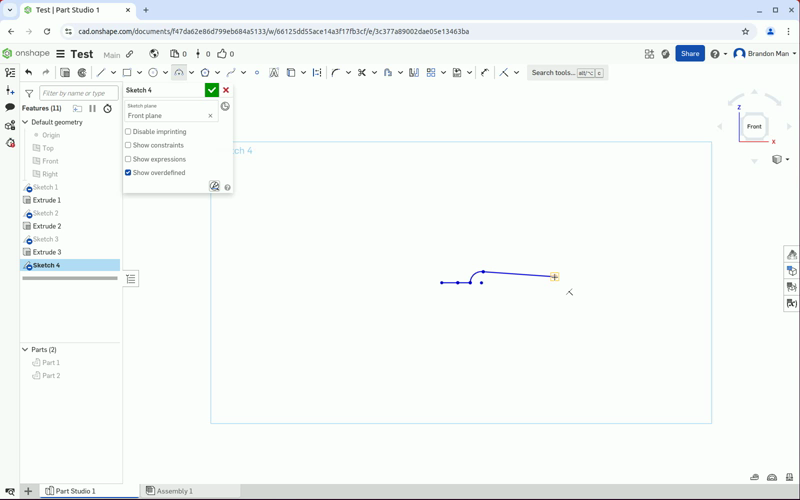
click(554, 276)
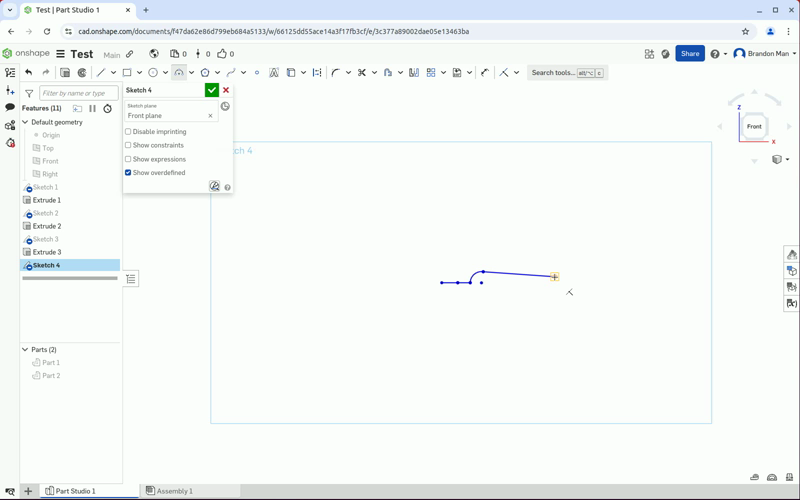
key_down(shift)
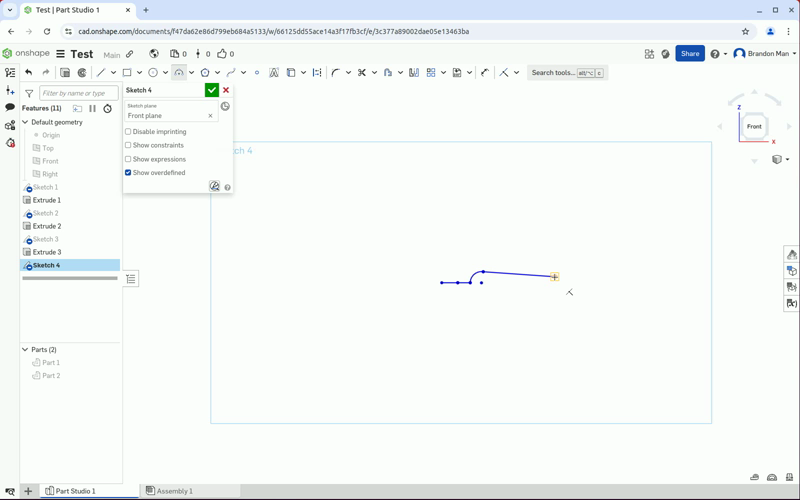
mouse_move(560, 282)
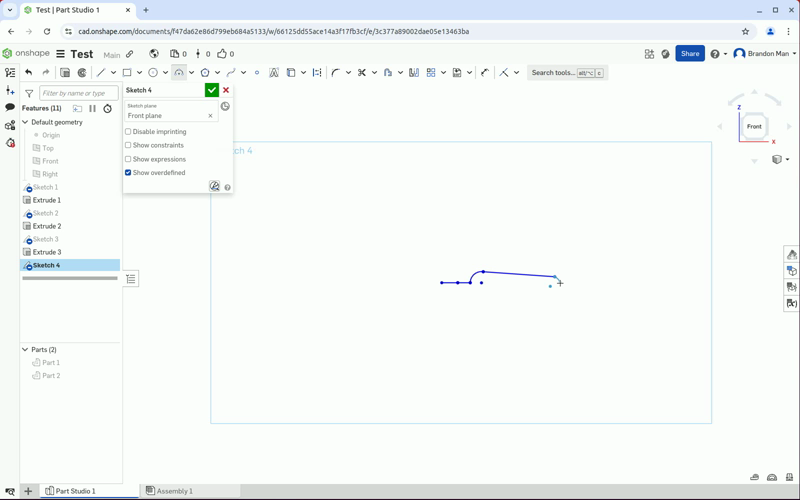
click(560, 282)
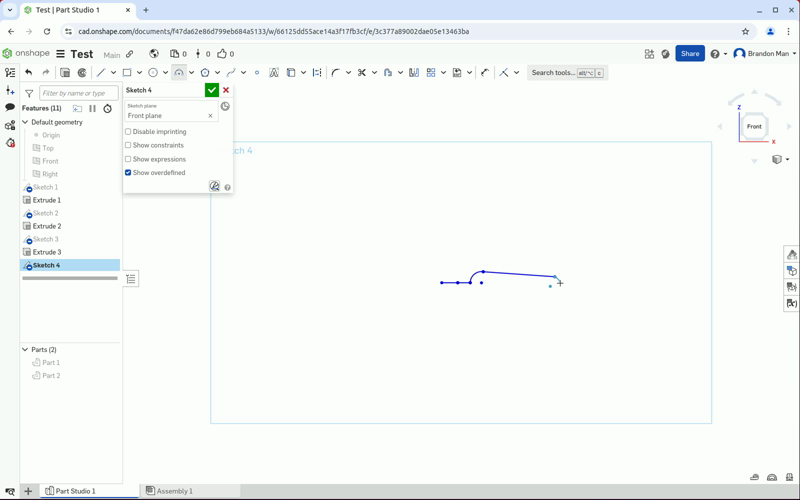
mouse_move(558, 278)
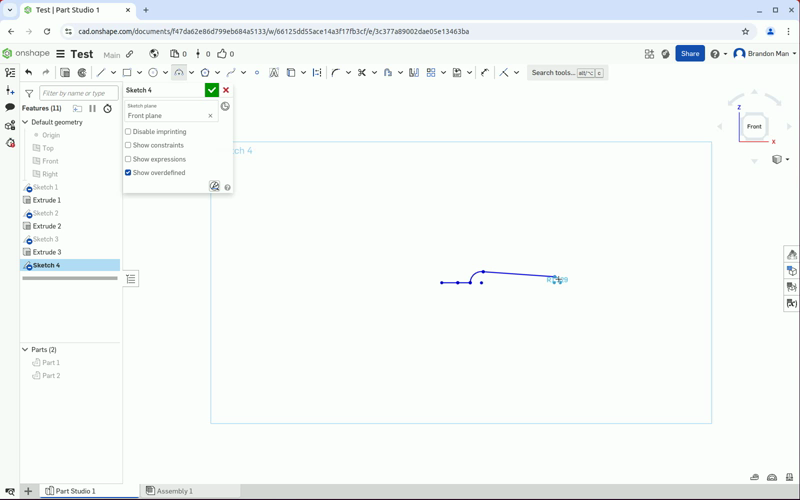
scroll(6)
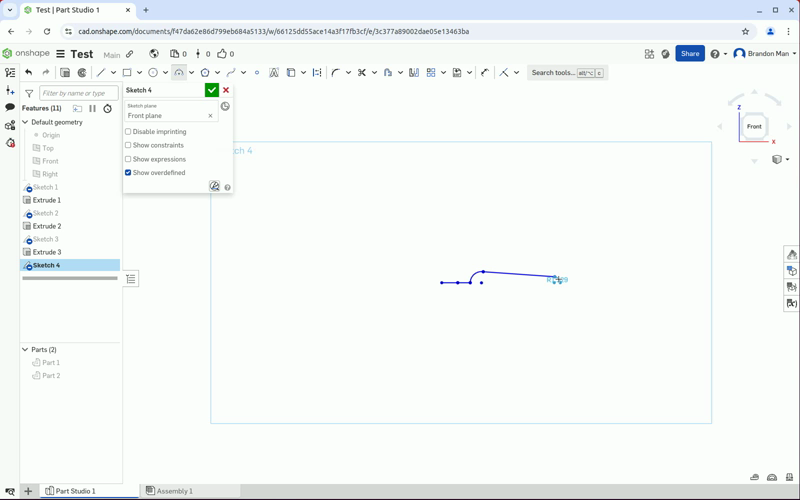
scroll(6)
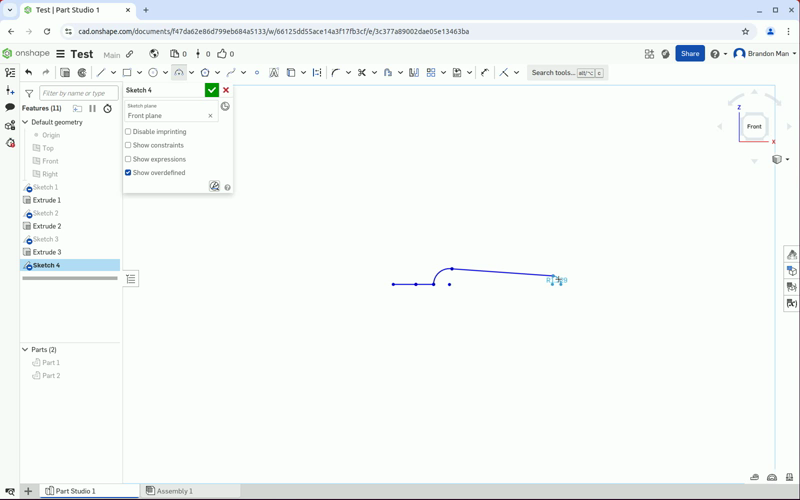
scroll(6)
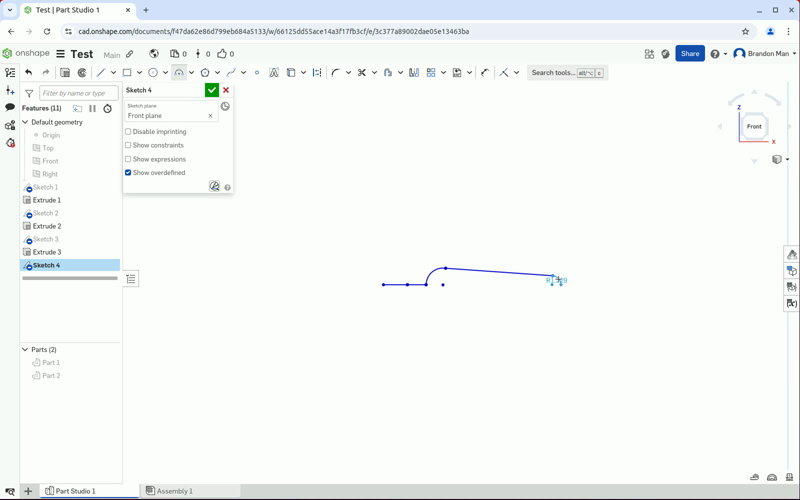
scroll(6)
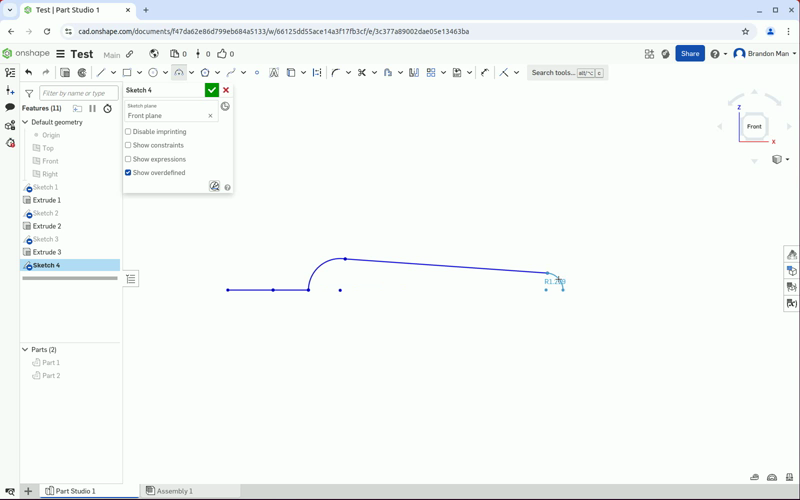
scroll(6)
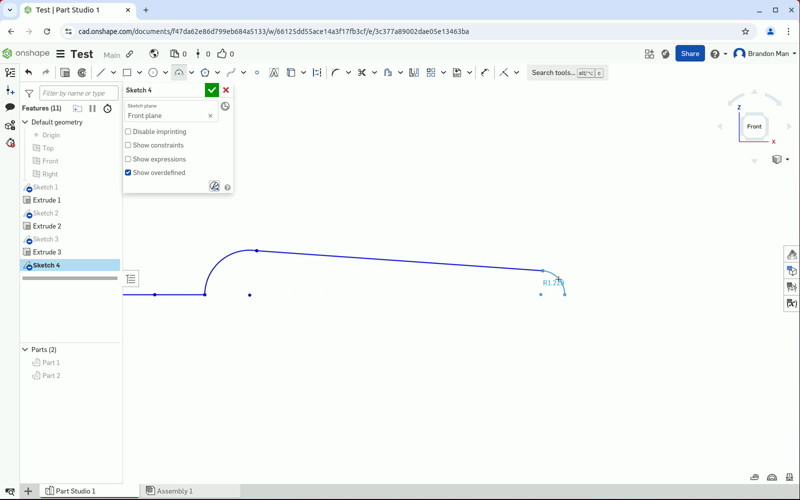
scroll(6)
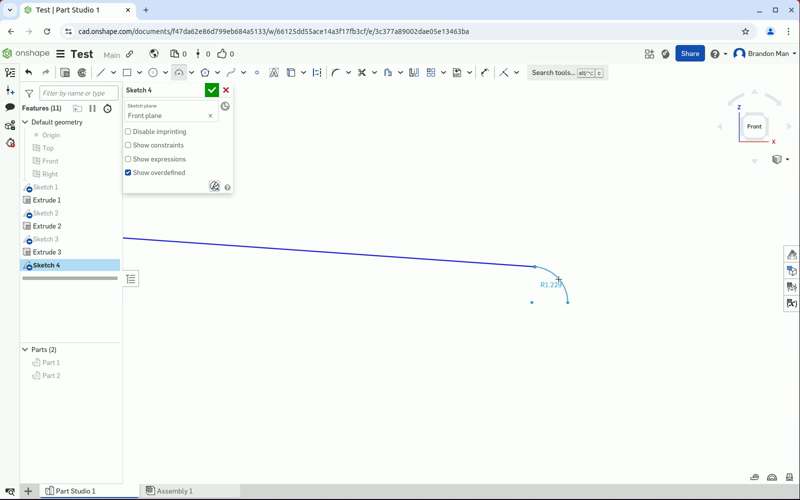
scroll(6)
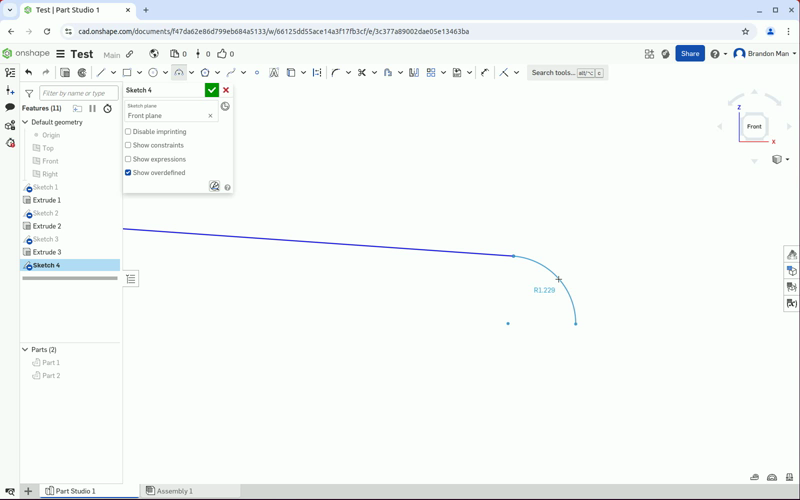
click(558, 278)
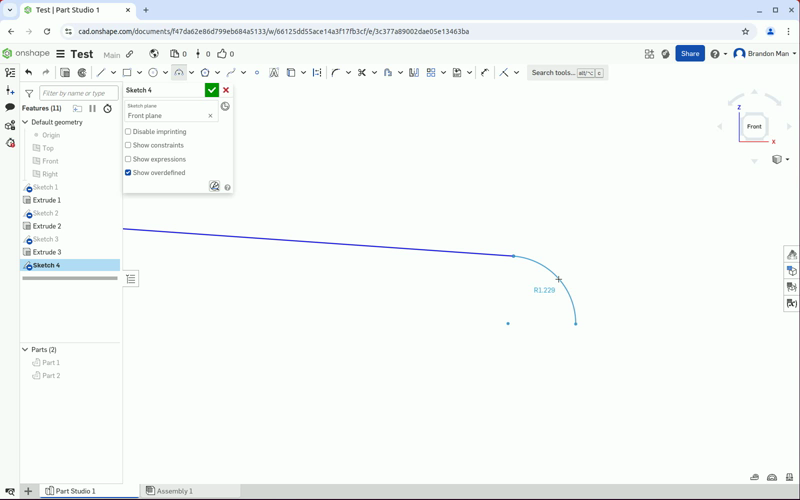
scroll(-6)
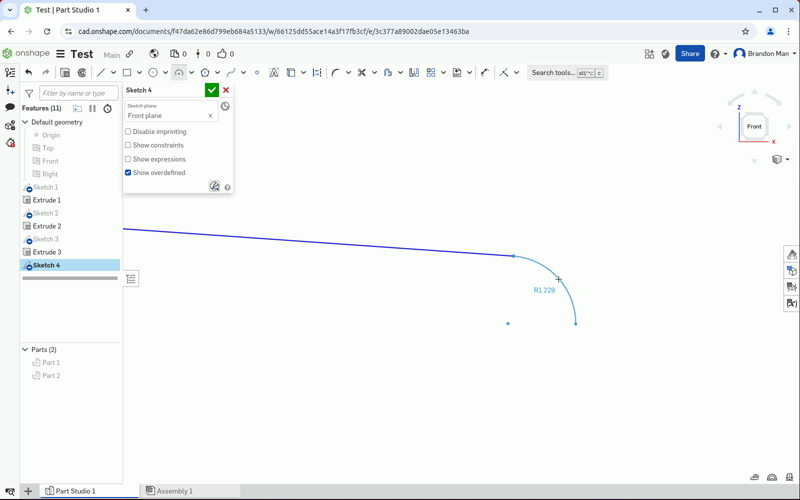
scroll(-6)
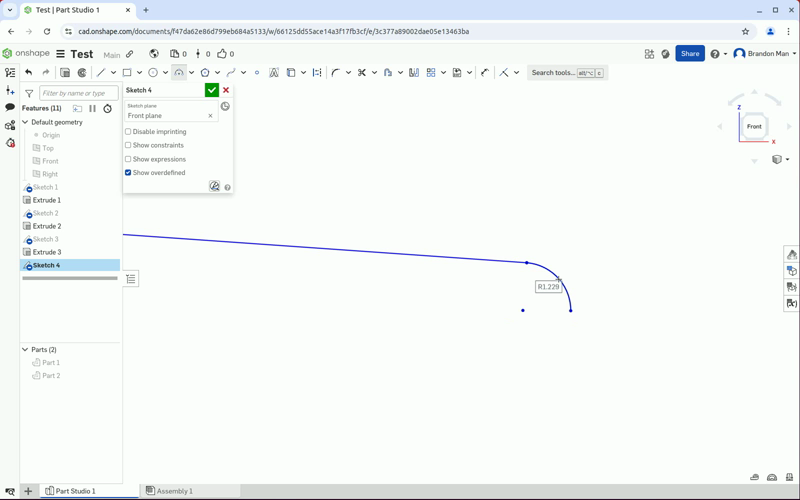
scroll(-6)
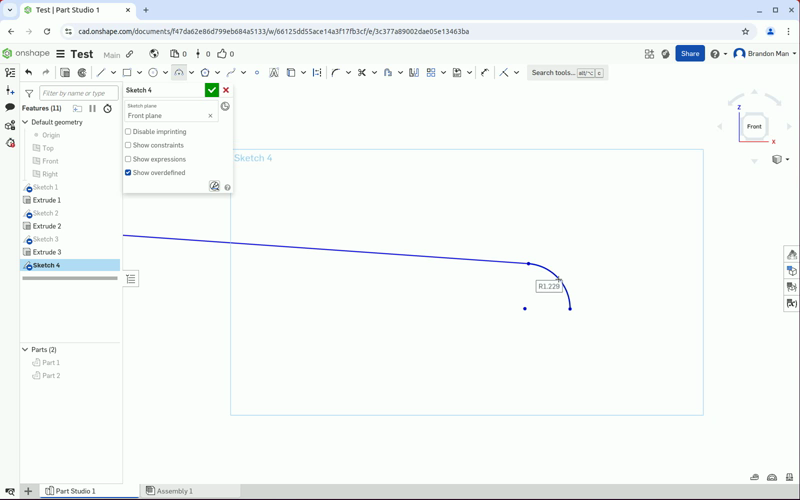
scroll(-6)
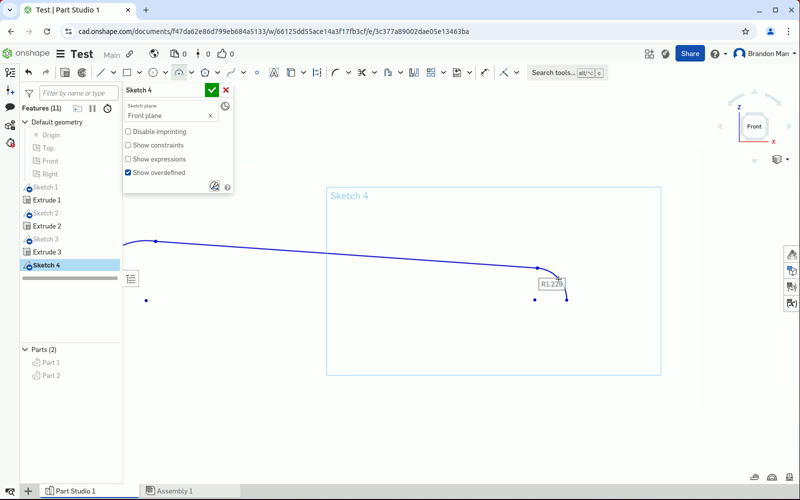
scroll(-6)
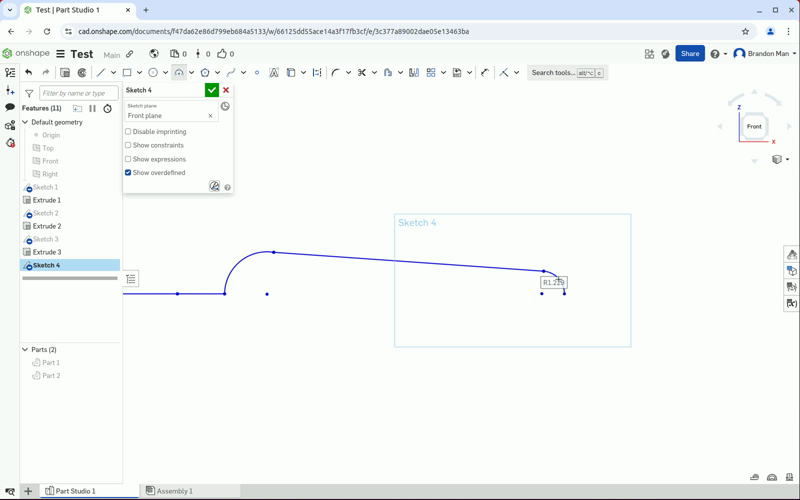
scroll(-6)
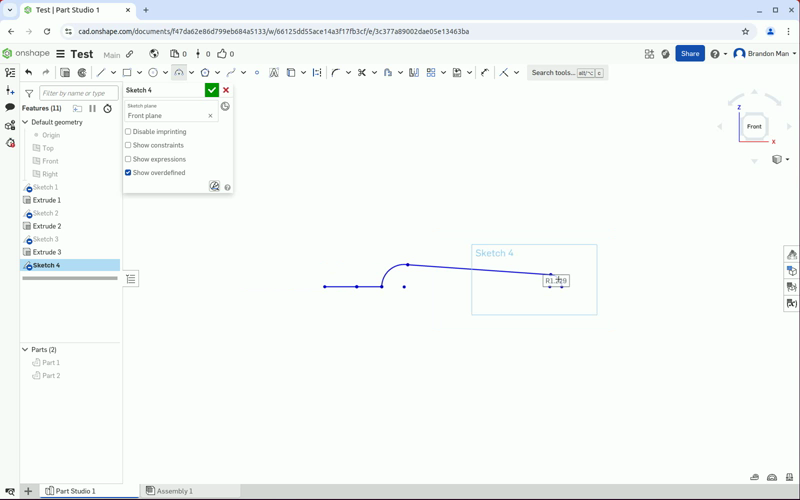
scroll(-6)
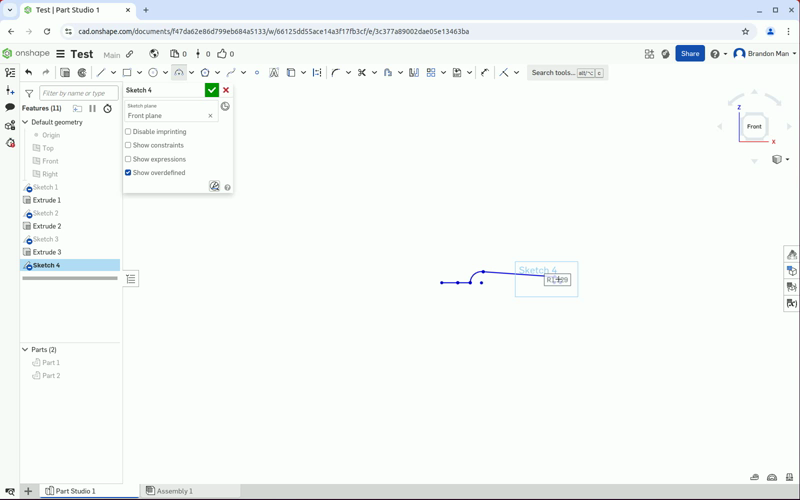
key_up(shift)
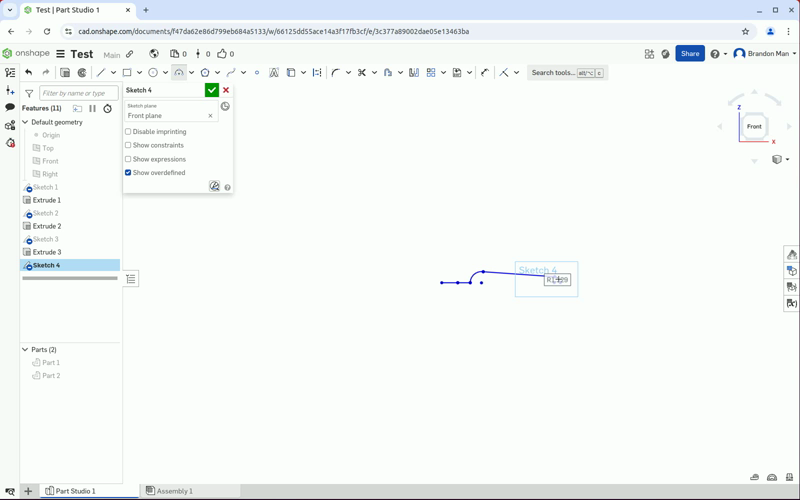
key(esc)
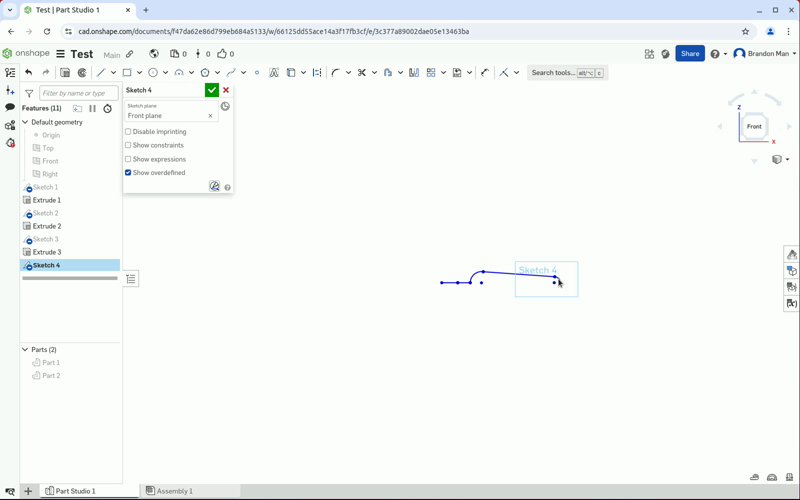
key(l)
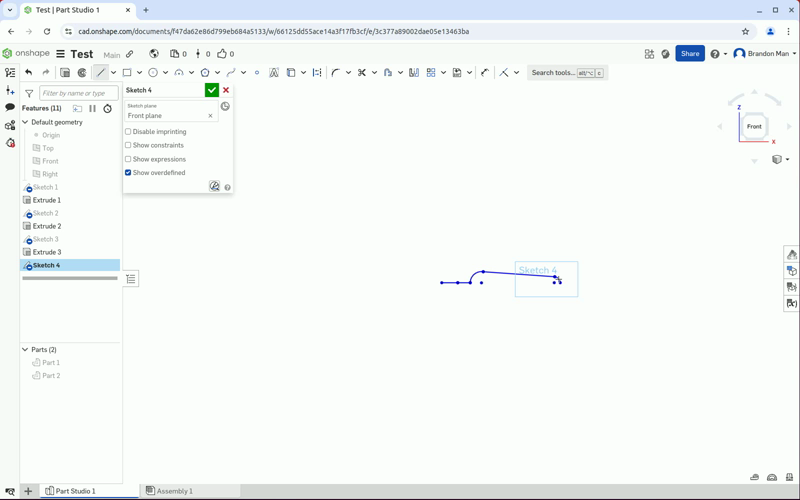
mouse_move(560, 282)
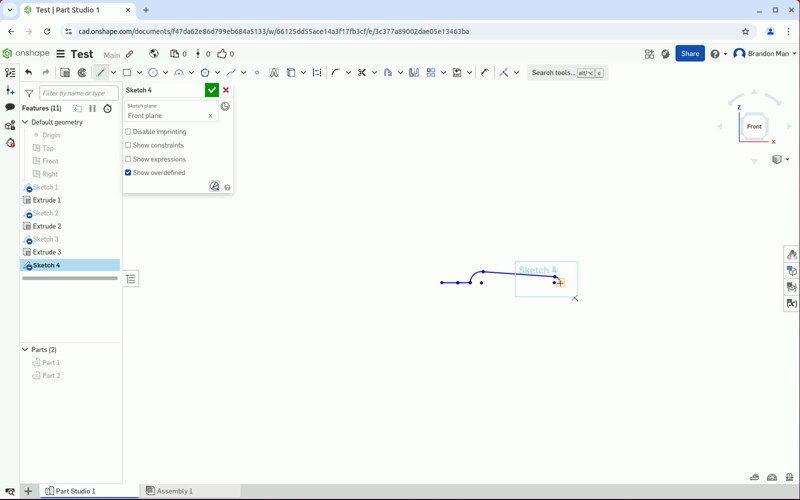
scroll(6)
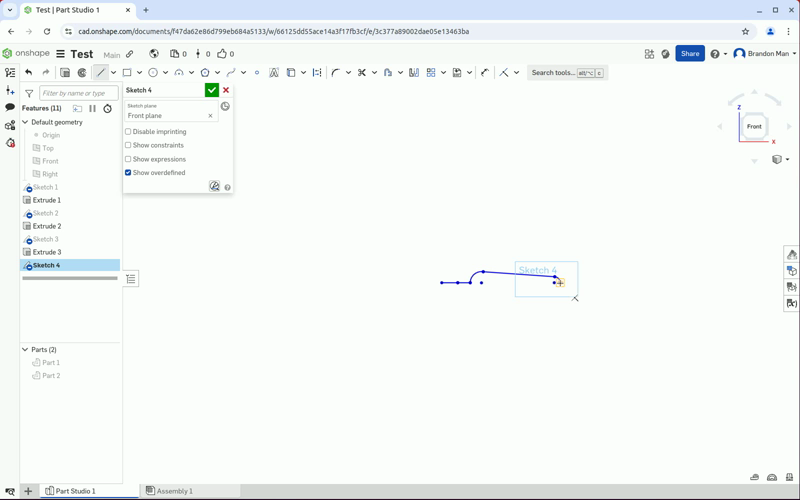
scroll(6)
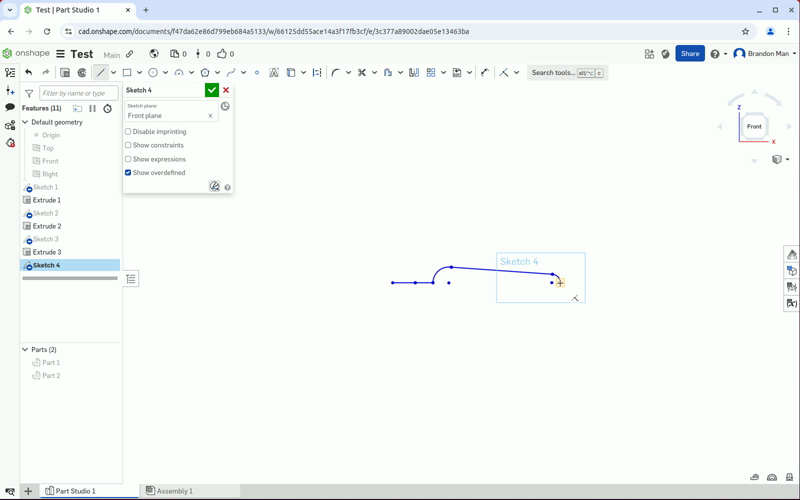
scroll(6)
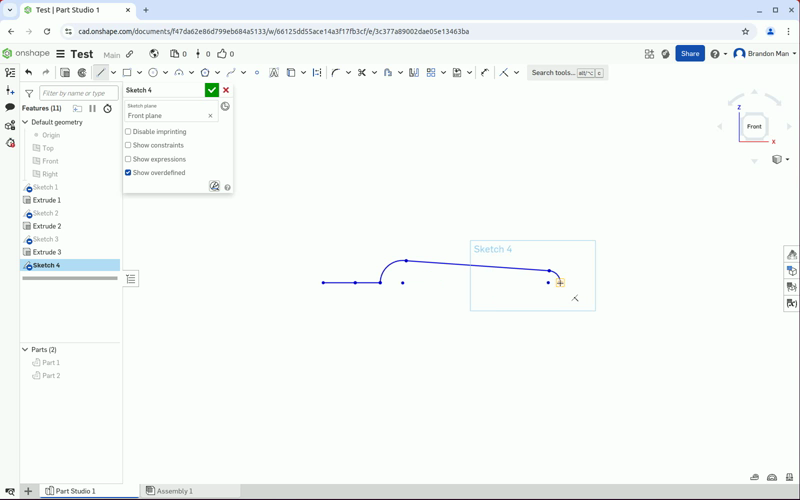
scroll(6)
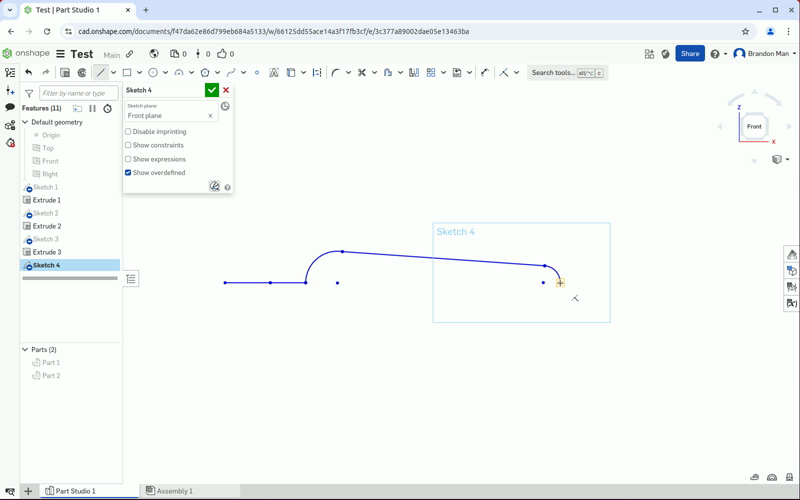
scroll(6)
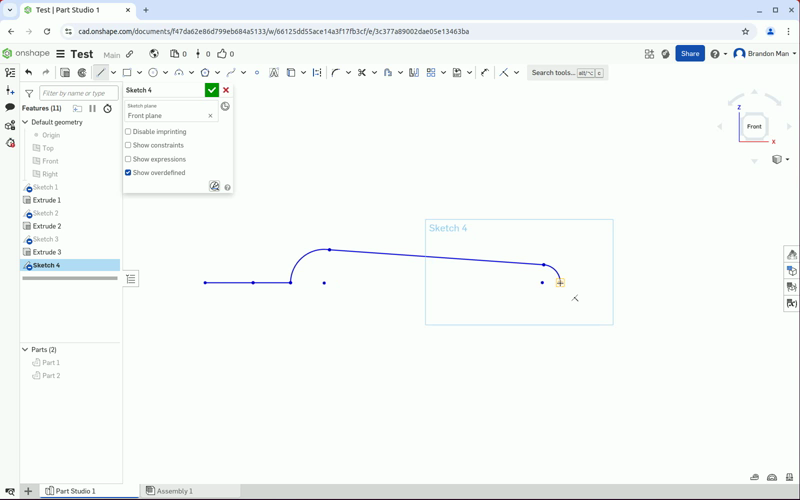
scroll(6)
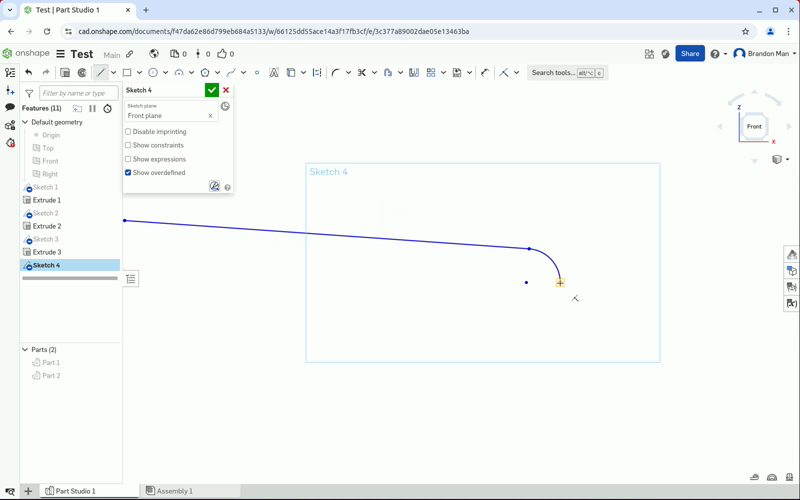
scroll(6)
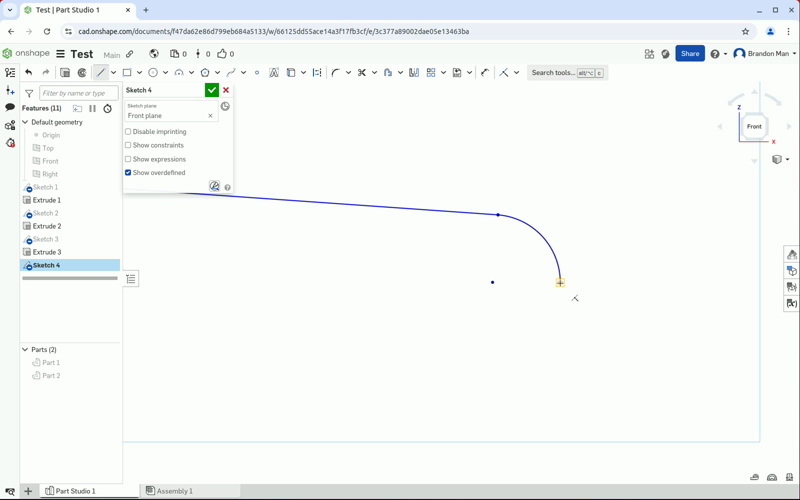
click(560, 282)
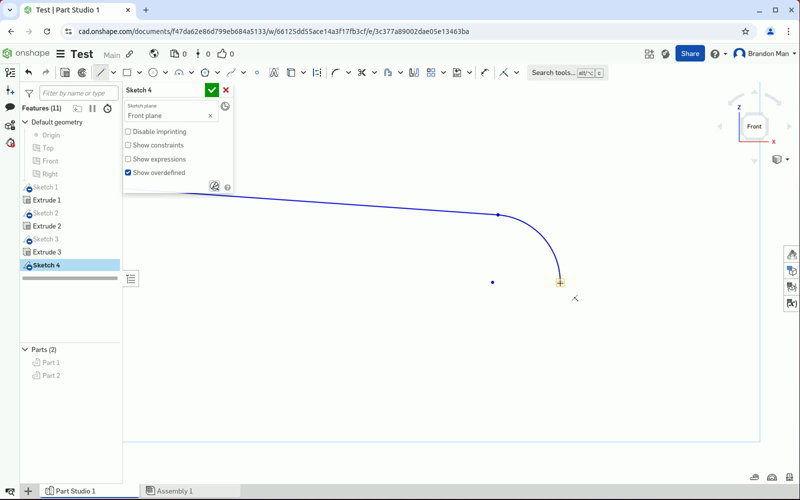
scroll(-6)
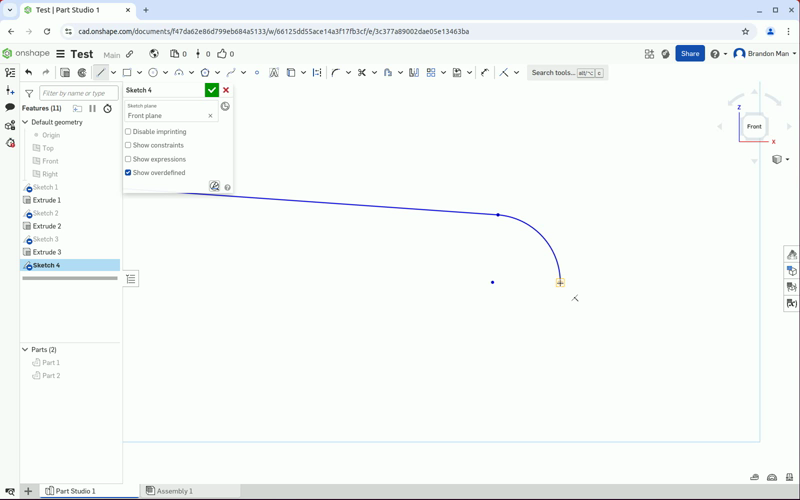
scroll(-6)
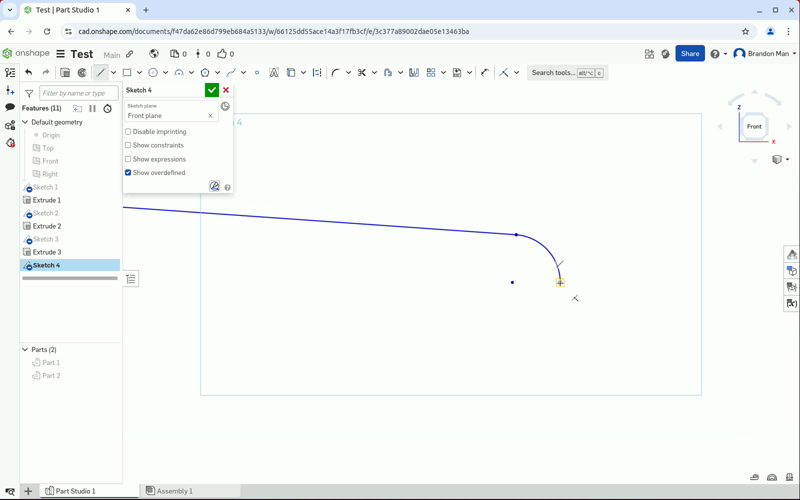
scroll(-6)
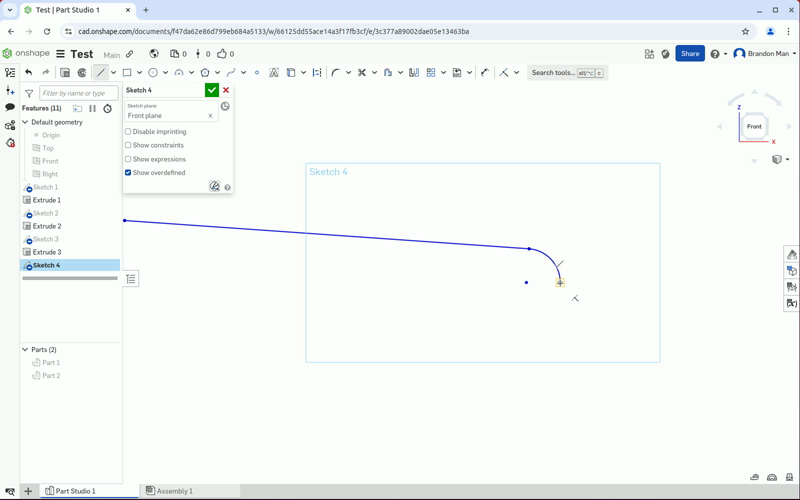
scroll(-6)
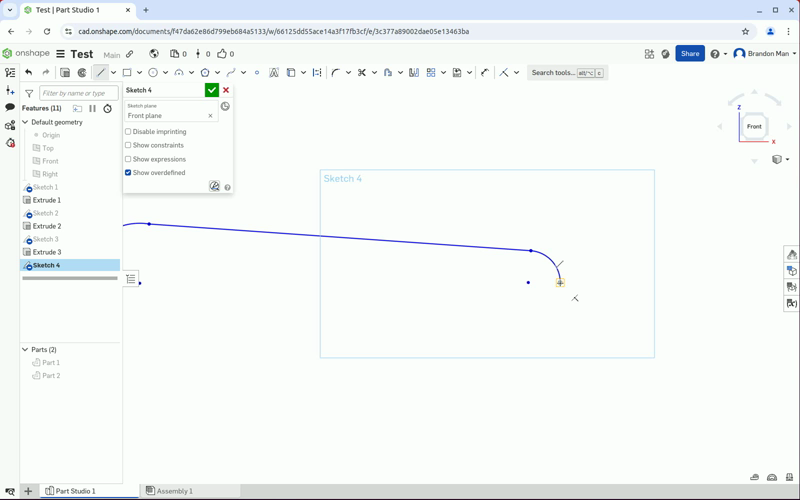
scroll(-6)
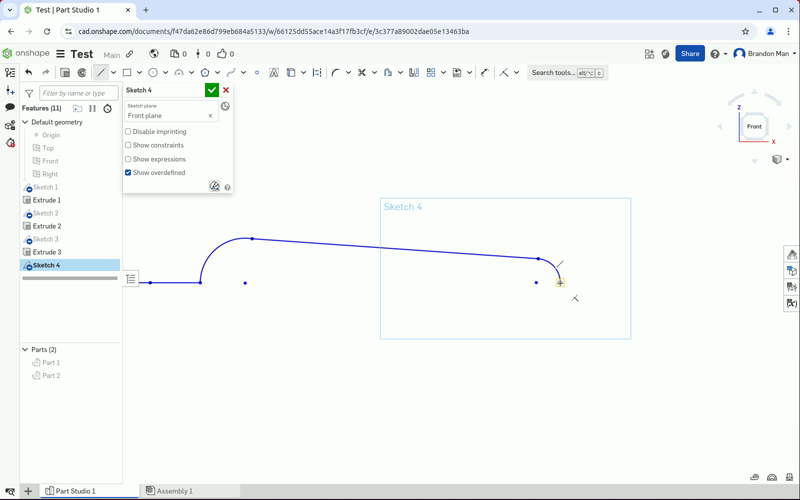
scroll(-6)
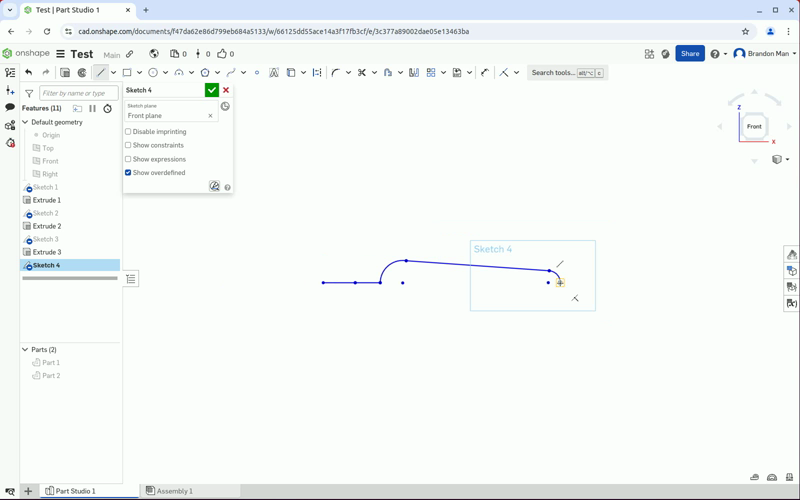
scroll(-6)
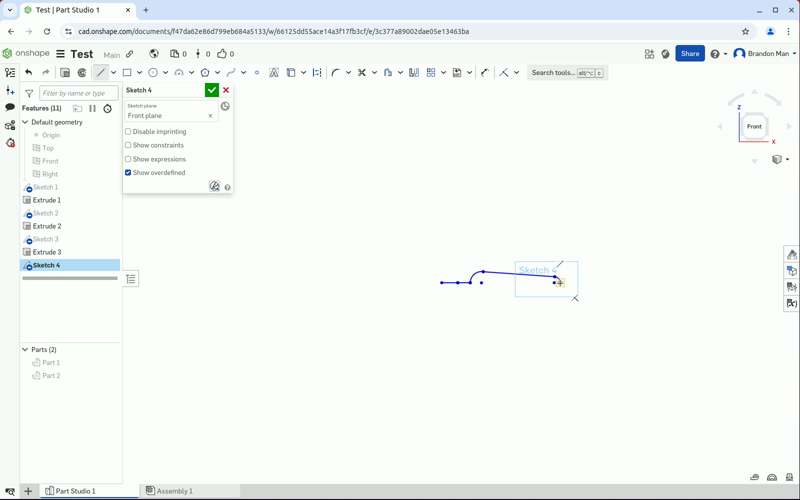
key_down(shift)
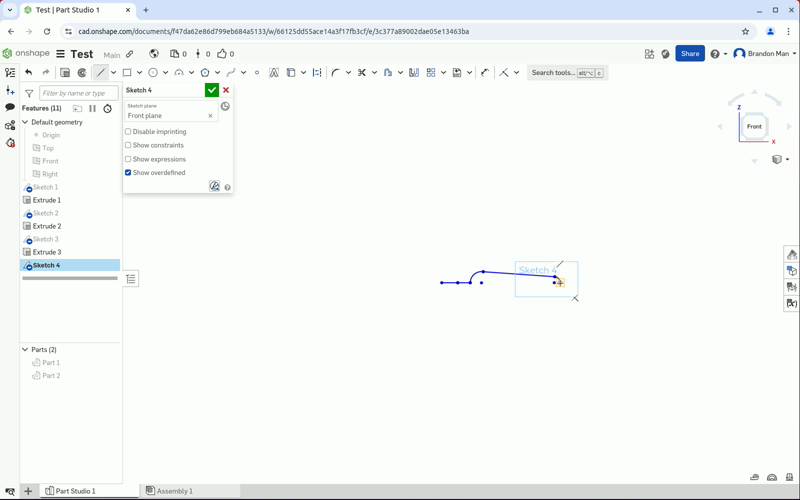
mouse_move(589, 282)
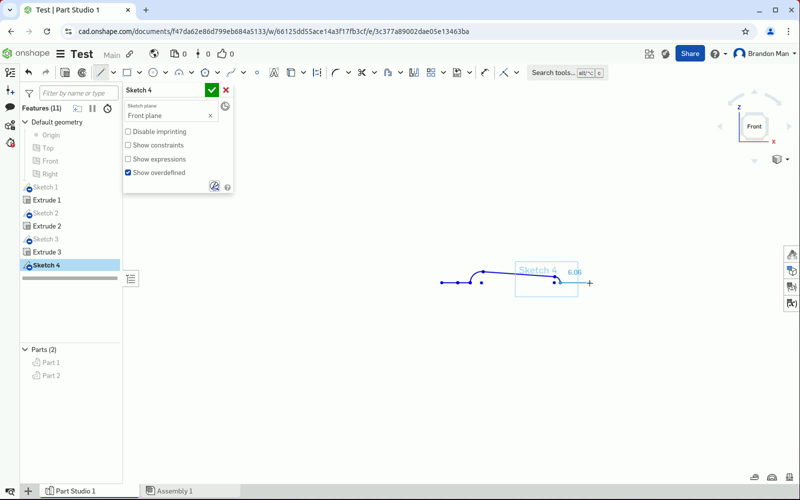
mouse_move(563, 282)
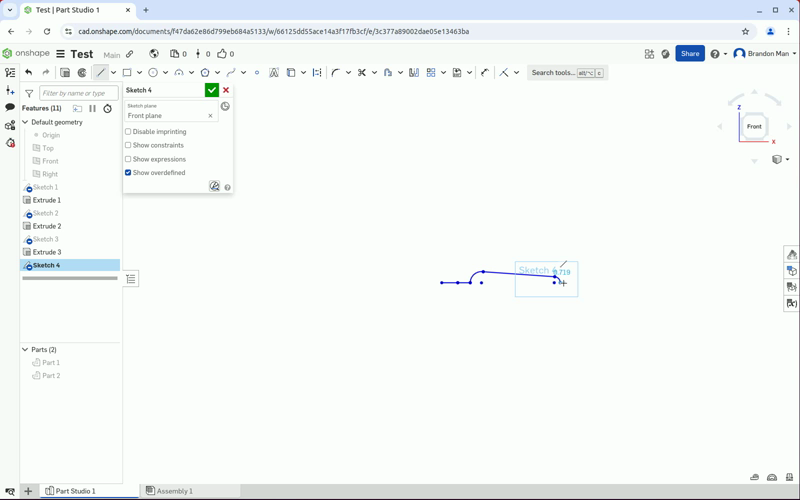
scroll(6)
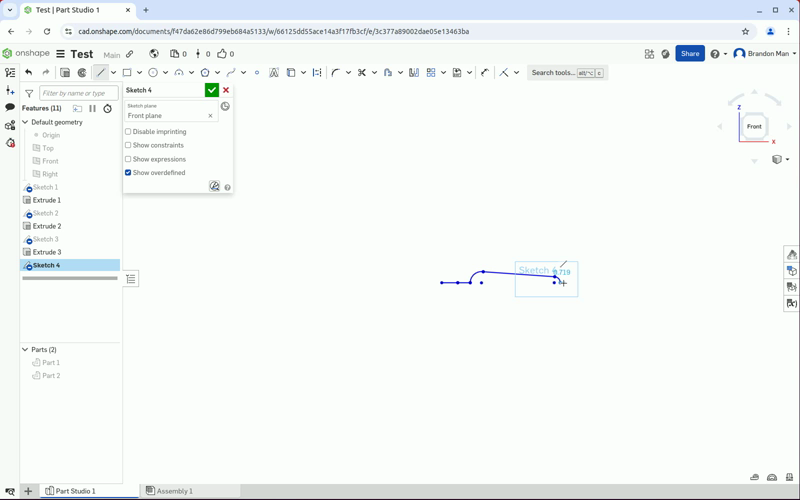
scroll(6)
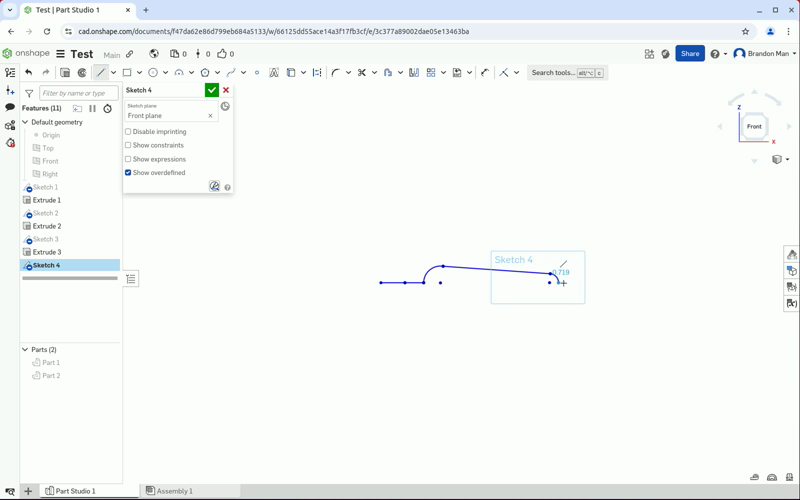
scroll(6)
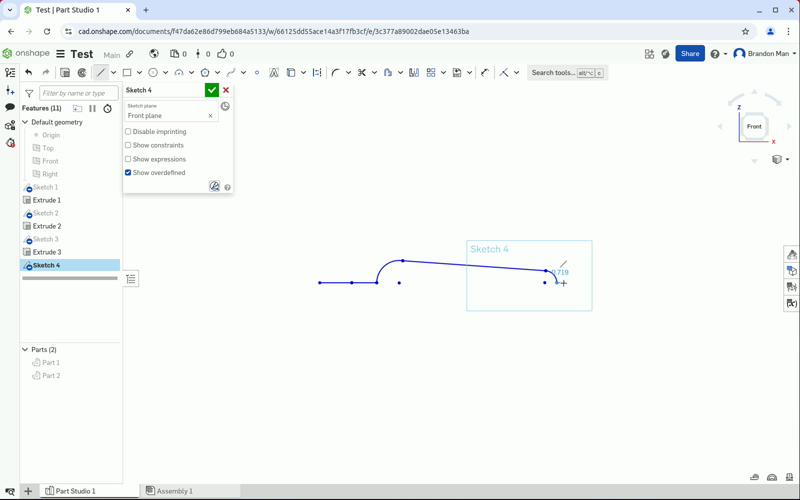
scroll(6)
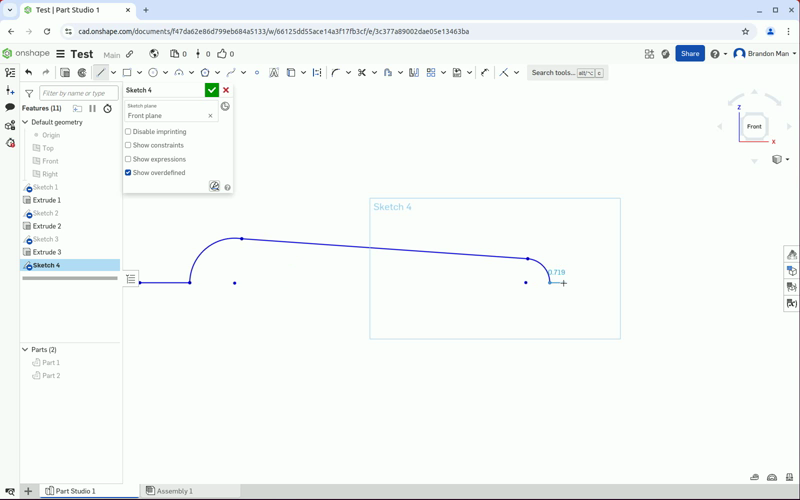
scroll(6)
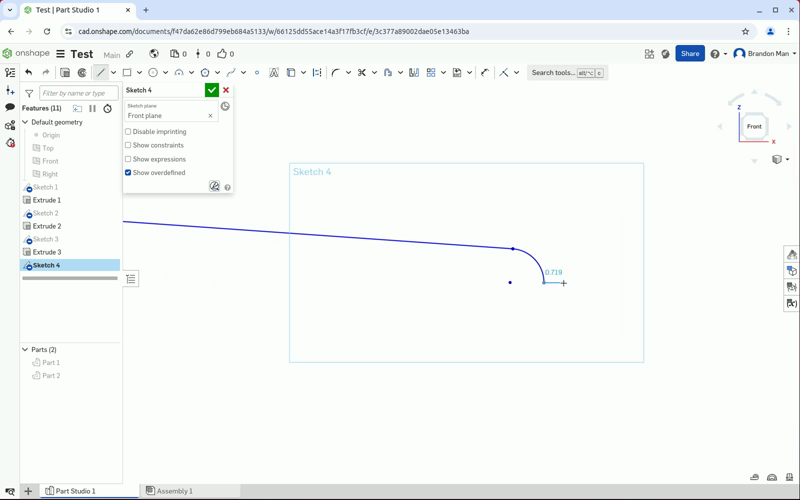
scroll(6)
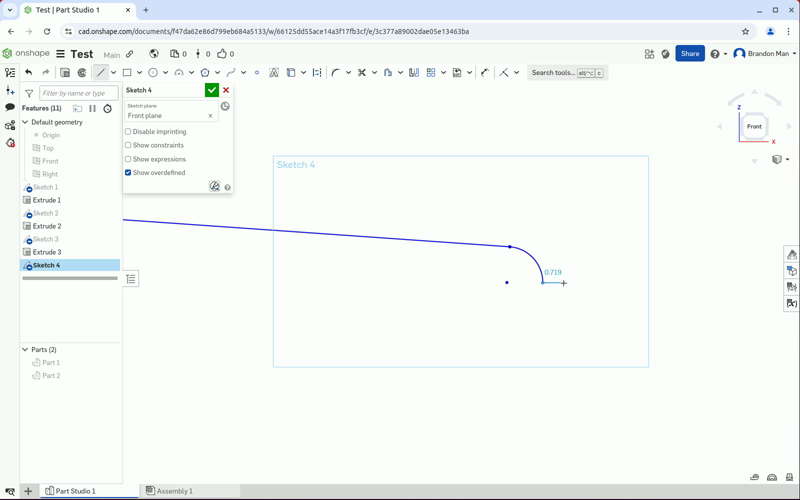
scroll(6)
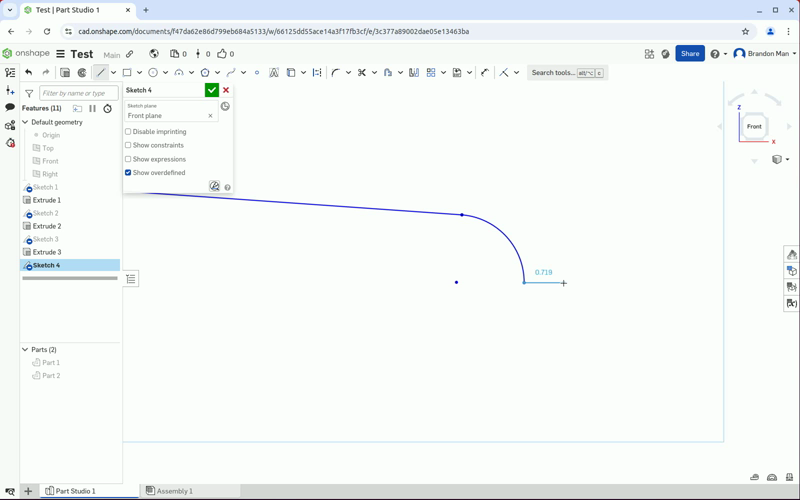
click(563, 282)
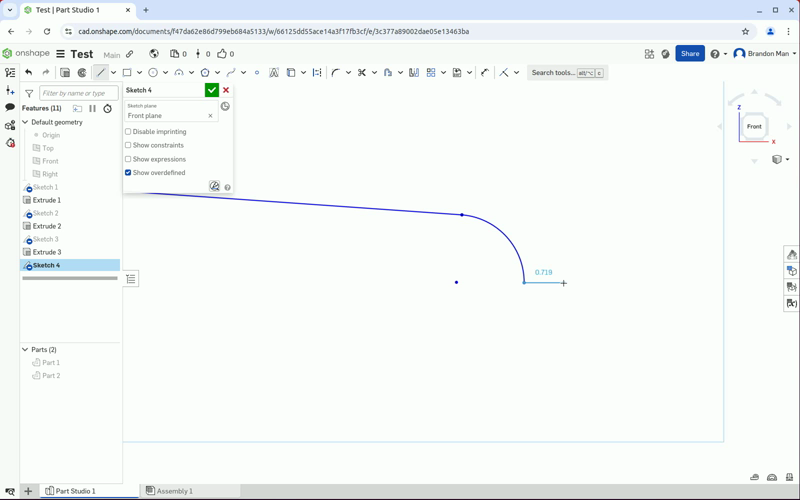
scroll(-6)
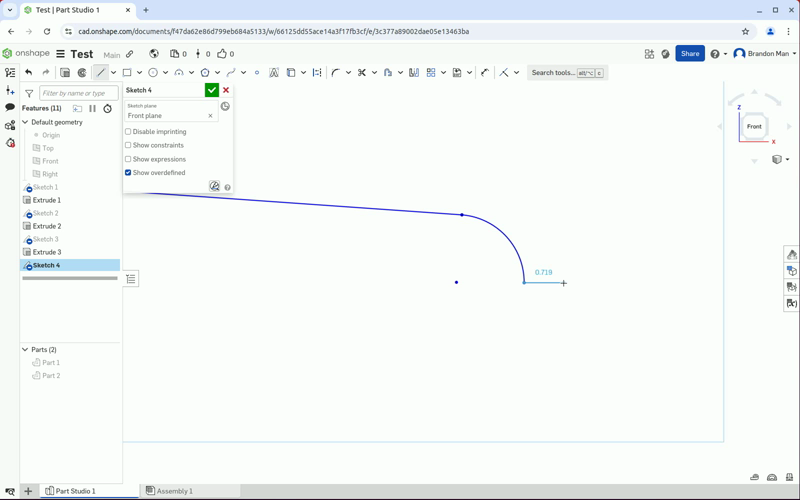
scroll(-6)
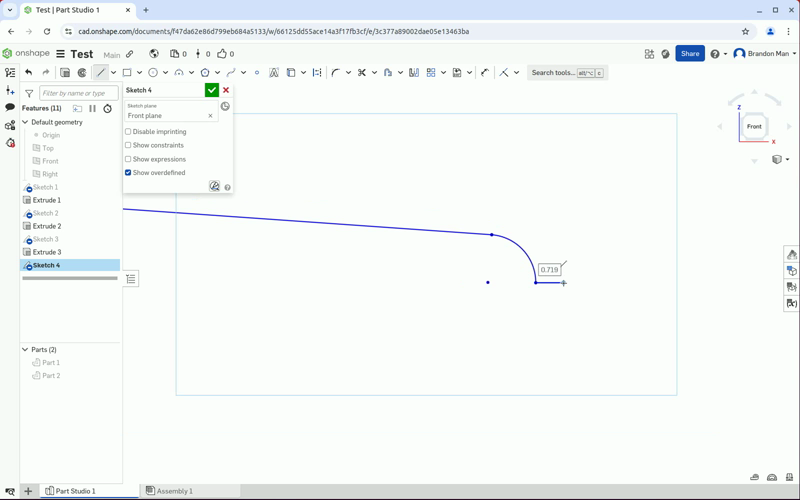
scroll(-6)
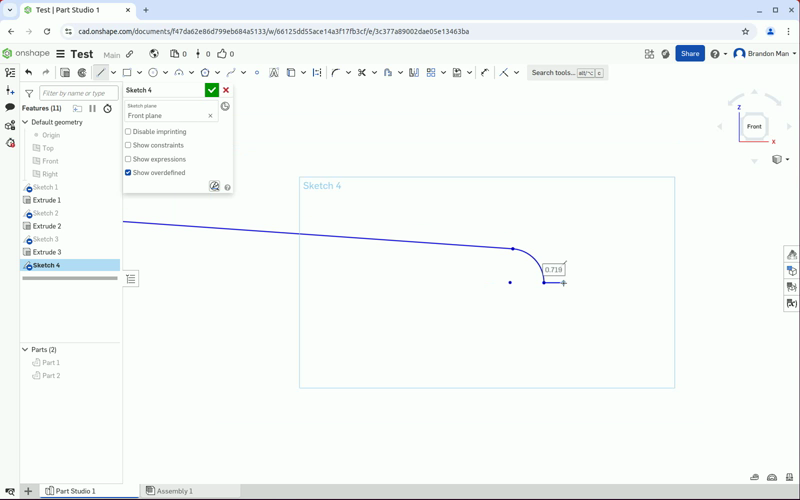
scroll(-6)
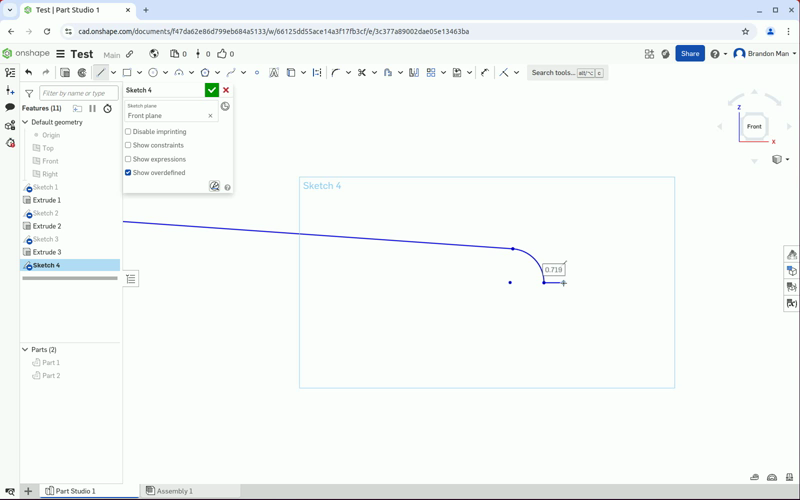
scroll(-6)
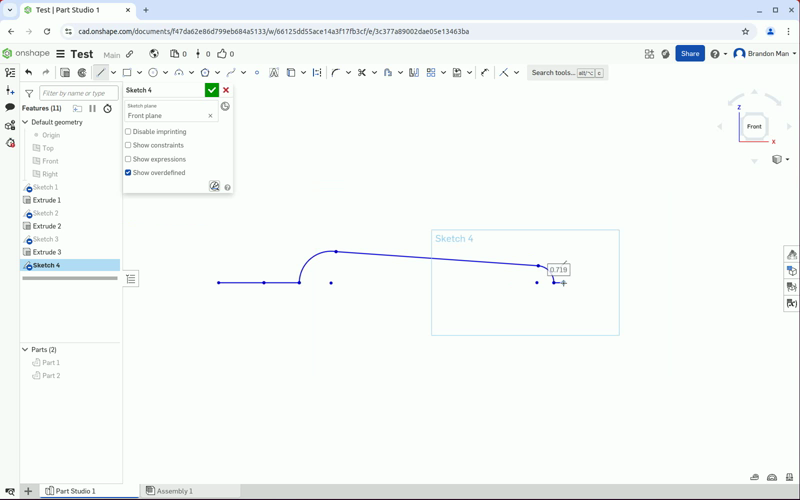
scroll(-6)
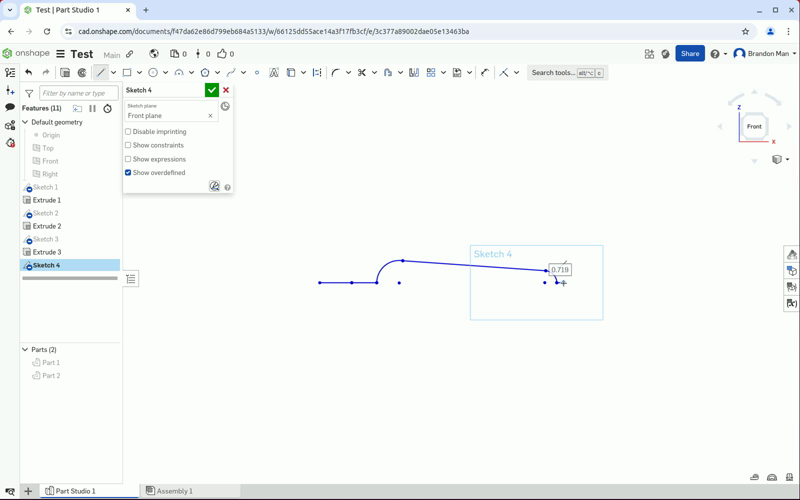
scroll(-6)
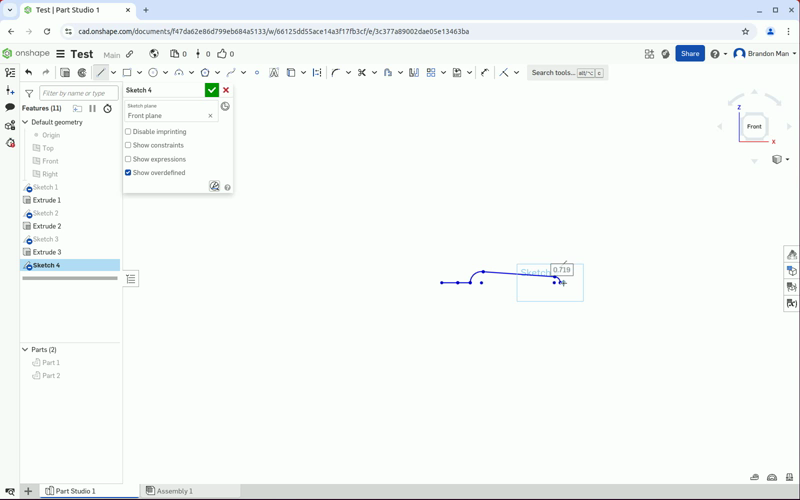
key_up(shift)
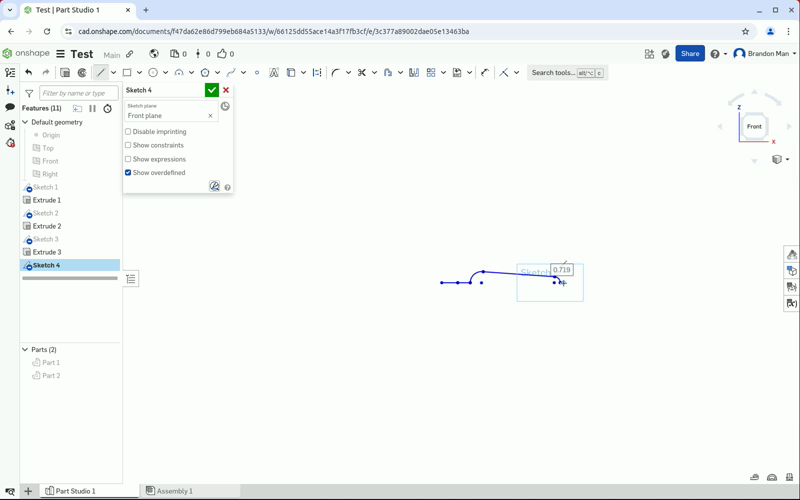
key(esc)
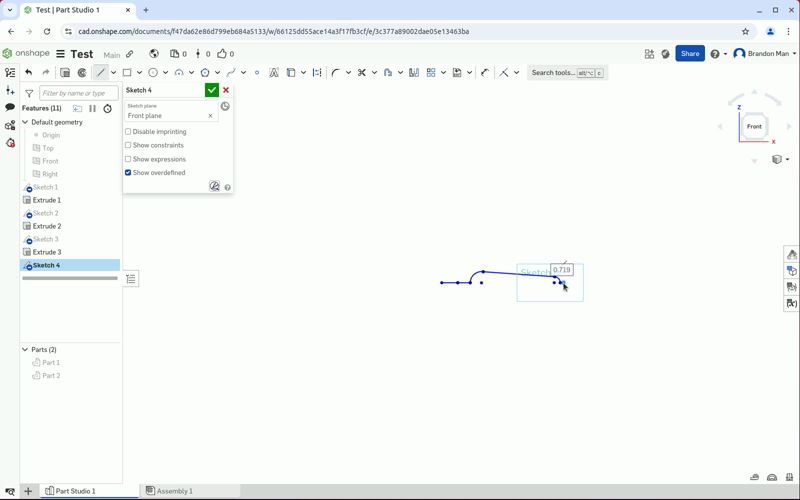
key(a)
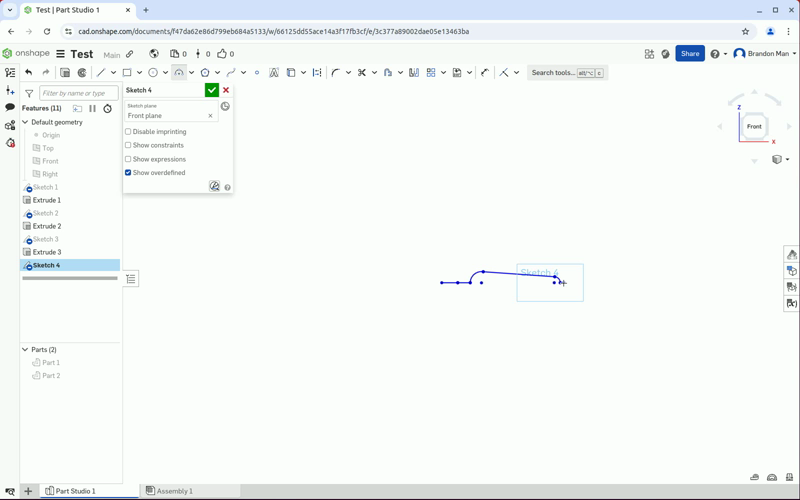
mouse_move(563, 282)
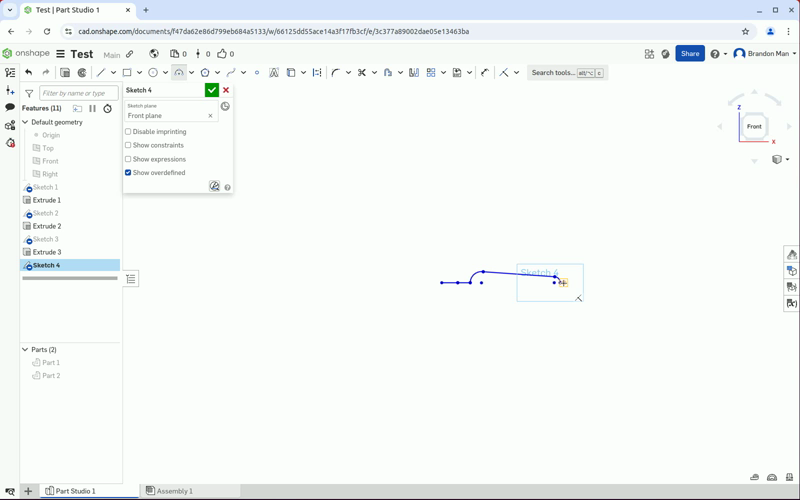
scroll(6)
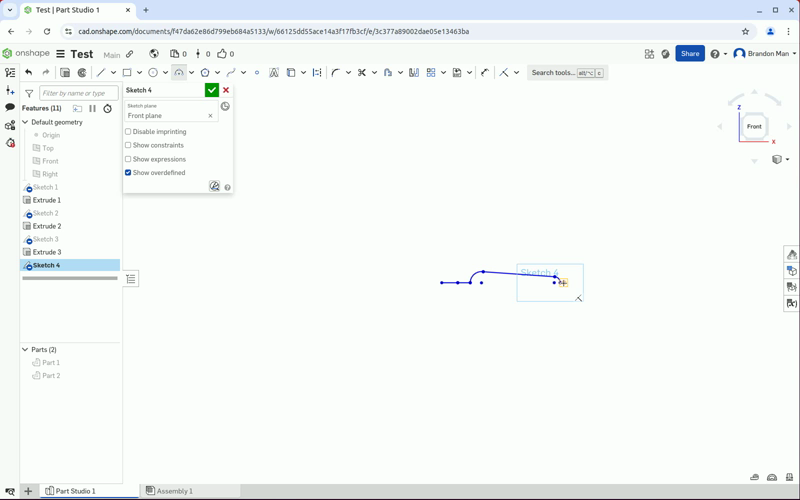
scroll(6)
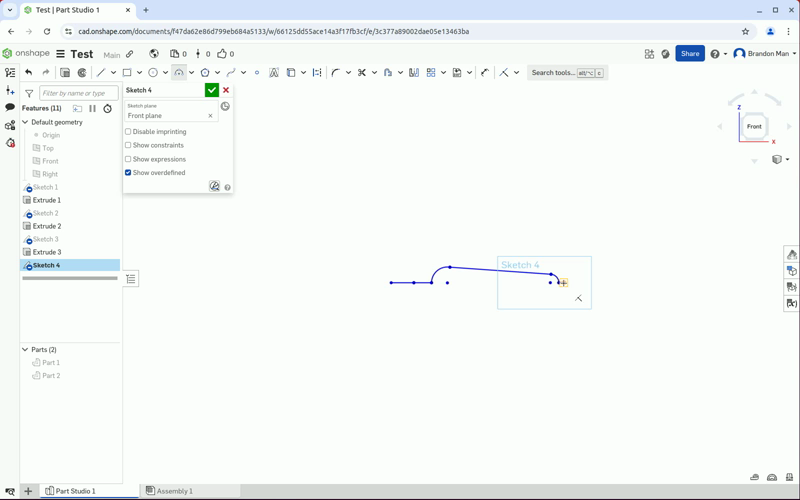
scroll(6)
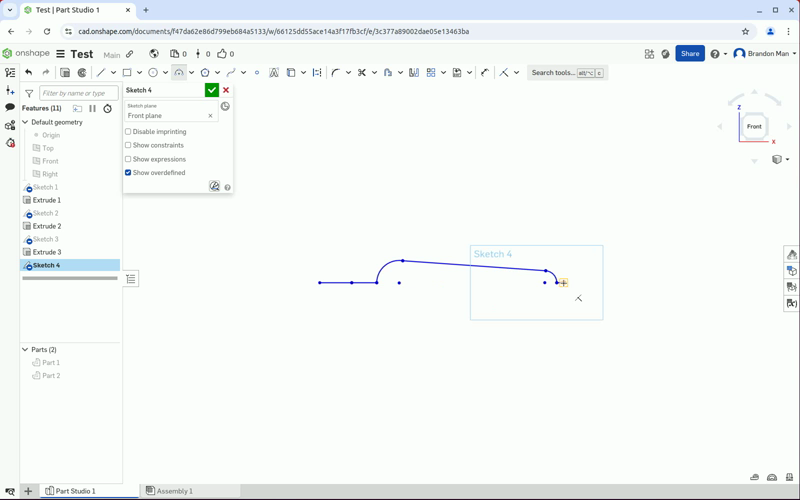
scroll(6)
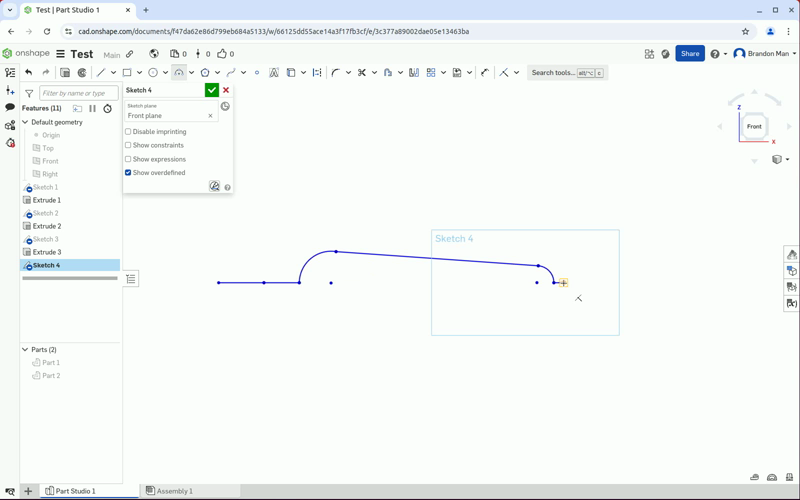
scroll(6)
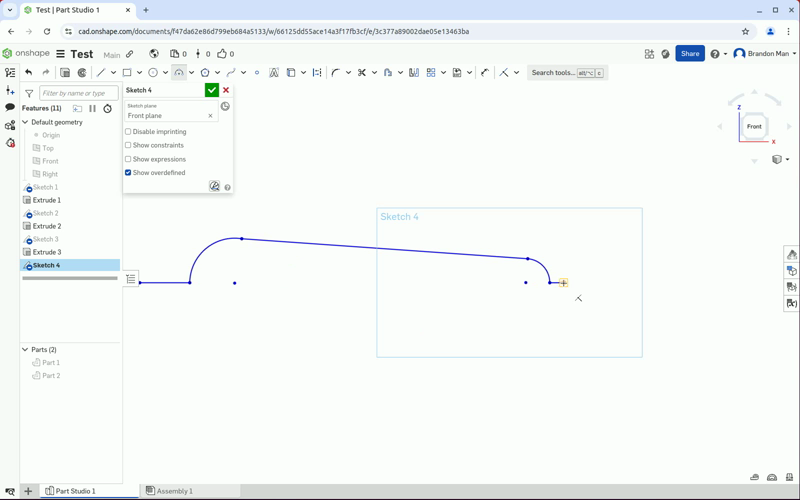
scroll(6)
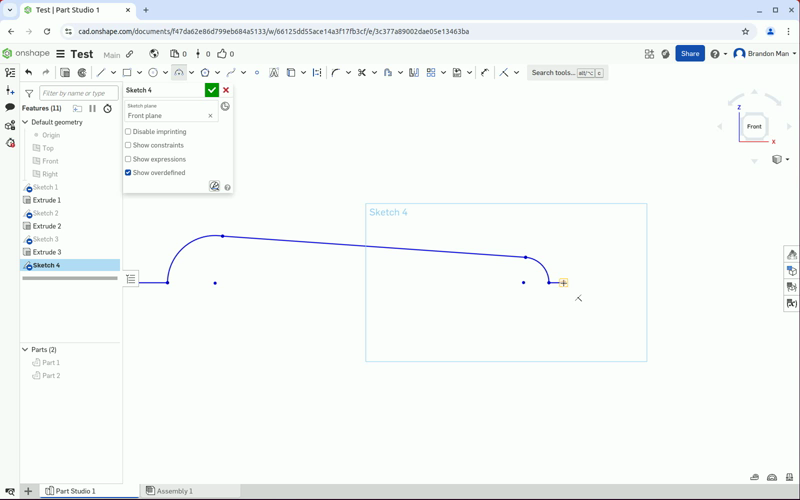
scroll(6)
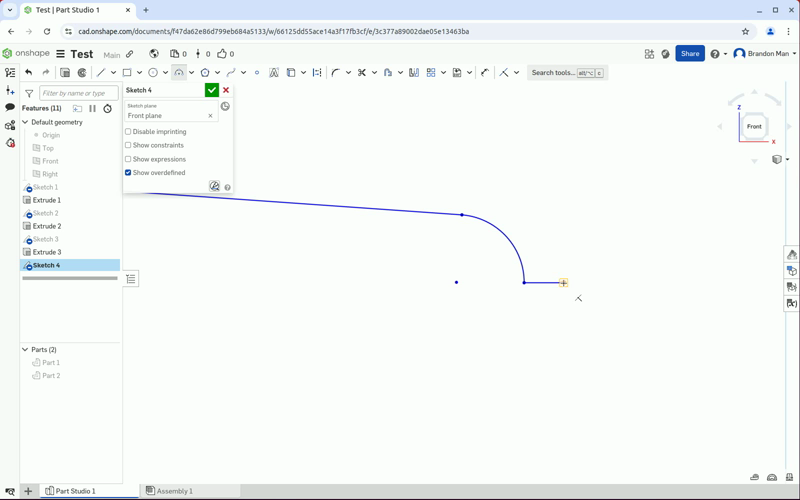
click(563, 282)
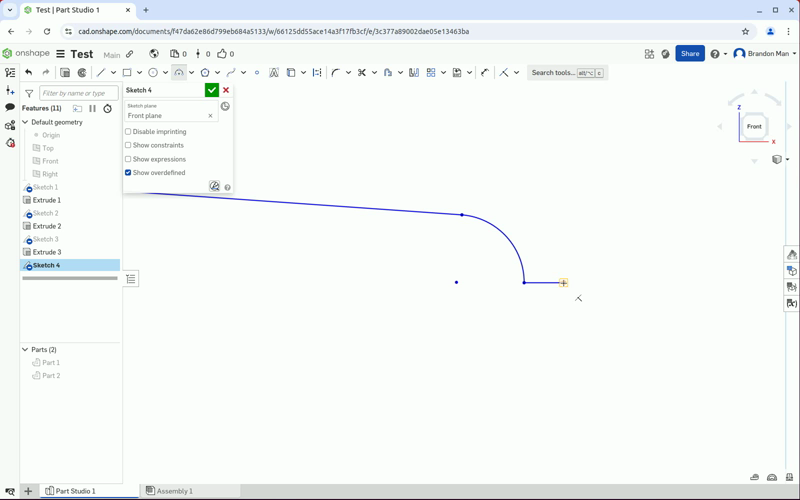
scroll(-6)
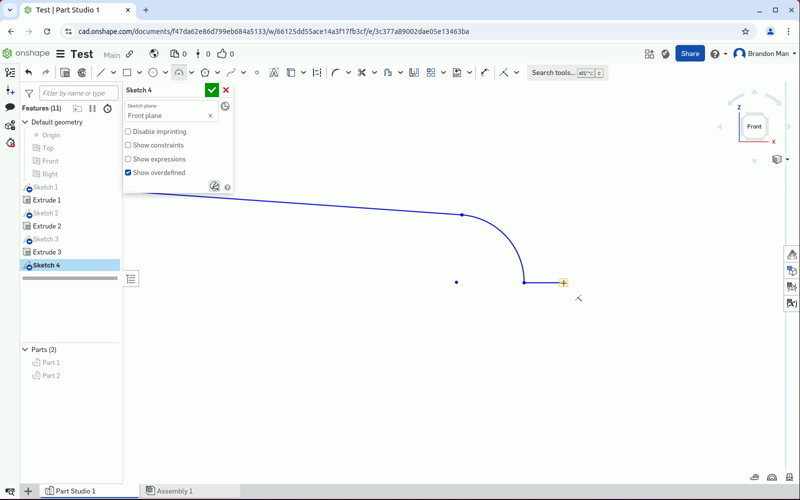
scroll(-6)
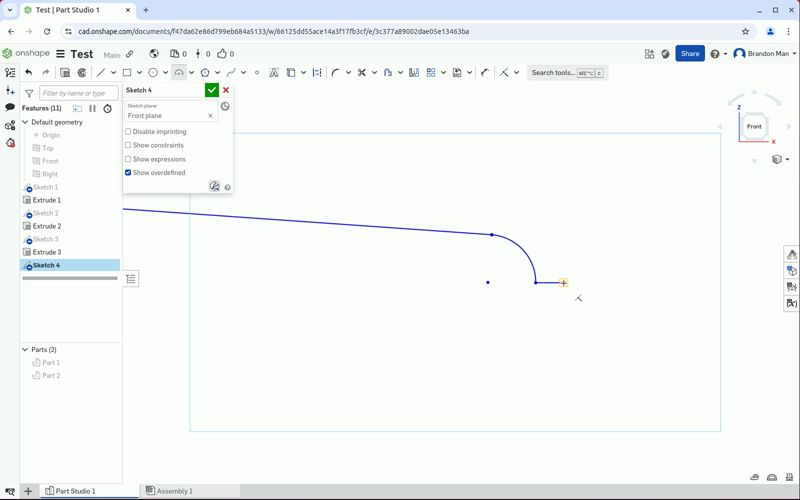
scroll(-6)
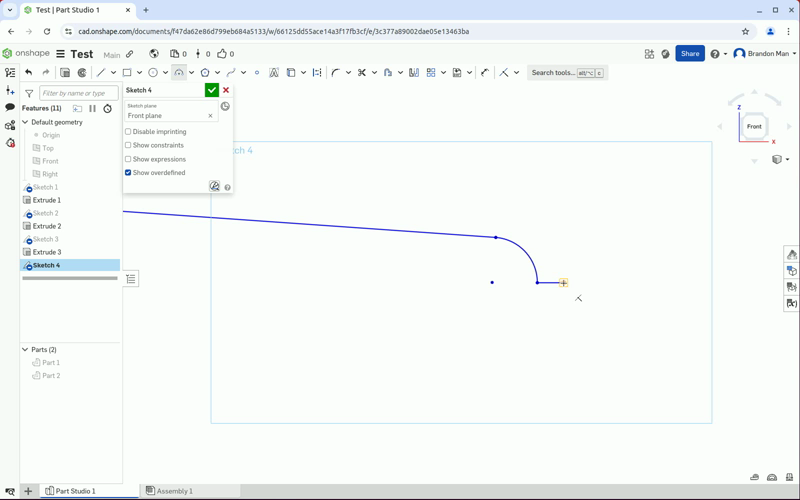
scroll(-6)
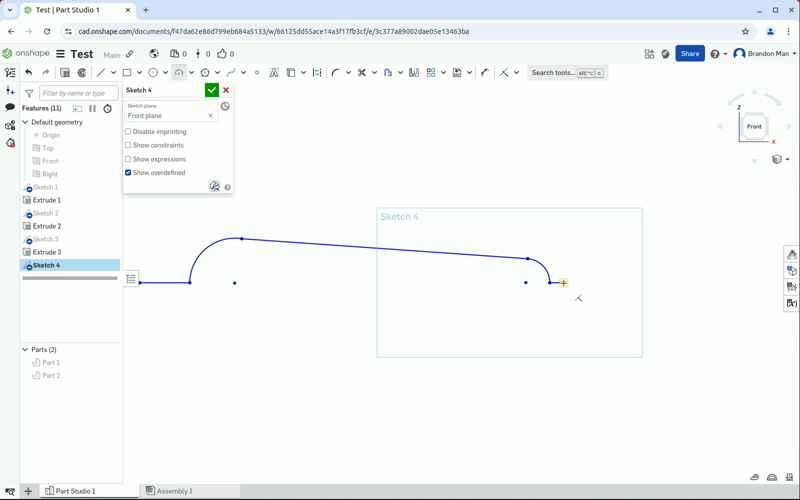
scroll(-6)
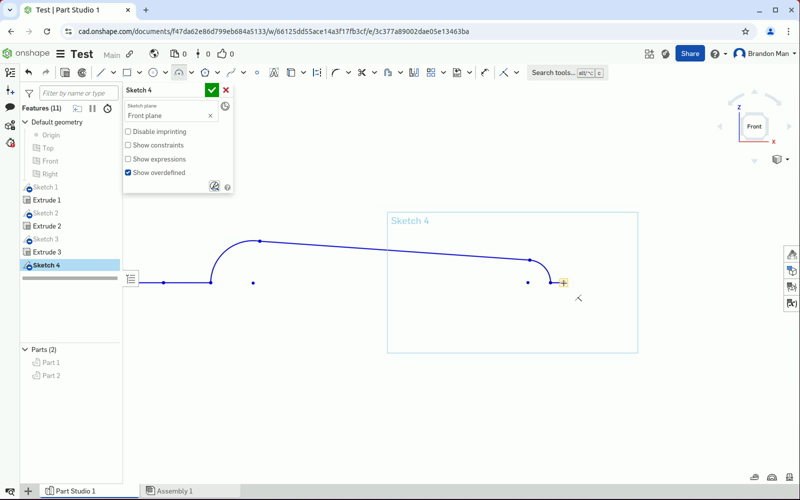
scroll(-6)
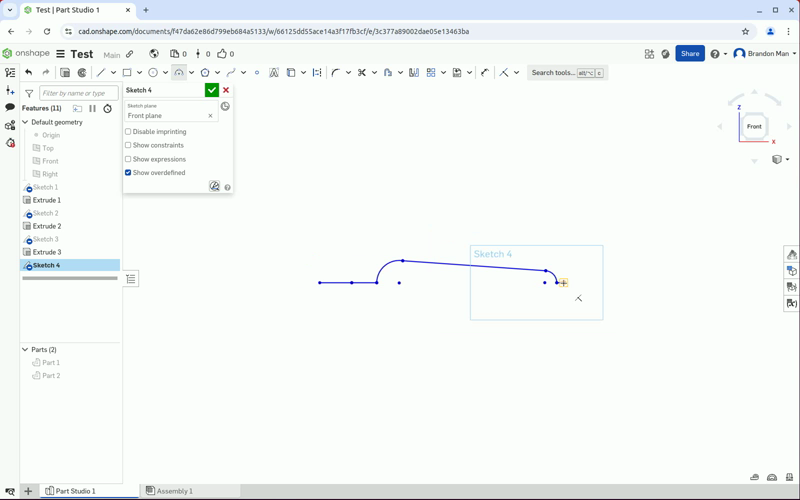
scroll(-6)
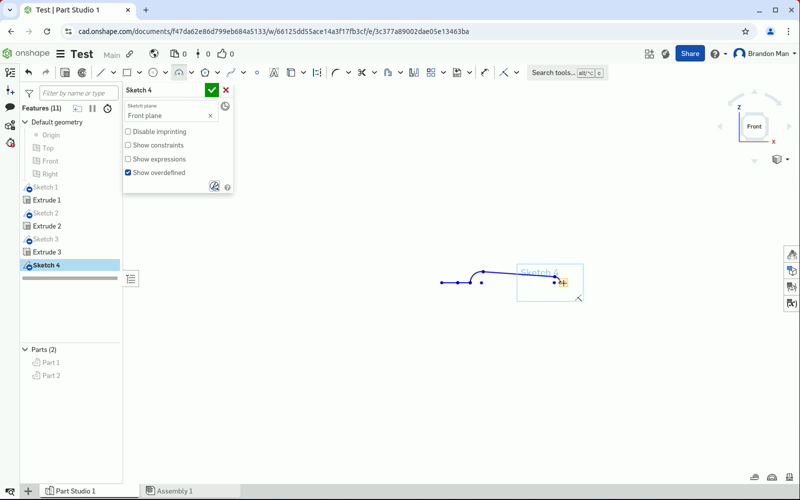
key_down(shift)
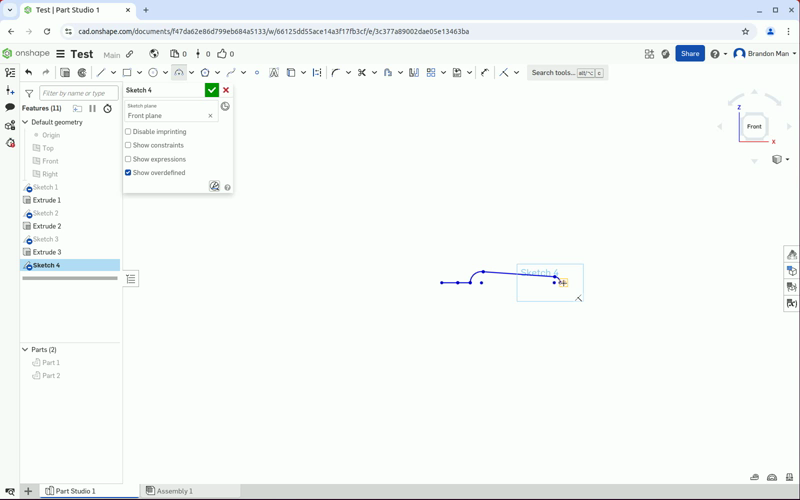
mouse_move(554, 273)
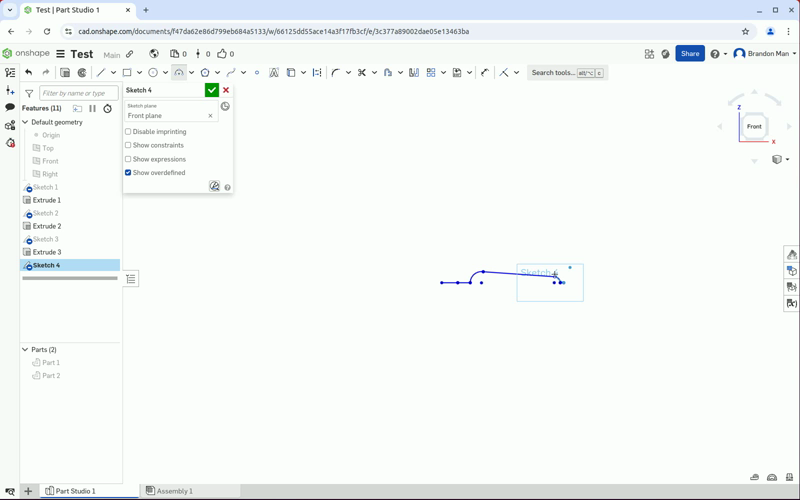
scroll(6)
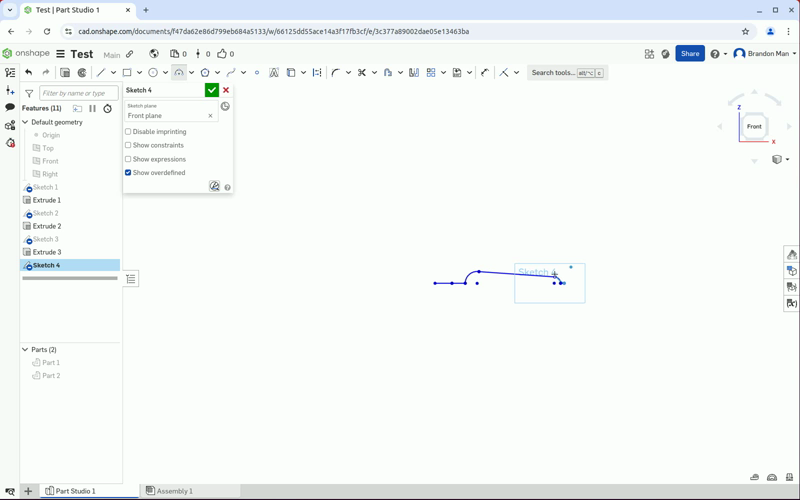
scroll(6)
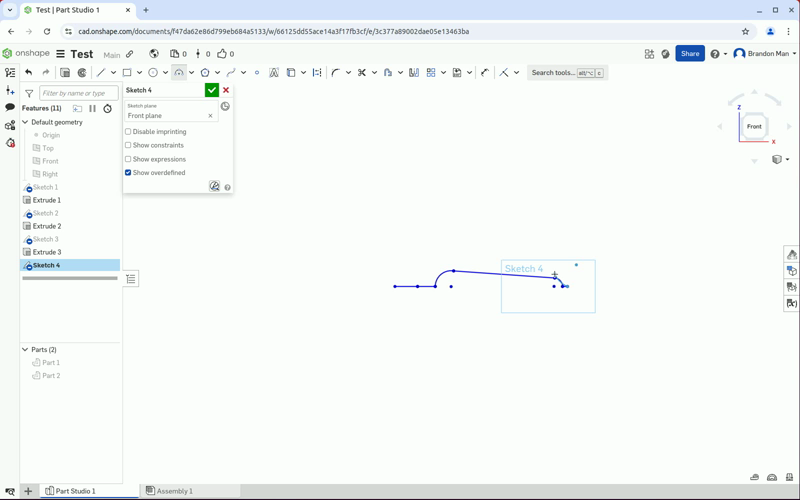
scroll(6)
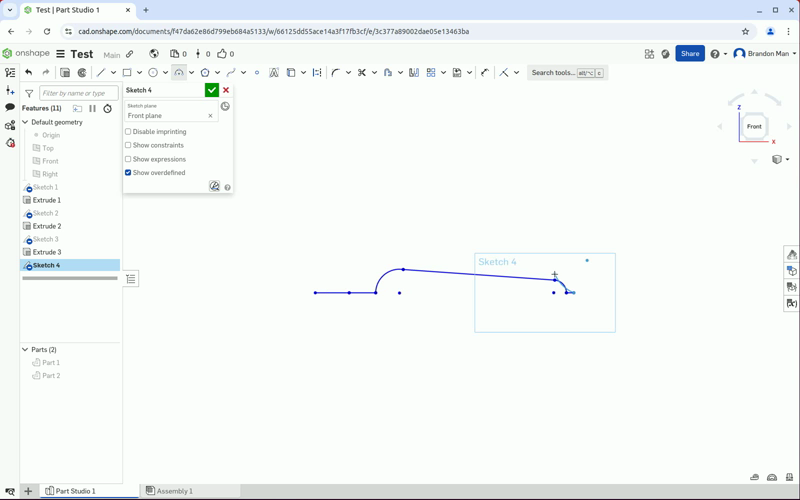
scroll(6)
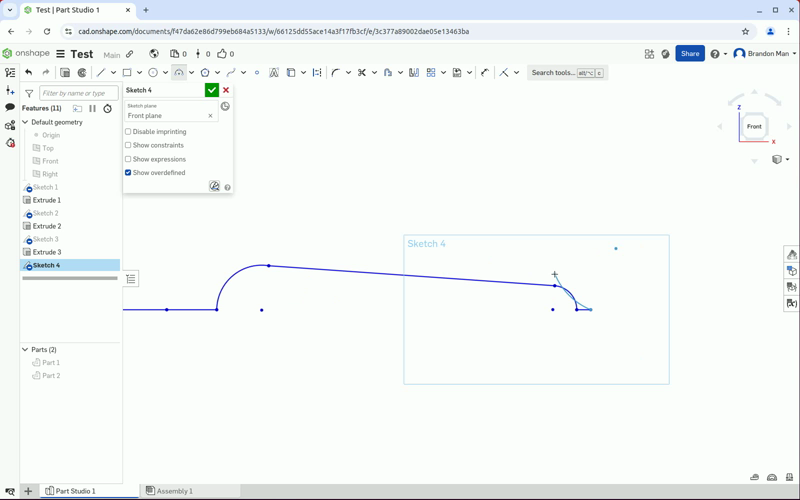
scroll(6)
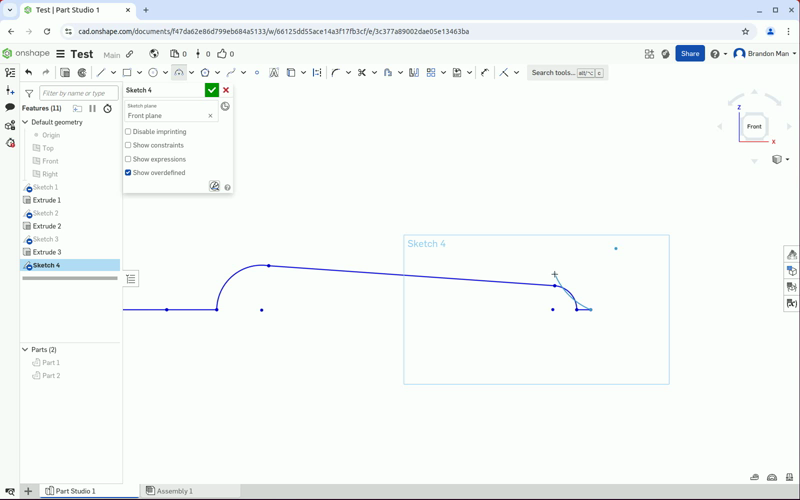
scroll(6)
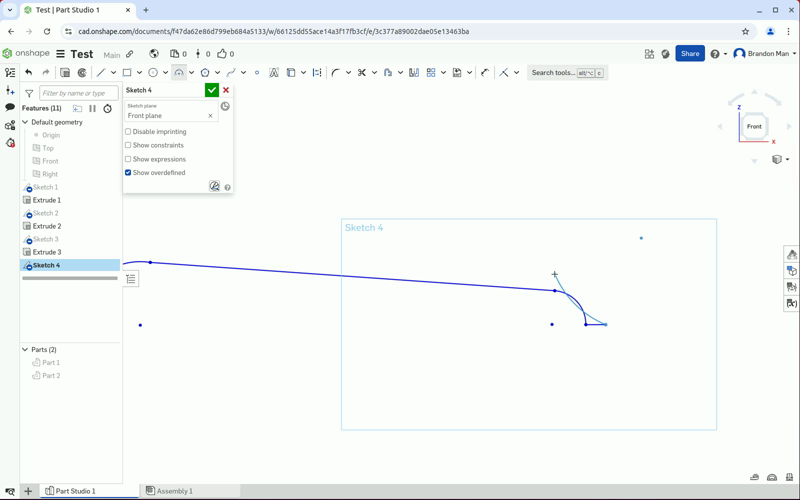
scroll(6)
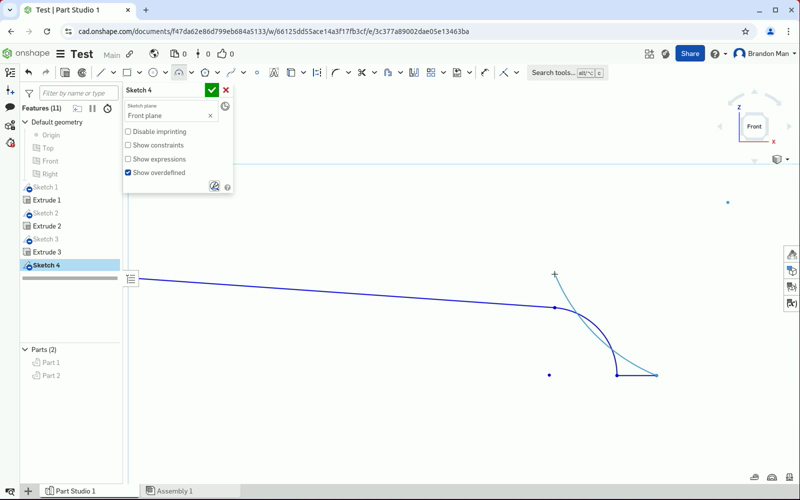
click(554, 273)
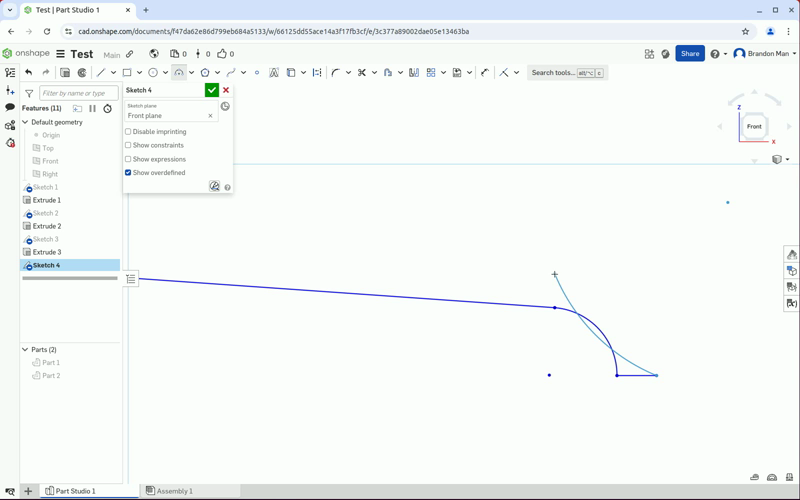
scroll(-6)
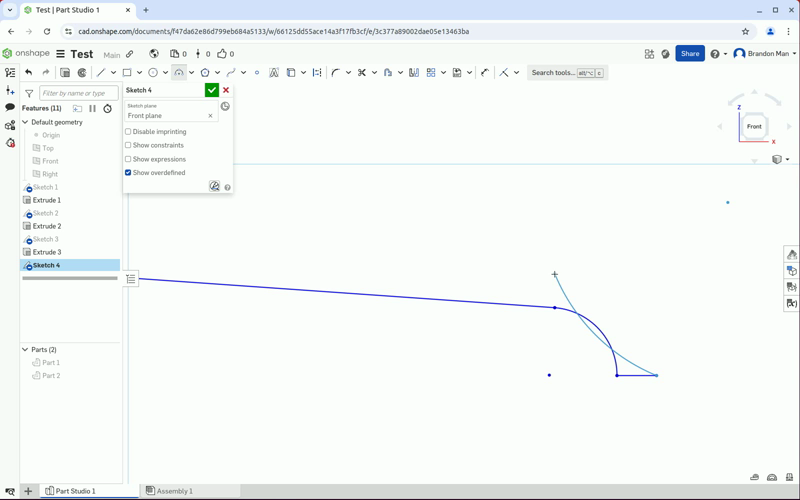
scroll(-6)
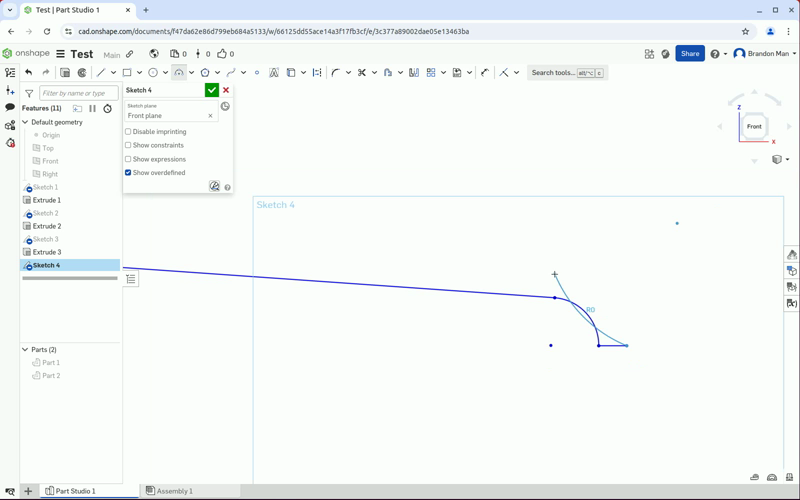
scroll(-6)
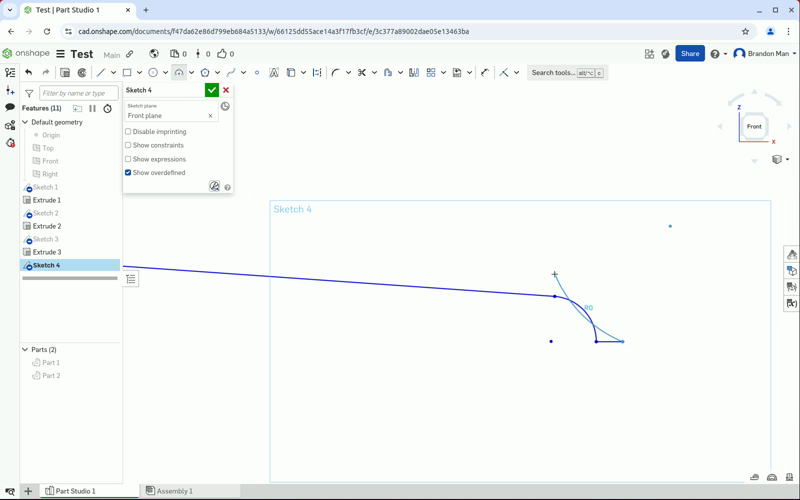
scroll(-6)
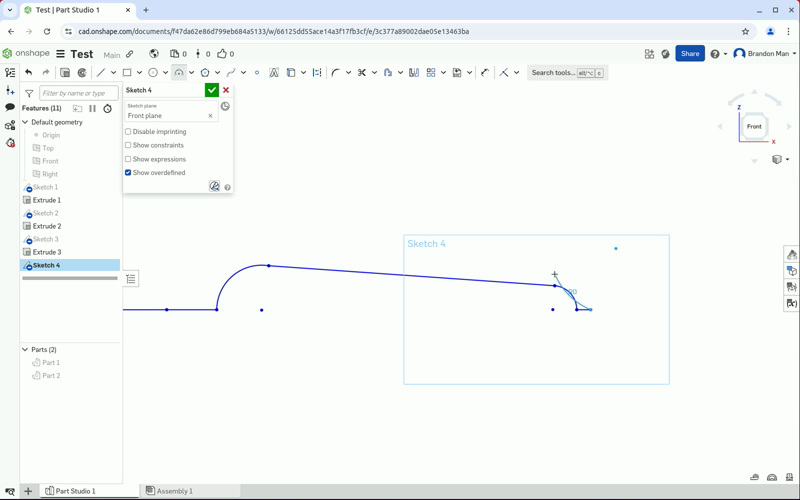
scroll(-6)
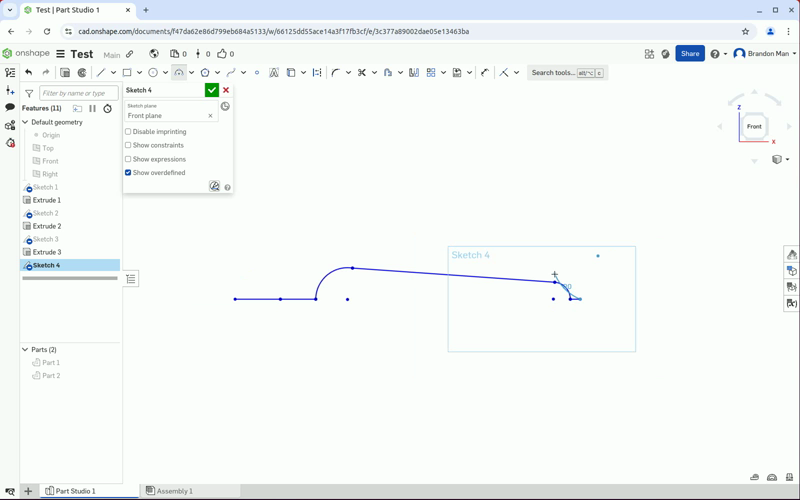
scroll(-6)
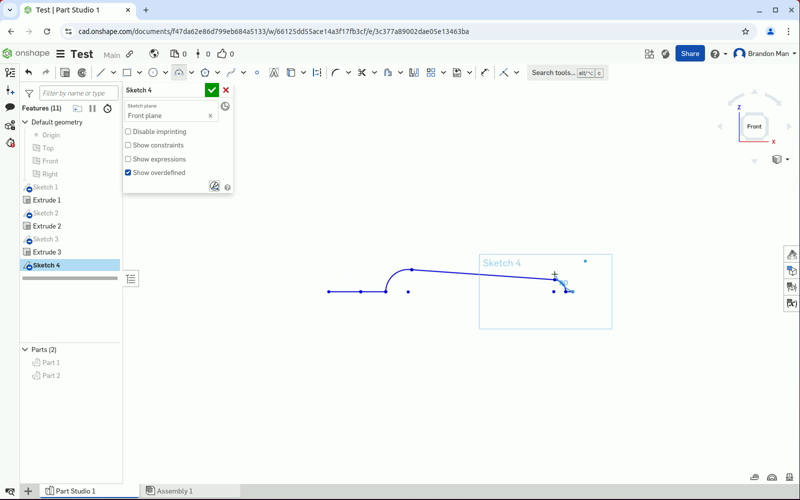
scroll(-6)
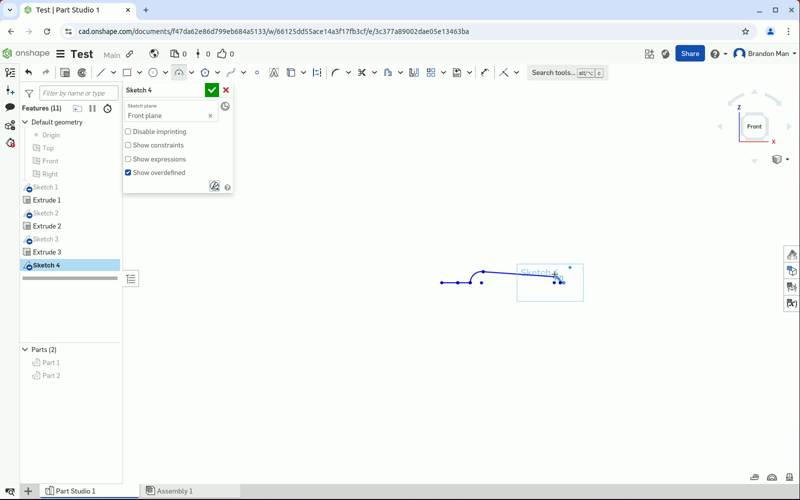
mouse_move(561, 276)
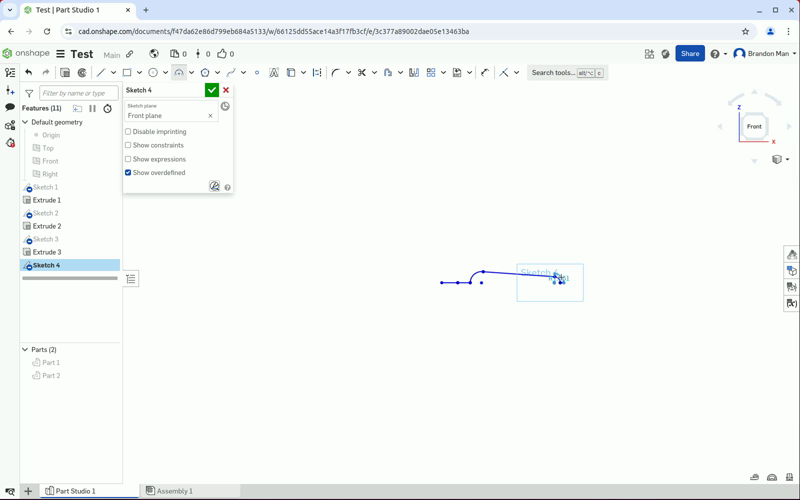
scroll(6)
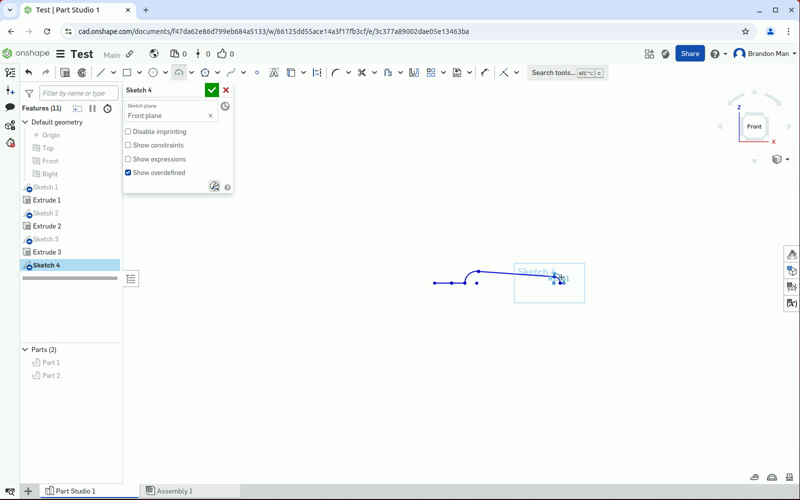
scroll(6)
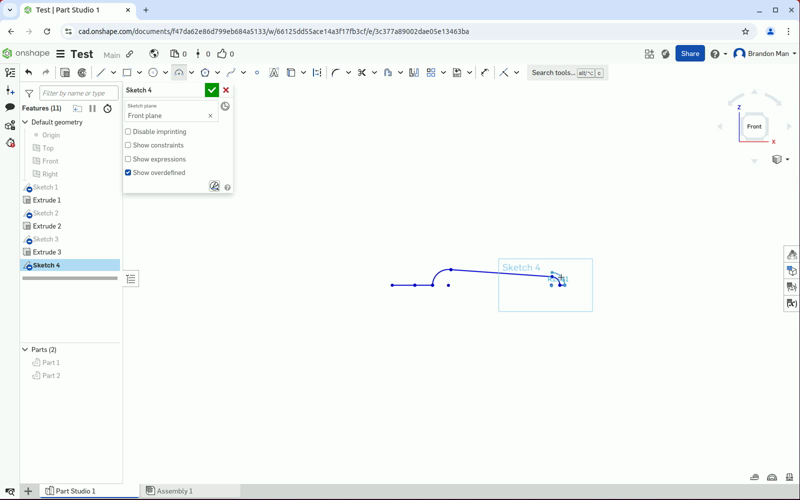
scroll(6)
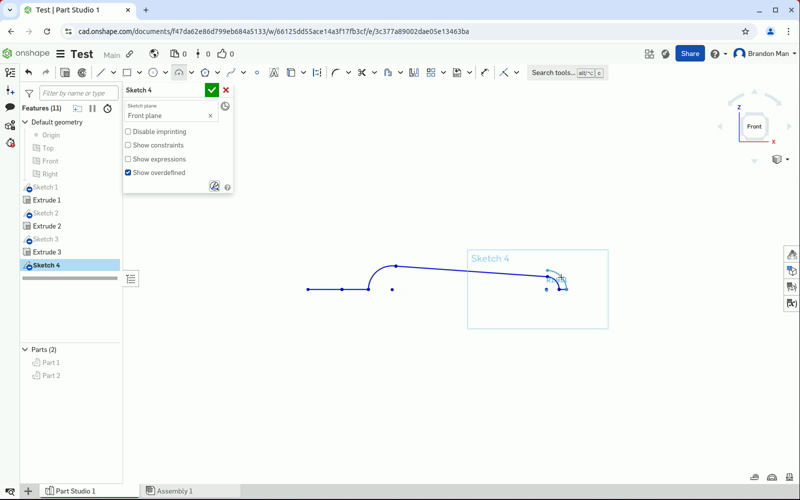
scroll(6)
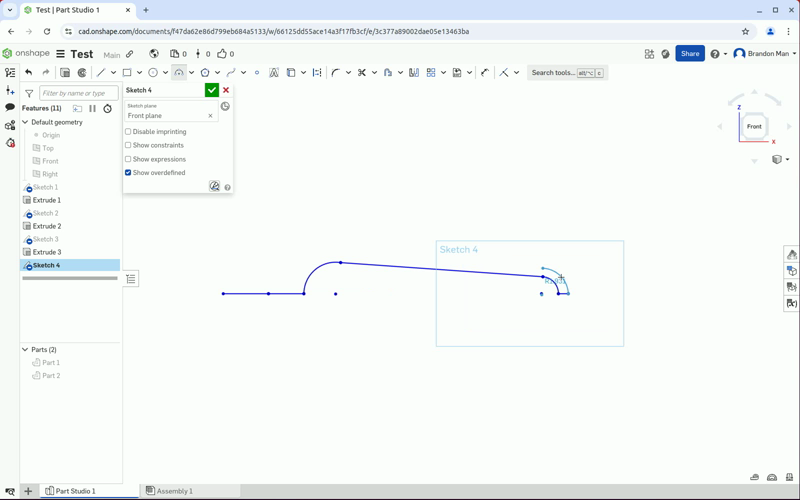
scroll(6)
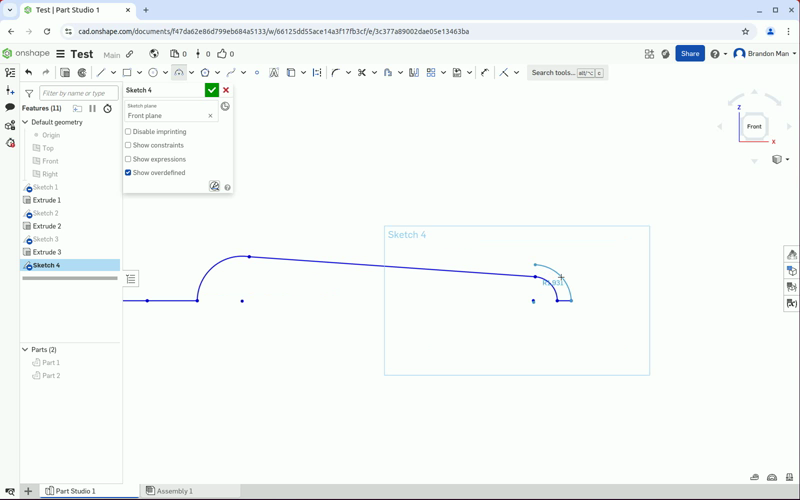
scroll(6)
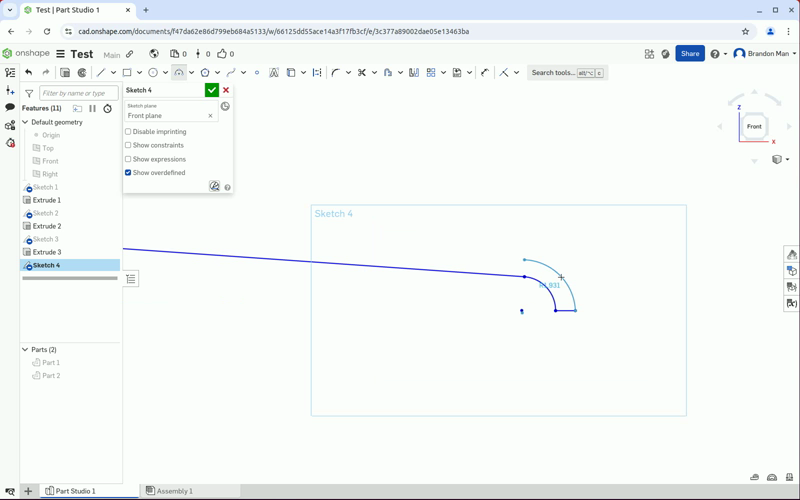
scroll(6)
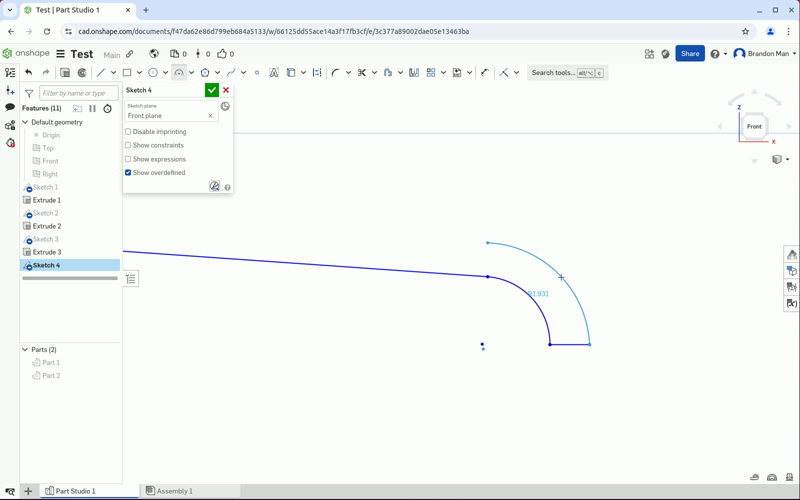
click(561, 276)
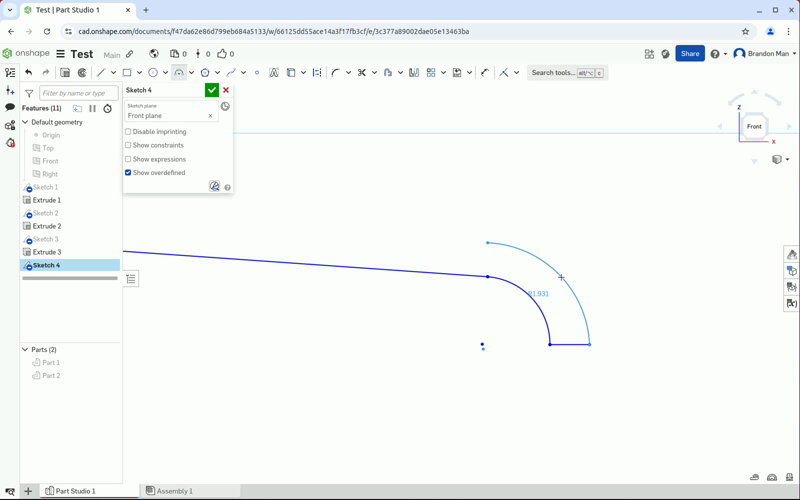
scroll(-6)
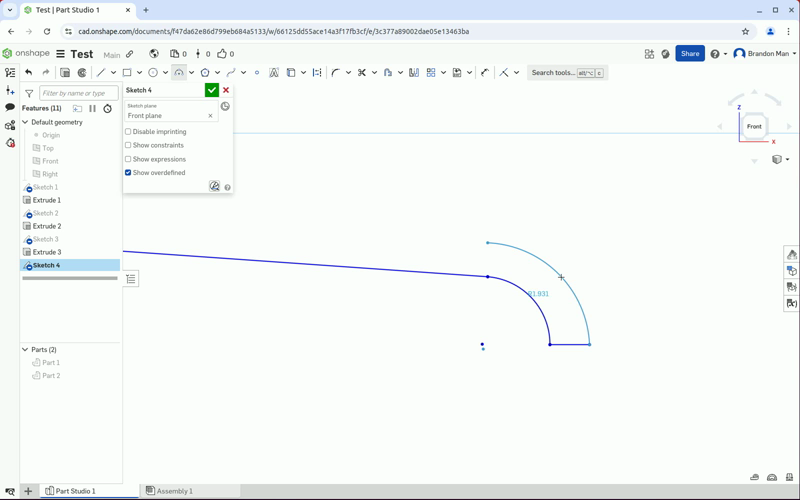
scroll(-6)
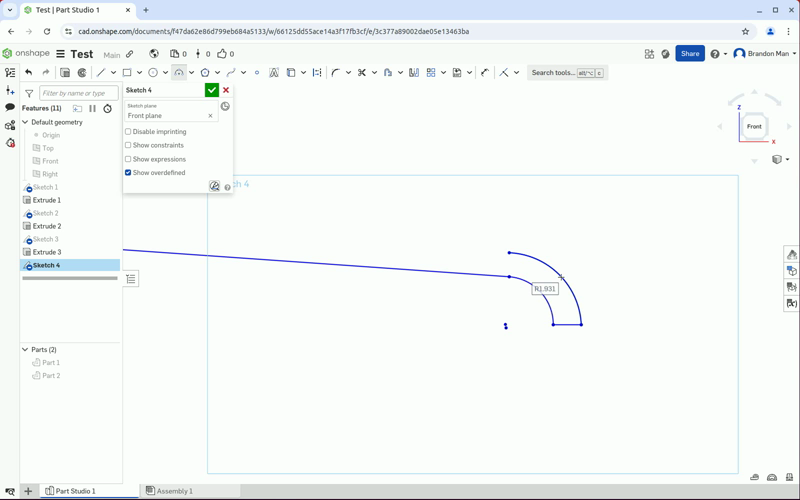
scroll(-6)
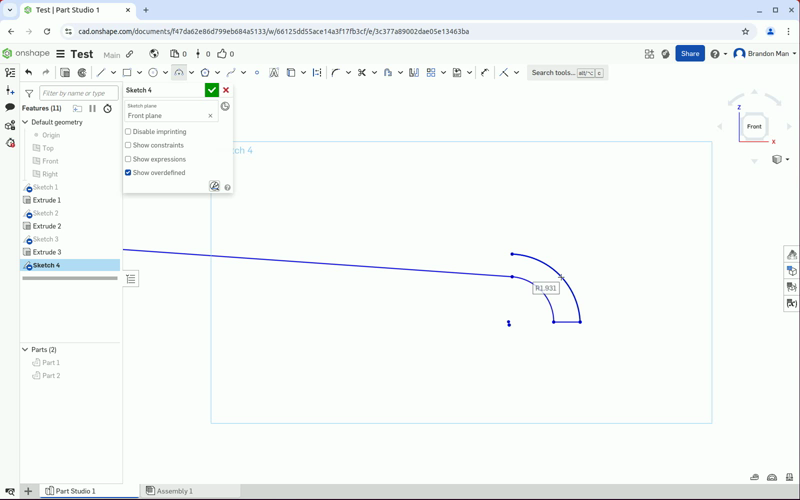
scroll(-6)
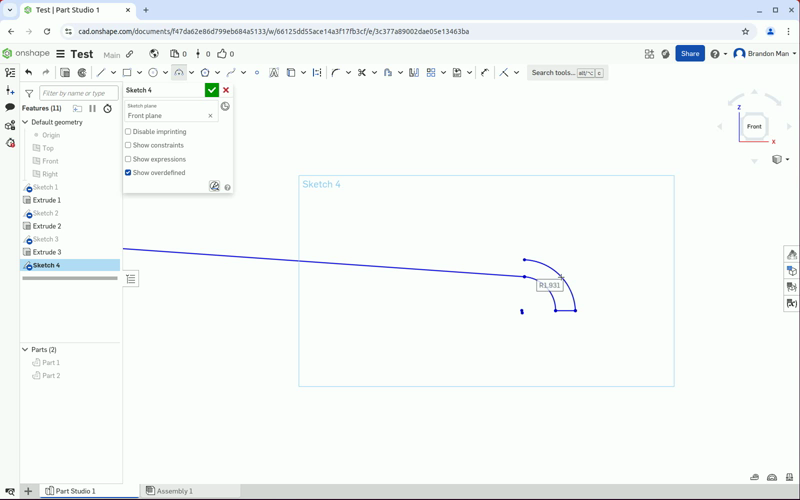
scroll(-6)
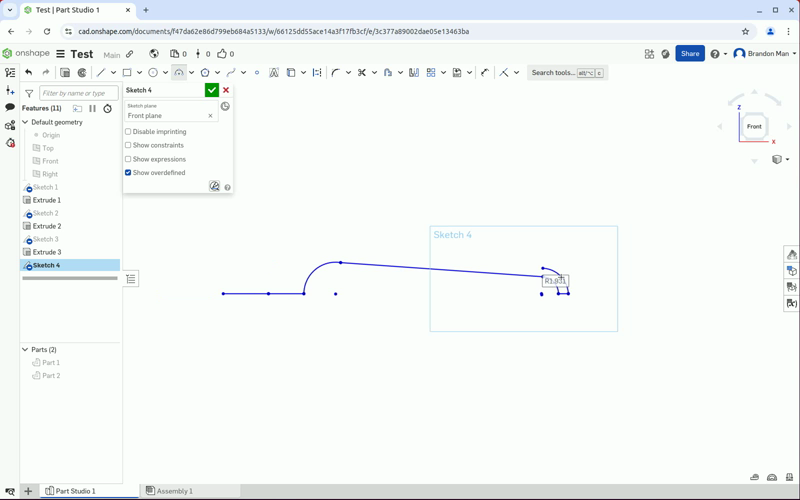
scroll(-6)
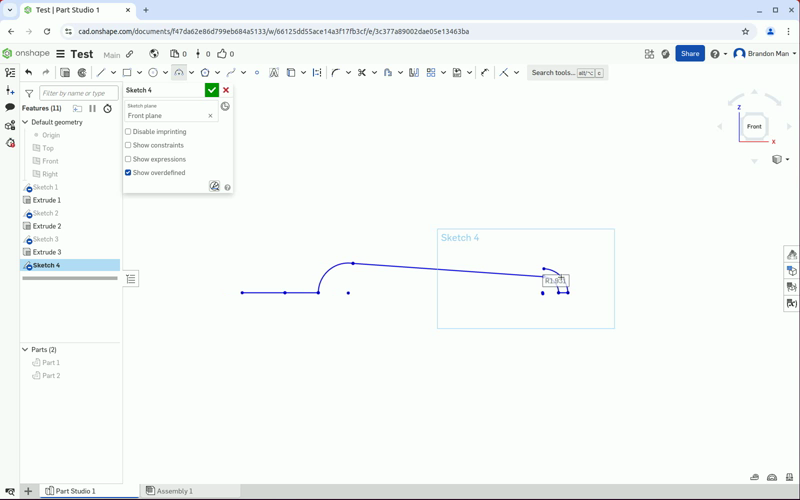
scroll(-6)
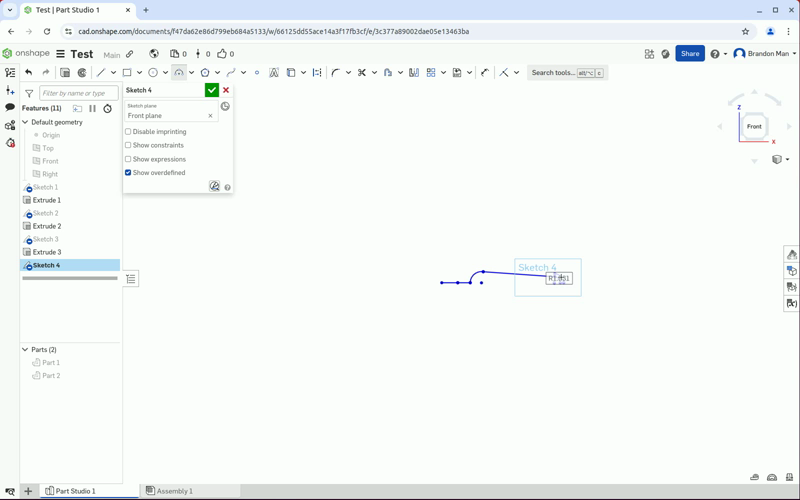
key_up(shift)
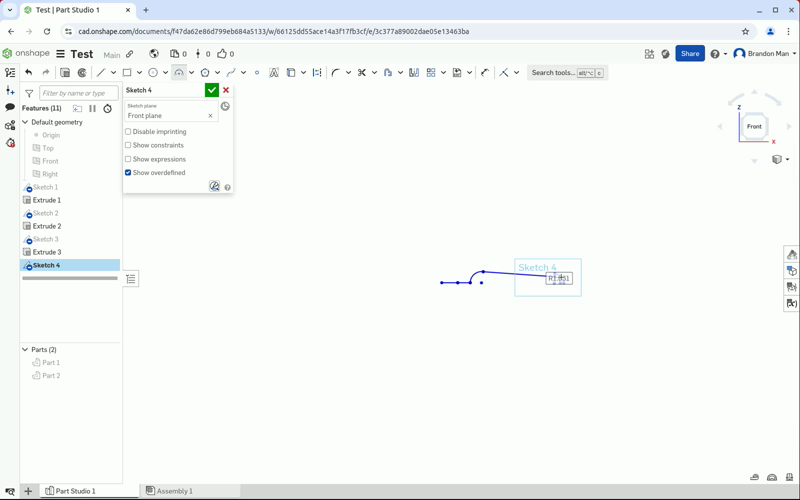
key(esc)
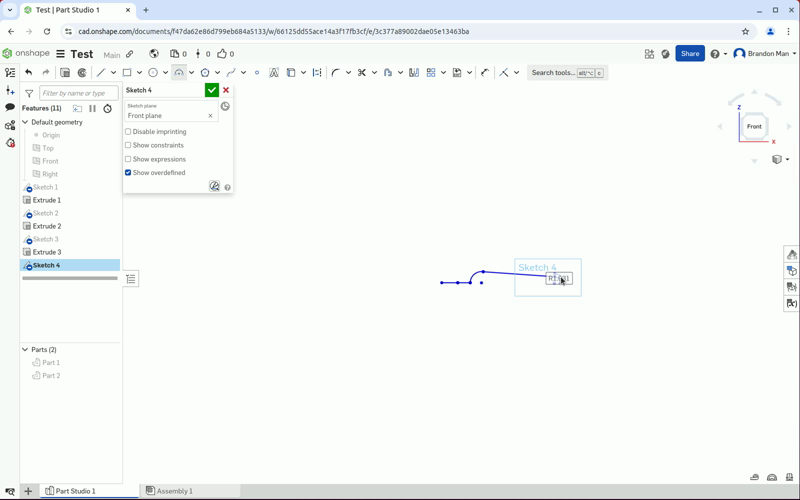
key(l)
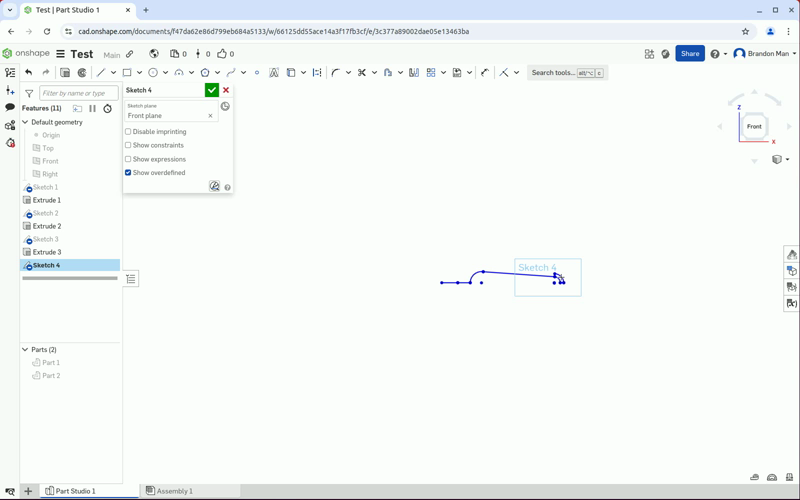
mouse_move(554, 273)
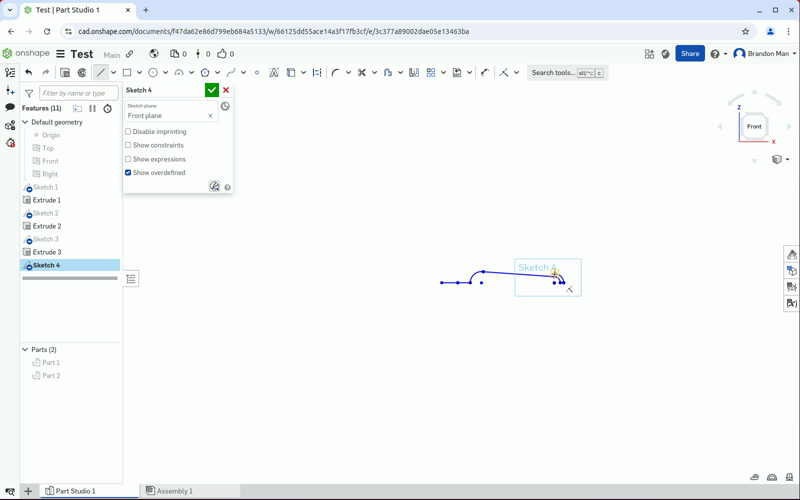
scroll(6)
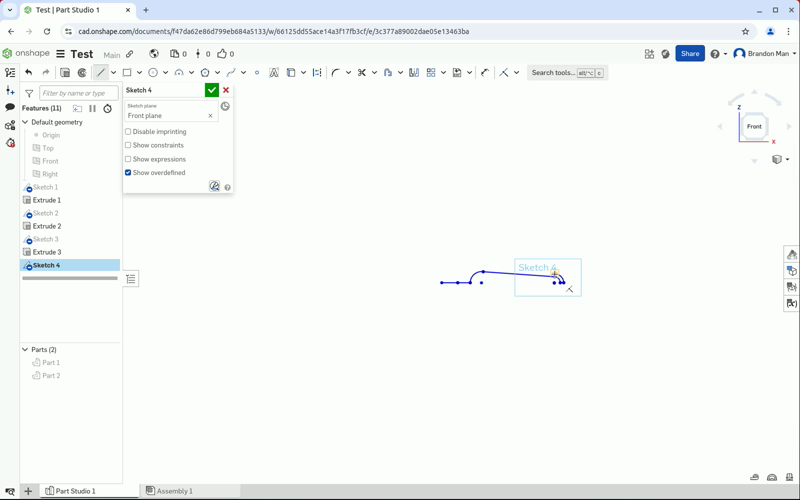
scroll(6)
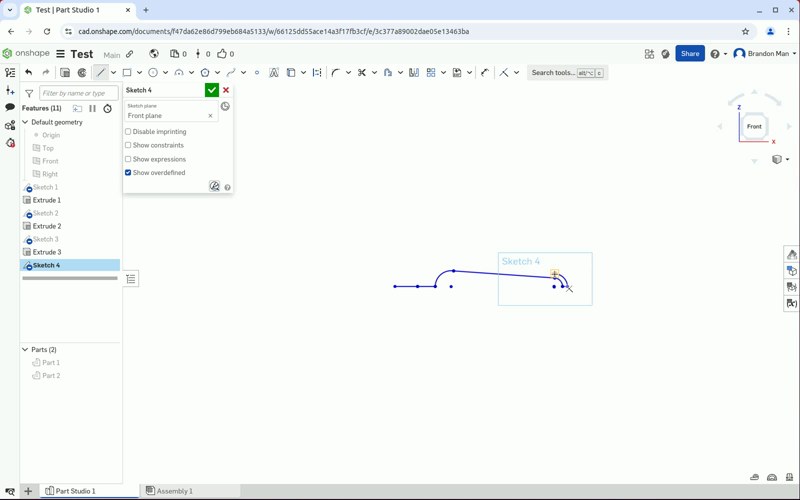
scroll(6)
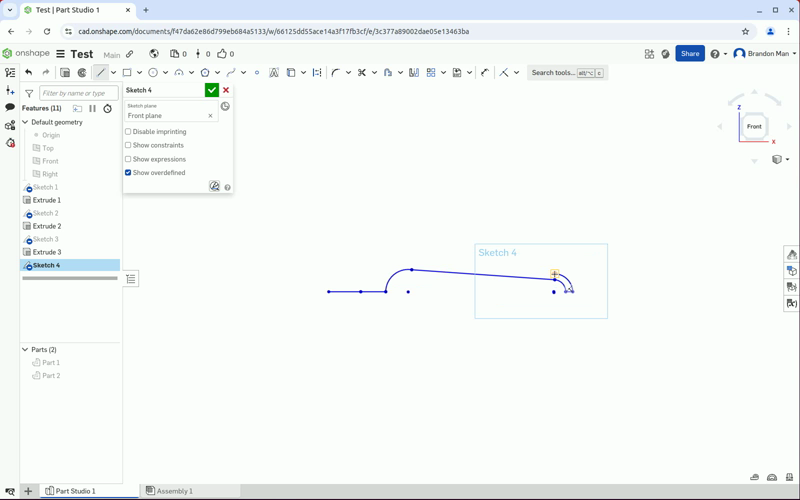
scroll(6)
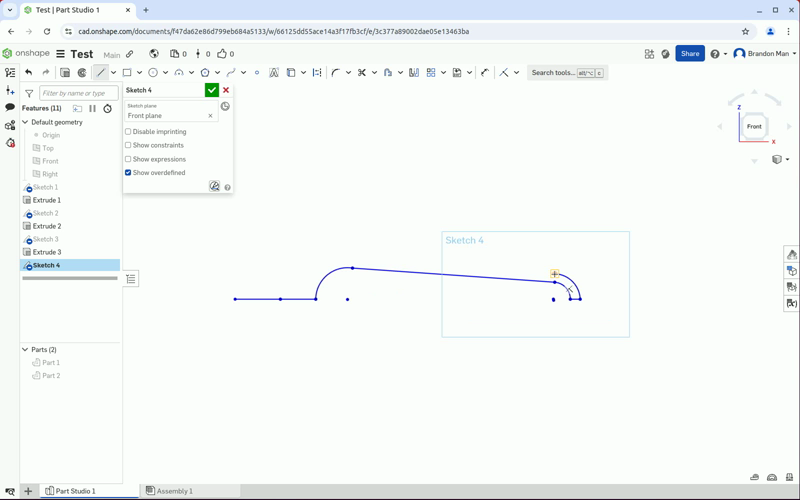
scroll(6)
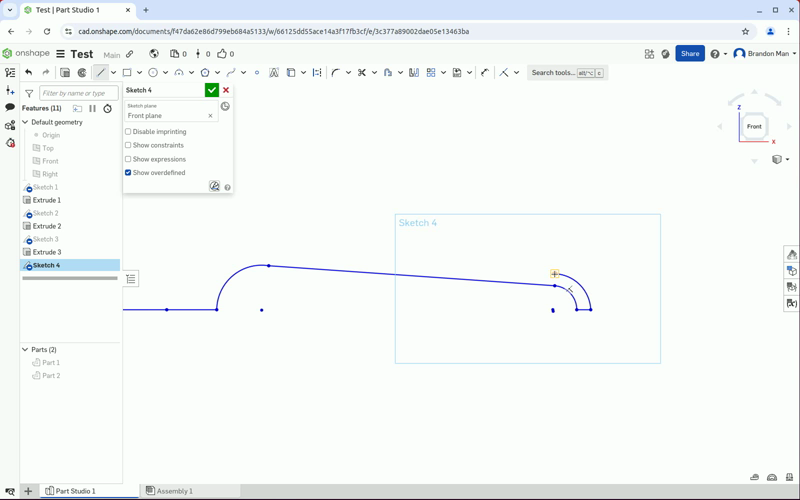
scroll(6)
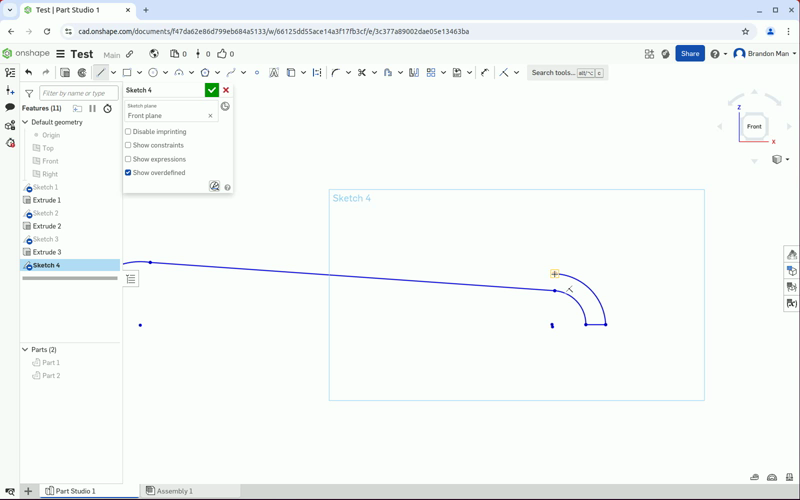
scroll(6)
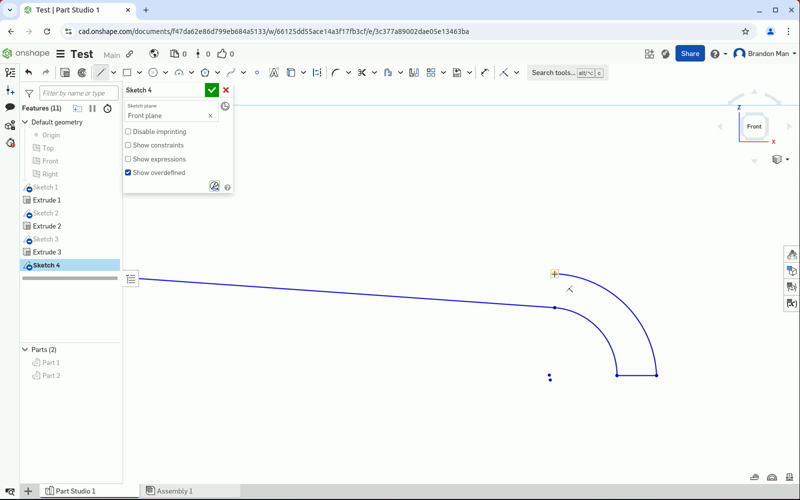
click(554, 273)
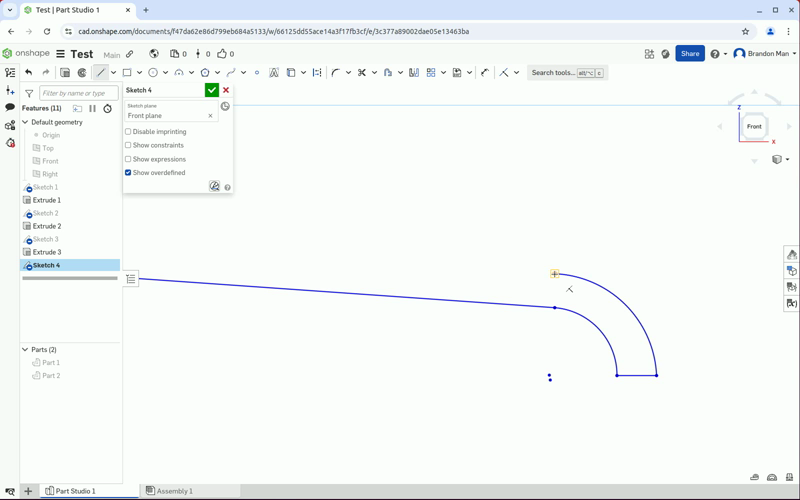
scroll(-6)
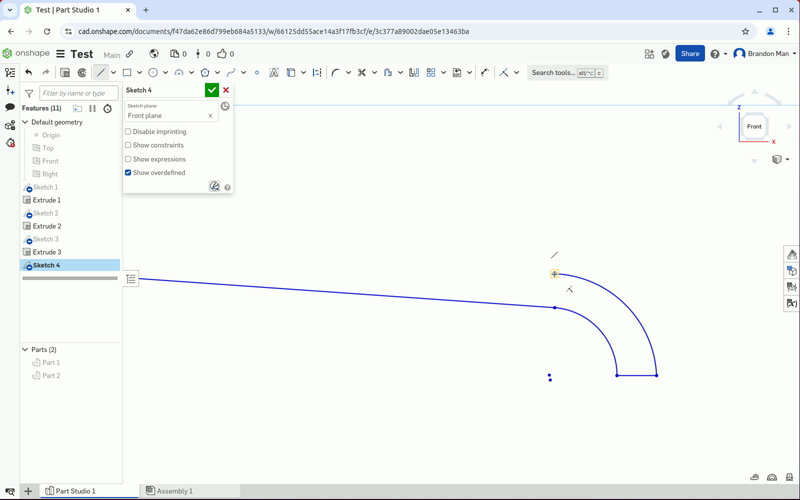
scroll(-6)
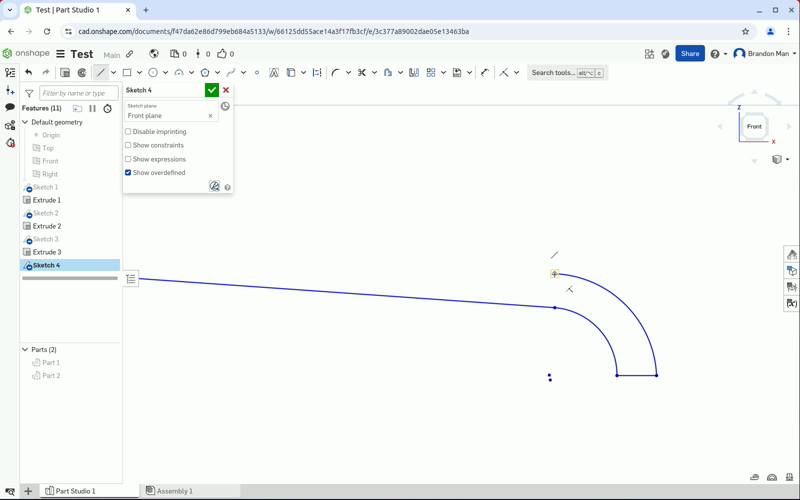
scroll(-6)
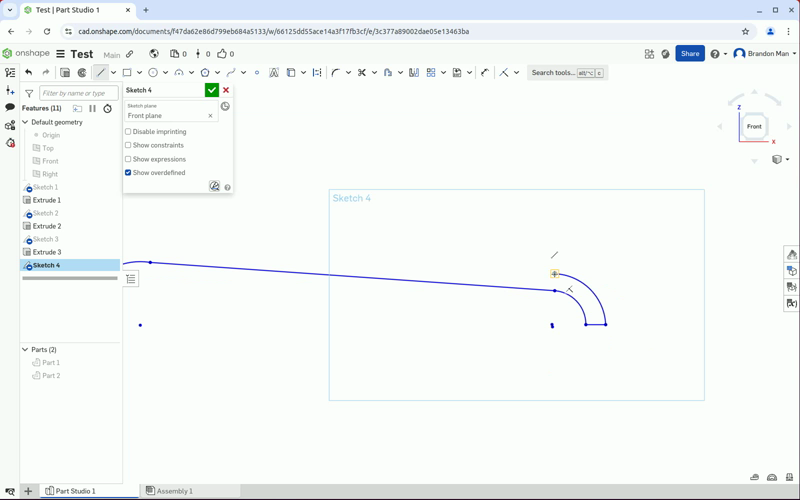
scroll(-6)
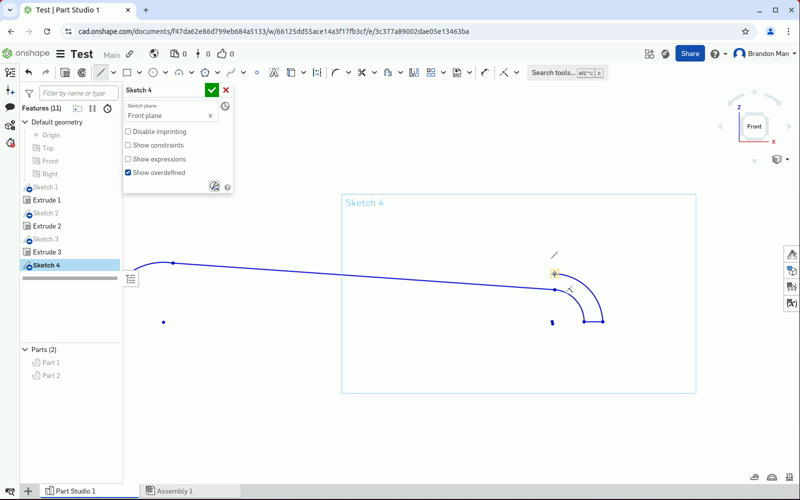
scroll(-6)
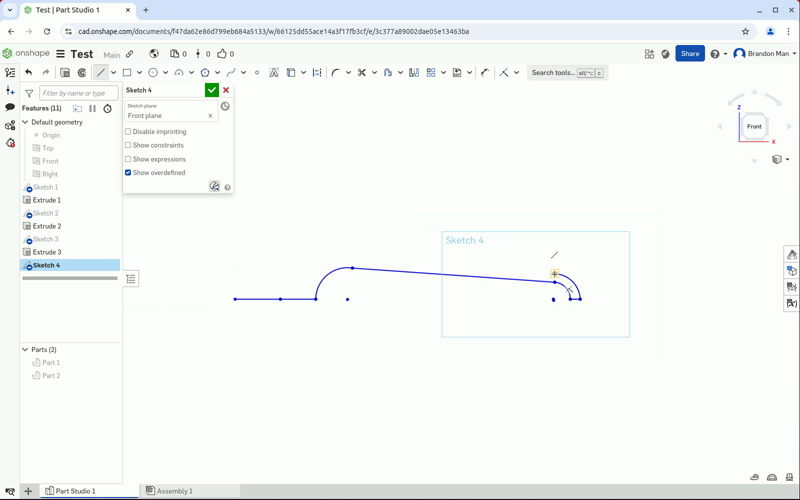
scroll(-6)
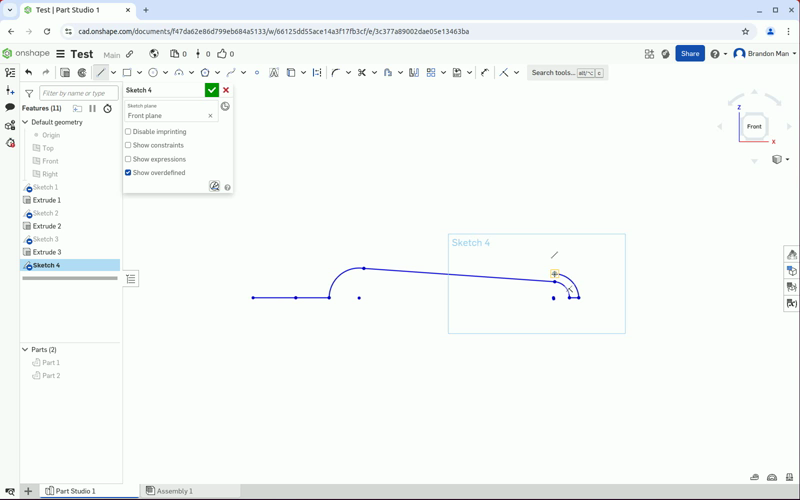
scroll(-6)
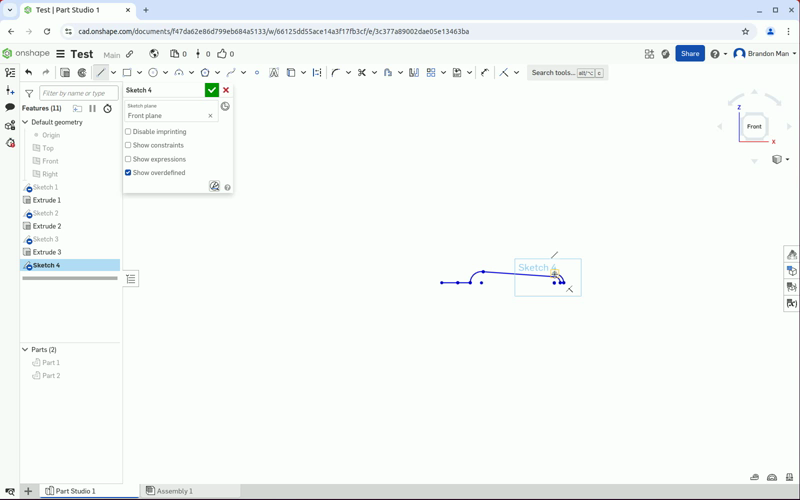
key_down(shift)
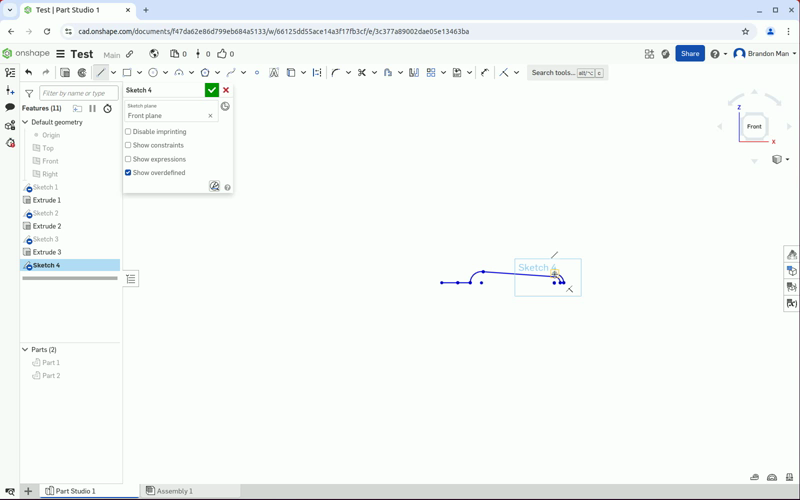
mouse_move(458, 267)
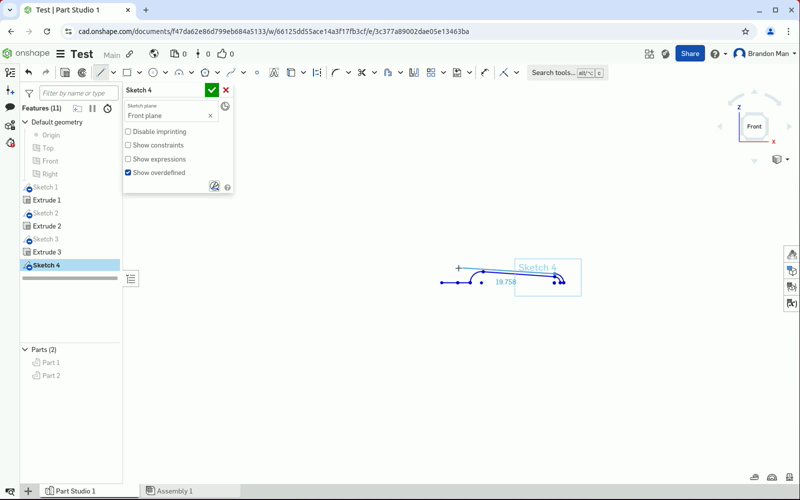
click(458, 267)
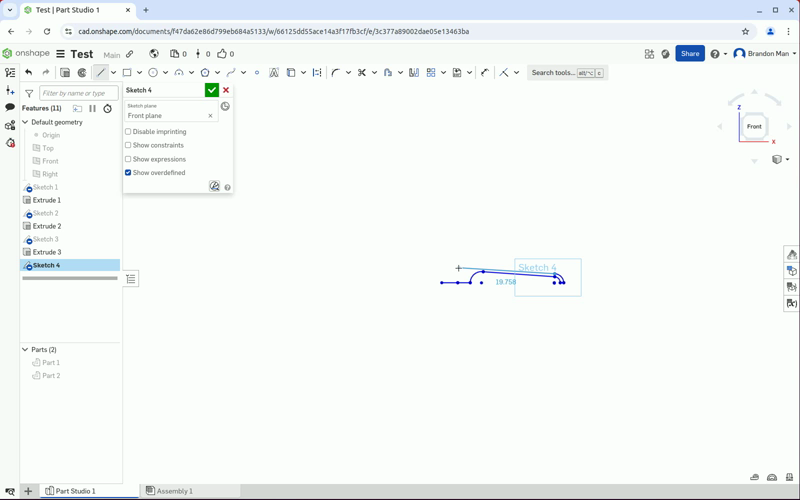
key_up(shift)
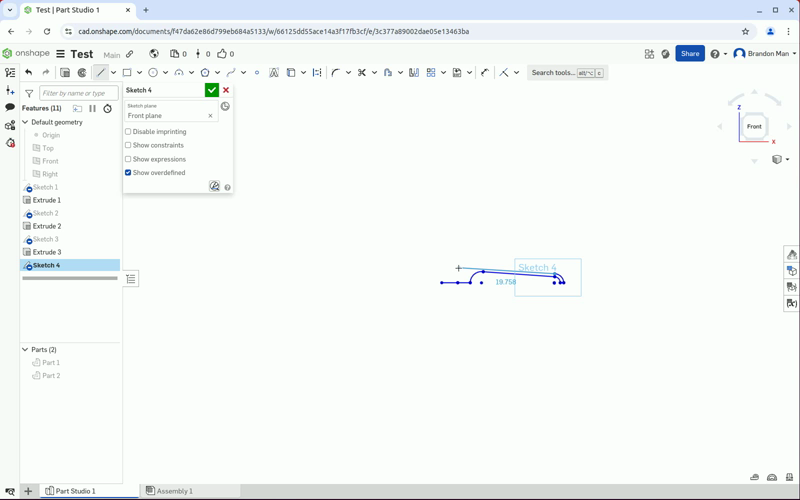
key(esc)
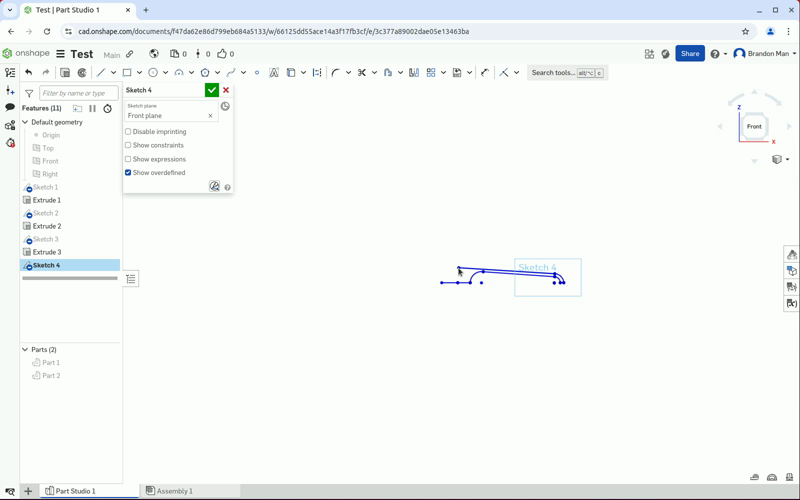
key(a)
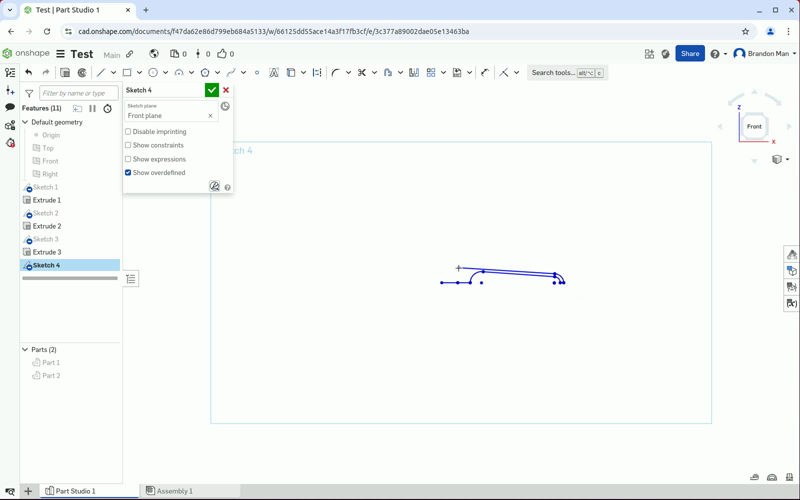
mouse_move(458, 267)
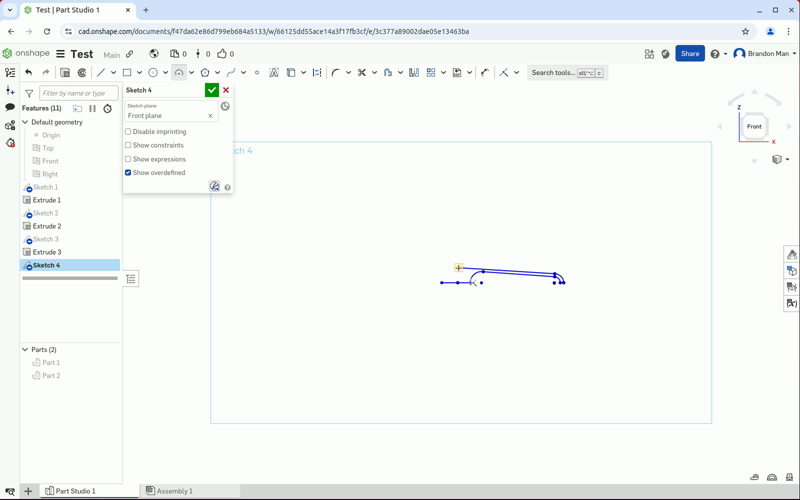
click(458, 267)
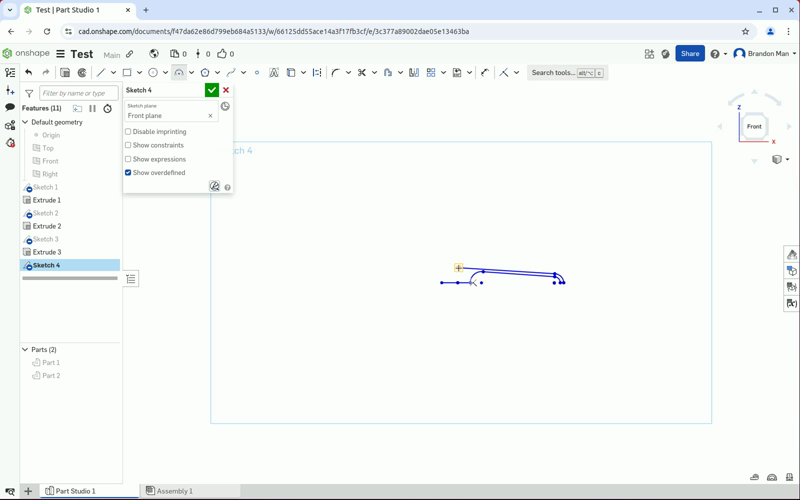
mouse_move(441, 282)
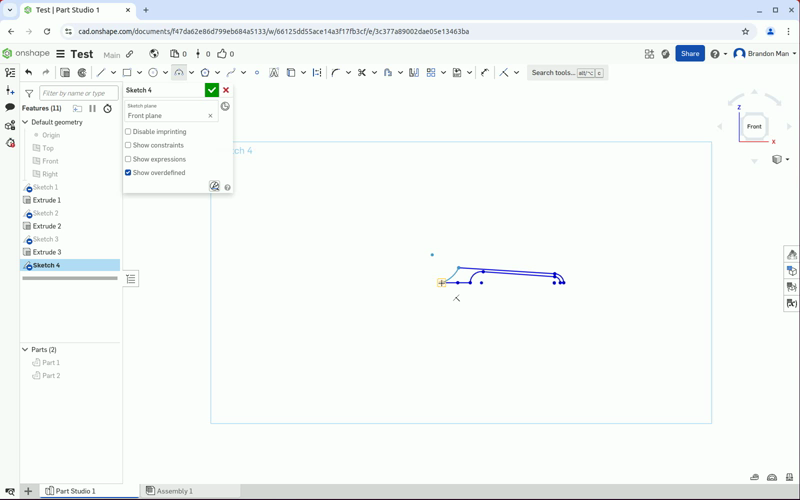
click(441, 282)
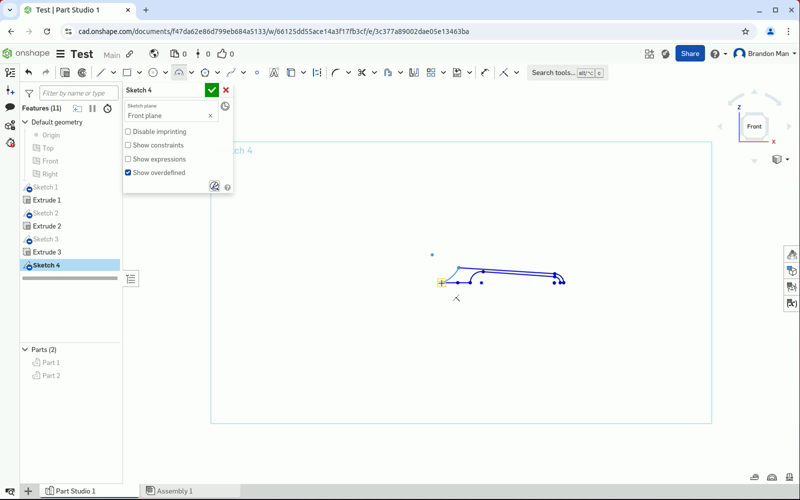
key_down(shift)
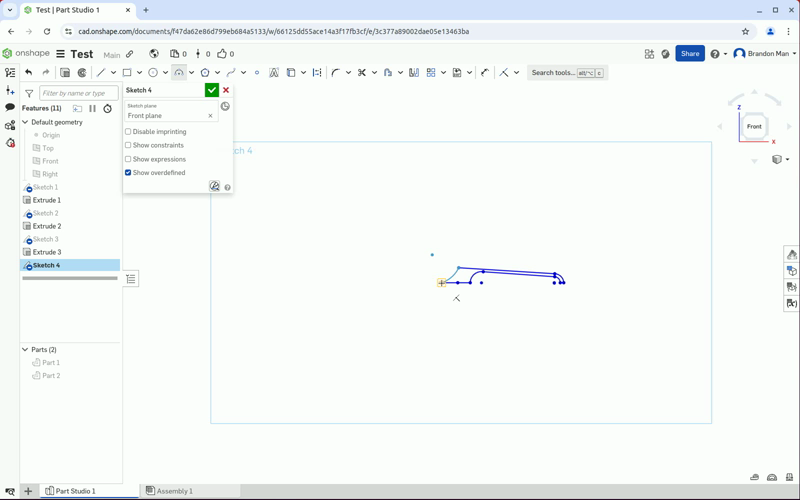
mouse_move(447, 271)
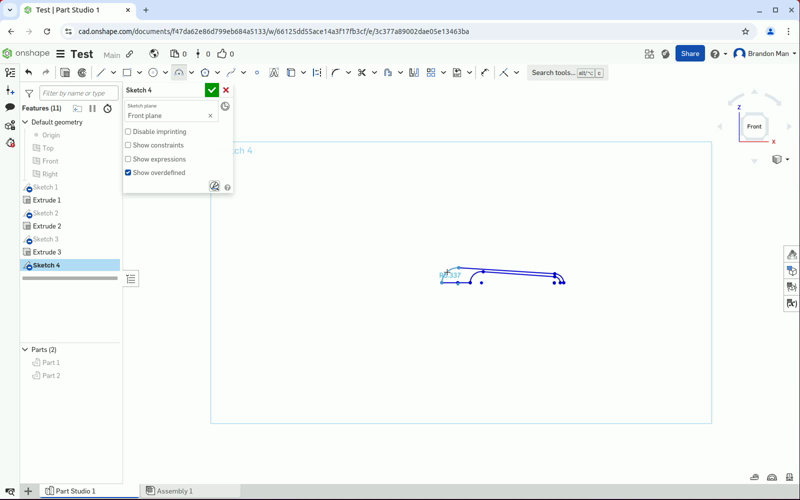
click(447, 271)
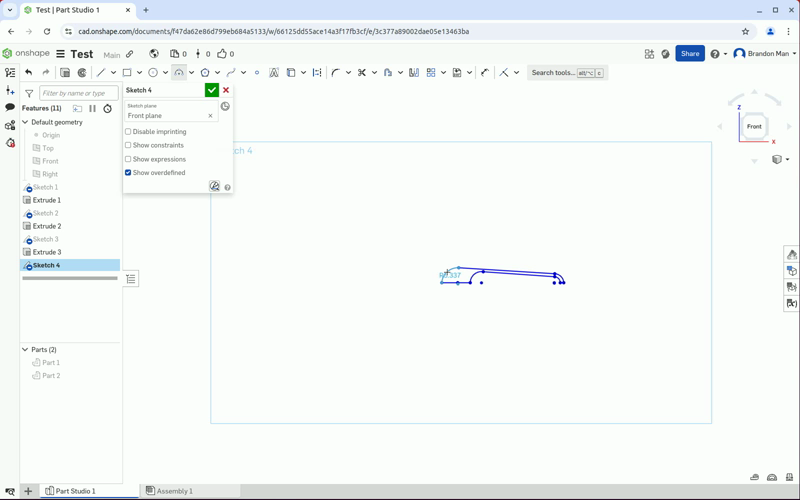
key_up(shift)
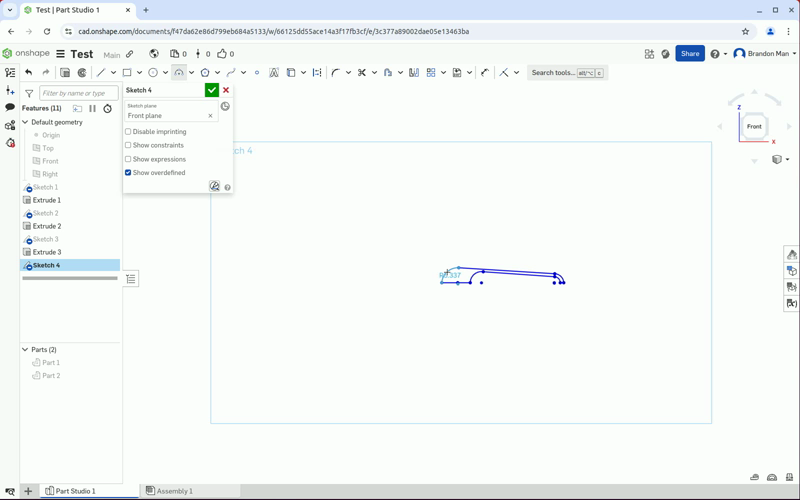
key(esc)
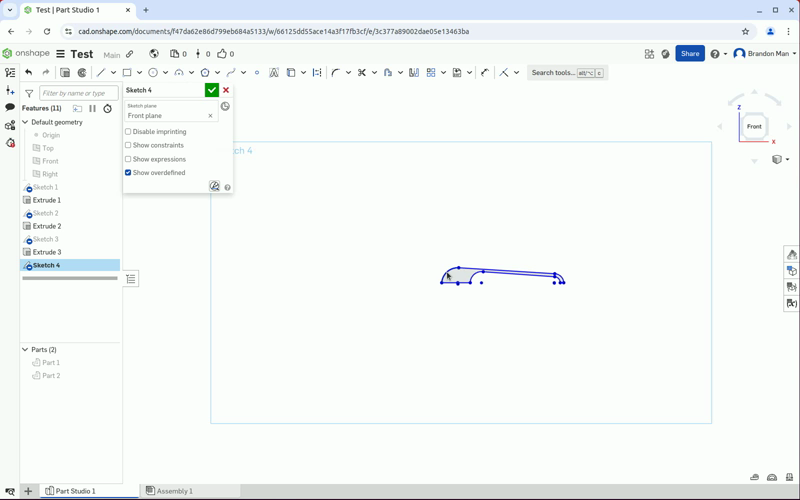
mouse_move(464, 273)
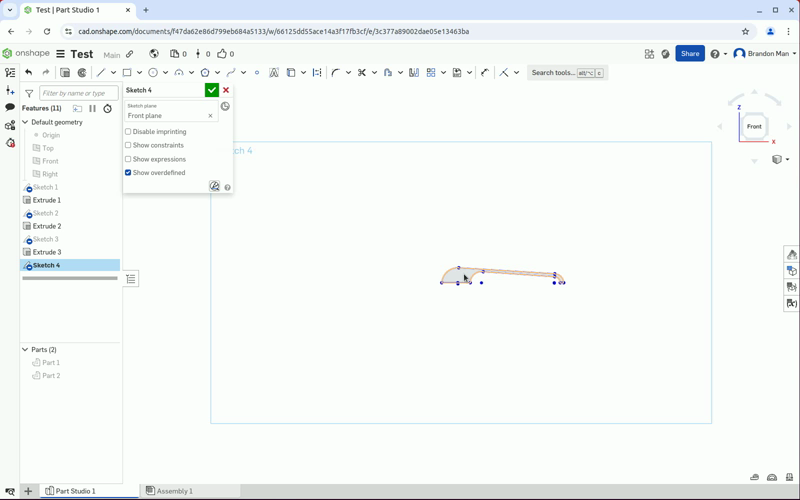
scroll(6)
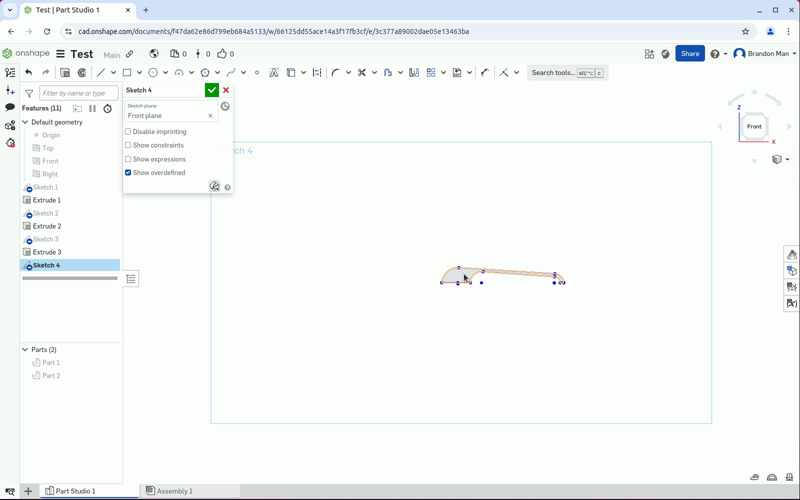
scroll(6)
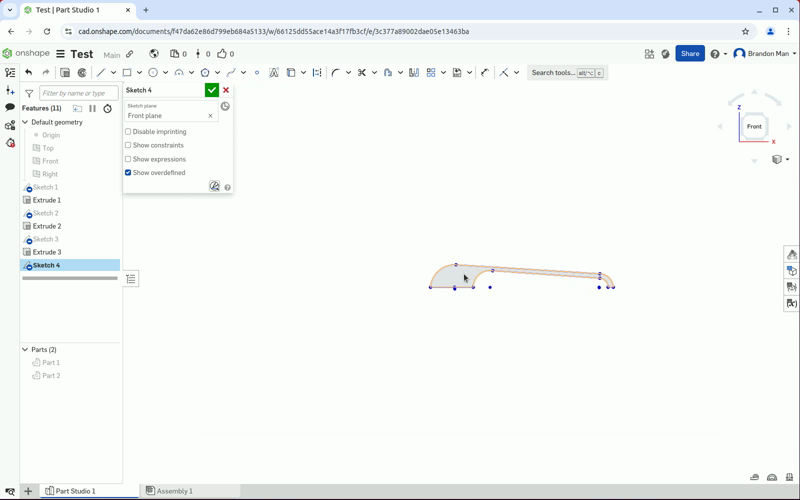
scroll(6)
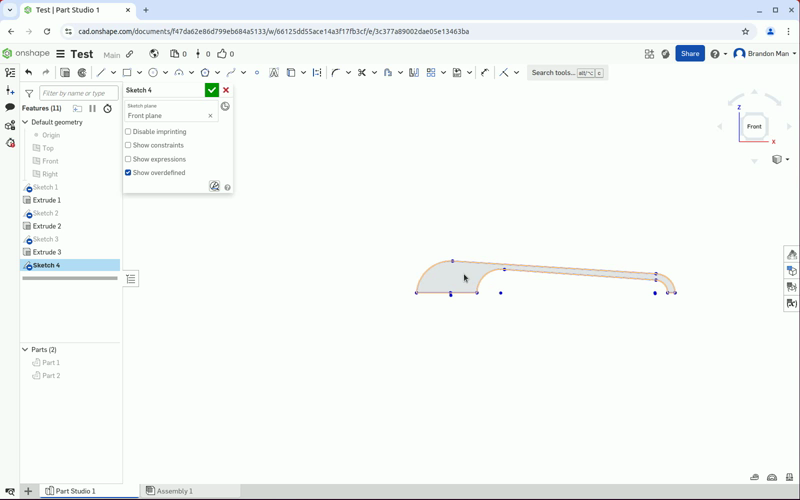
scroll(6)
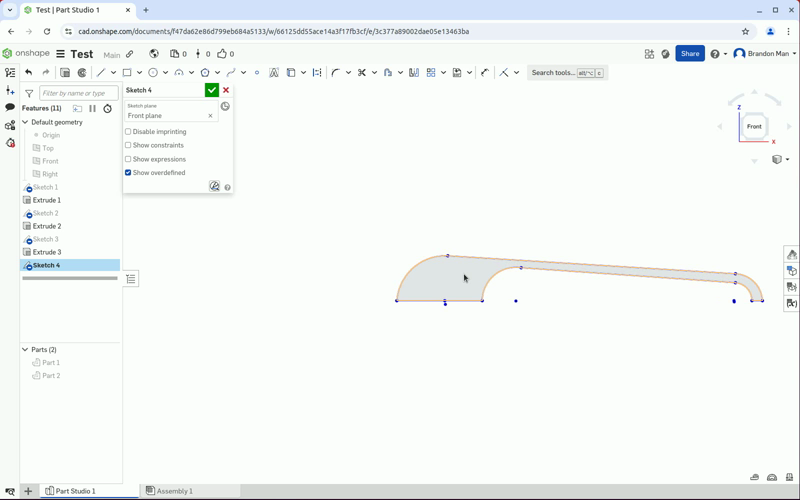
scroll(6)
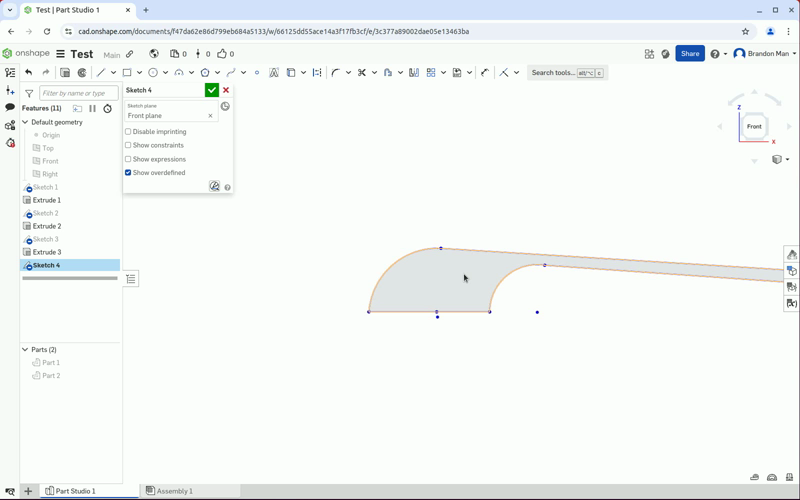
scroll(6)
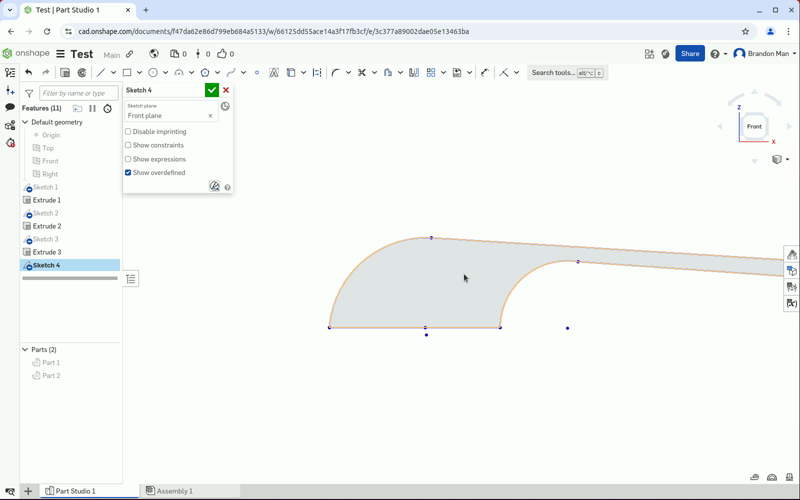
scroll(6)
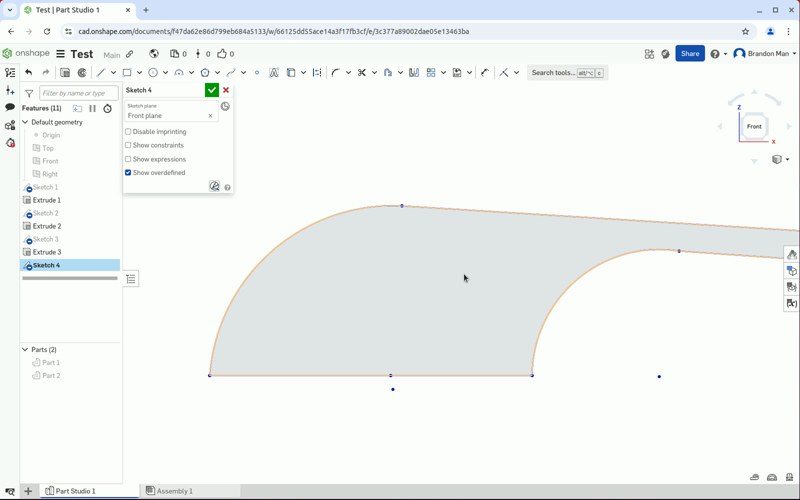
click(464, 273)
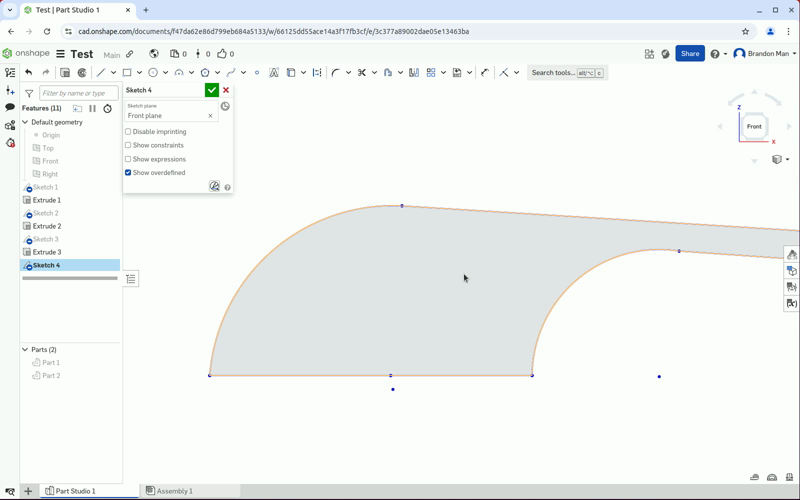
scroll(-6)
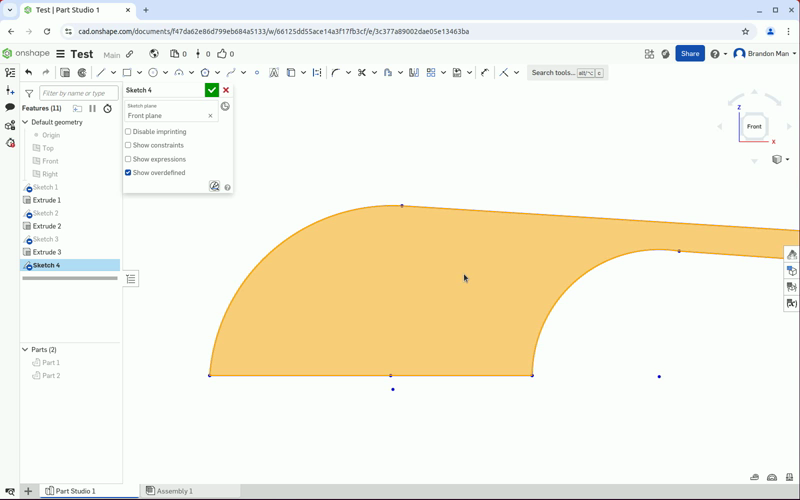
scroll(-6)
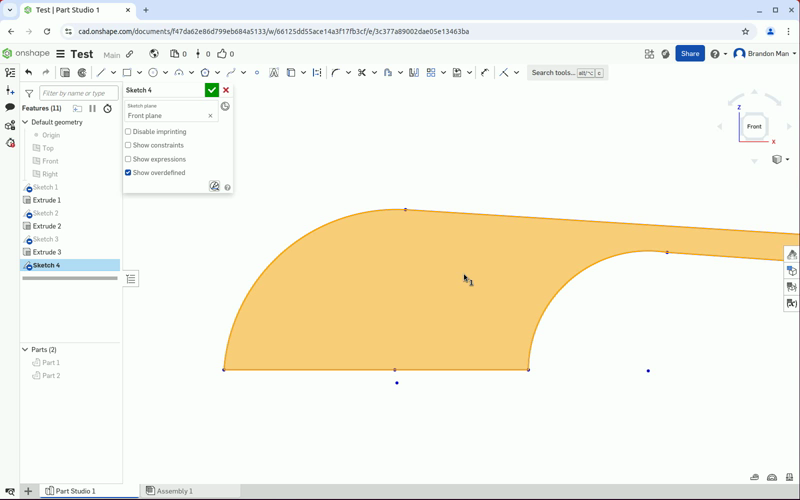
scroll(-6)
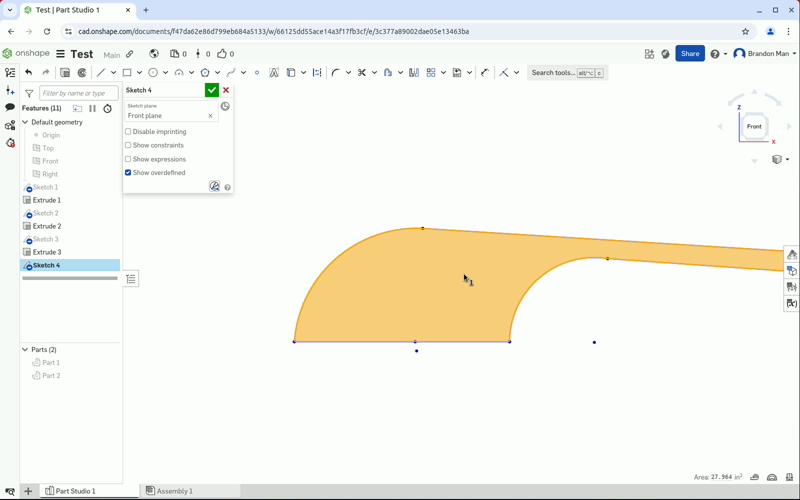
scroll(-6)
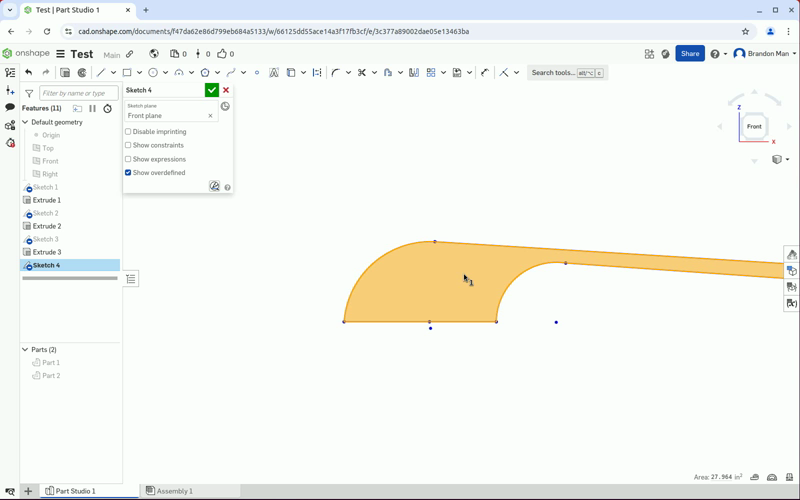
scroll(-6)
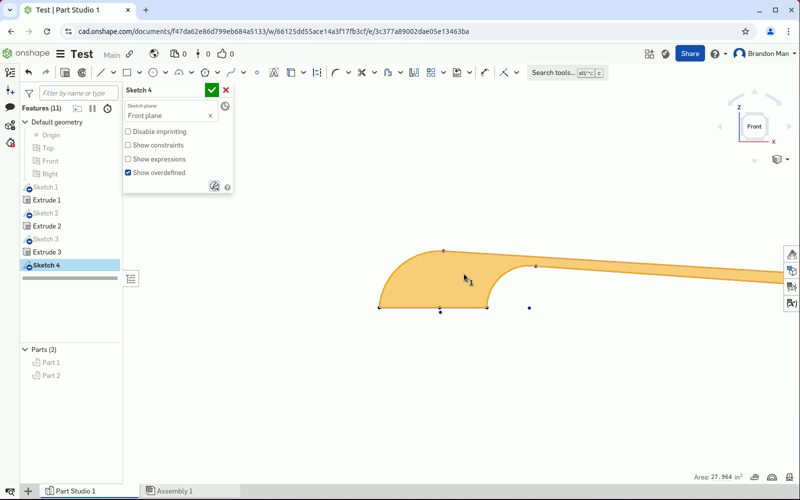
scroll(-6)
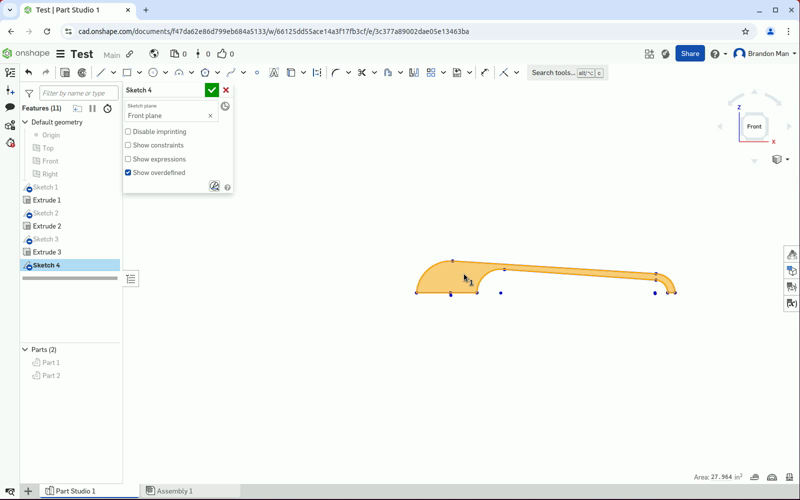
scroll(-6)
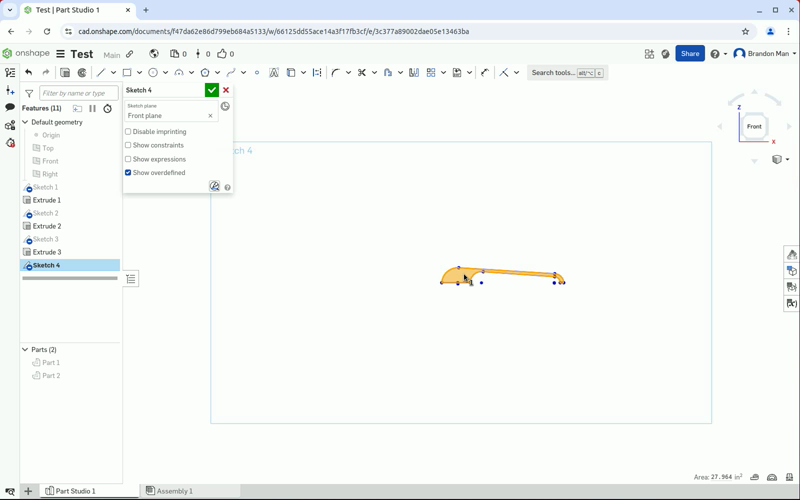
mouse_move(73, 352)
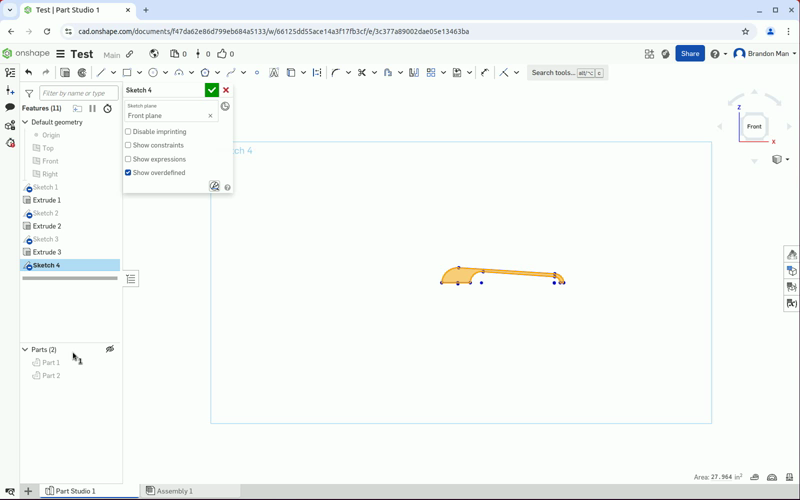
key(shift+y)
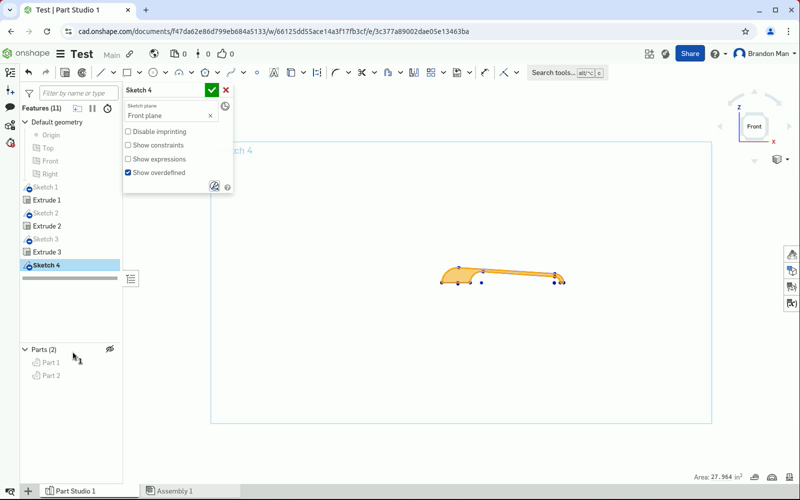
key(shift+e)
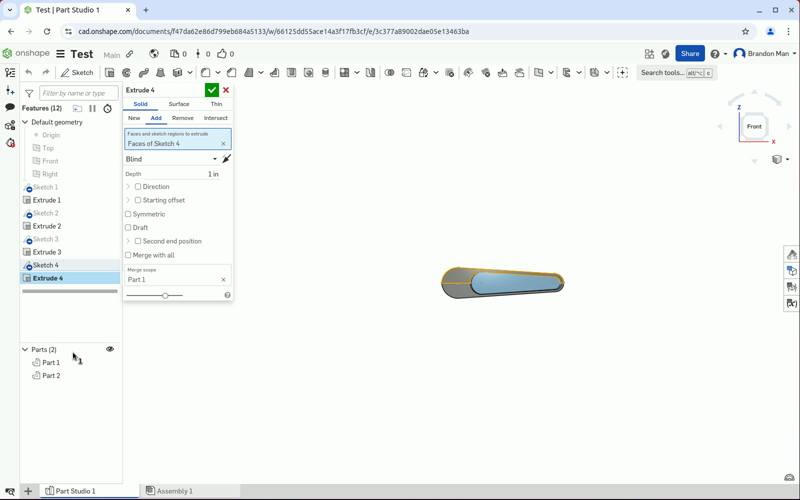
mouse_move(143, 106)
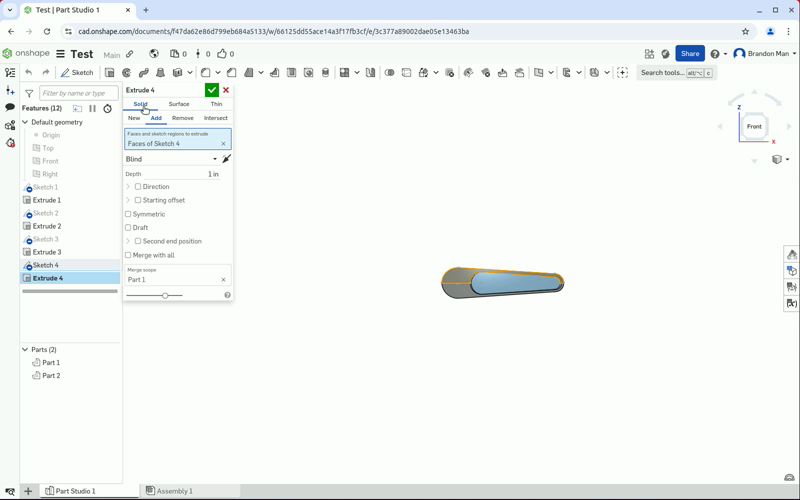
click(143, 106)
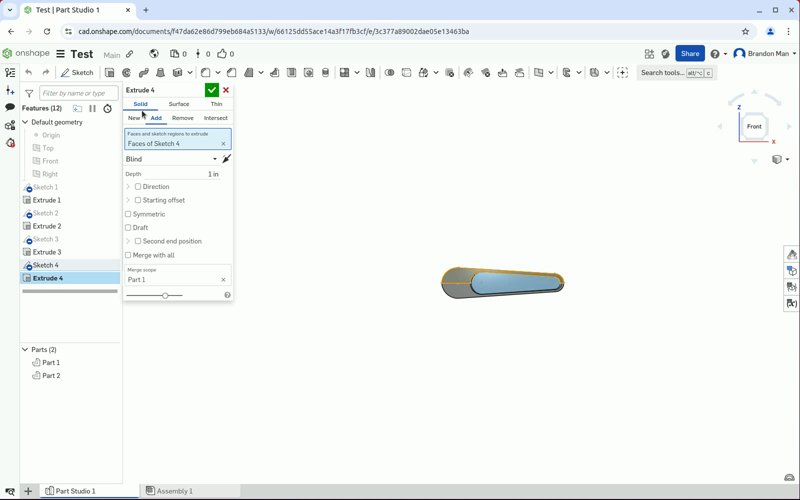
mouse_move(137, 120)
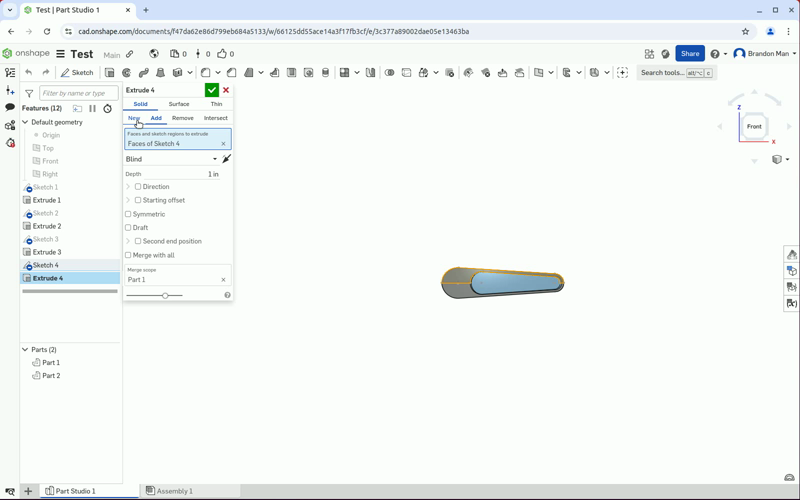
click(137, 120)
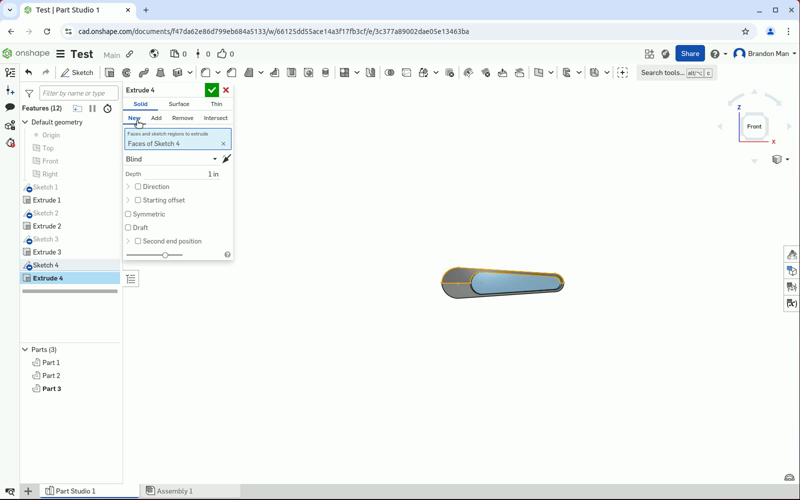
key(tab, 4)
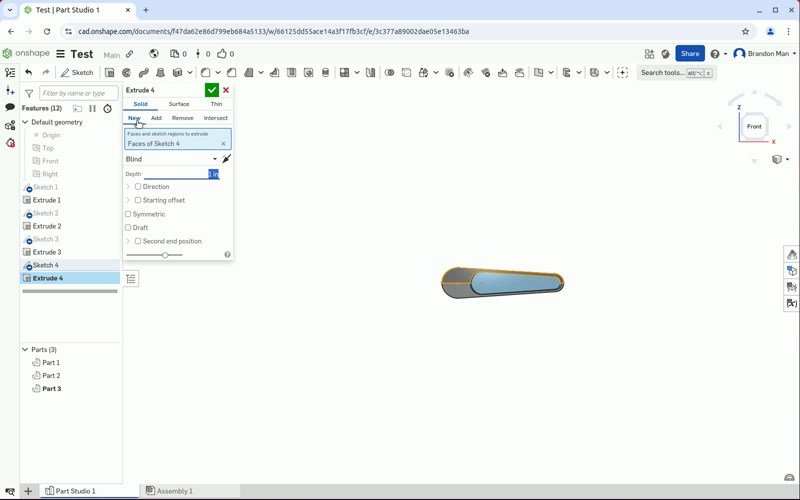
text(-23.108)
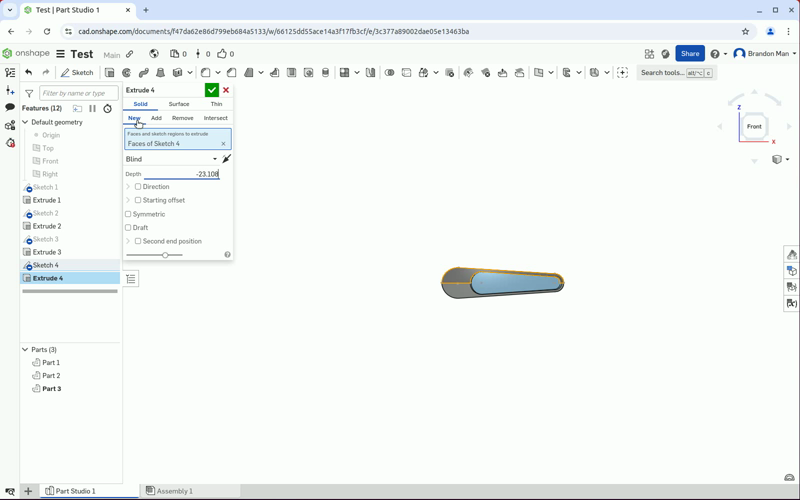
key(enter)
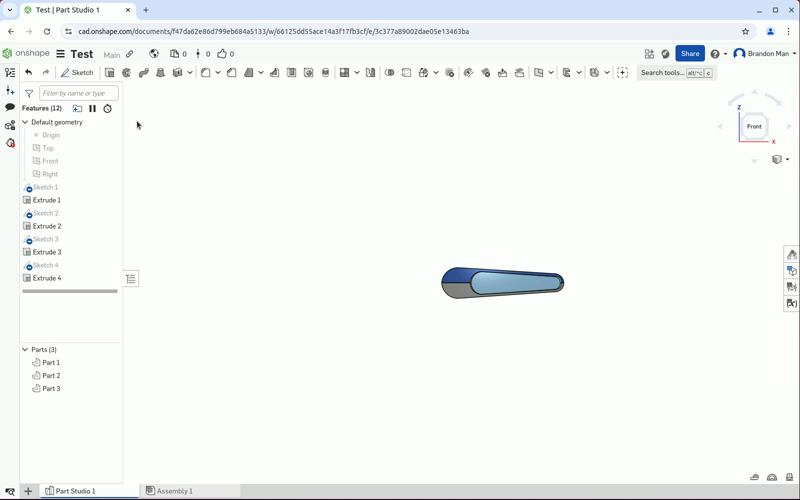
key(shift+h)
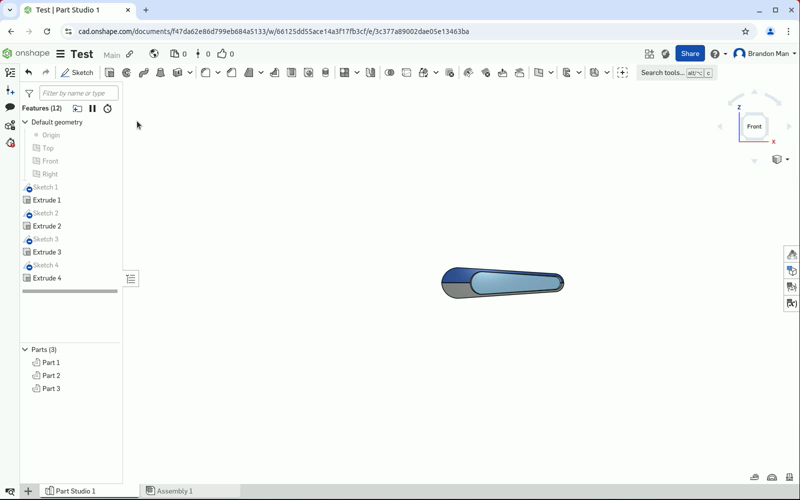
key(shift+h)
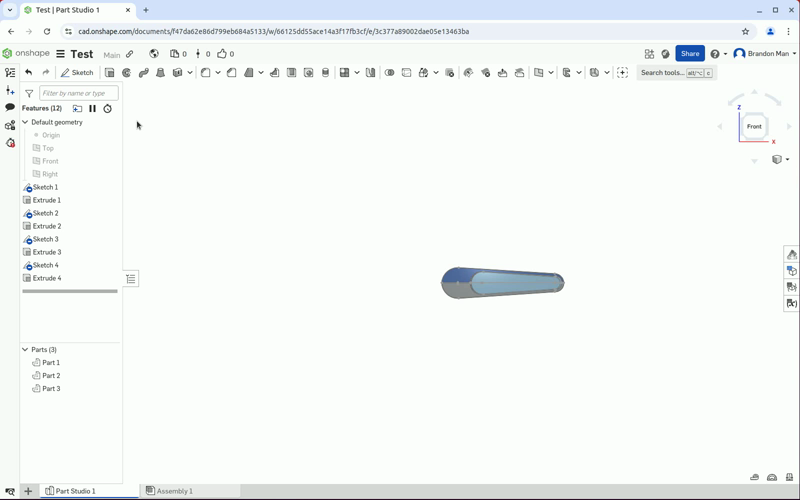
key(shift+7)
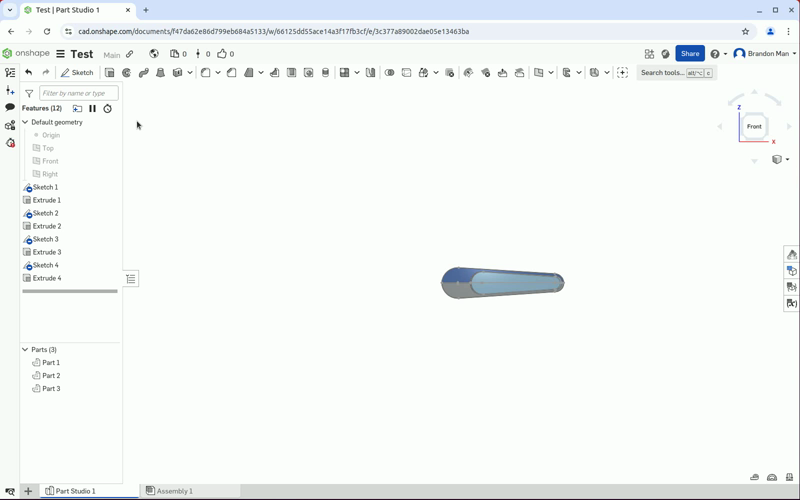
key(left, 2)
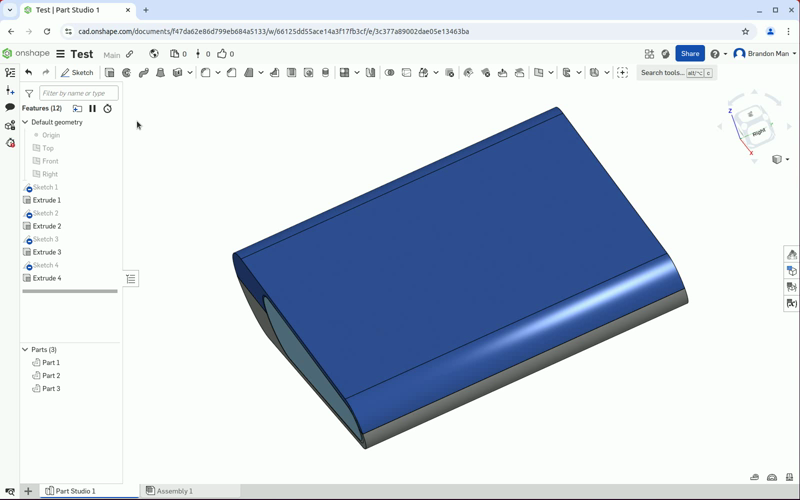
key(down, 2)
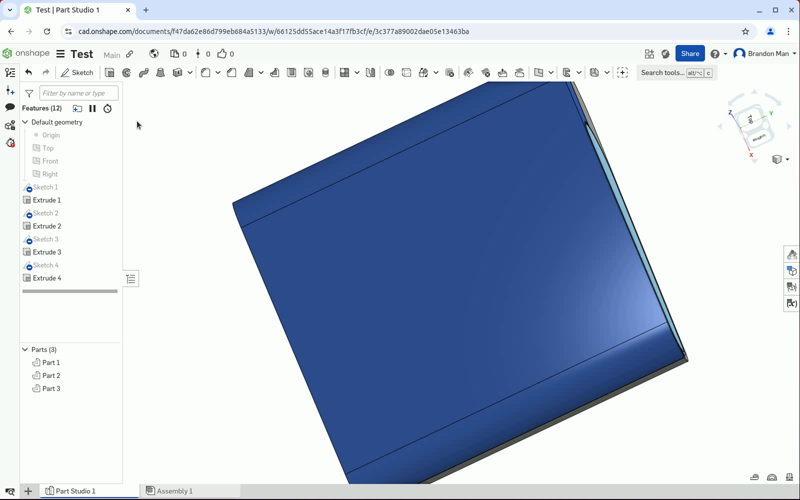
key(up, 2)
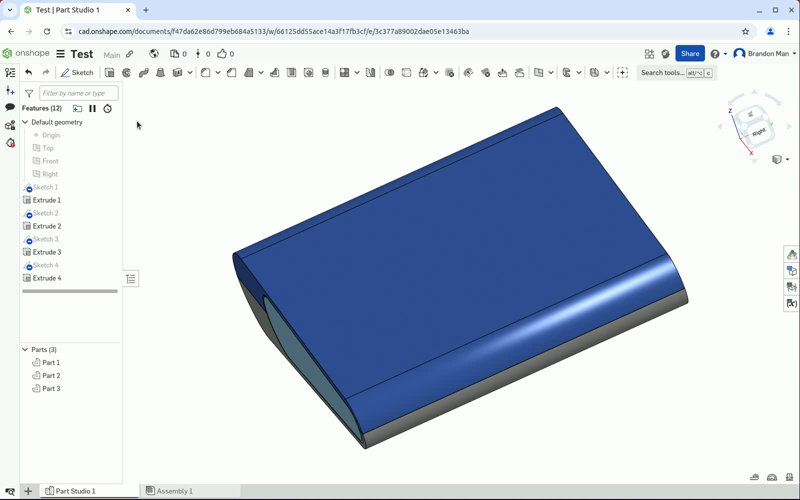
key(right, 2)
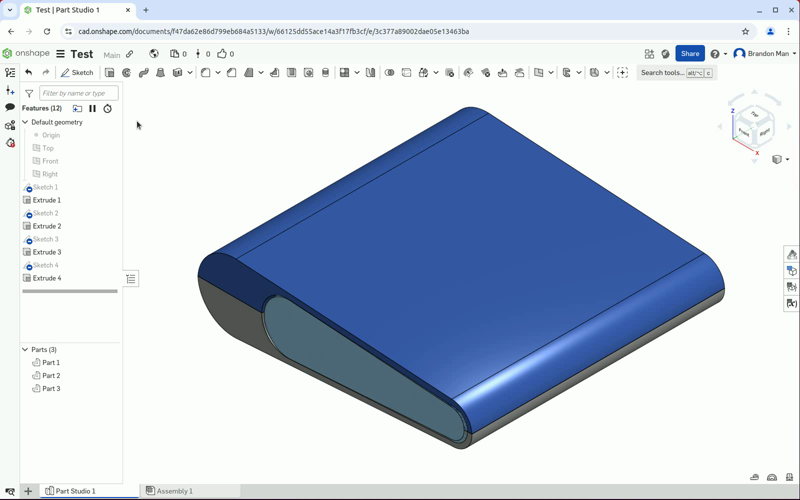
mouse_move(73, 189)
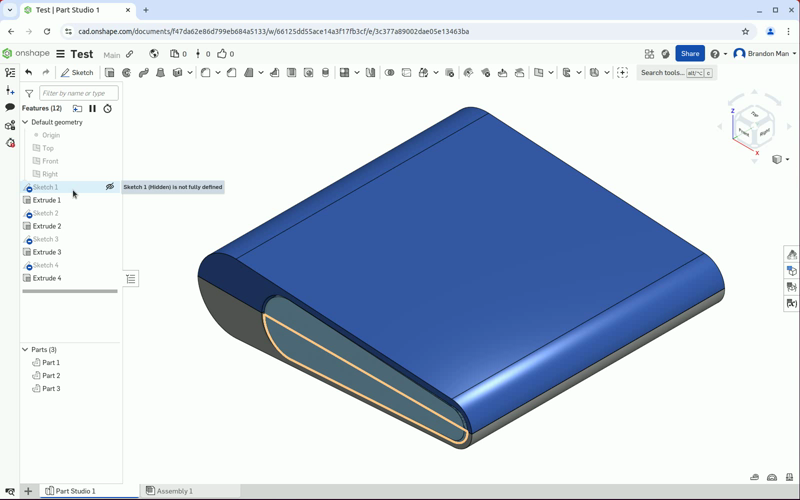
click(73, 189)